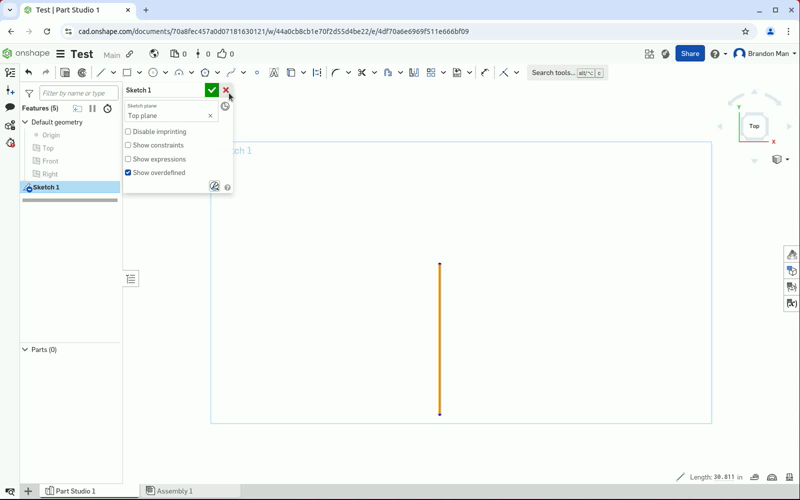
key(shift+h)
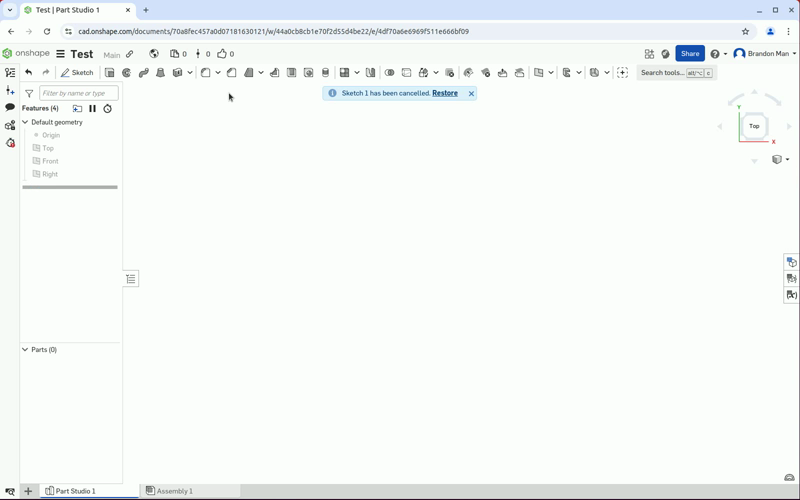
mouse_move(73, 352)
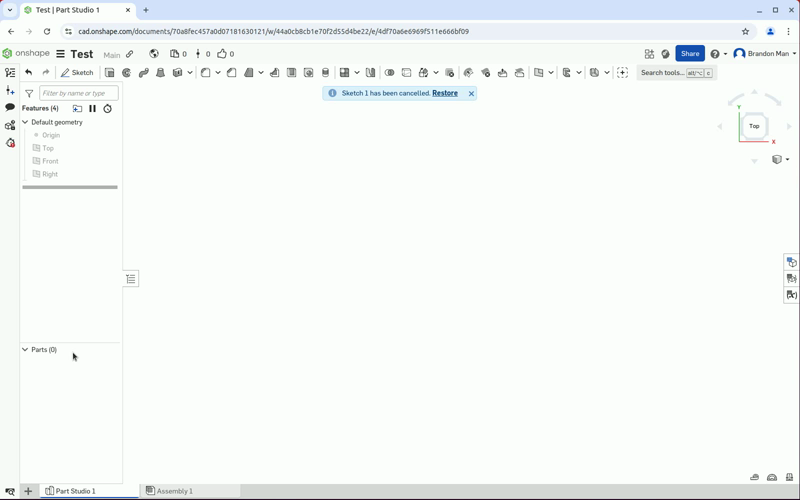
key(y)
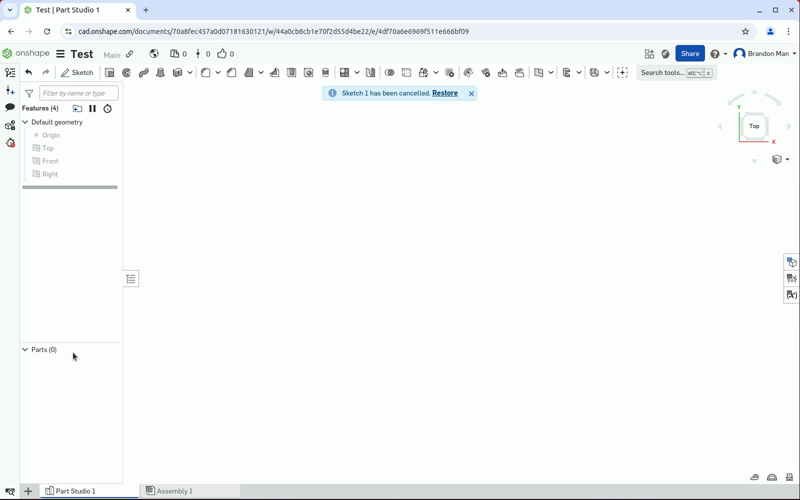
key(shift+p)
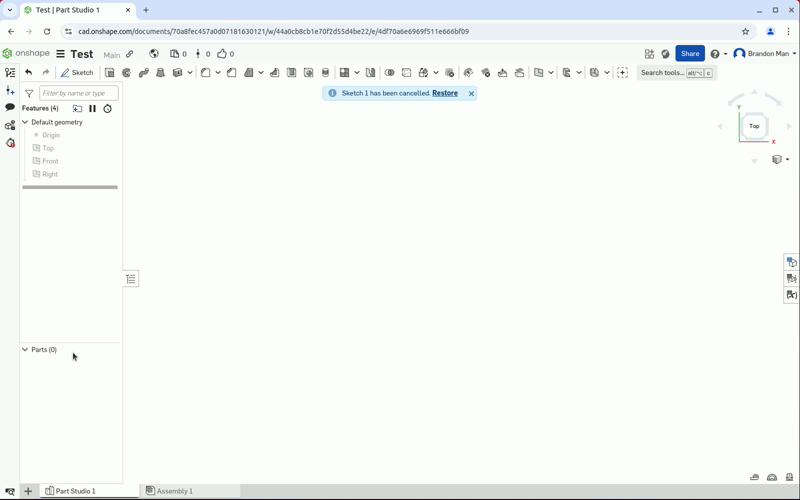
key(space)
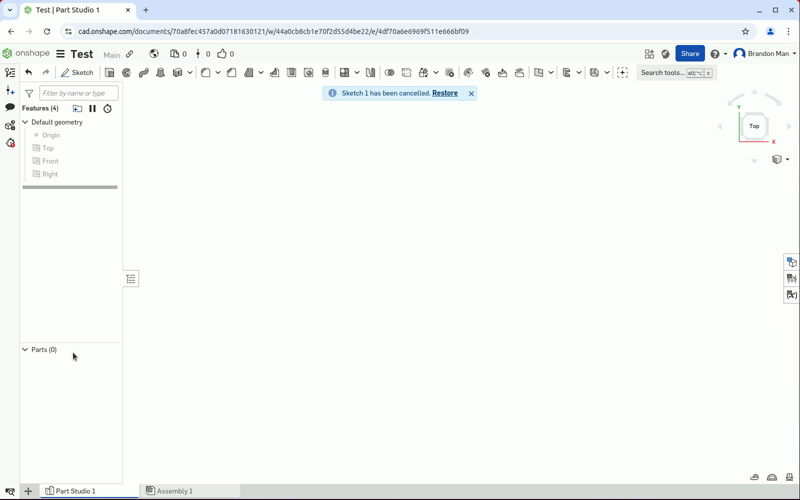
key_down(shift)
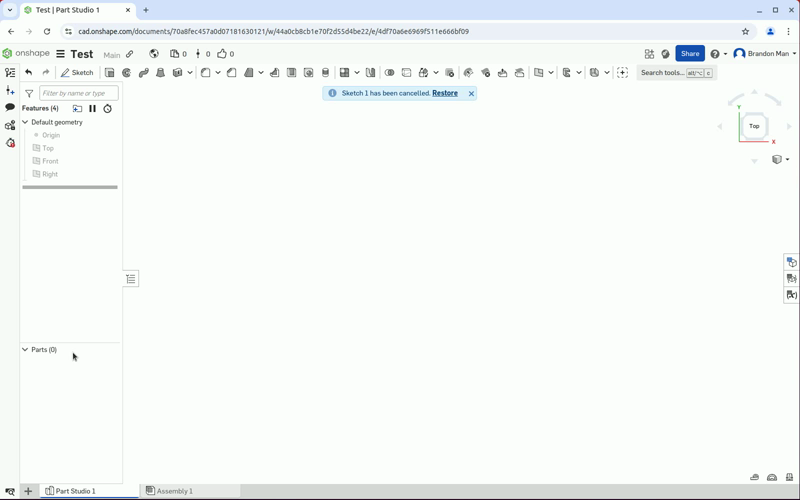
key(up)
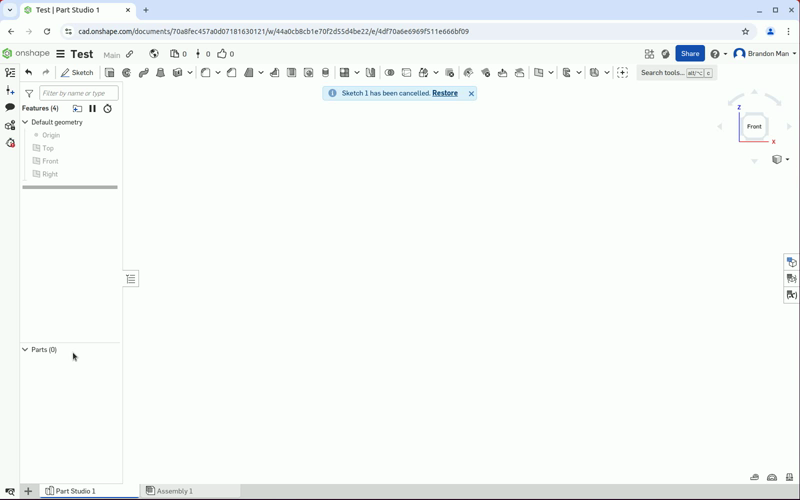
key_up(shift)
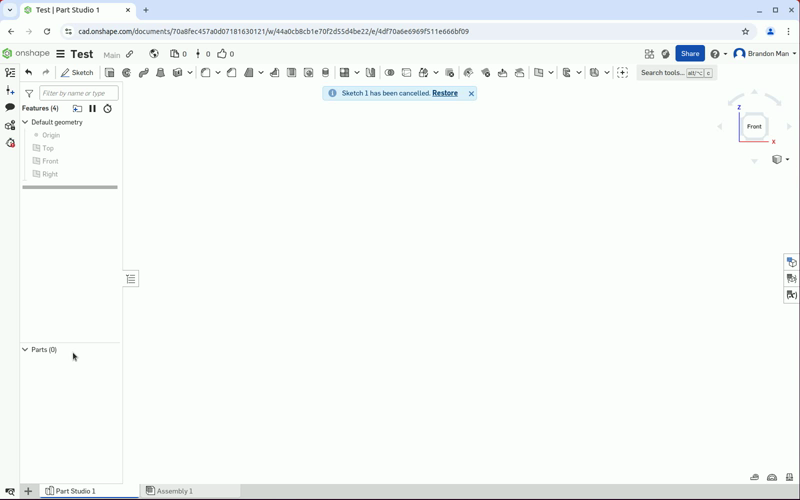
mouse_move(73, 352)
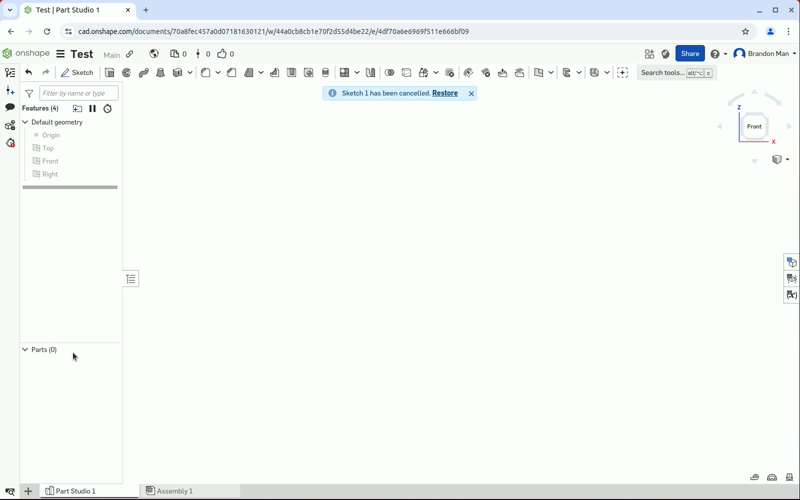
key(shift+y)
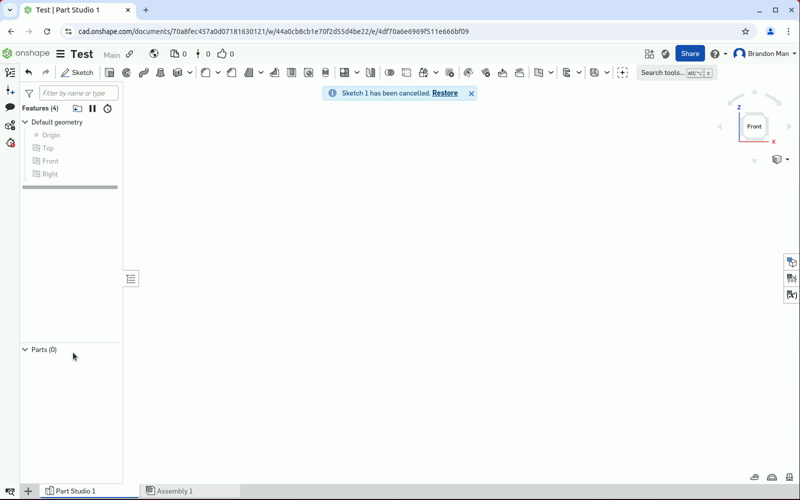
key(shift+s)
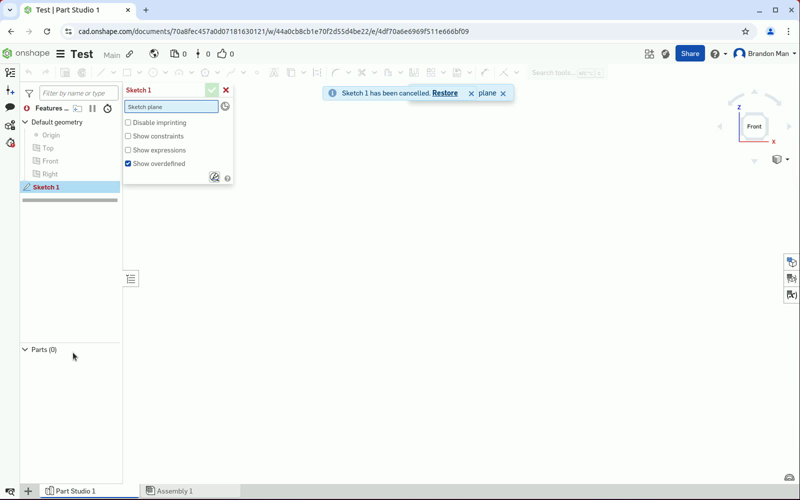
mouse_move(73, 163)
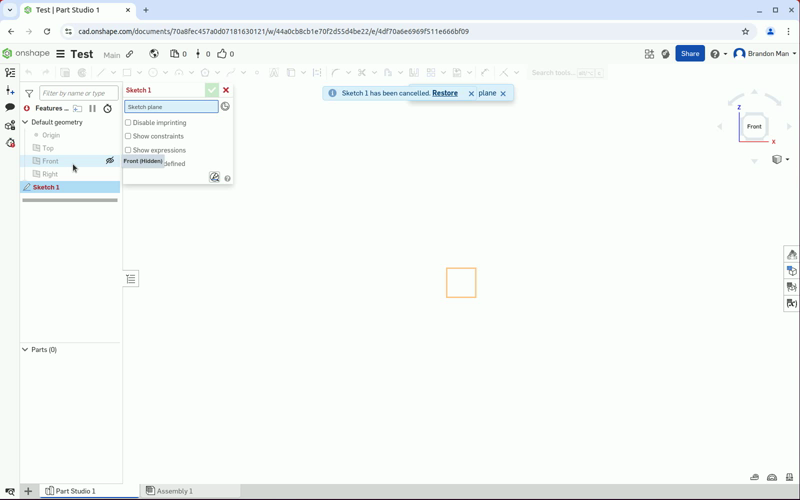
click(73, 163)
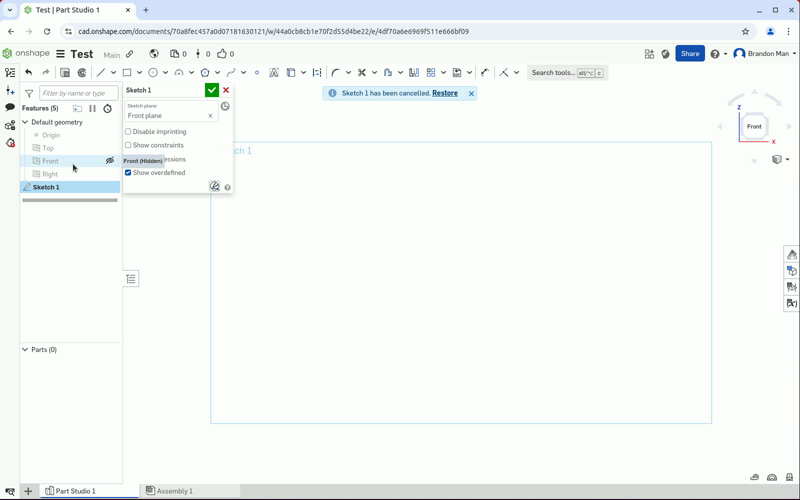
mouse_move(73, 352)
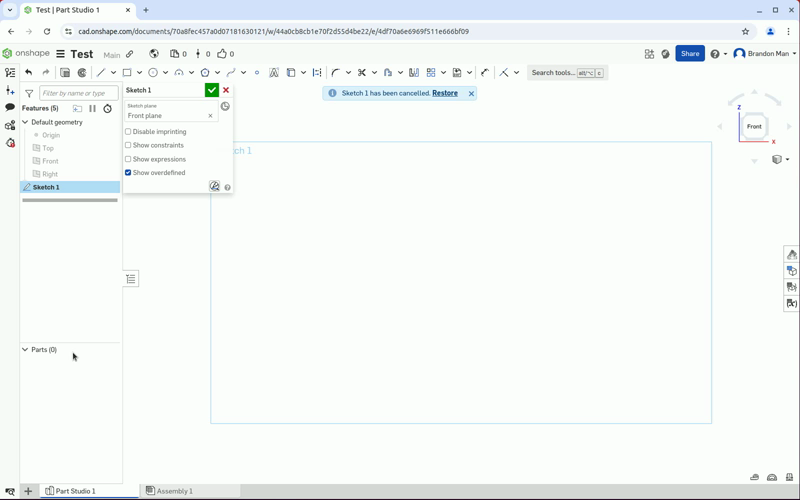
key(y)
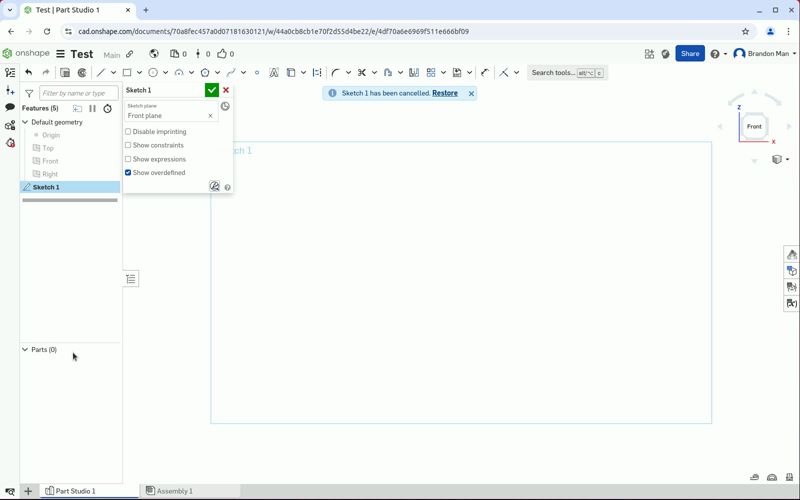
key(l)
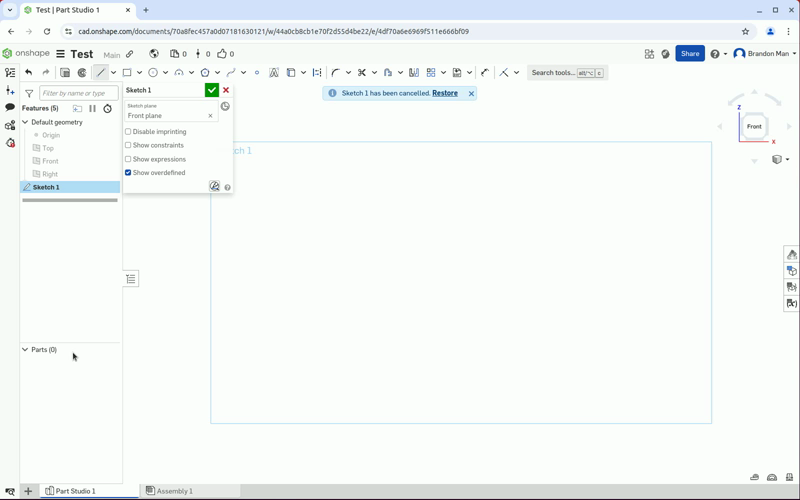
key_down(shift)
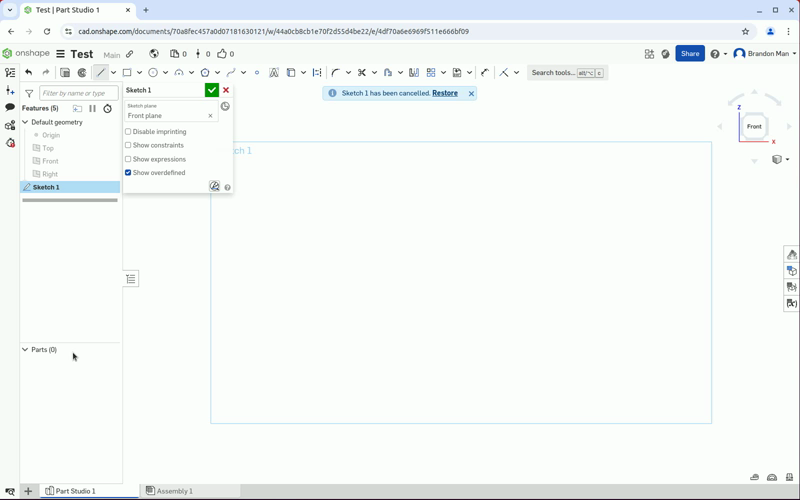
mouse_move(413, 329)
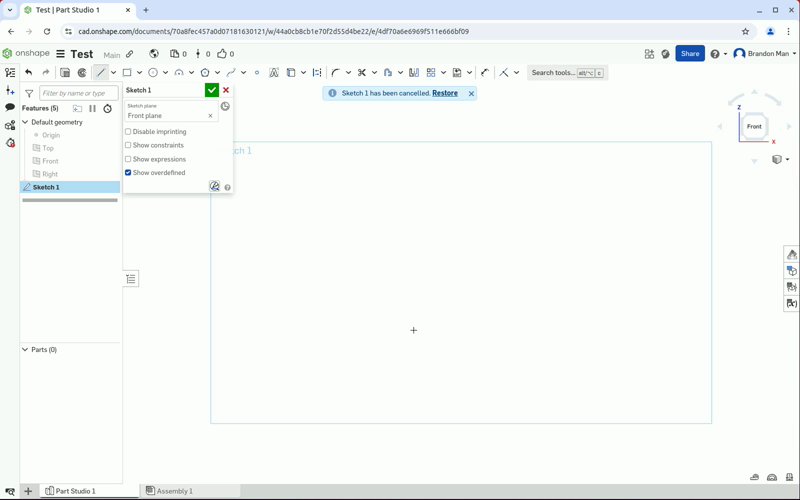
click(413, 329)
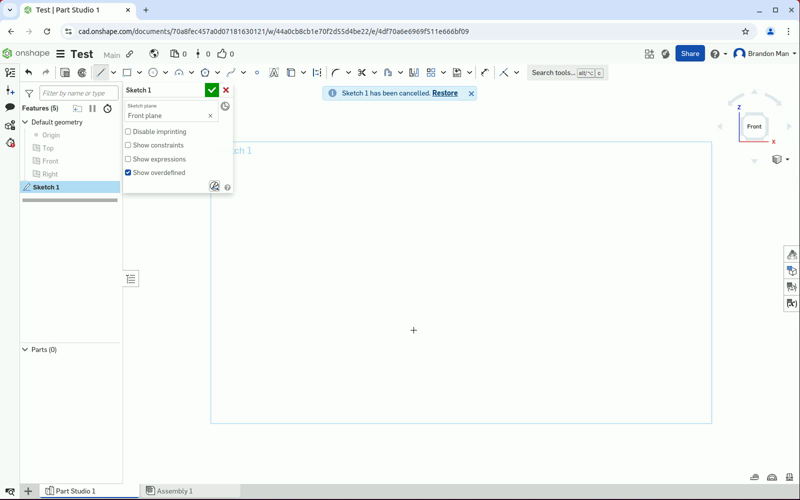
key_up(shift)
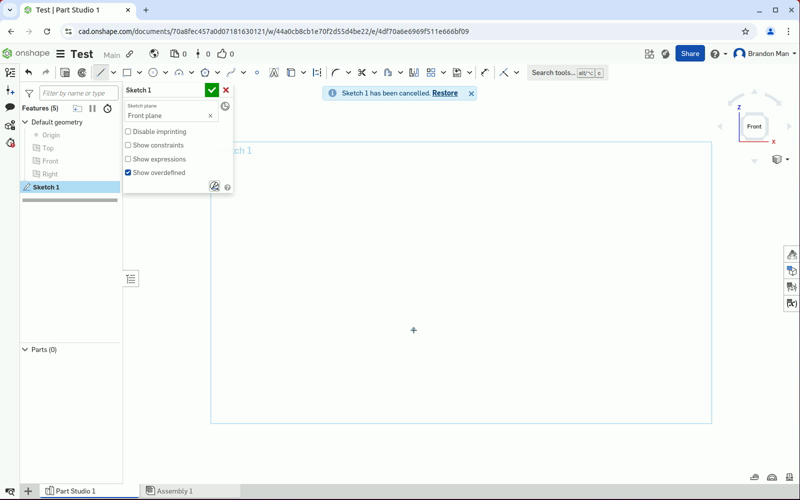
key_down(shift)
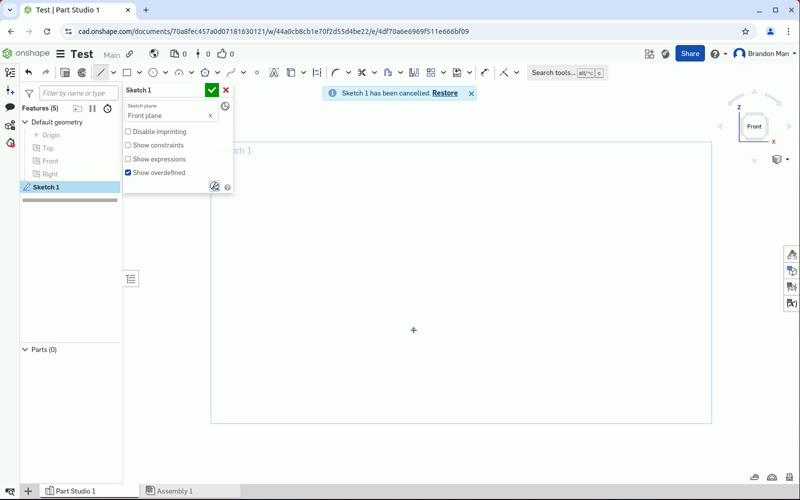
mouse_move(507, 329)
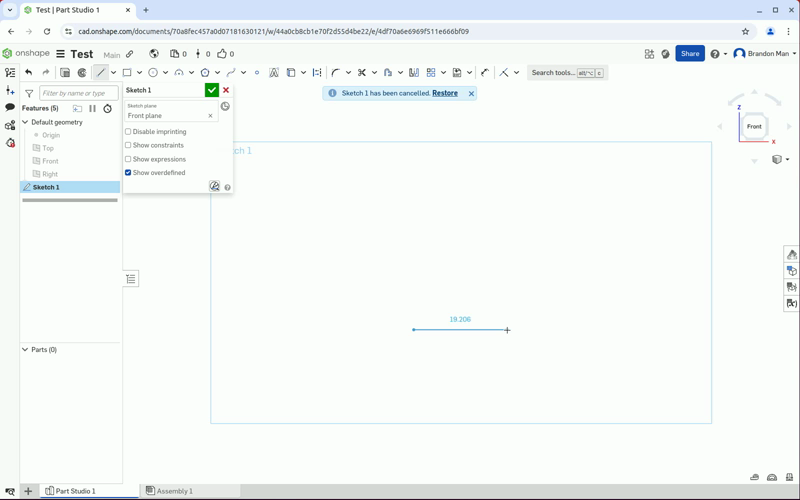
click(507, 329)
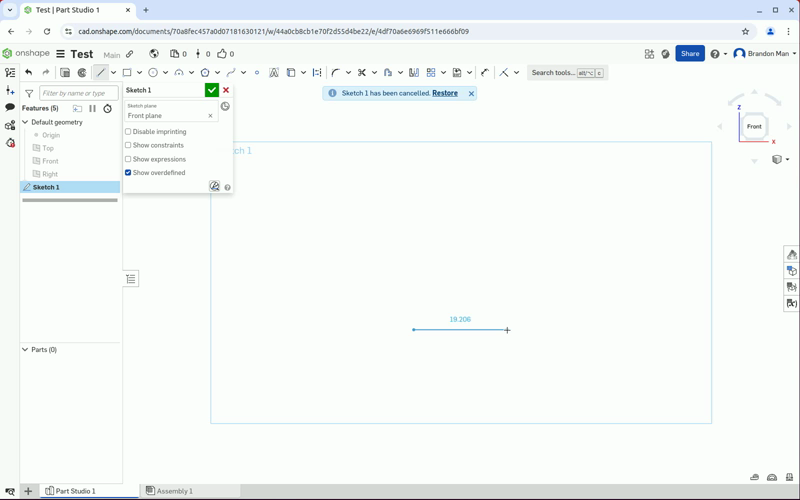
key_up(shift)
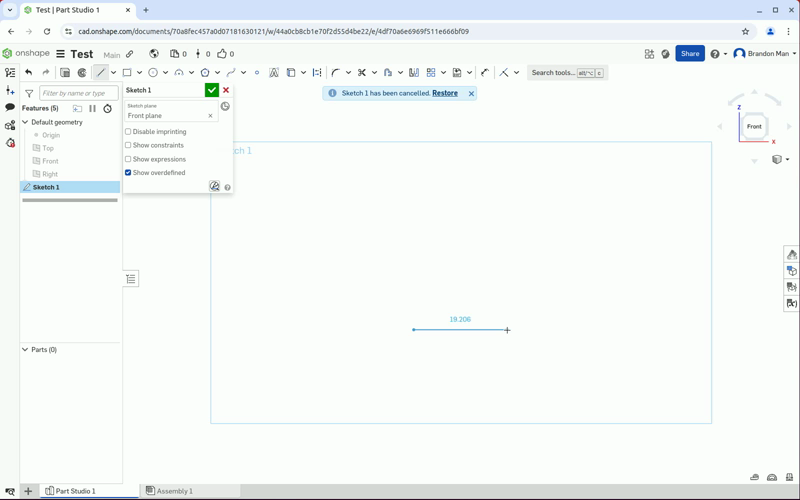
key_down(shift)
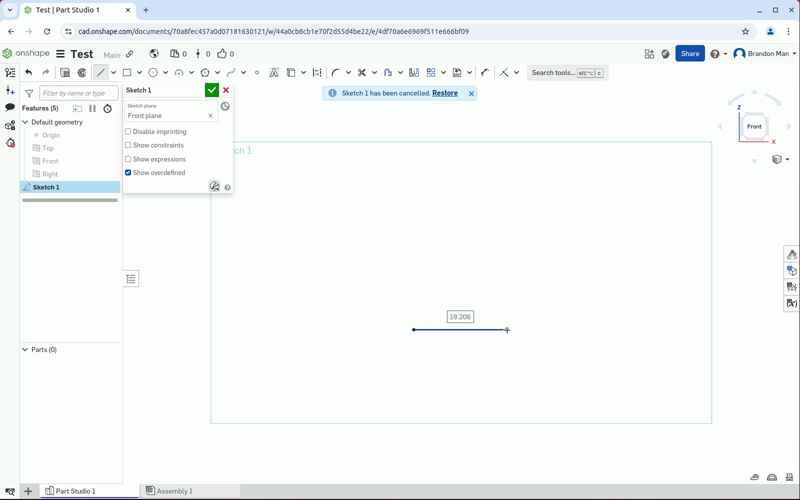
mouse_move(537, 329)
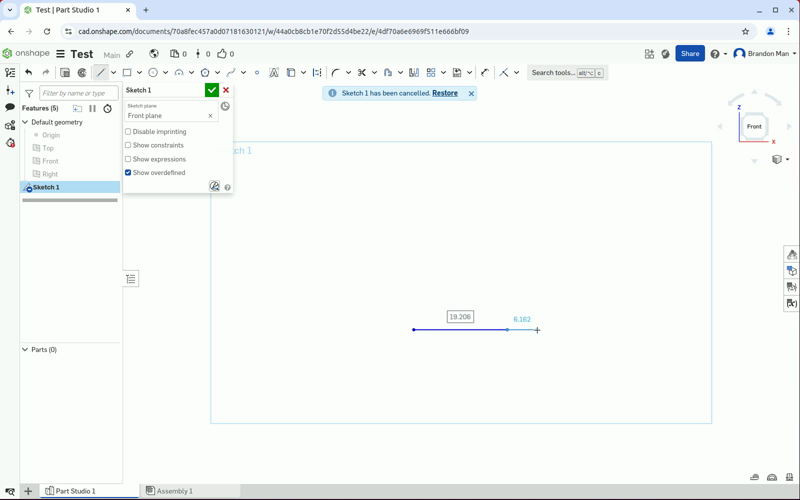
mouse_move(507, 303)
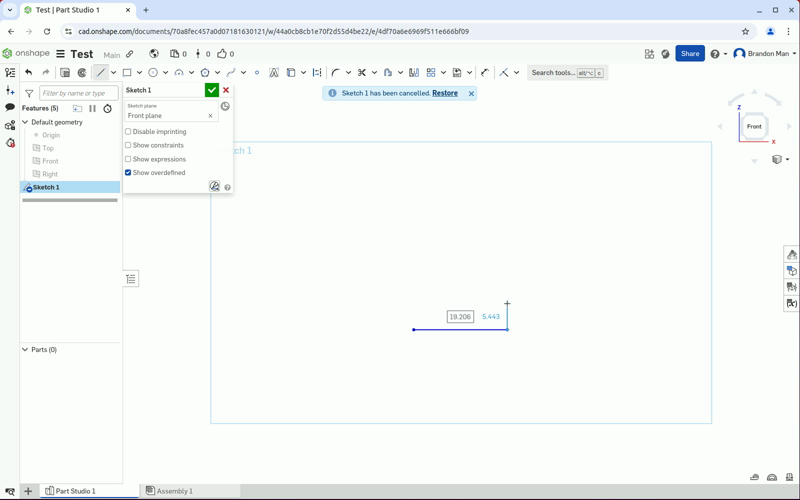
click(507, 303)
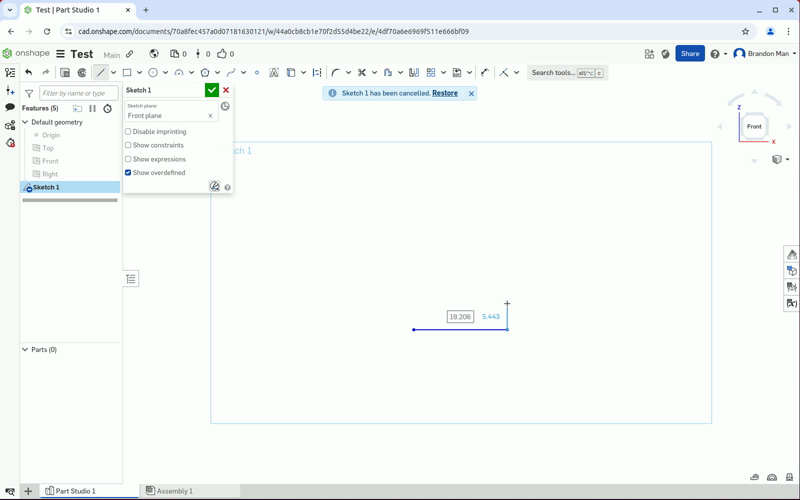
key_up(shift)
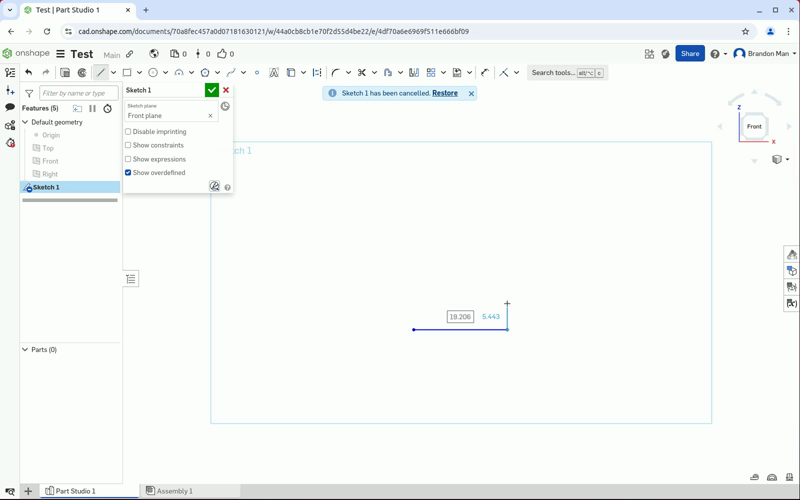
key_down(shift)
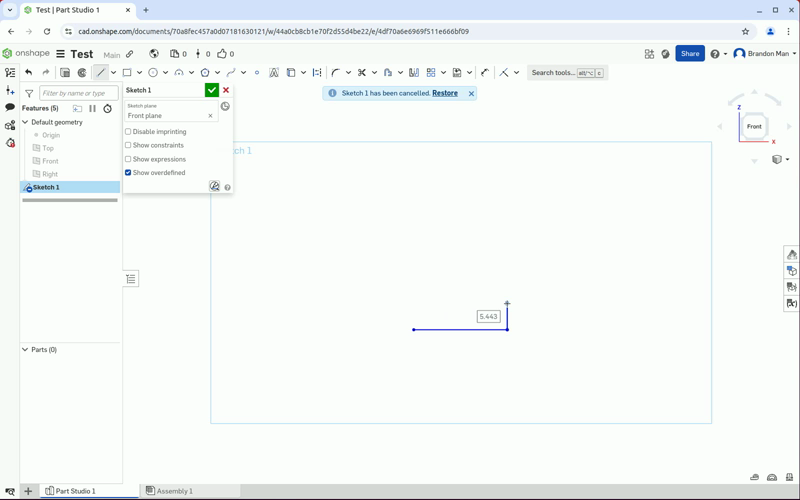
mouse_move(537, 303)
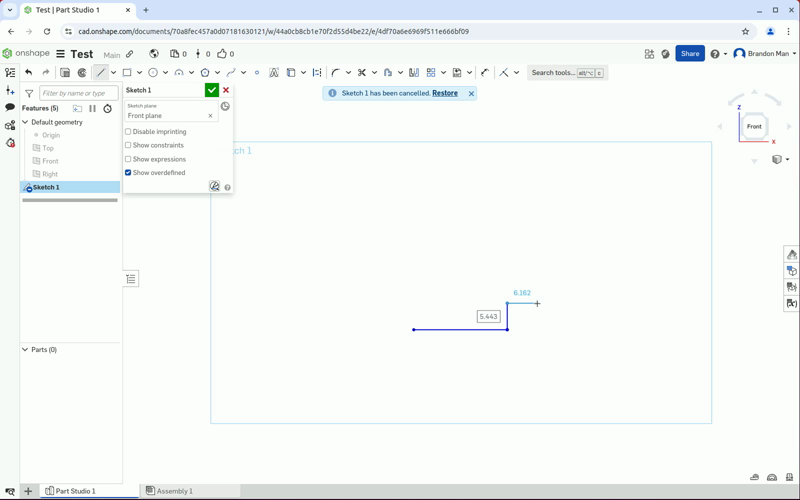
mouse_move(480, 303)
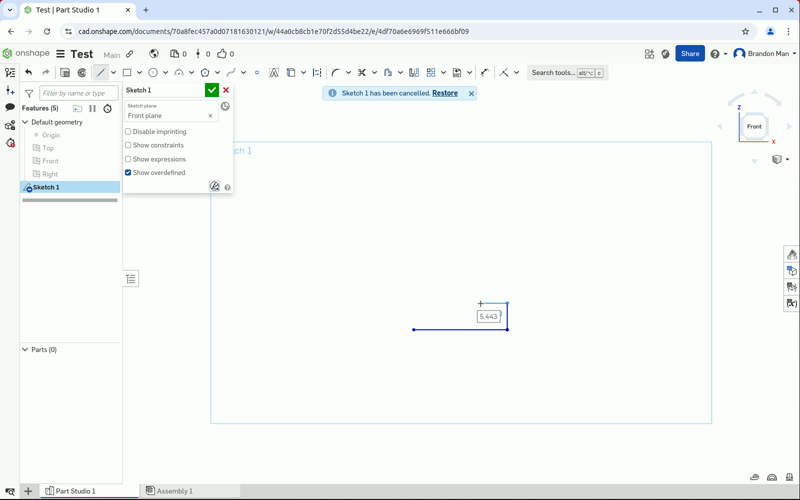
click(480, 303)
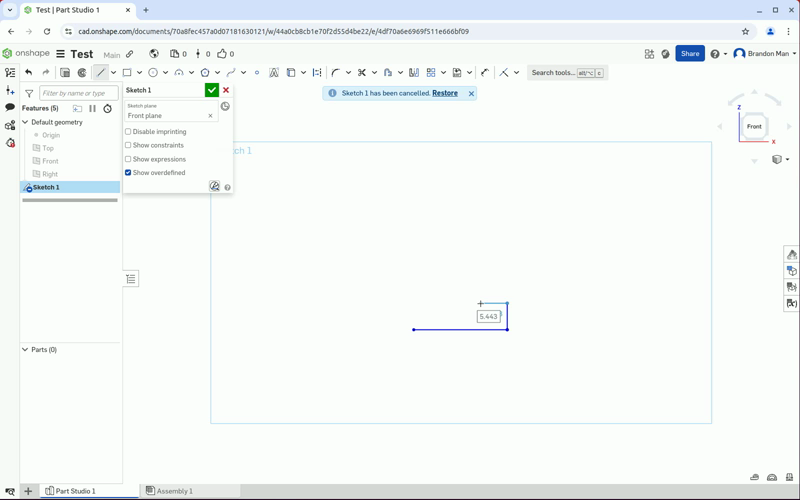
key_up(shift)
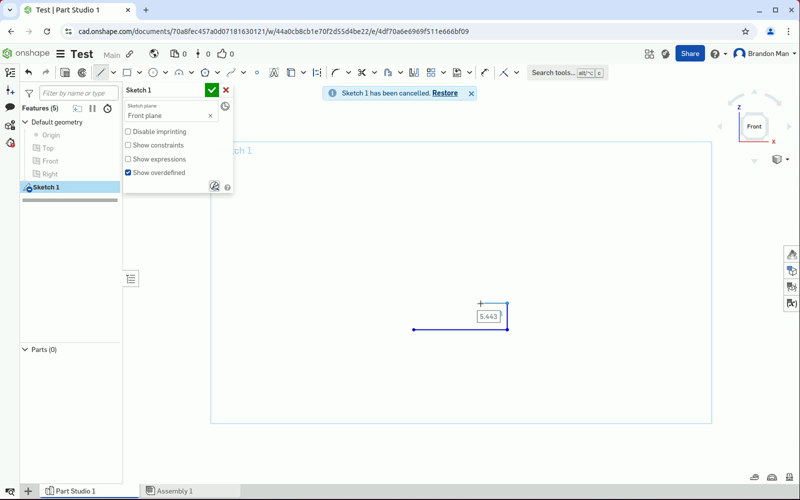
key_down(shift)
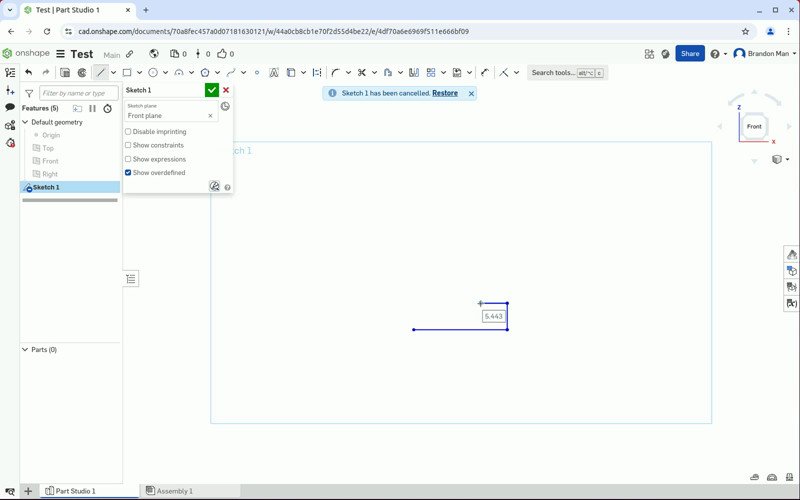
mouse_move(480, 236)
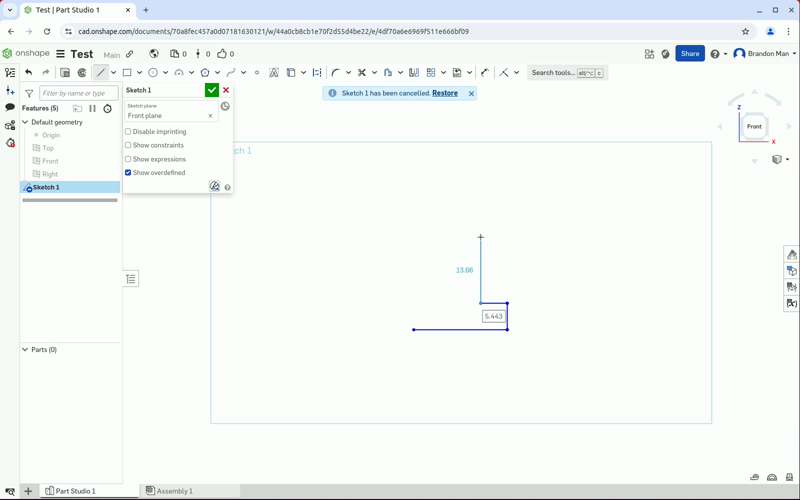
click(480, 236)
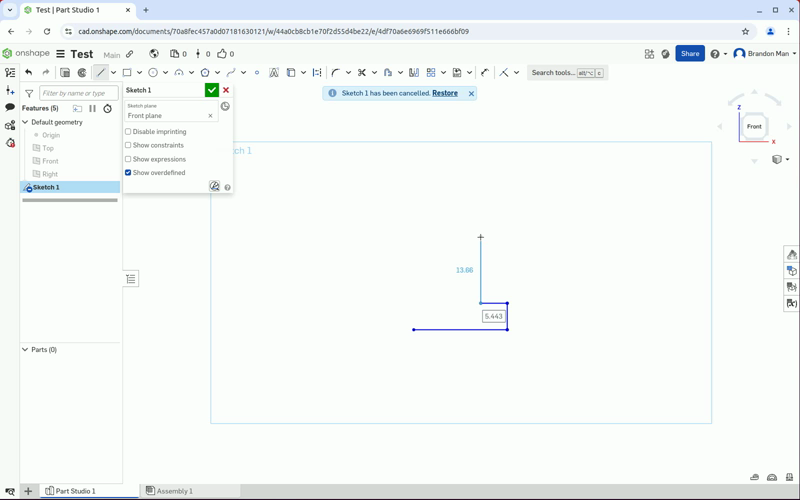
key_up(shift)
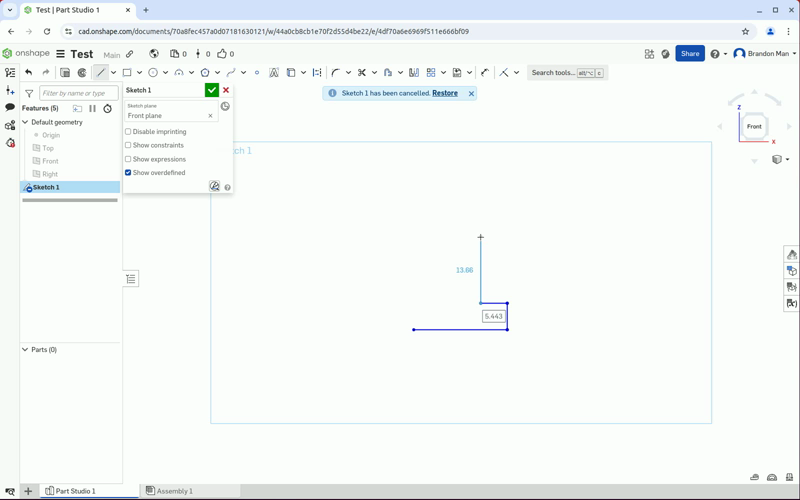
key_down(shift)
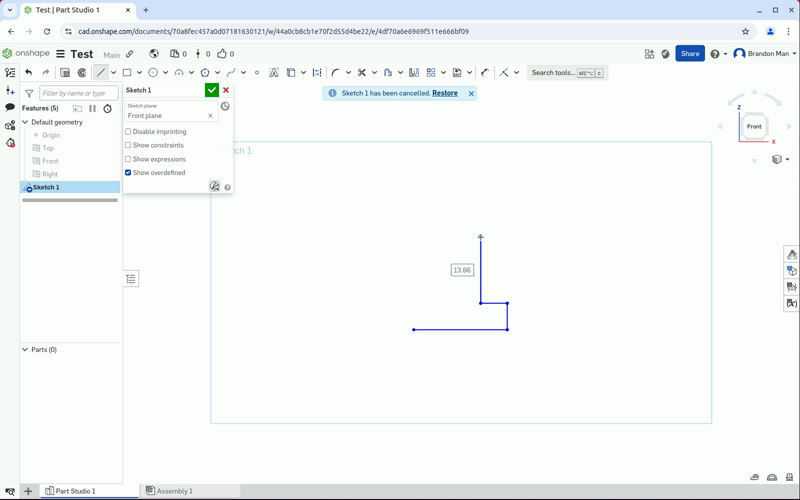
mouse_move(510, 236)
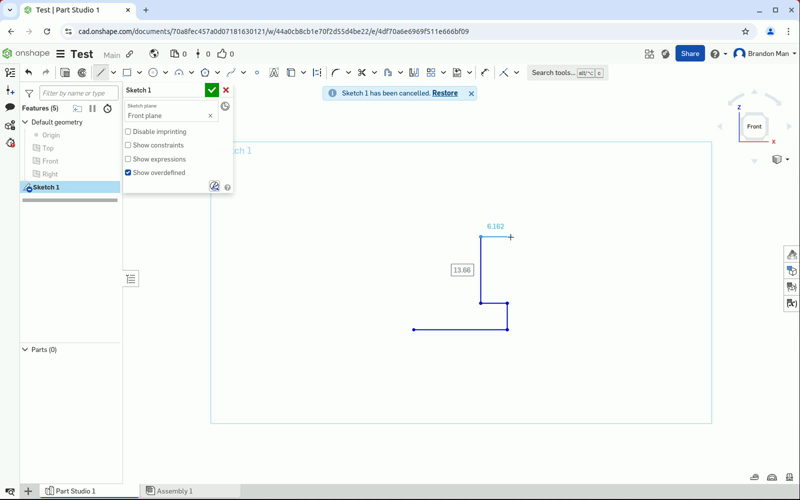
mouse_move(507, 236)
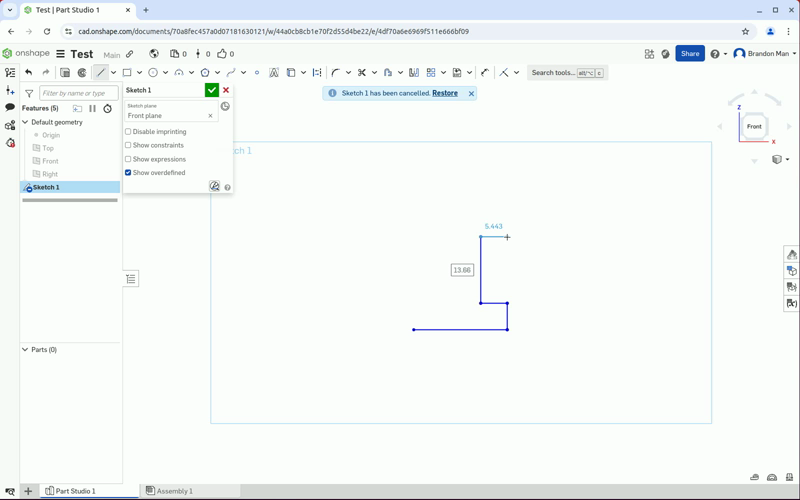
click(507, 236)
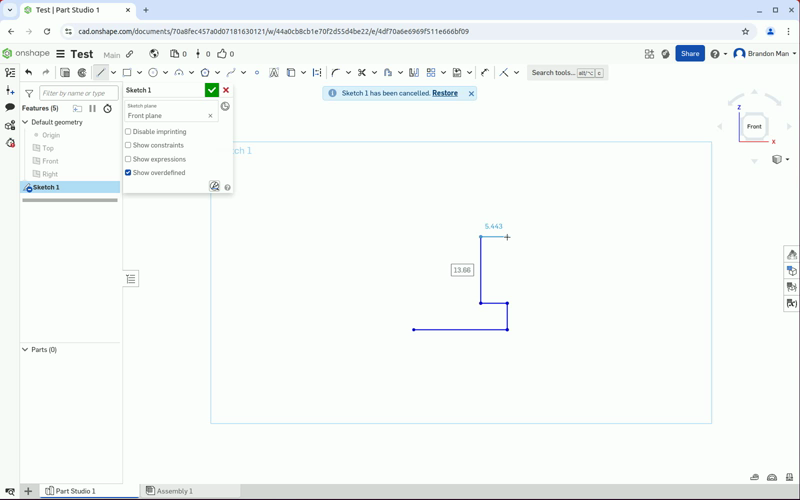
key_up(shift)
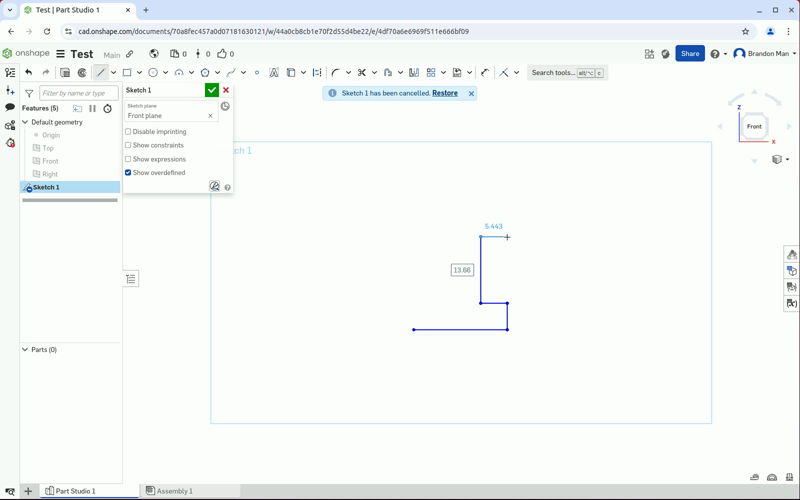
key_down(shift)
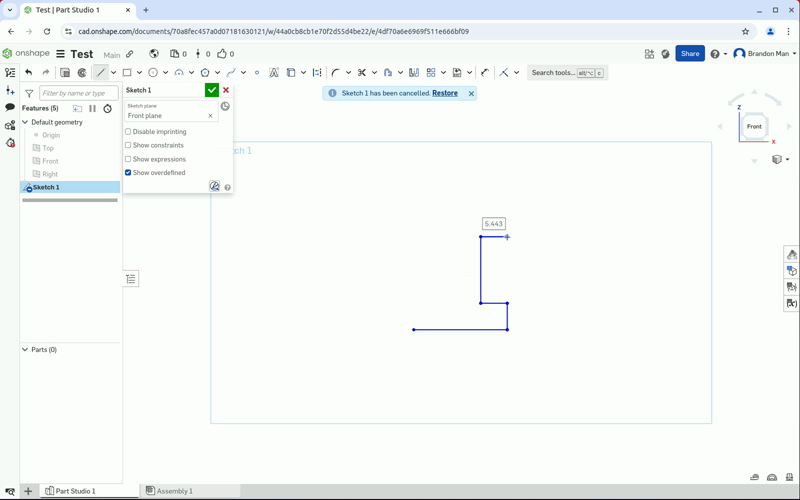
mouse_move(537, 236)
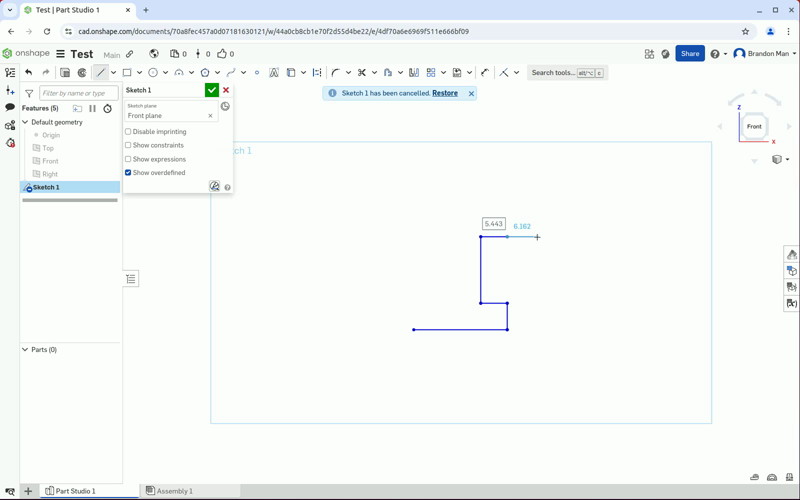
mouse_move(507, 210)
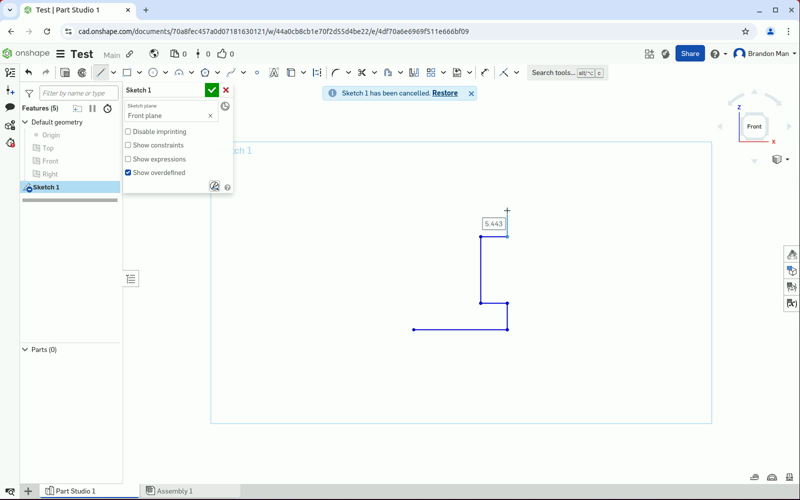
click(507, 210)
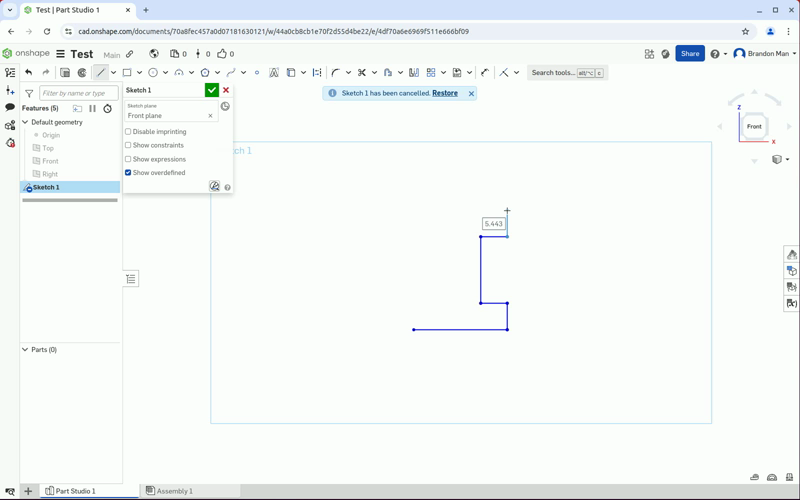
key_up(shift)
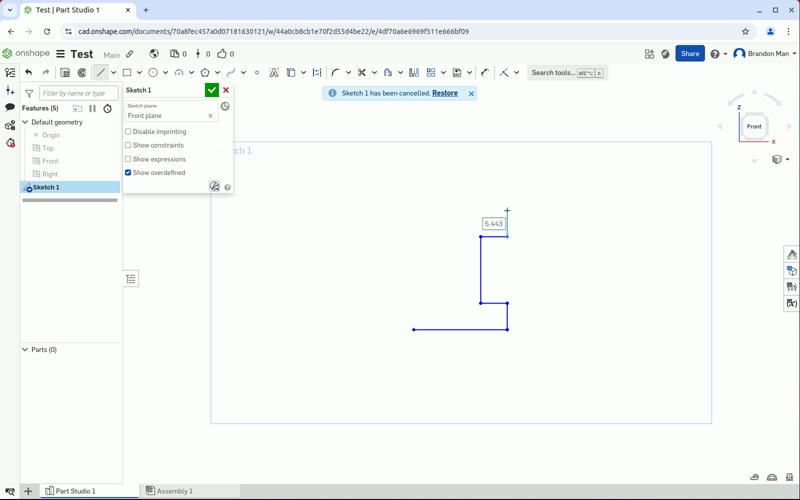
key_down(shift)
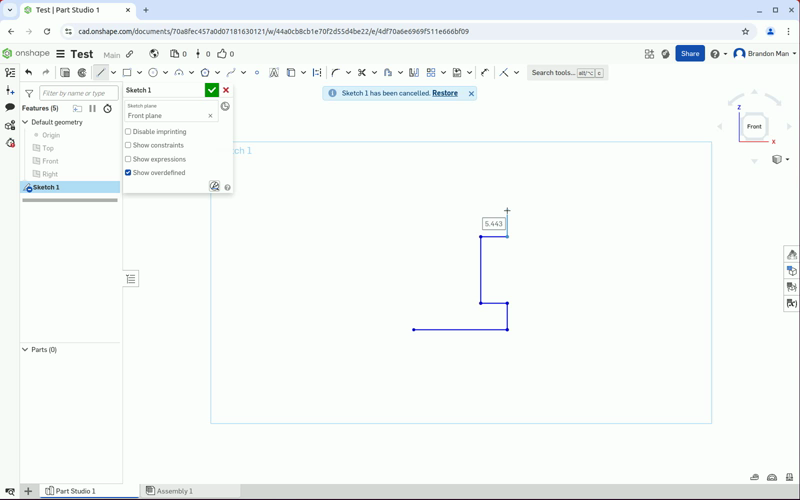
mouse_move(413, 210)
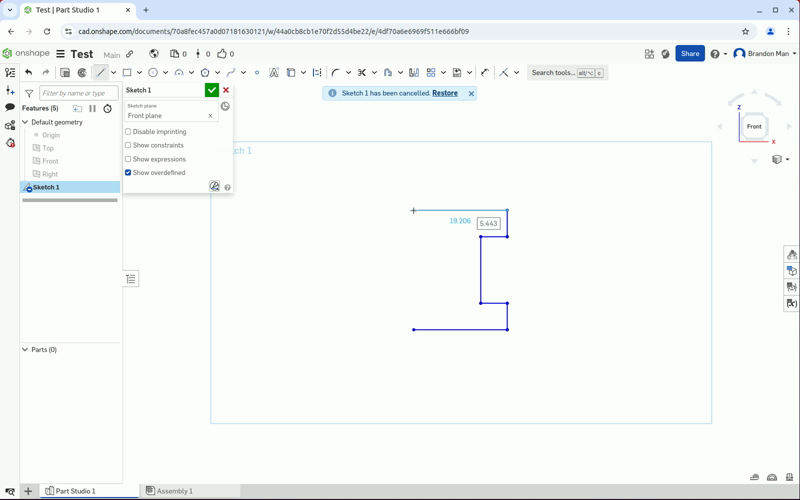
click(413, 210)
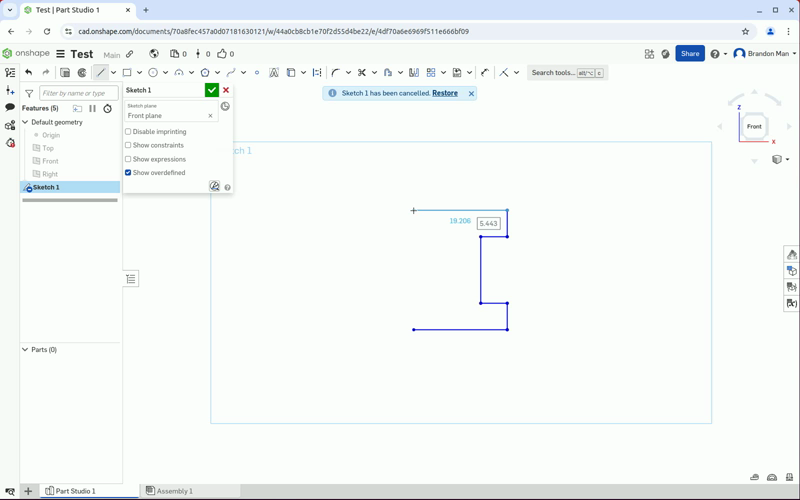
key_up(shift)
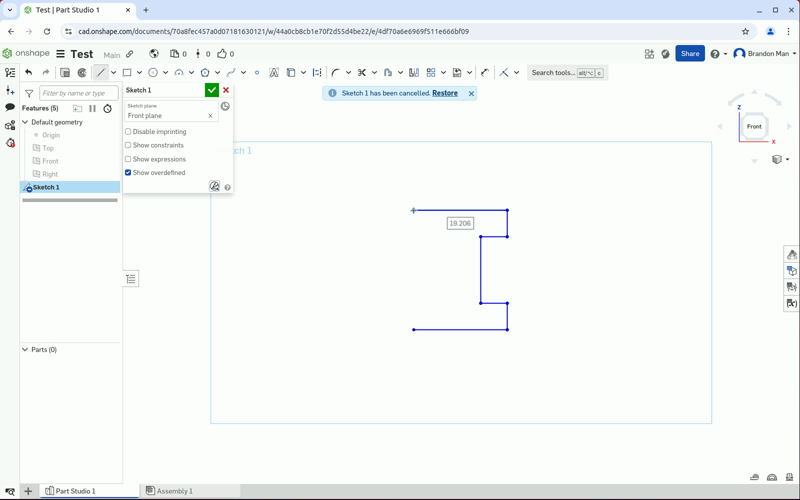
key_down(shift)
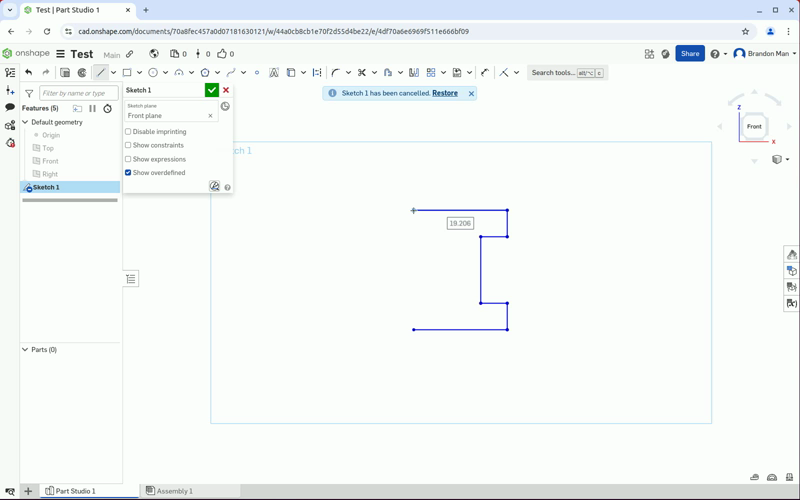
mouse_move(444, 210)
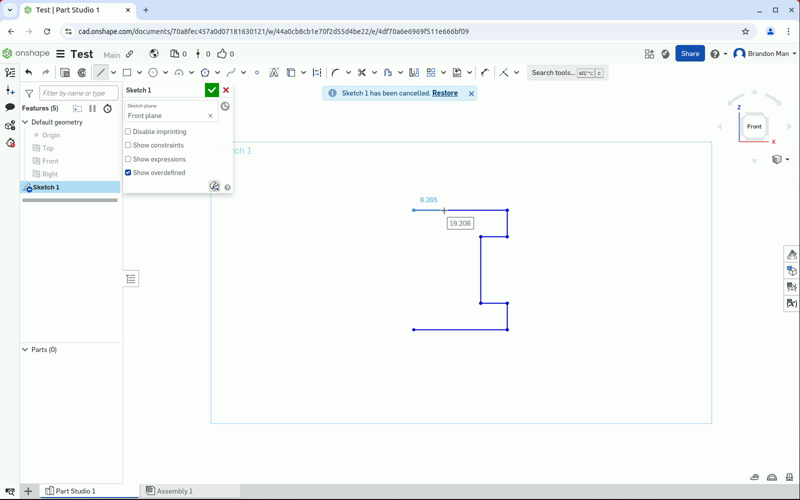
mouse_move(413, 236)
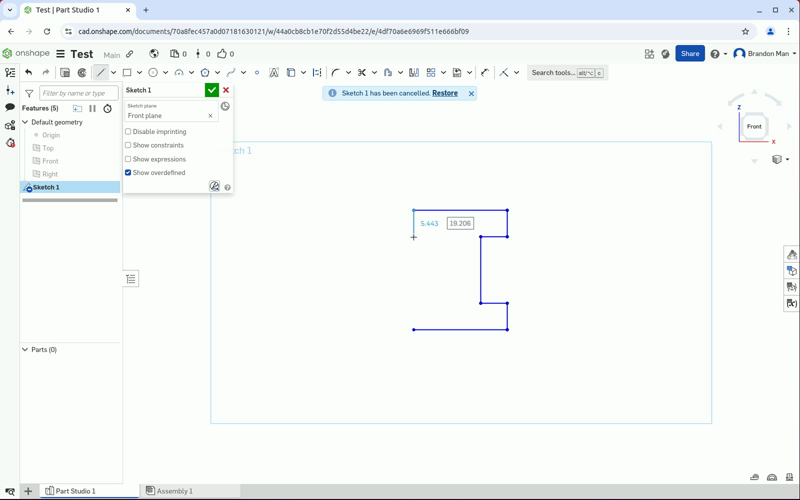
click(413, 236)
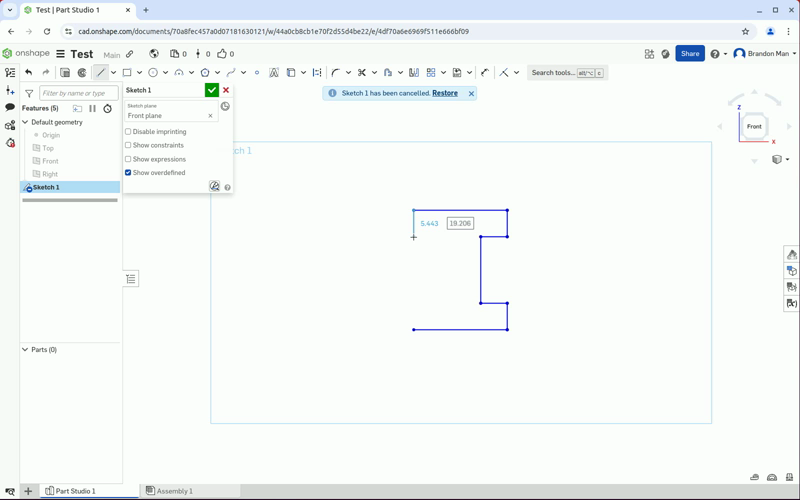
key_up(shift)
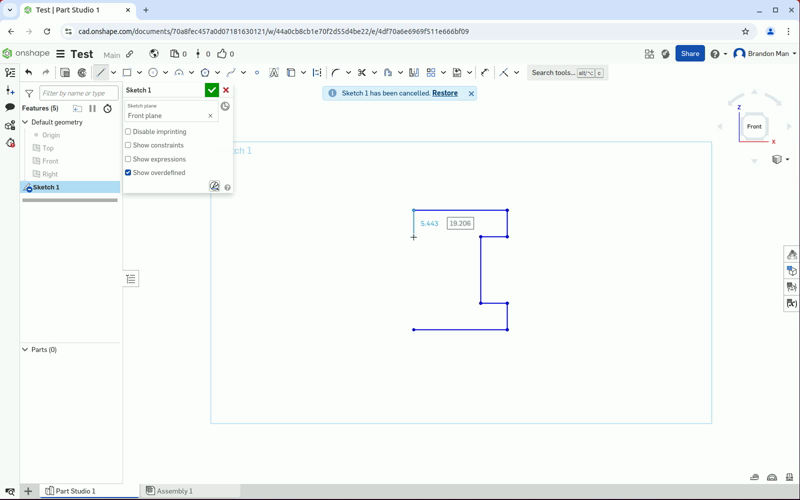
key_down(shift)
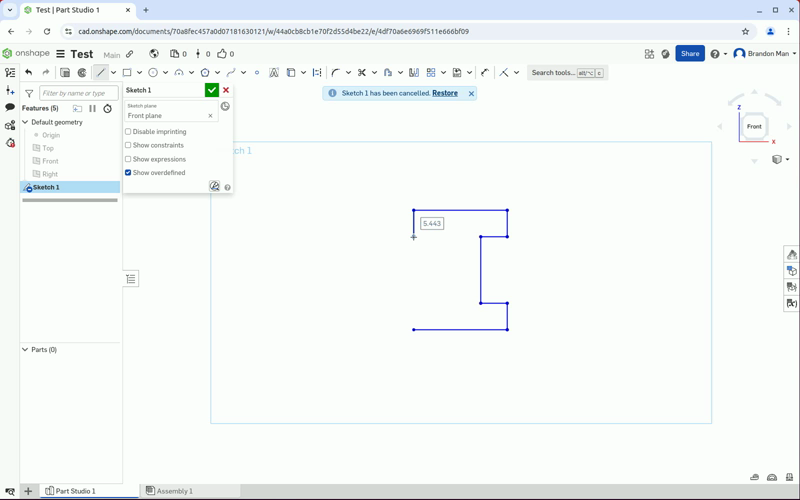
mouse_move(444, 236)
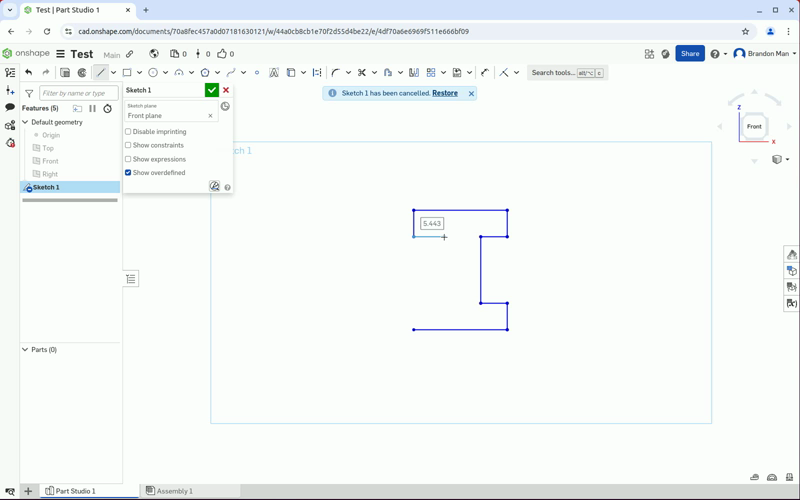
mouse_move(440, 236)
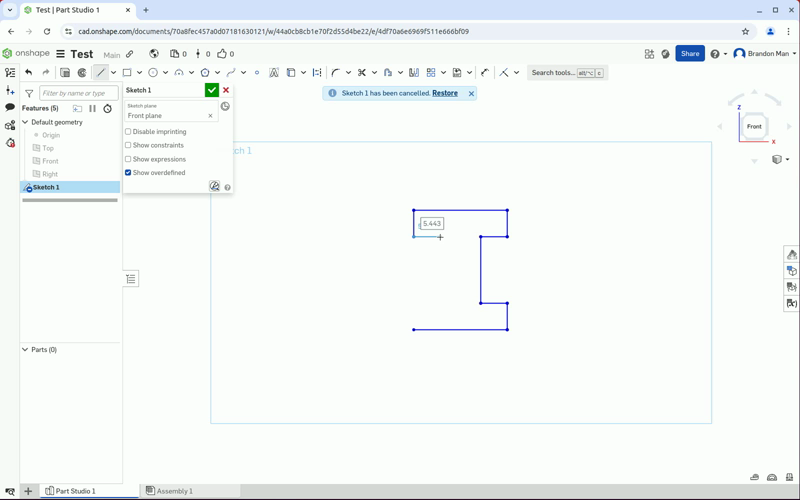
click(440, 236)
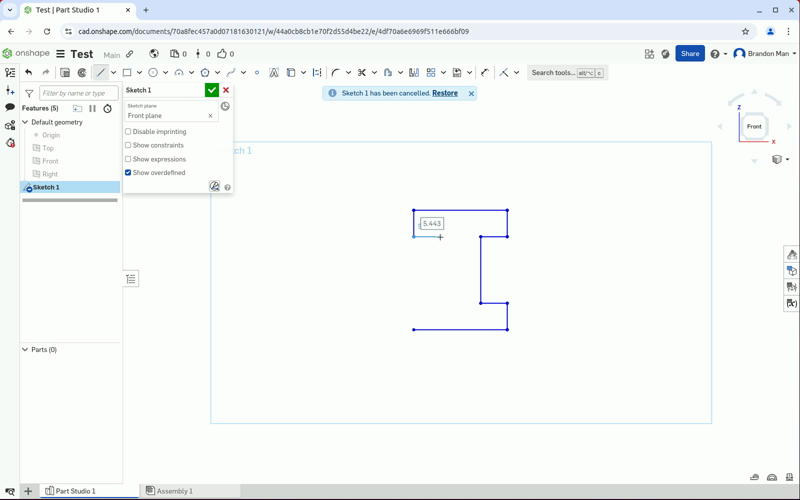
key_up(shift)
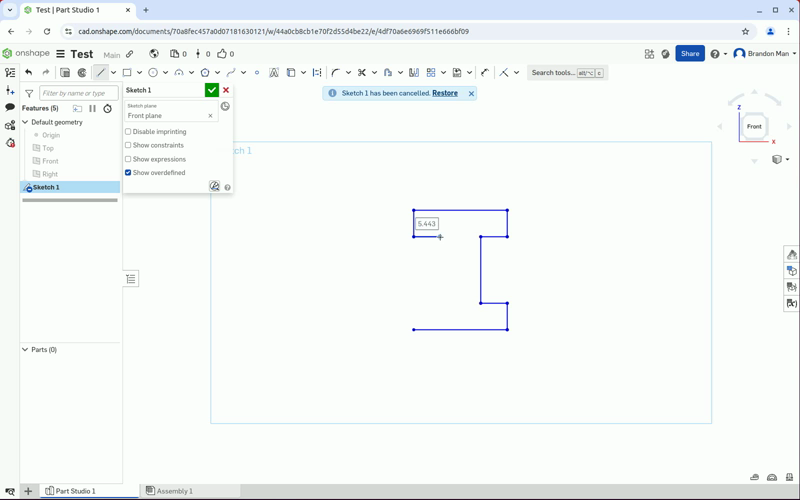
key_down(shift)
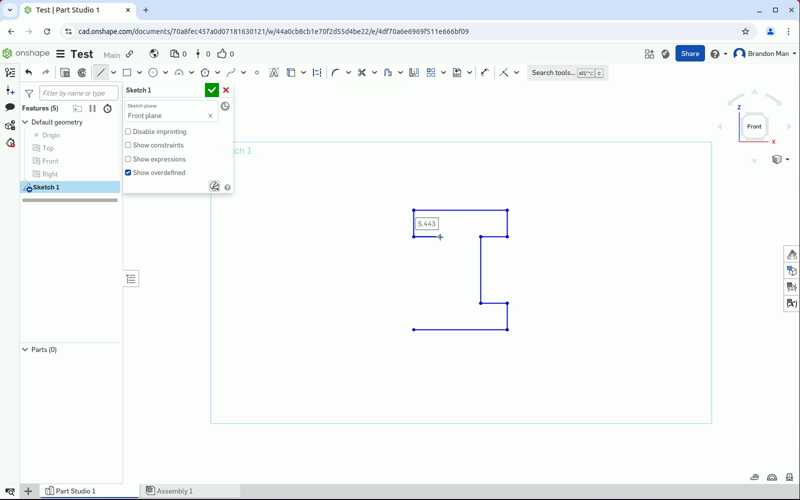
mouse_move(440, 303)
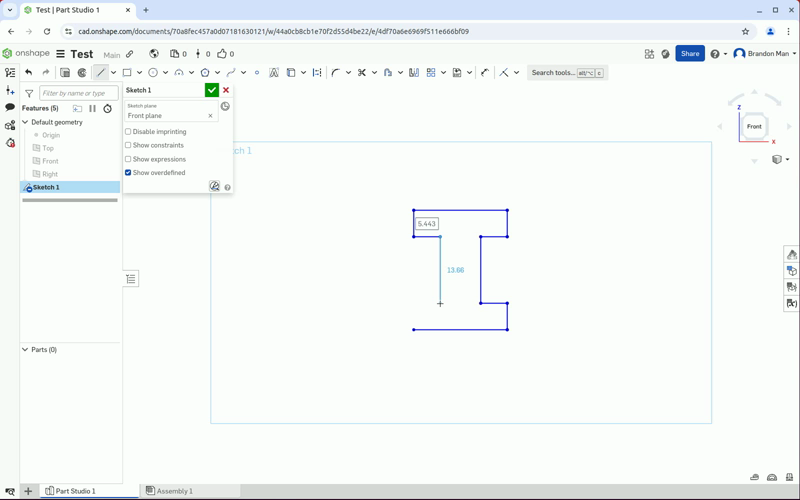
click(440, 303)
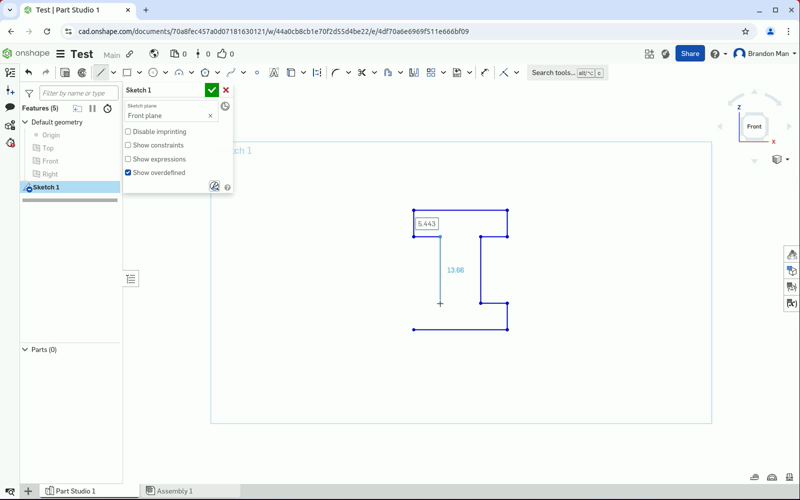
key_up(shift)
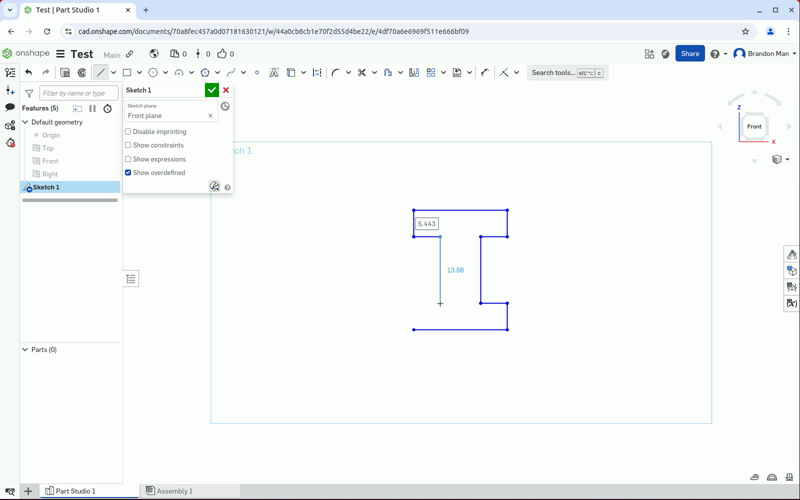
key_down(shift)
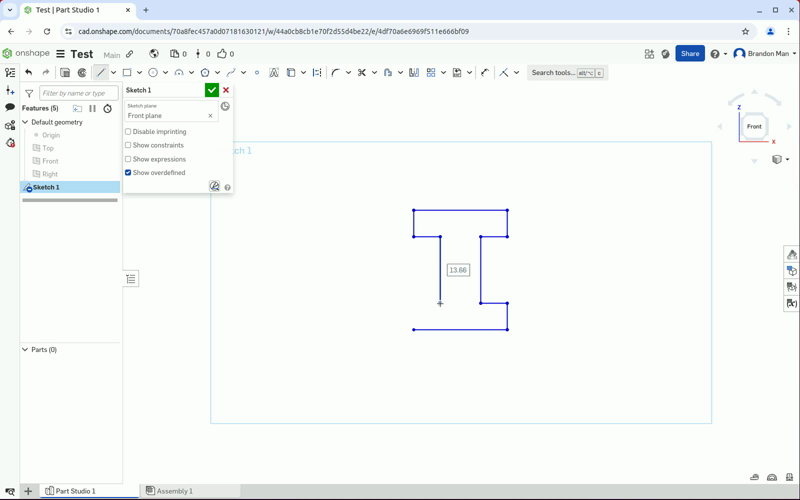
mouse_move(470, 303)
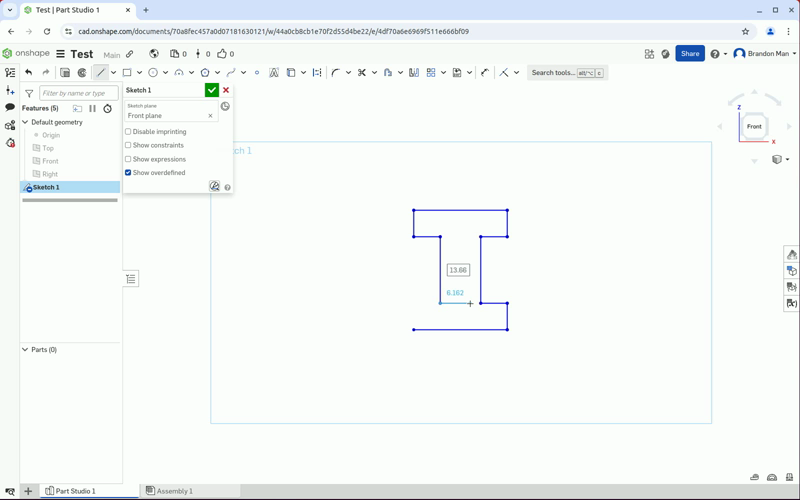
mouse_move(413, 303)
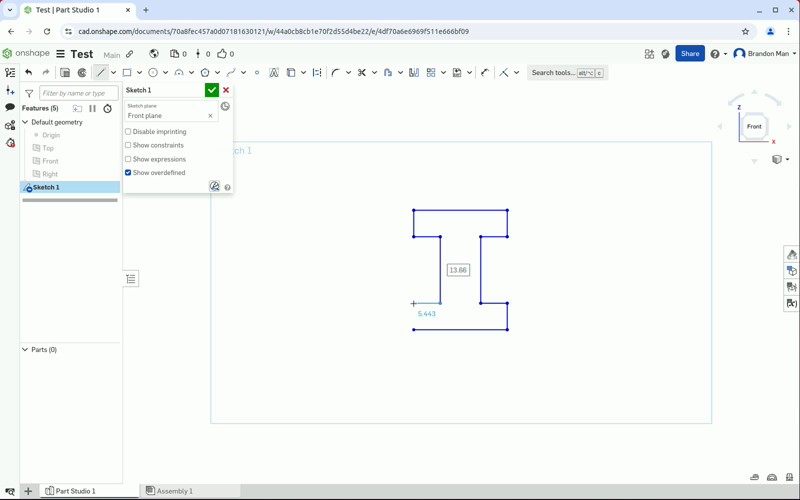
click(413, 303)
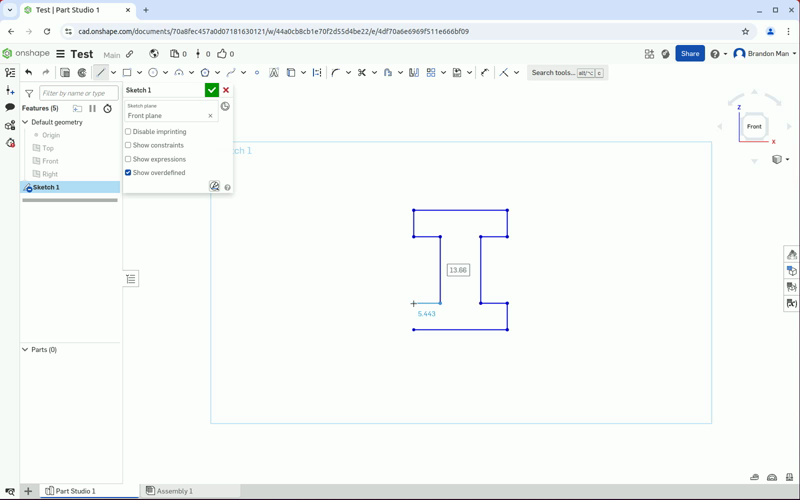
key_up(shift)
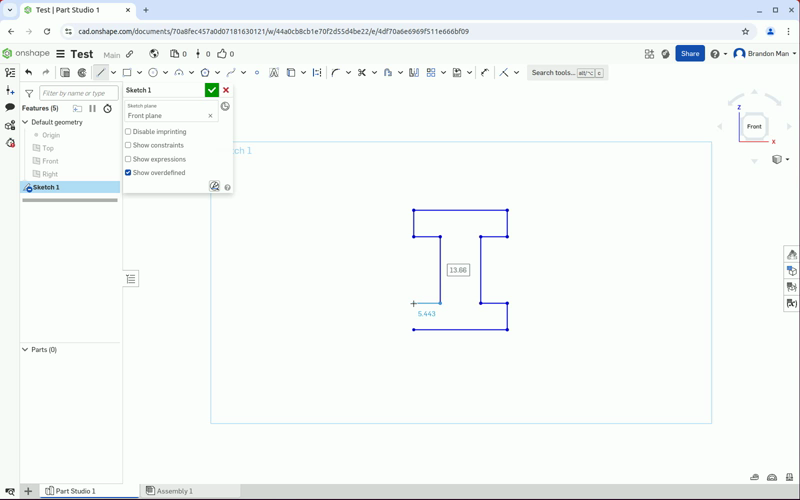
mouse_move(444, 303)
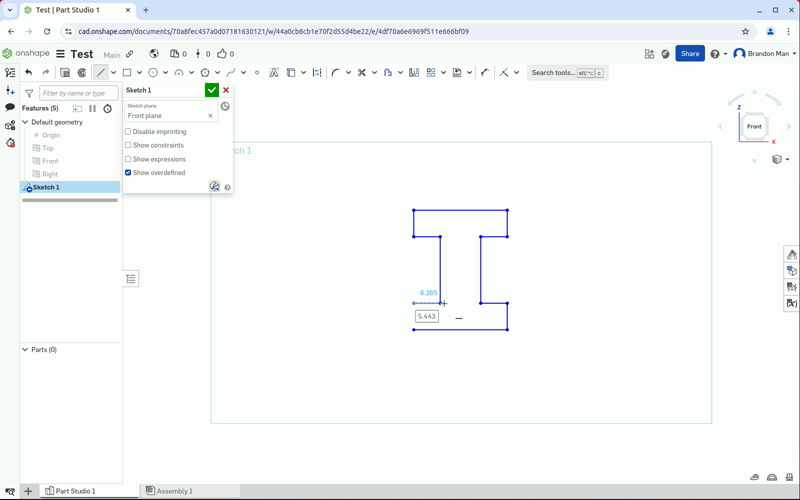
key_down(shift)
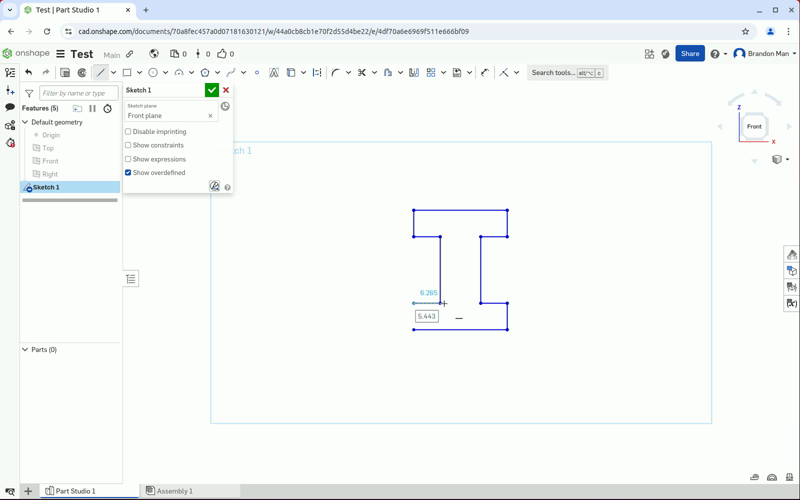
mouse_move(413, 329)
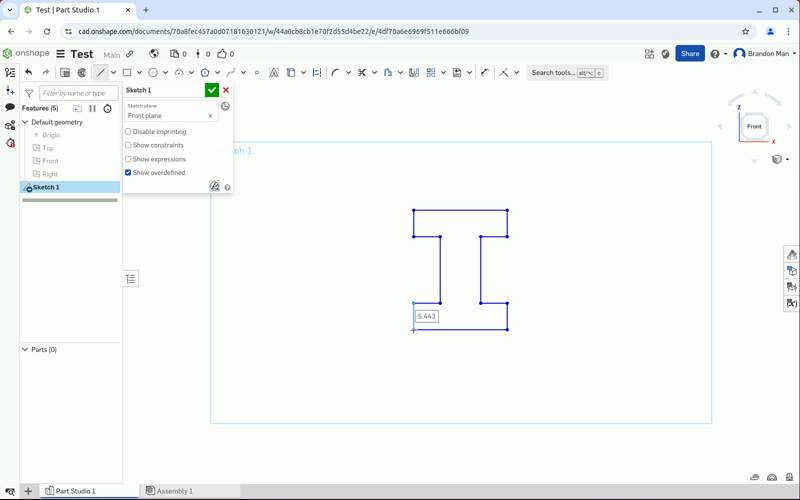
key_up(shift)
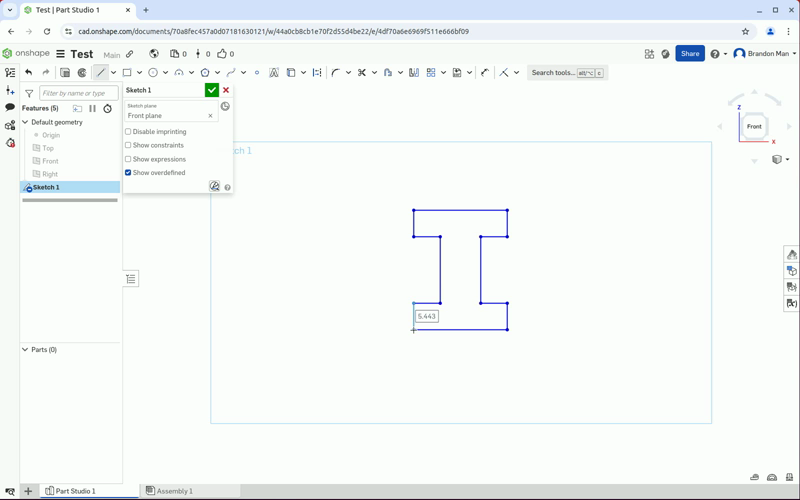
click(413, 329)
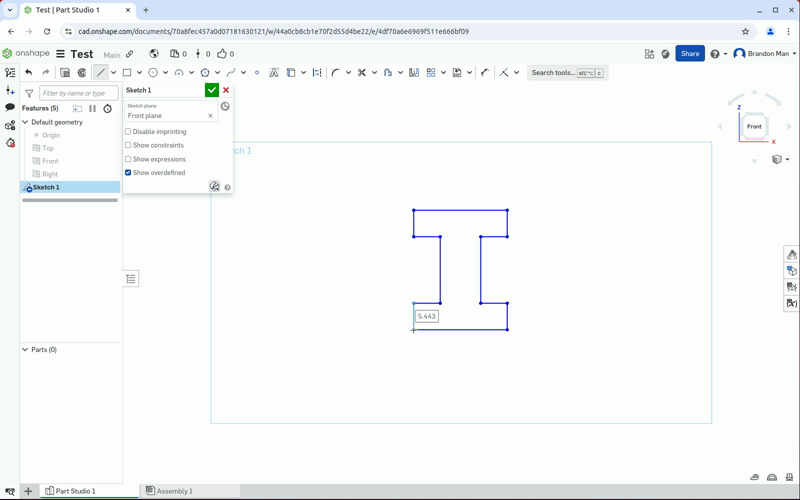
key(esc)
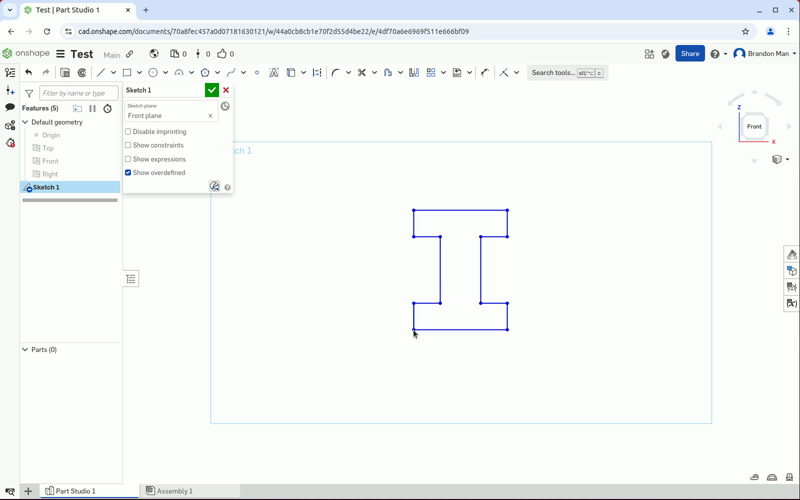
mouse_move(456, 288)
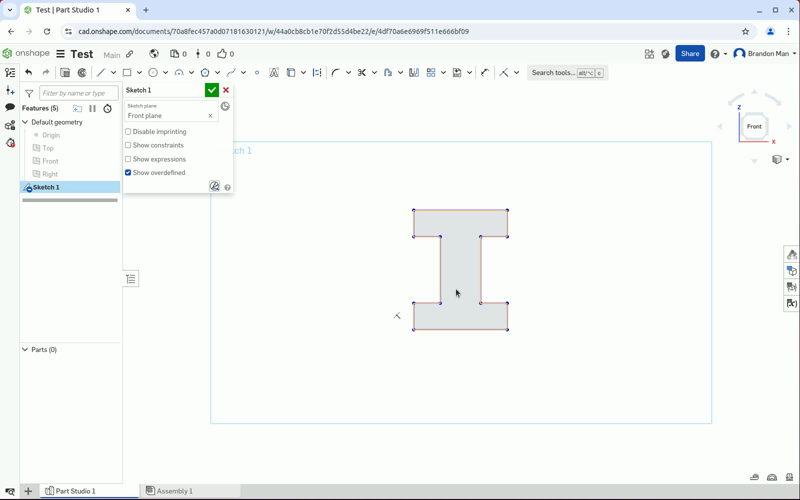
click(456, 288)
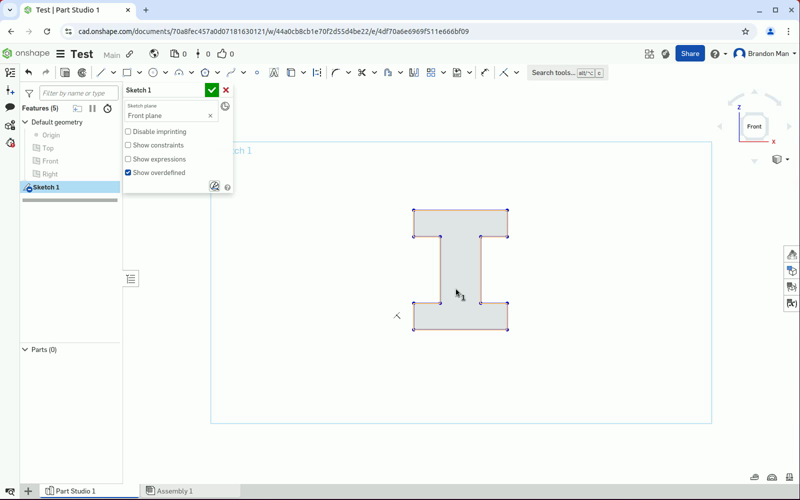
mouse_move(73, 352)
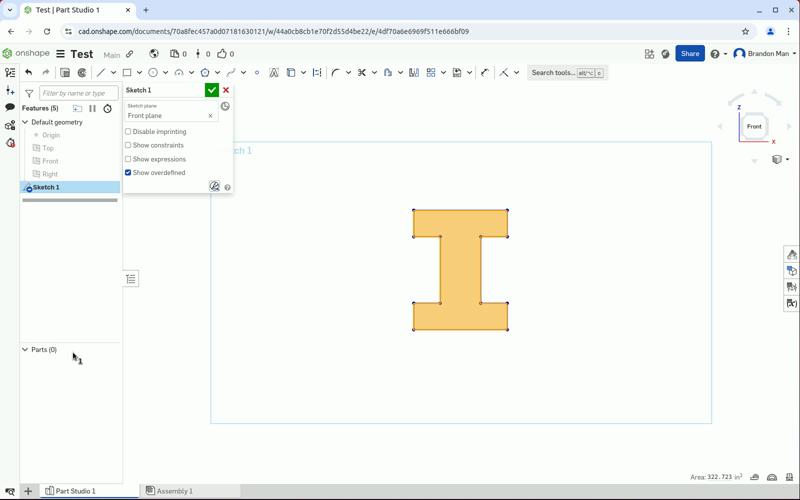
key(shift+y)
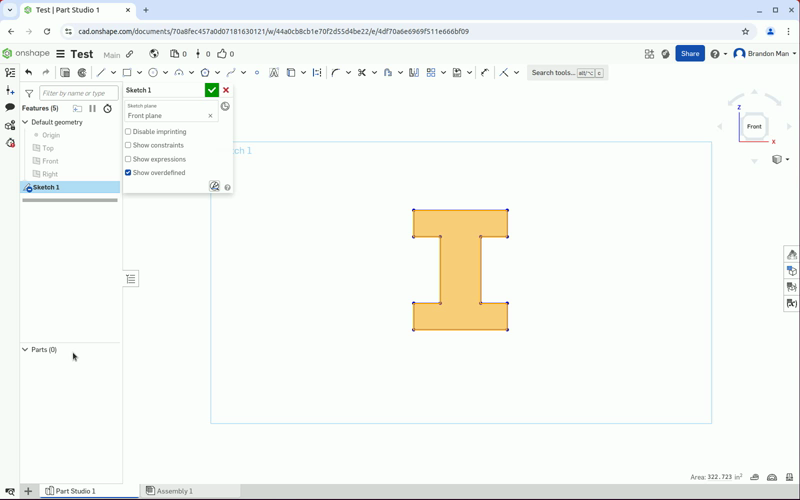
key(shift+e)
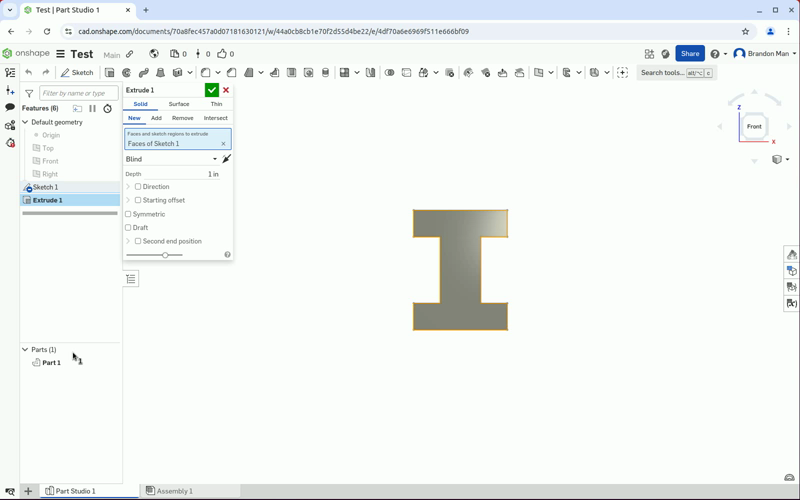
mouse_move(143, 106)
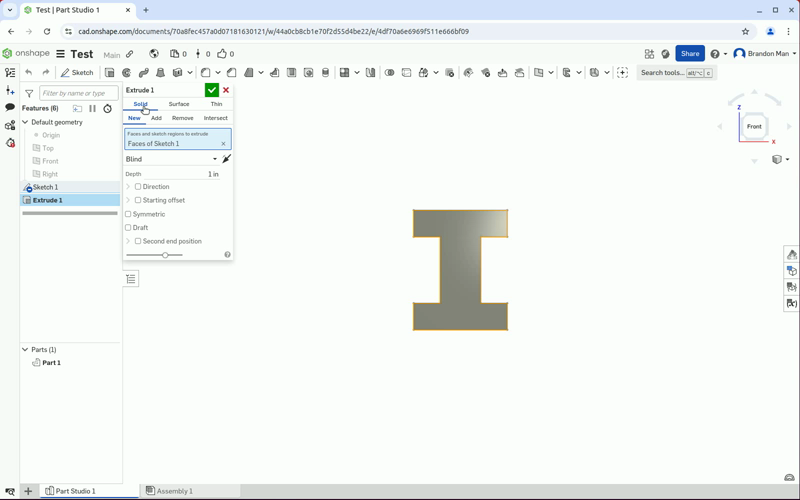
click(143, 106)
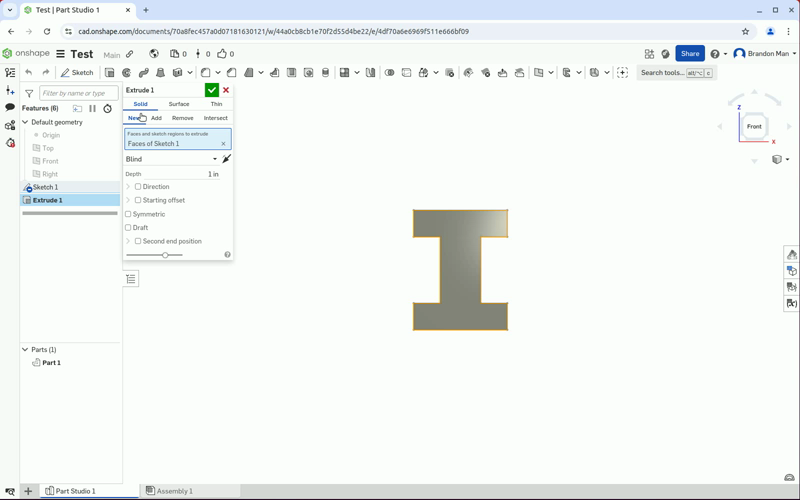
mouse_move(137, 120)
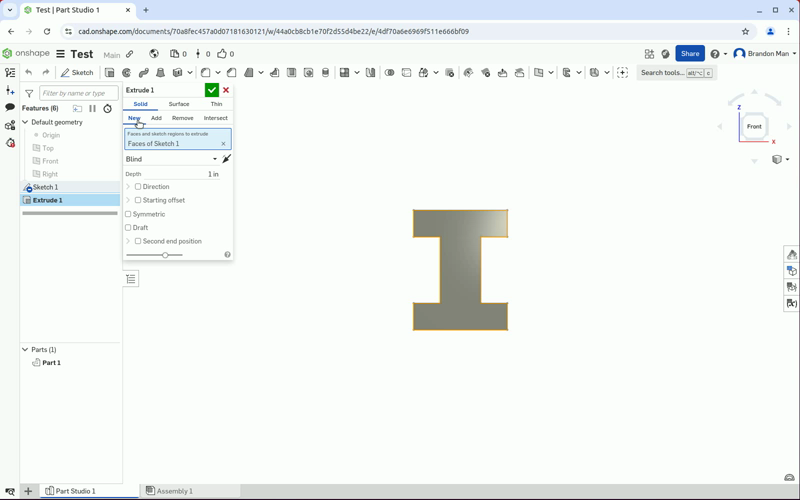
click(137, 120)
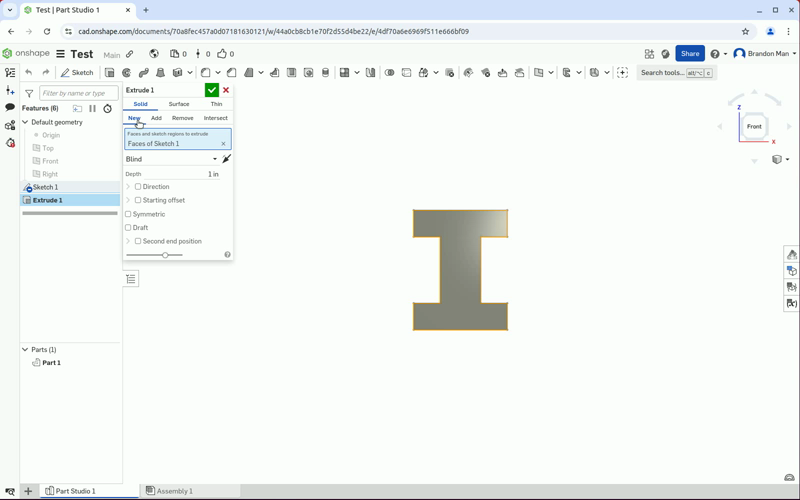
key(tab, 4)
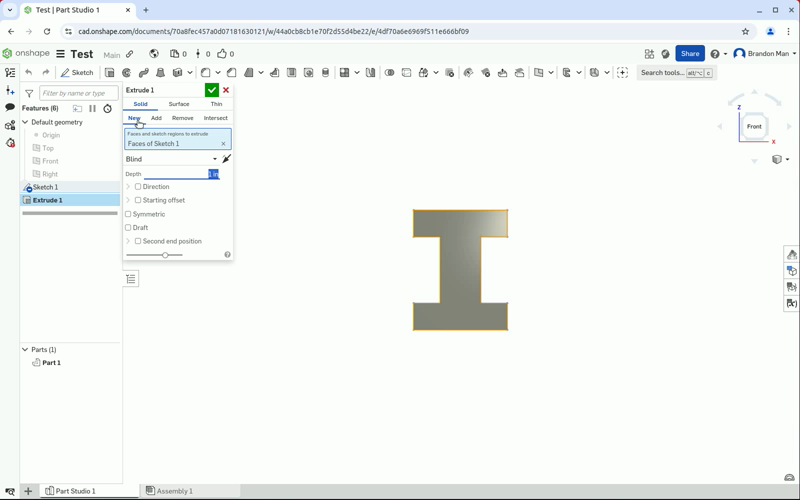
text(16.368)
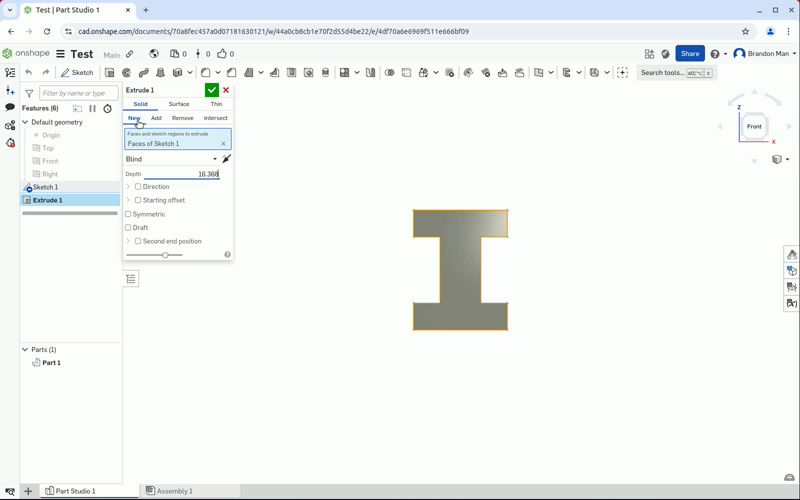
key(enter)
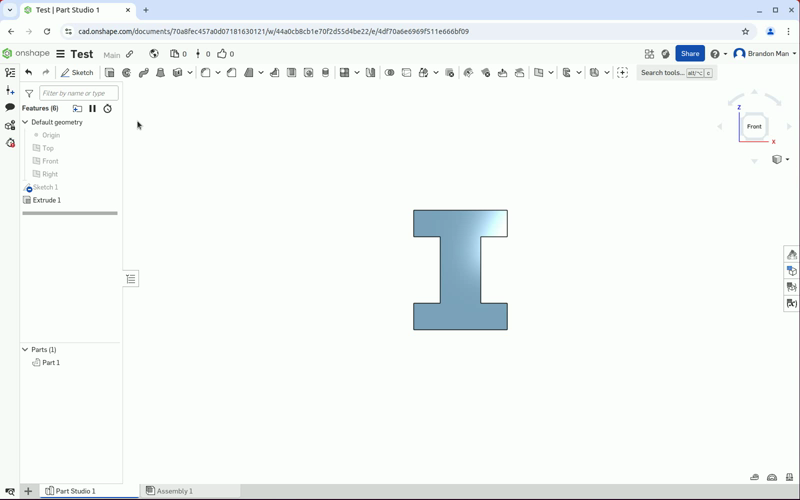
key(shift+h)
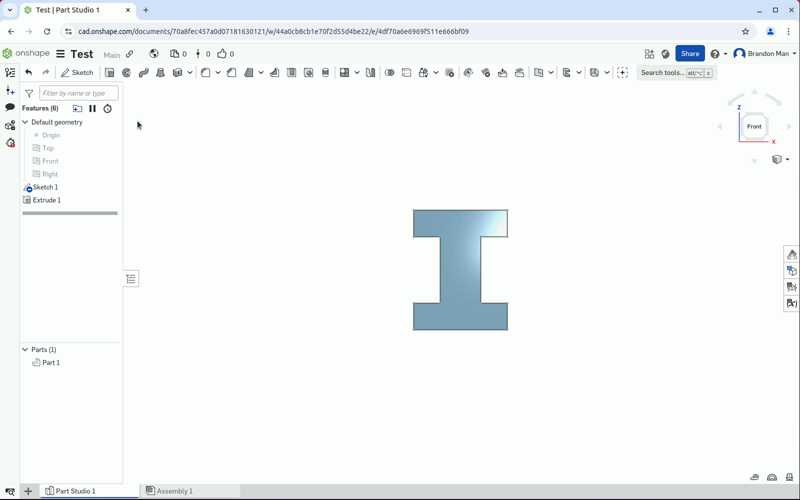
key(shift+h)
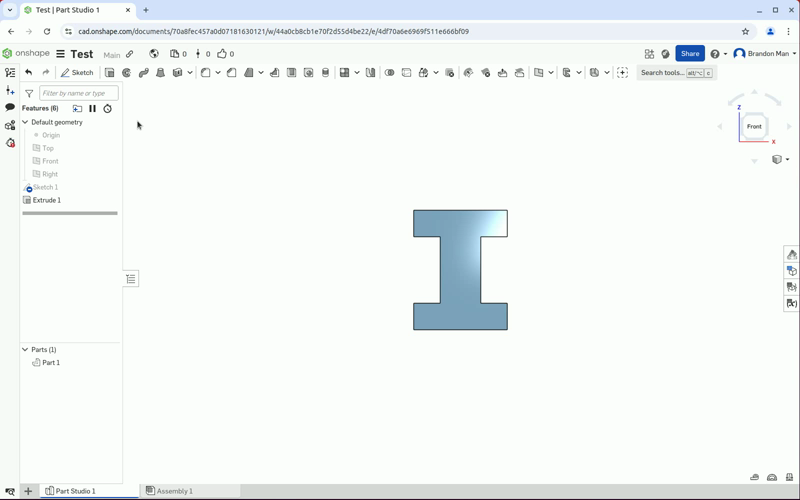
mouse_move(73, 189)
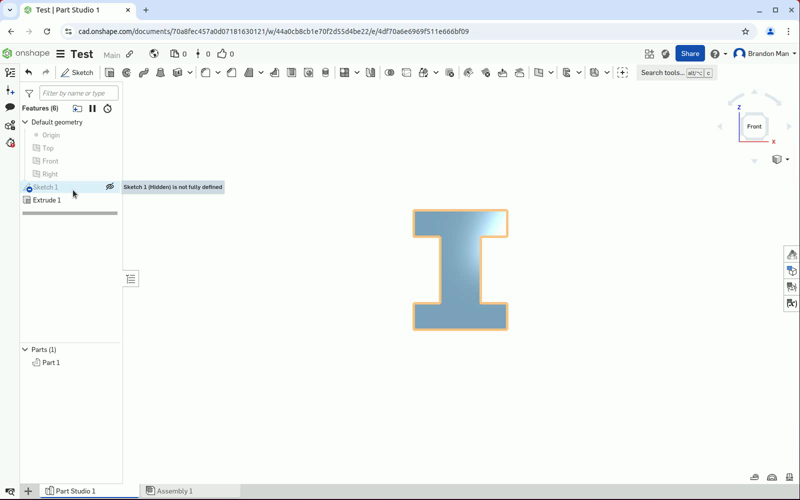
click(73, 189)
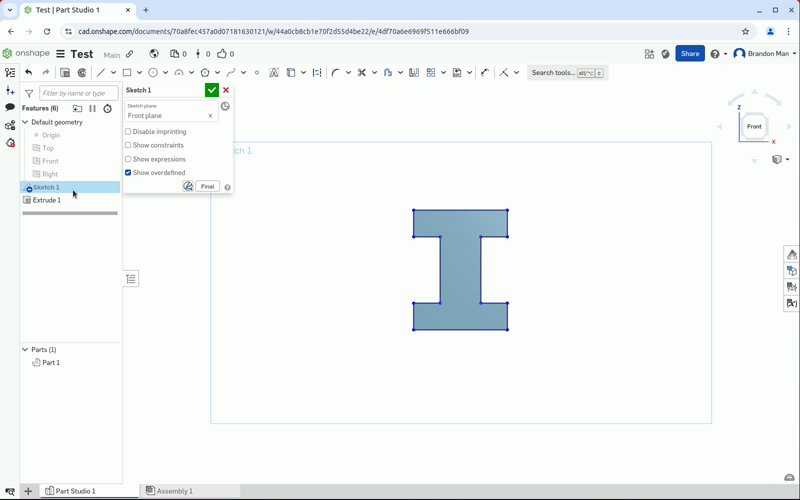
mouse_move(229, 92)
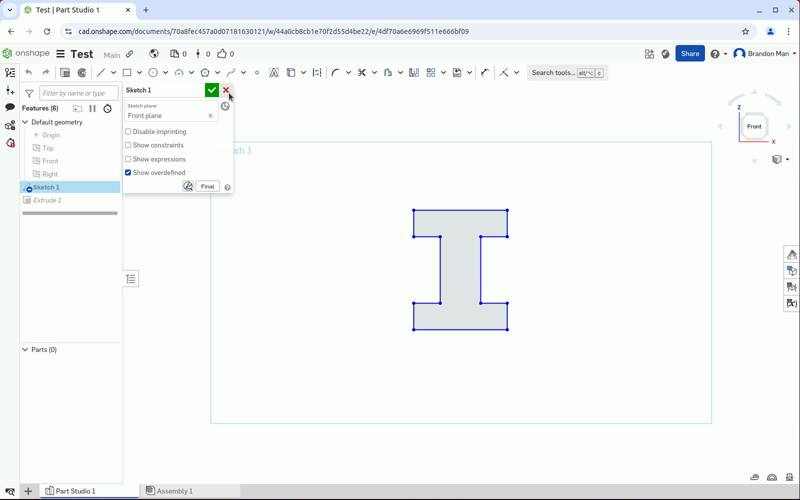
click(229, 92)
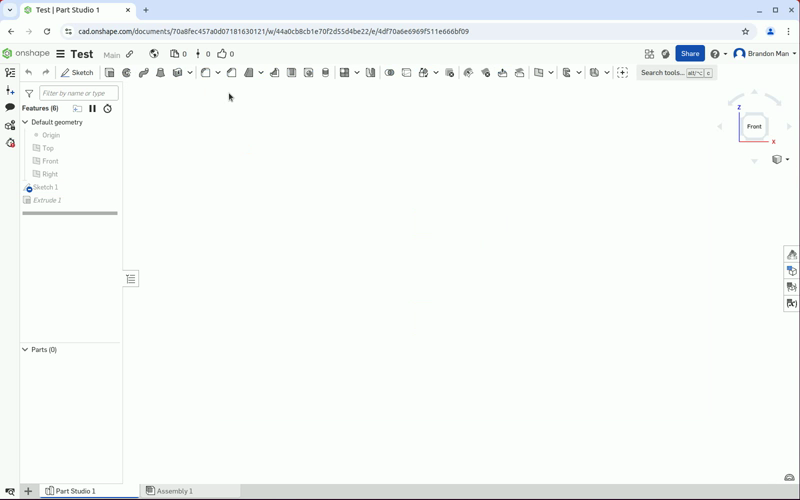
mouse_move(73, 352)
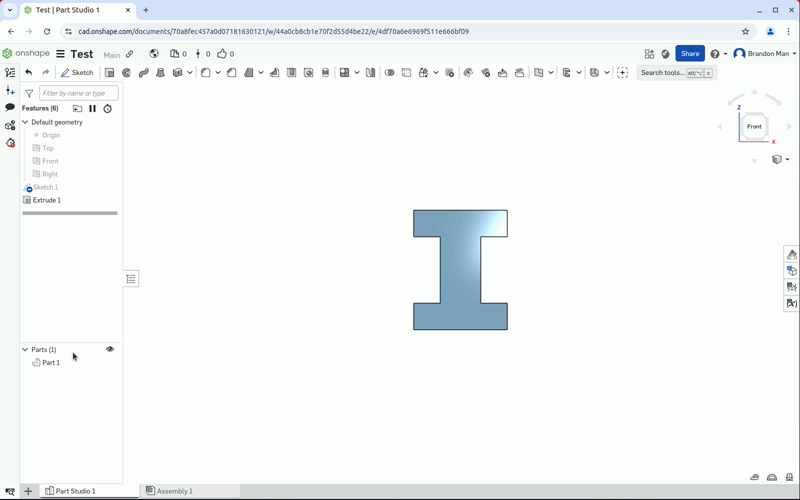
key(y)
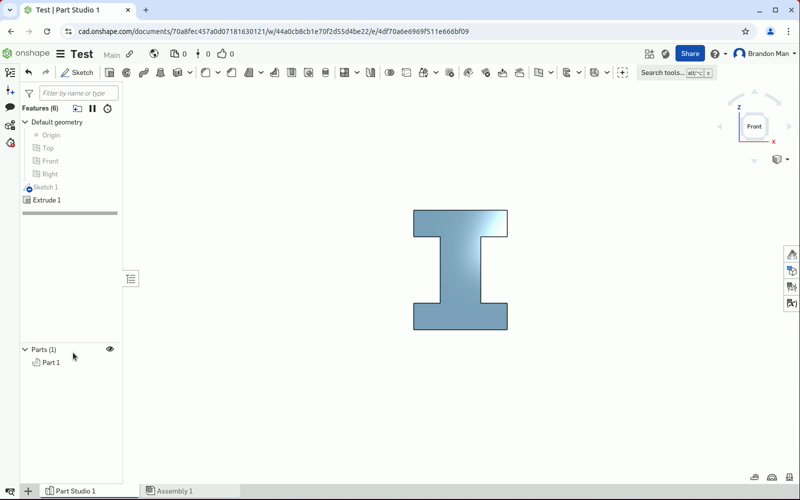
key(shift+p)
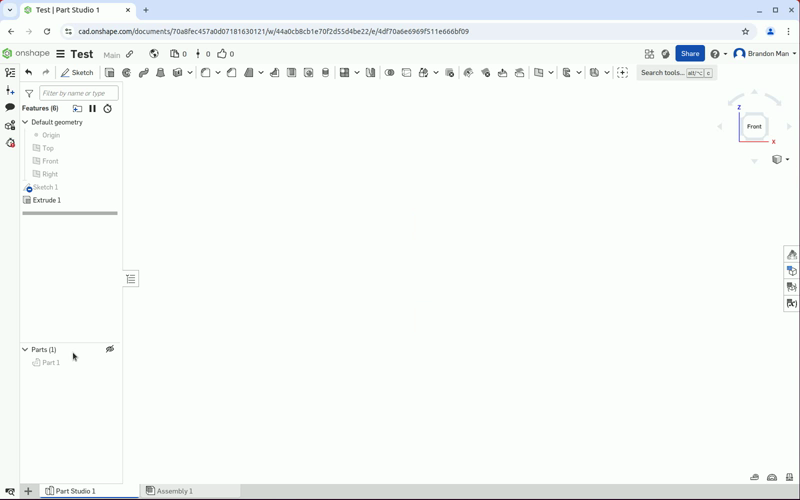
key(space)
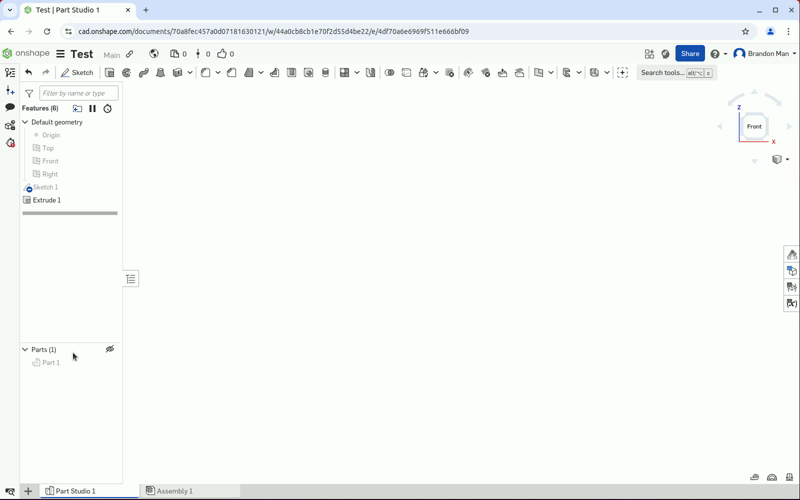
key_down(shift)
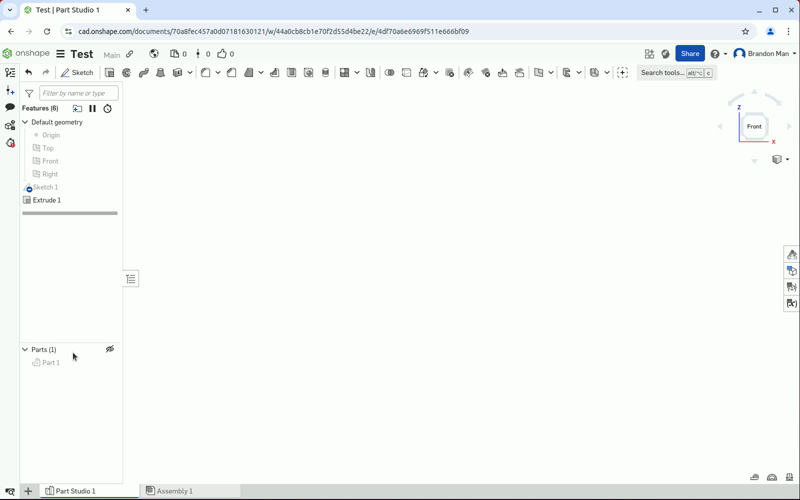
key(down)
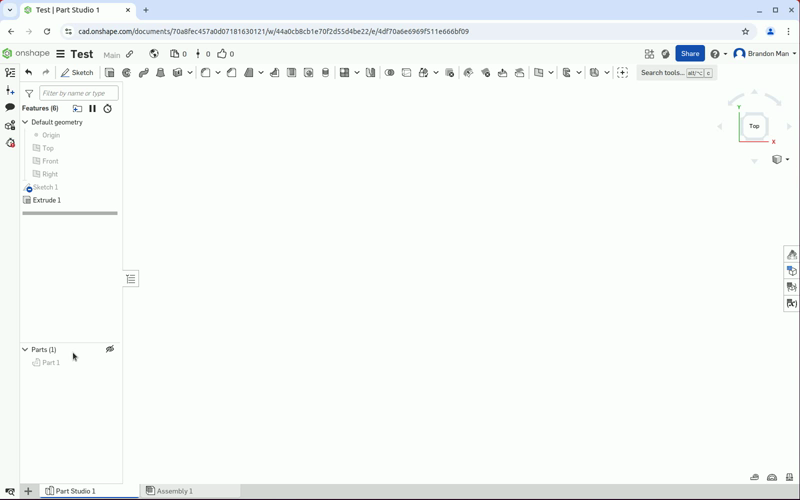
key_up(shift)
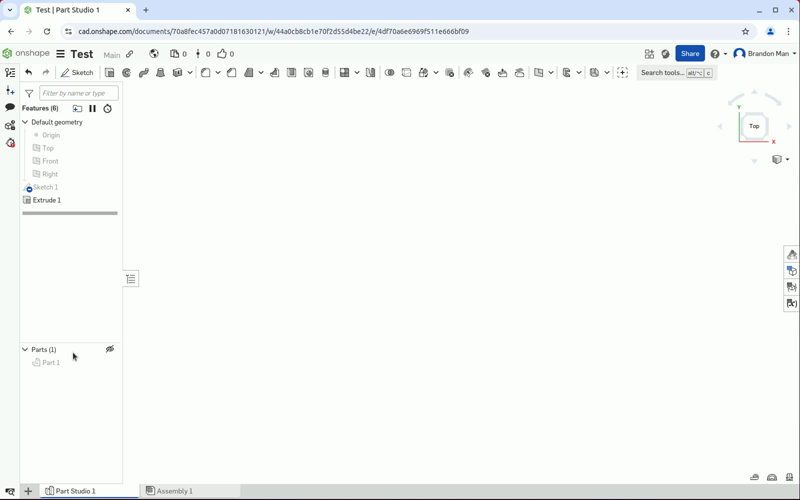
mouse_move(73, 352)
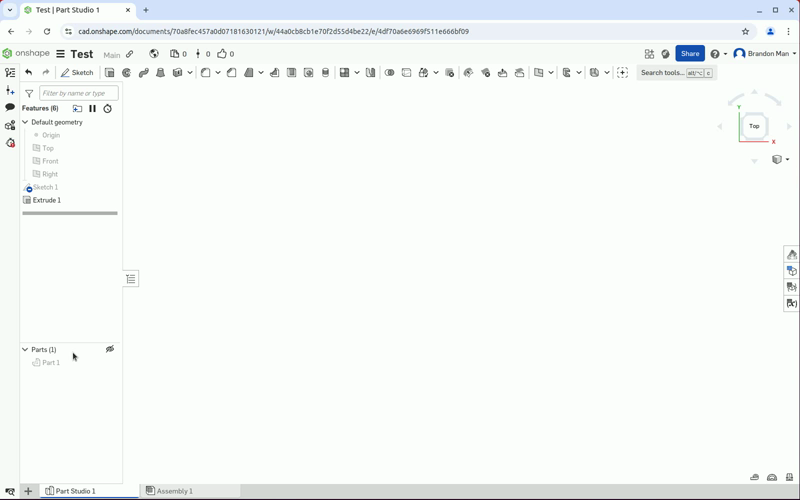
key(shift+y)
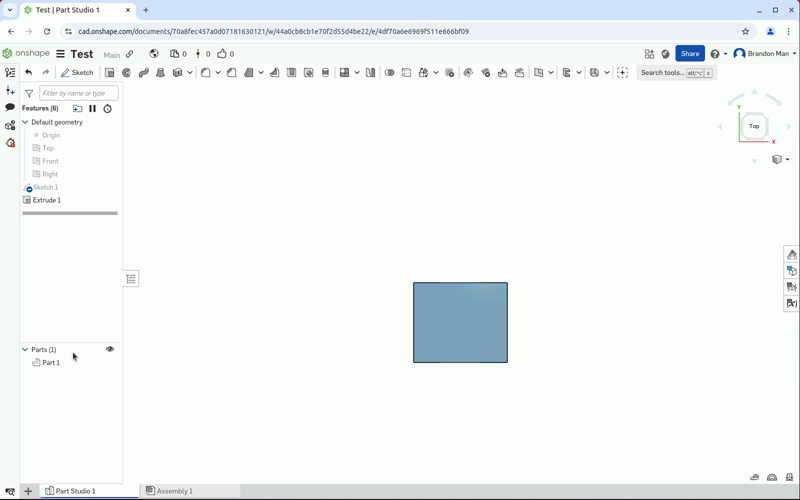
mouse_move(541, 75)
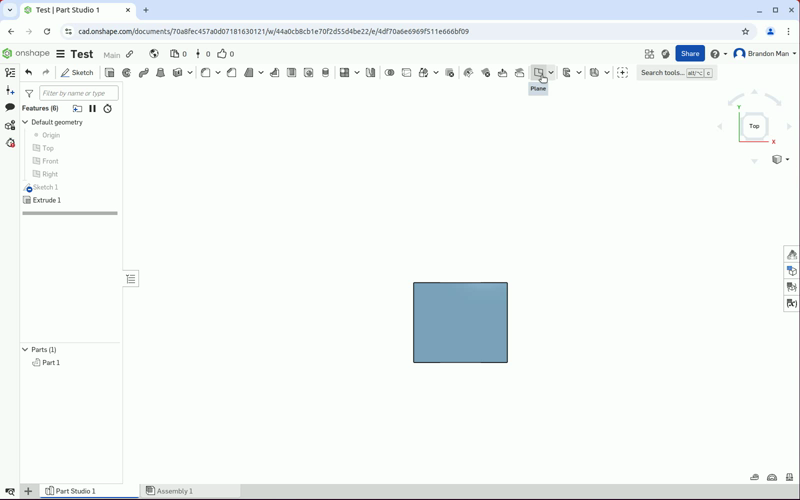
click(541, 75)
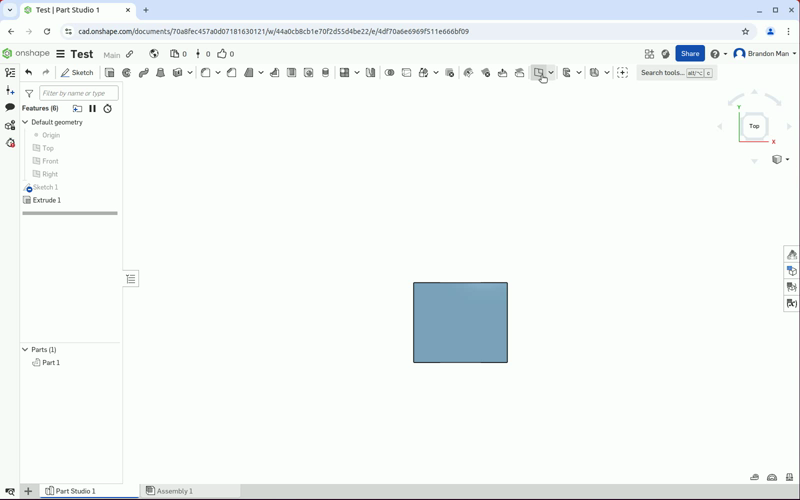
mouse_move(73, 150)
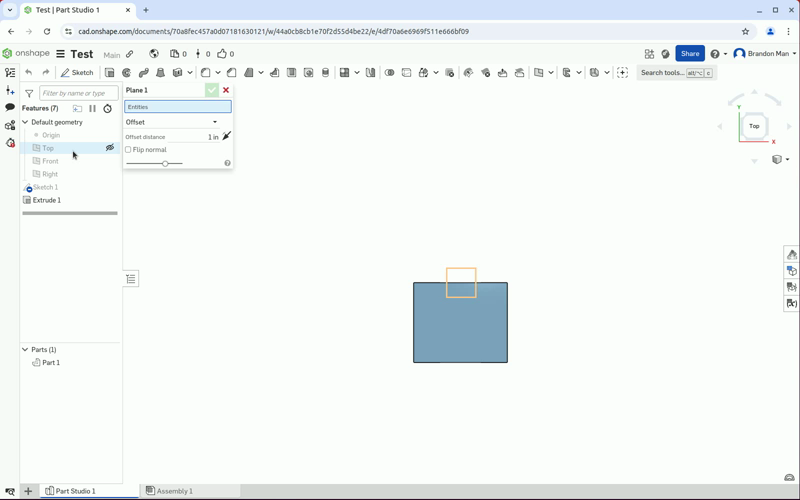
click(73, 150)
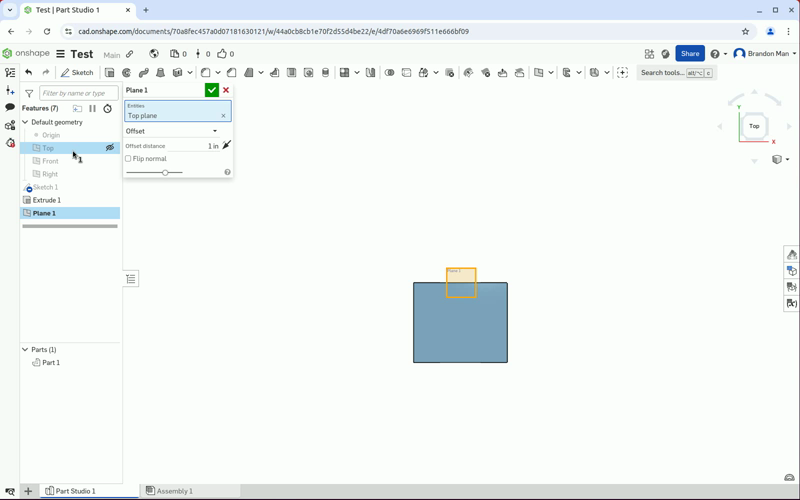
key(tab, 2)
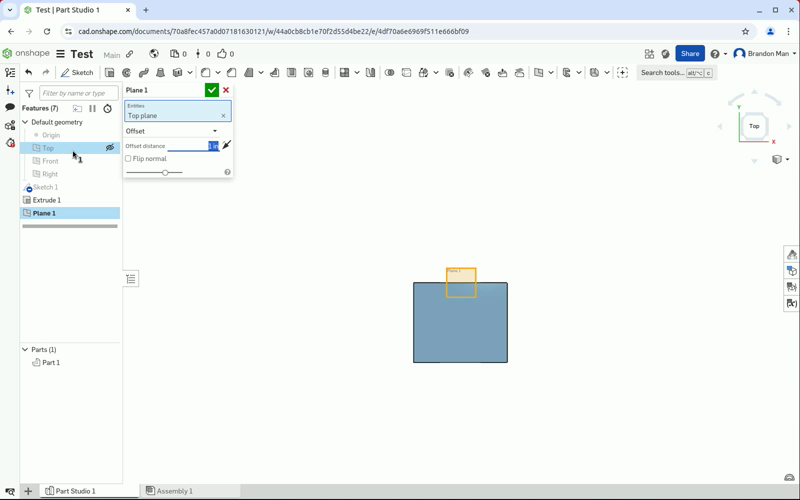
text(14.913)
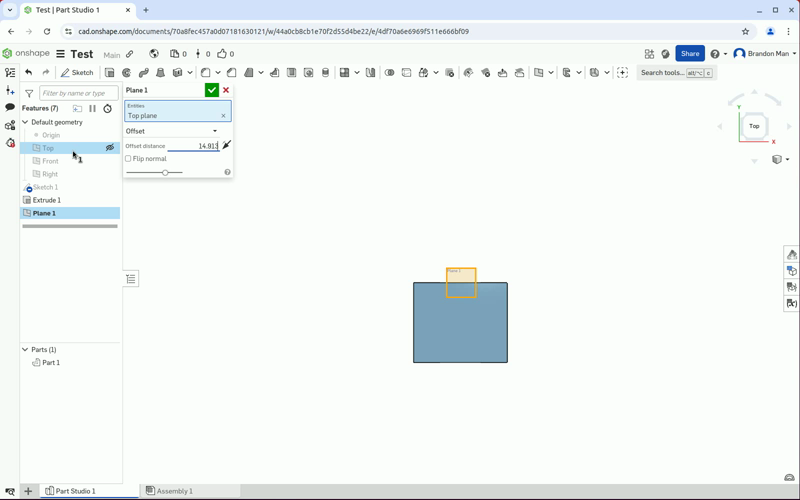
key(enter, 2)
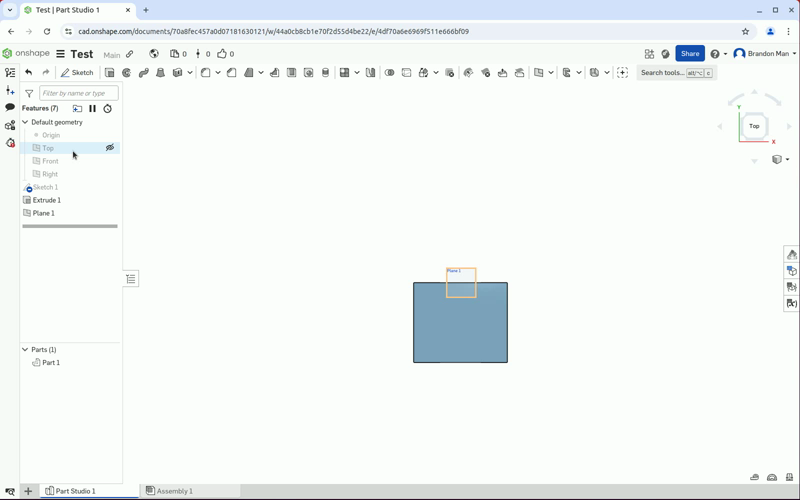
key(shift+s)
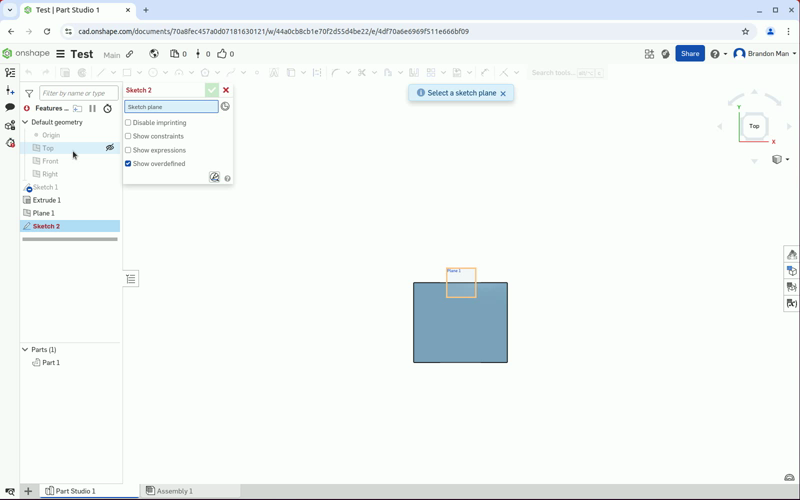
mouse_move(73, 215)
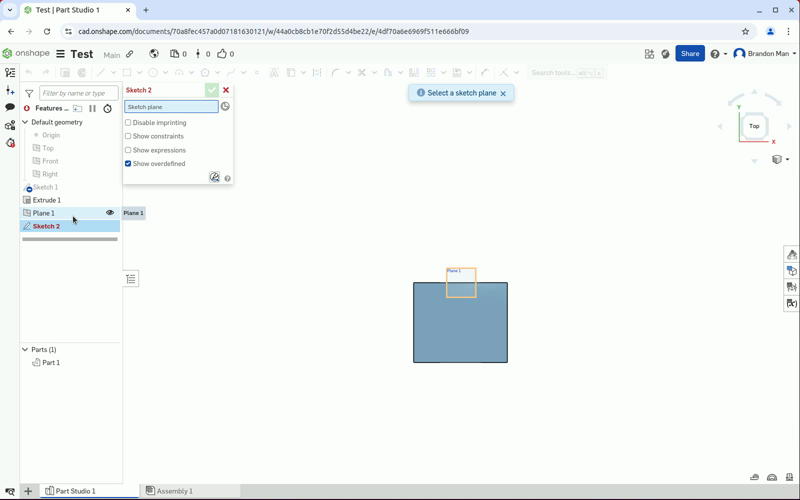
click(73, 215)
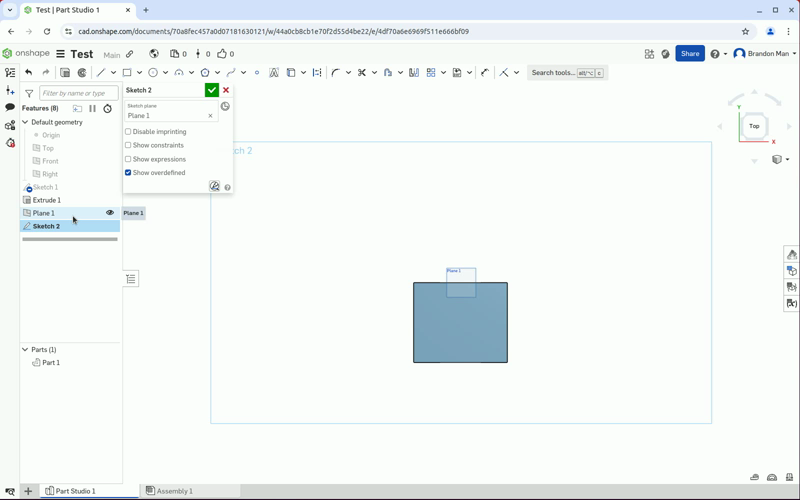
mouse_move(73, 352)
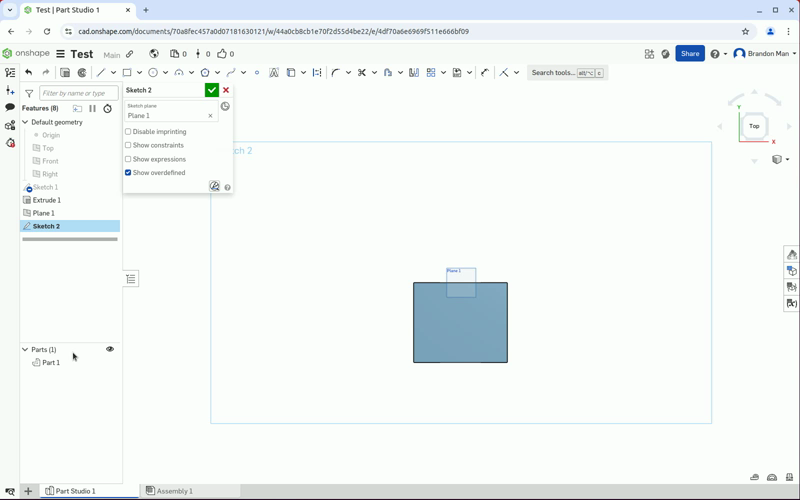
key(y)
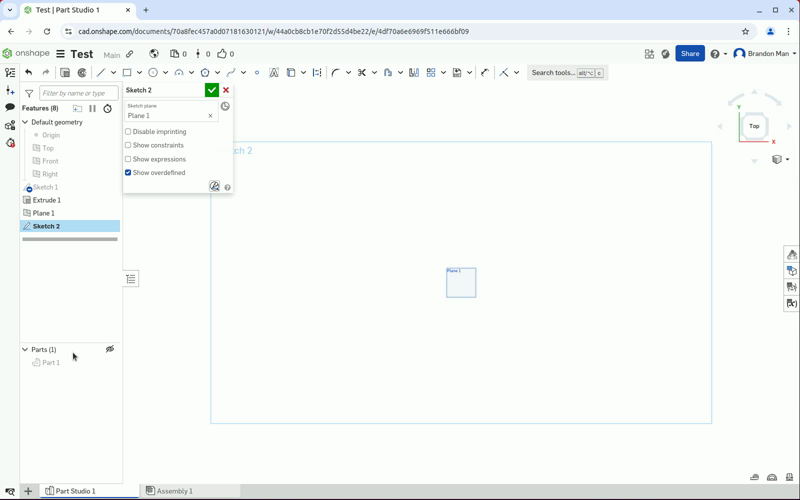
key(l)
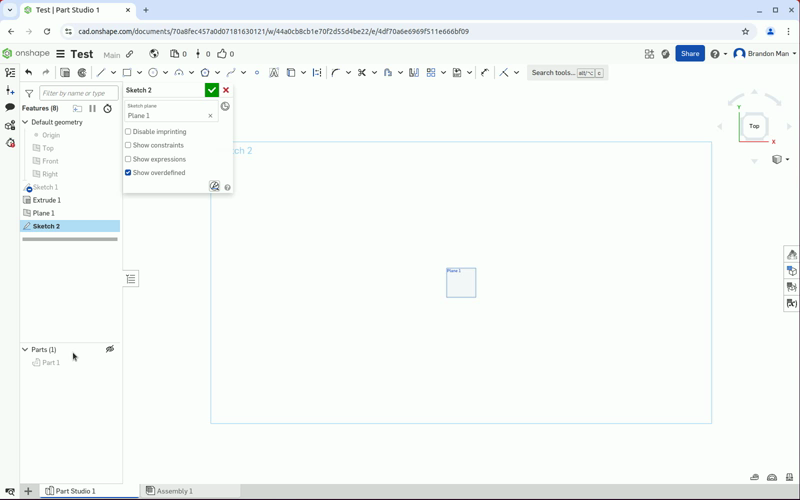
key_down(shift)
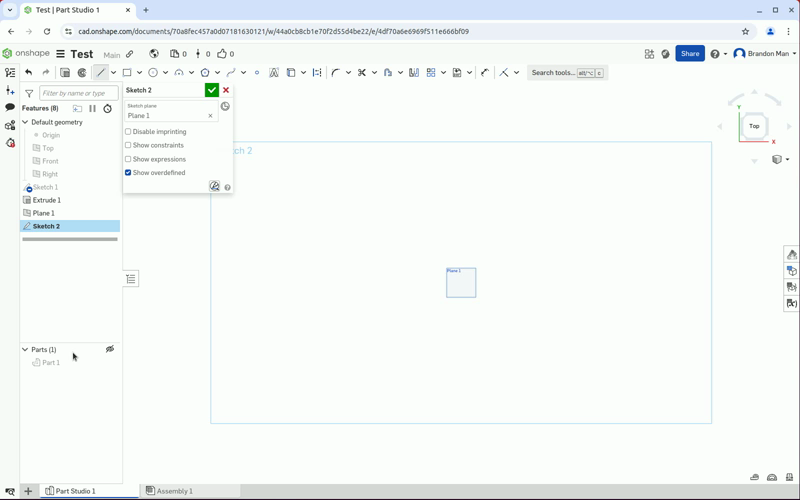
mouse_move(429, 352)
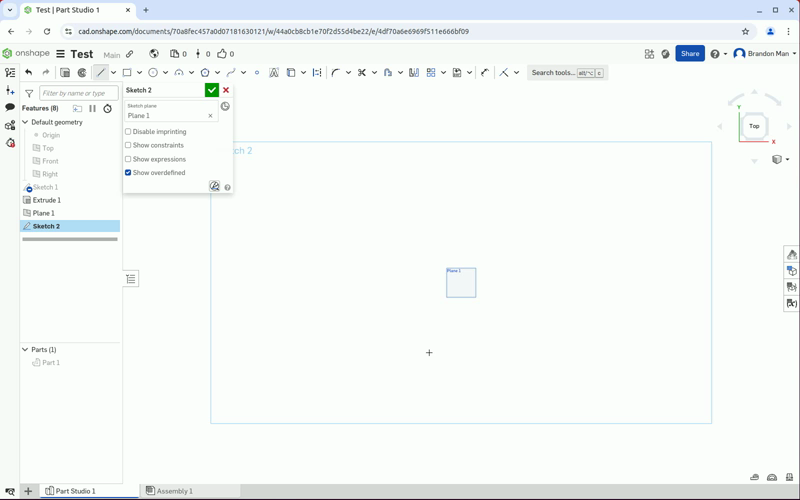
click(429, 352)
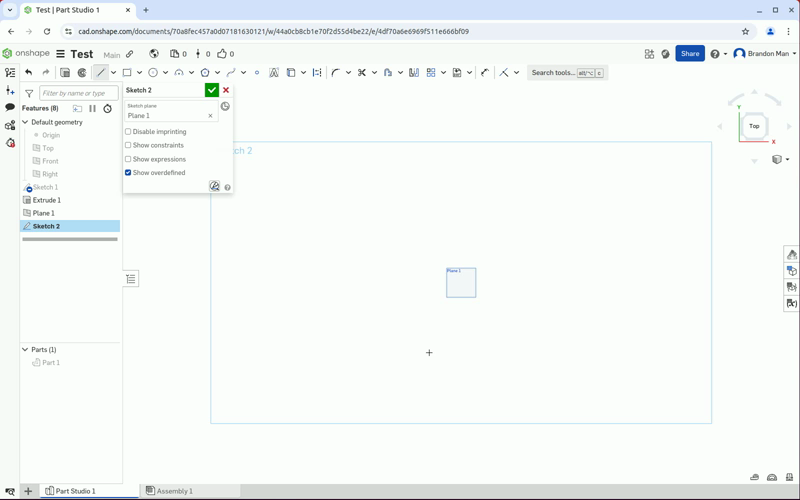
key_up(shift)
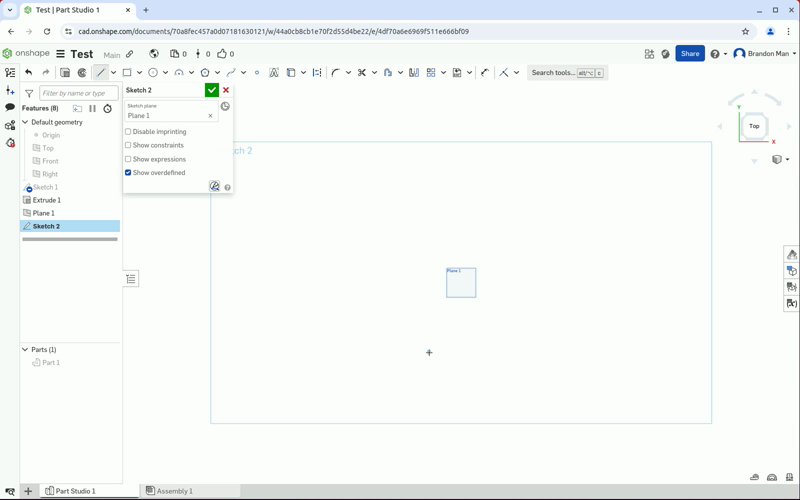
key_down(shift)
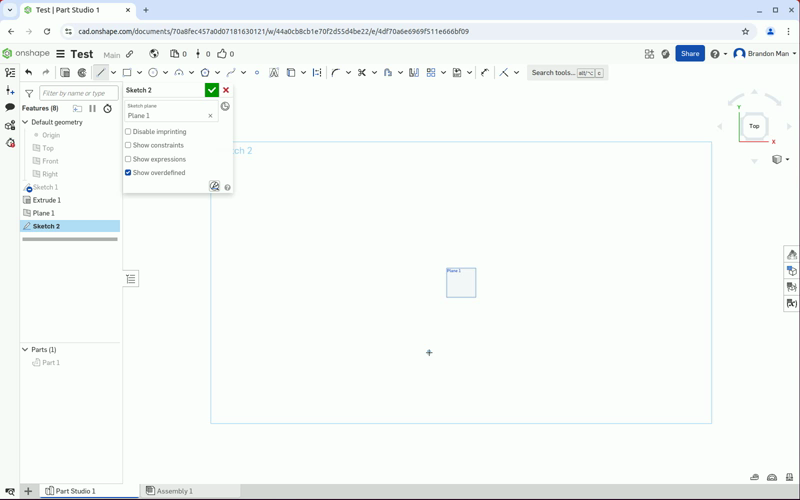
mouse_move(459, 352)
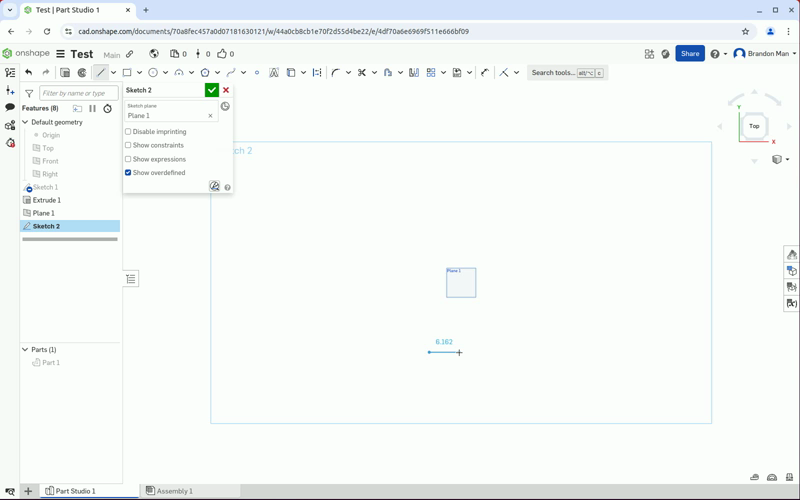
mouse_move(447, 352)
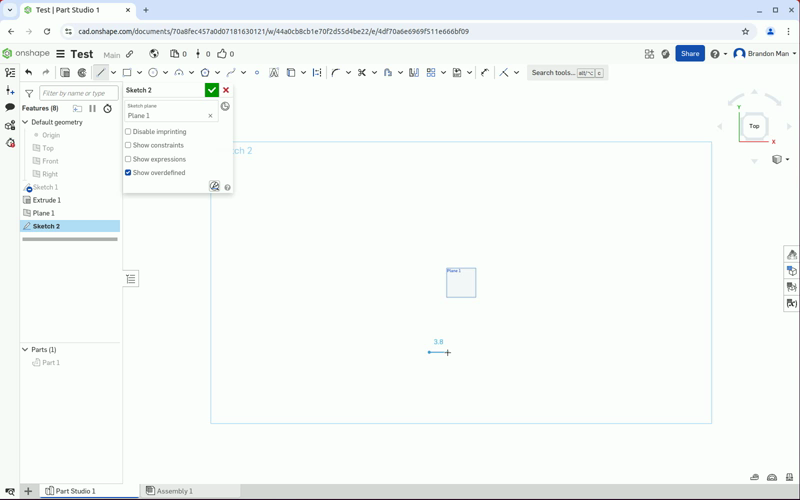
click(447, 352)
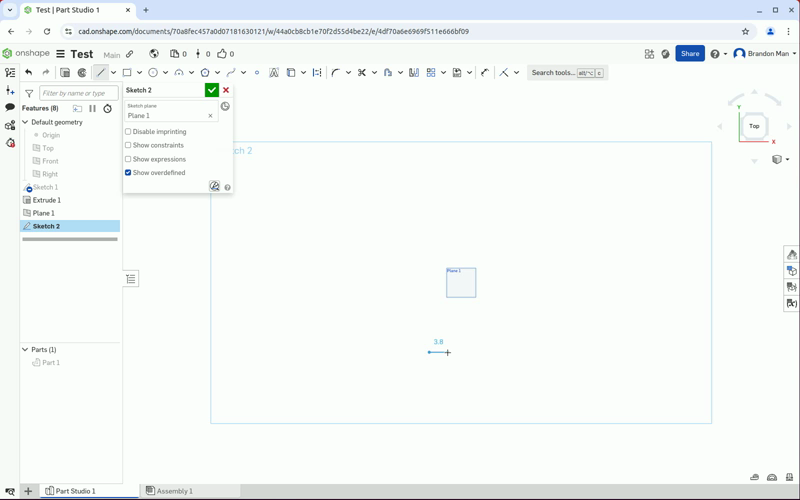
key_up(shift)
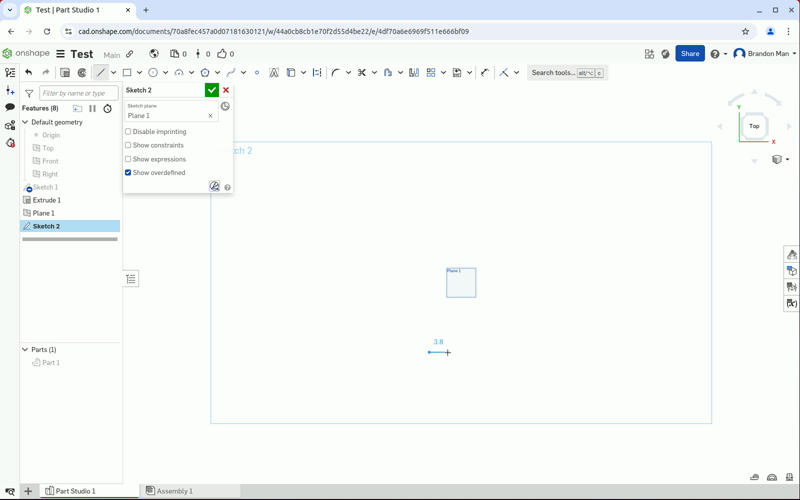
key_down(shift)
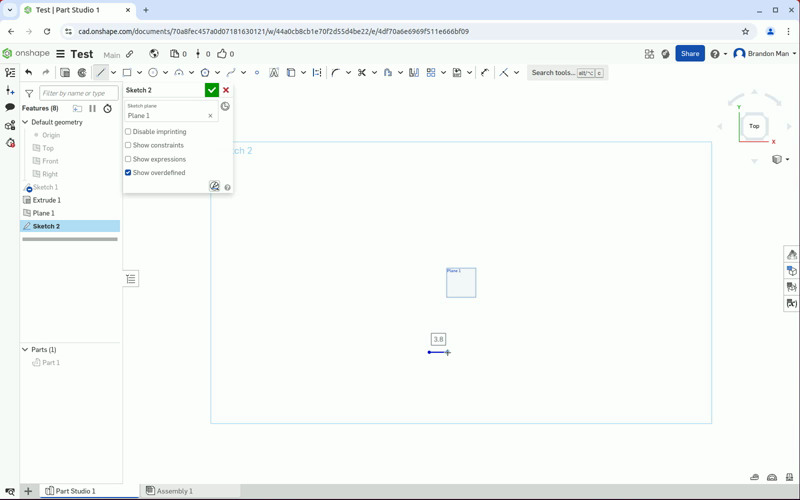
mouse_move(477, 352)
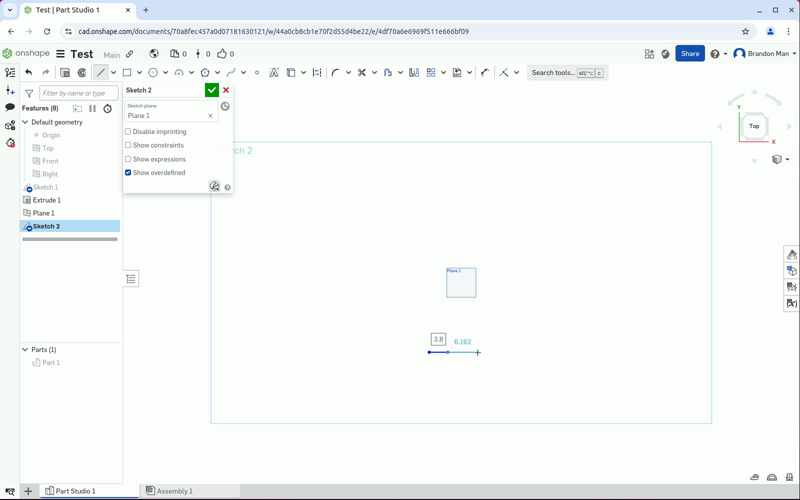
mouse_move(447, 298)
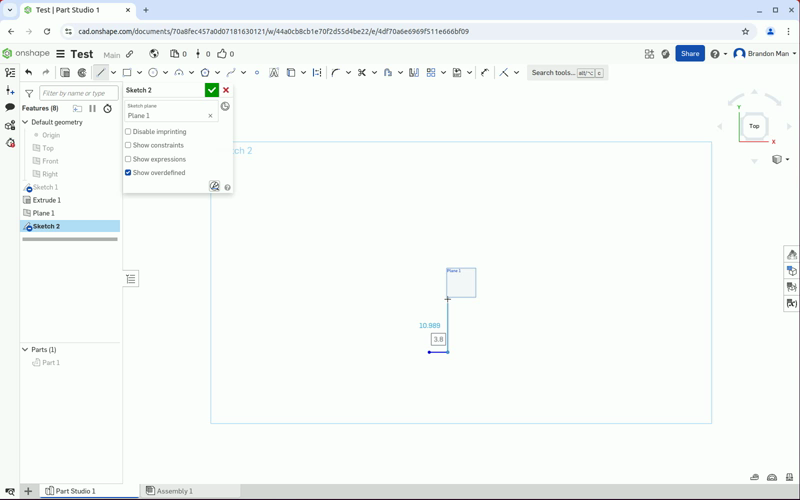
click(447, 298)
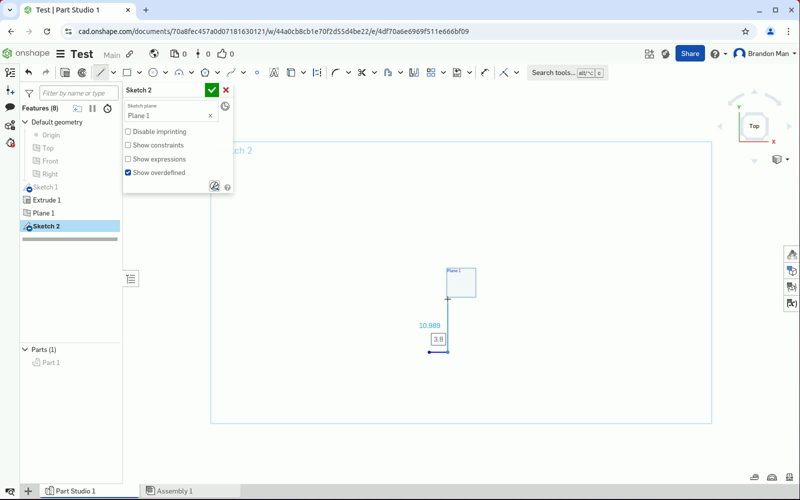
key_up(shift)
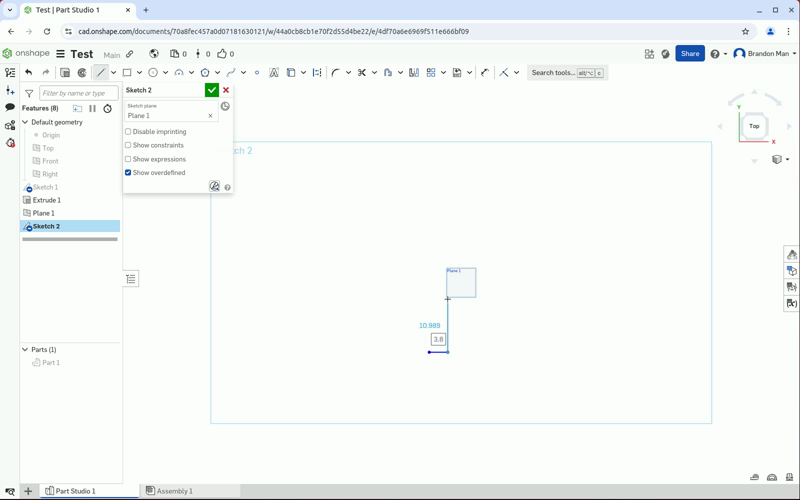
key_down(shift)
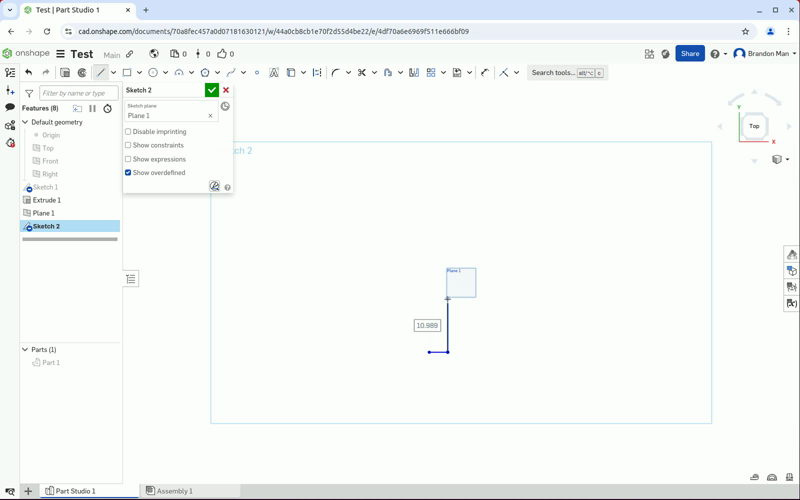
mouse_move(477, 298)
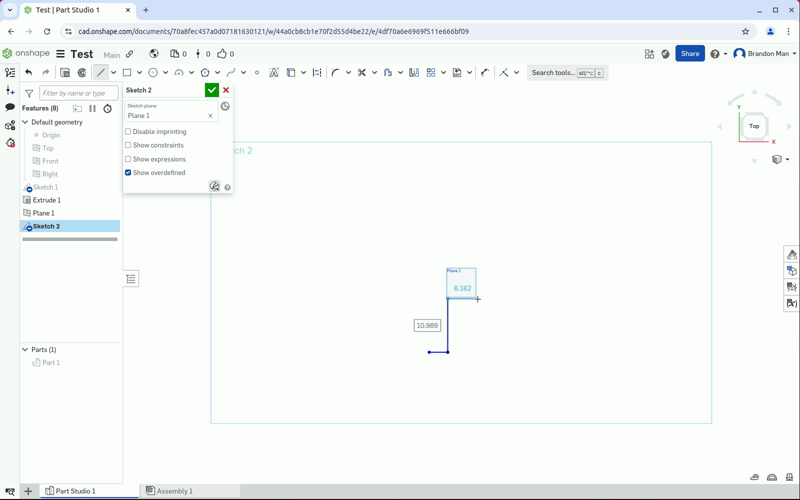
mouse_move(429, 298)
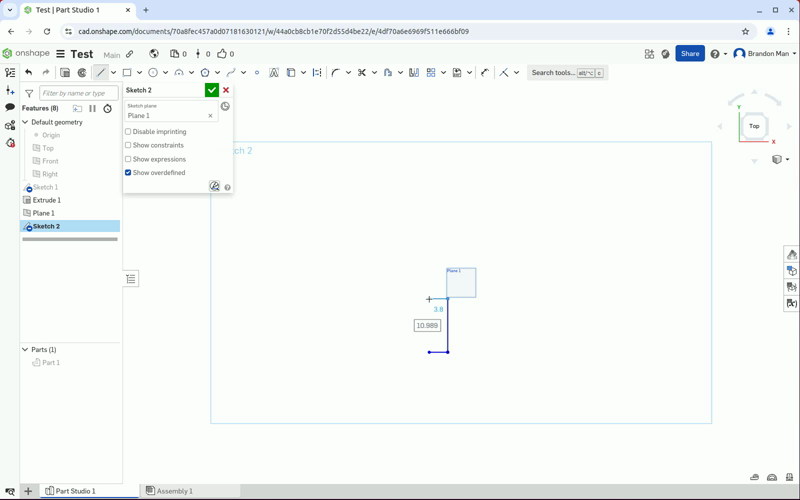
click(429, 298)
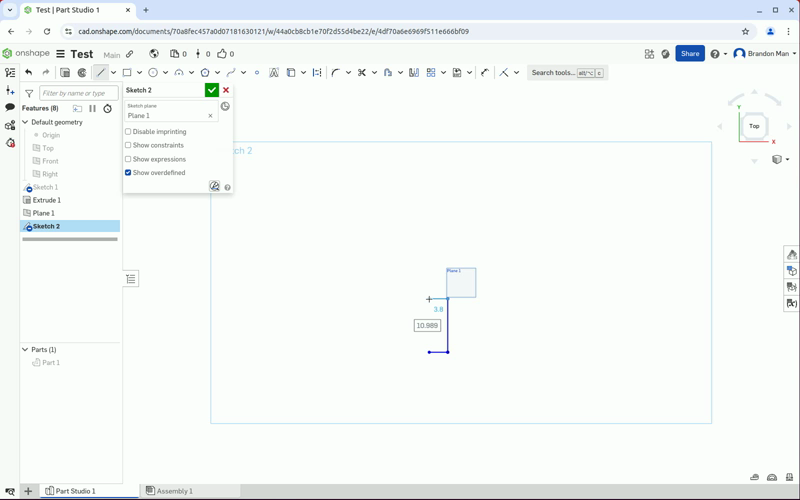
key_up(shift)
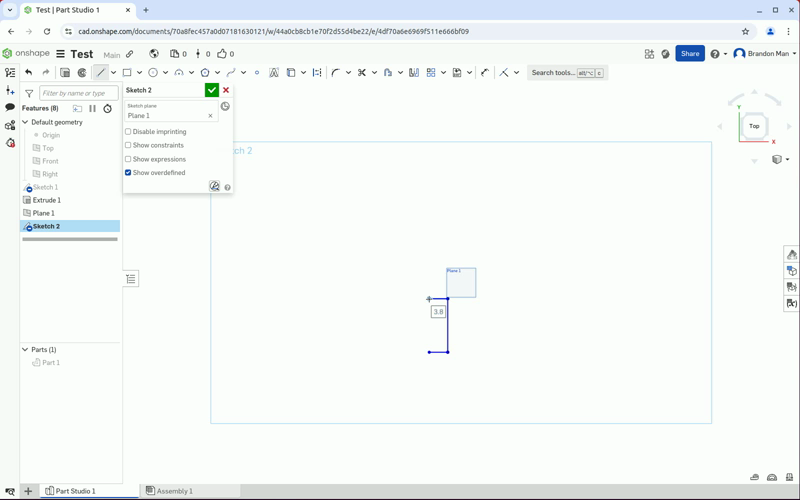
mouse_move(459, 298)
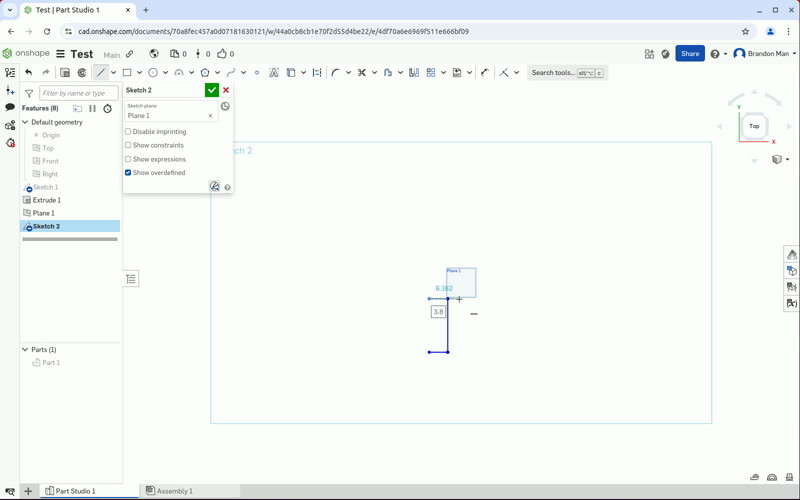
key_down(shift)
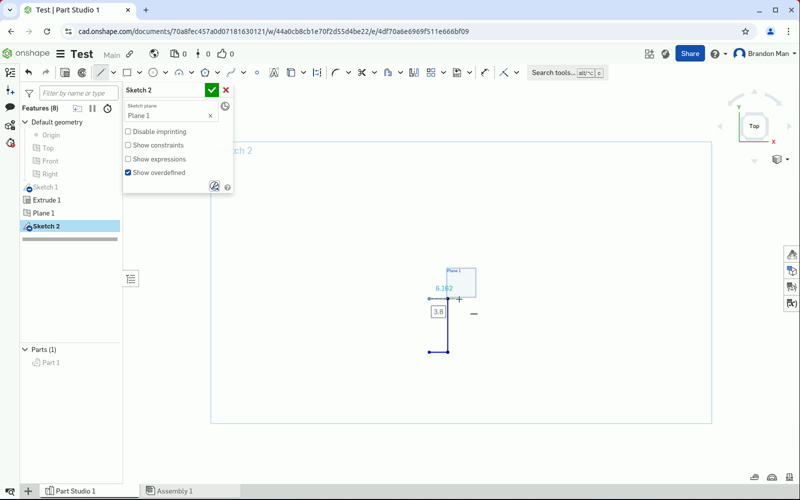
mouse_move(429, 352)
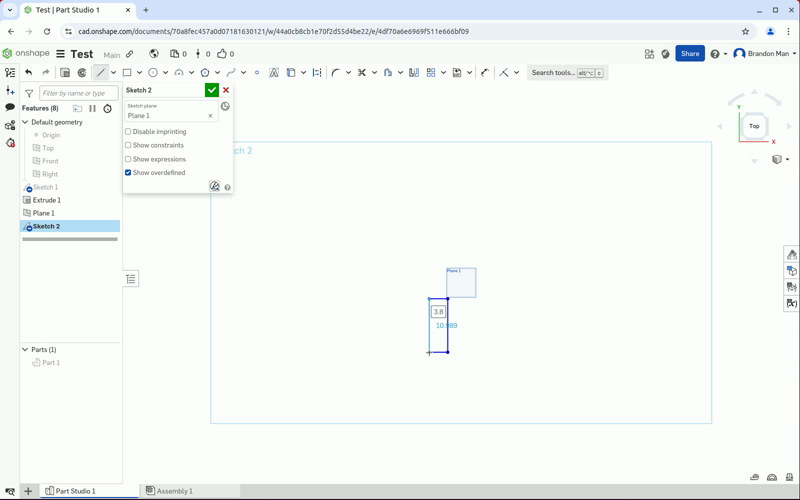
key_up(shift)
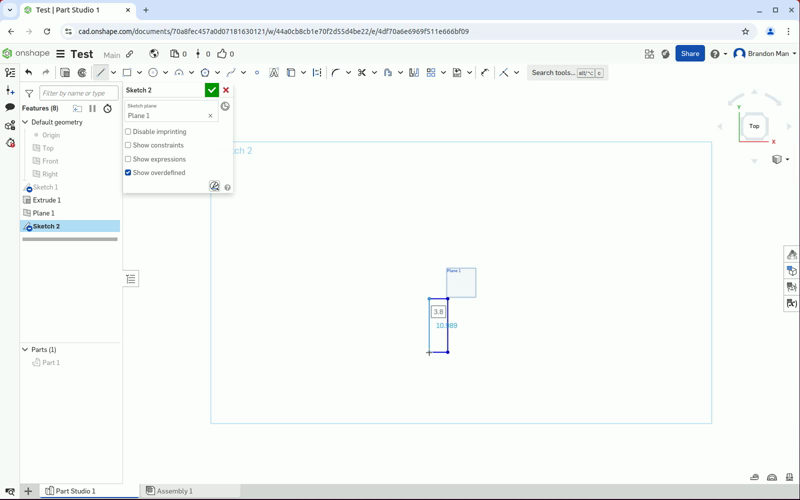
click(429, 352)
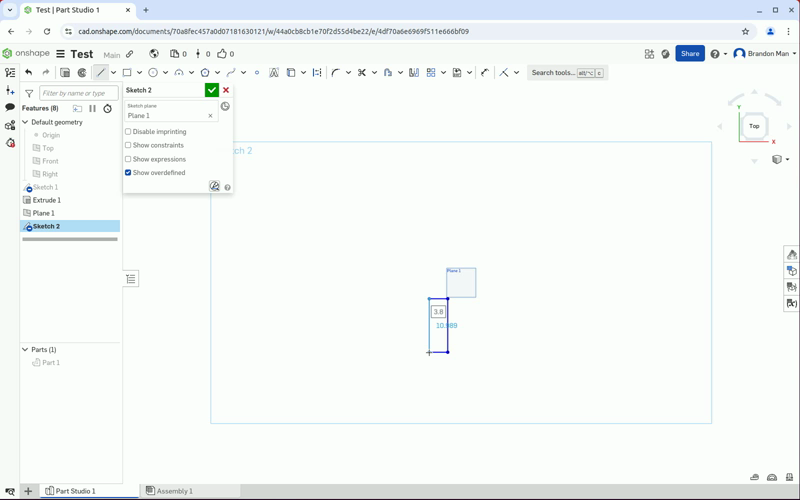
key(esc)
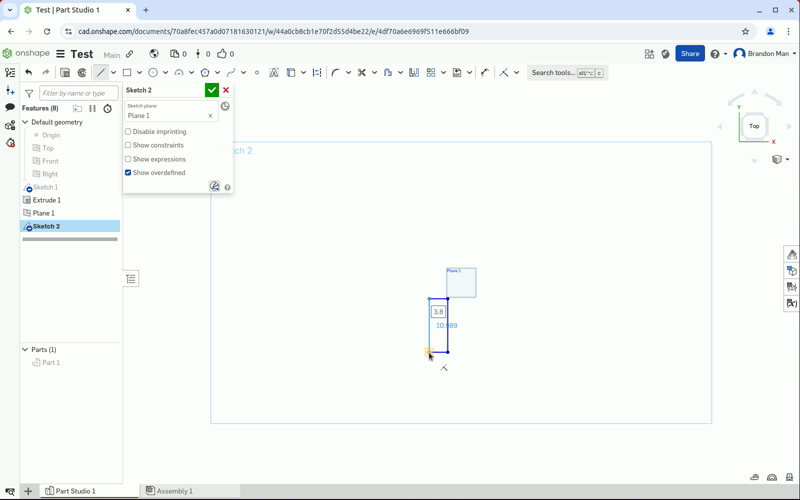
mouse_move(440, 330)
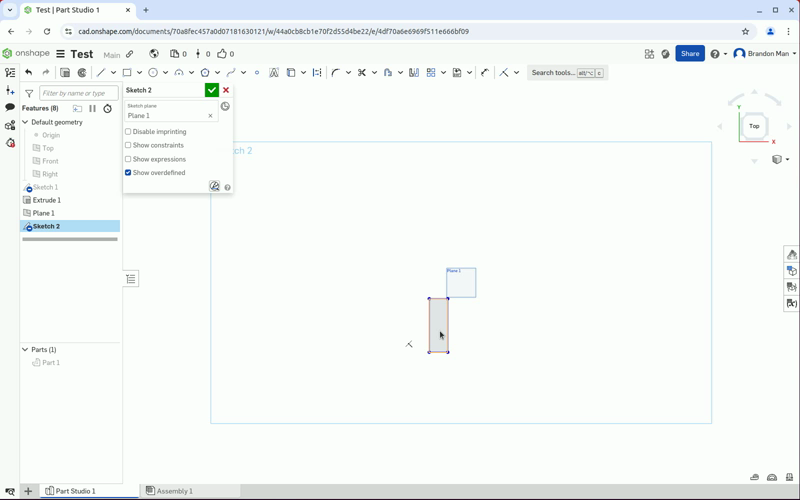
scroll(6)
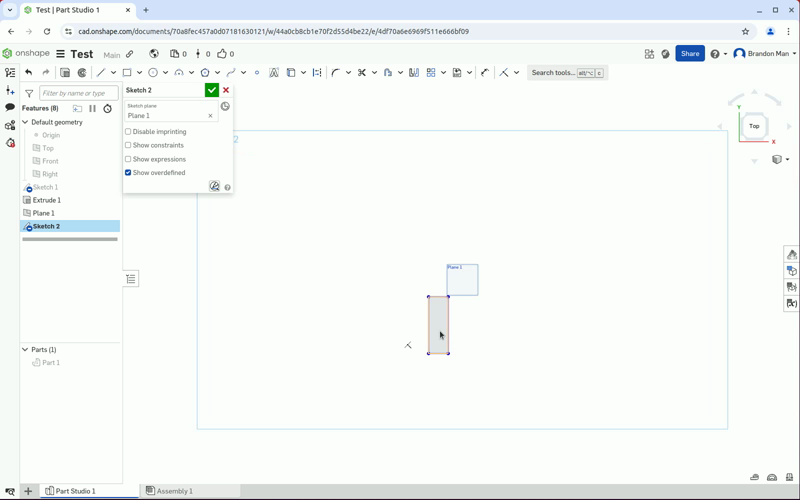
scroll(6)
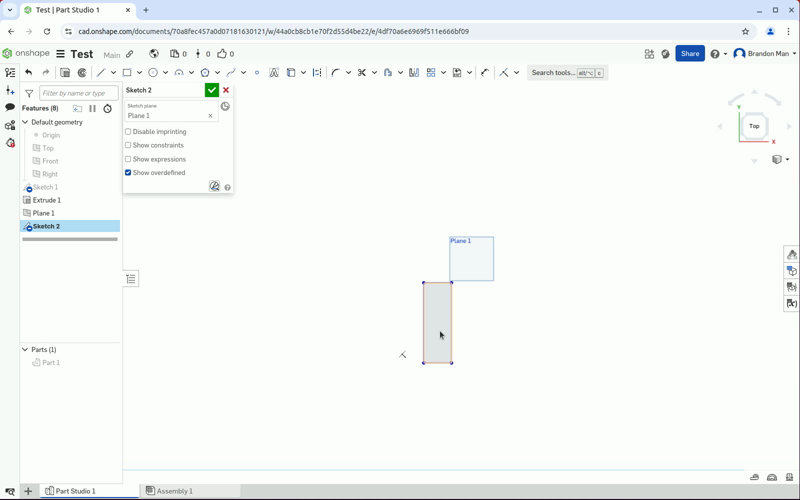
scroll(6)
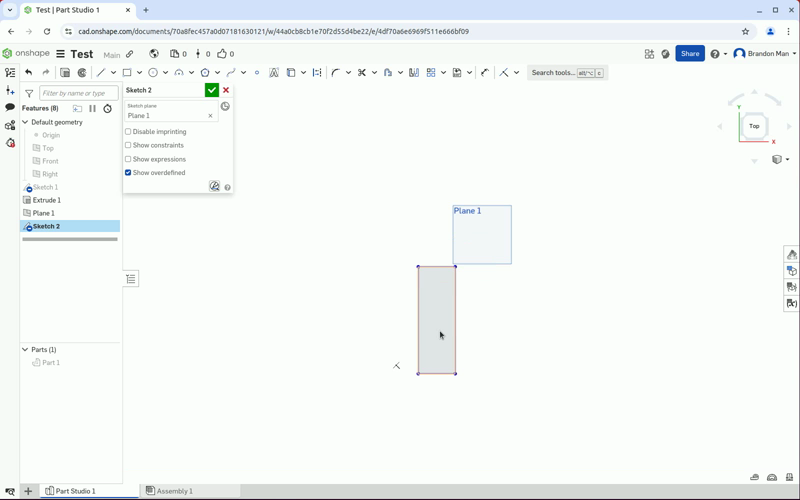
scroll(6)
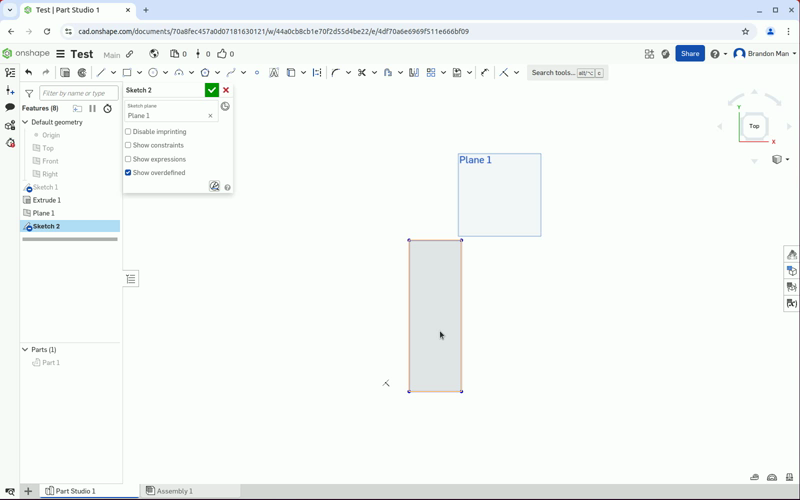
scroll(6)
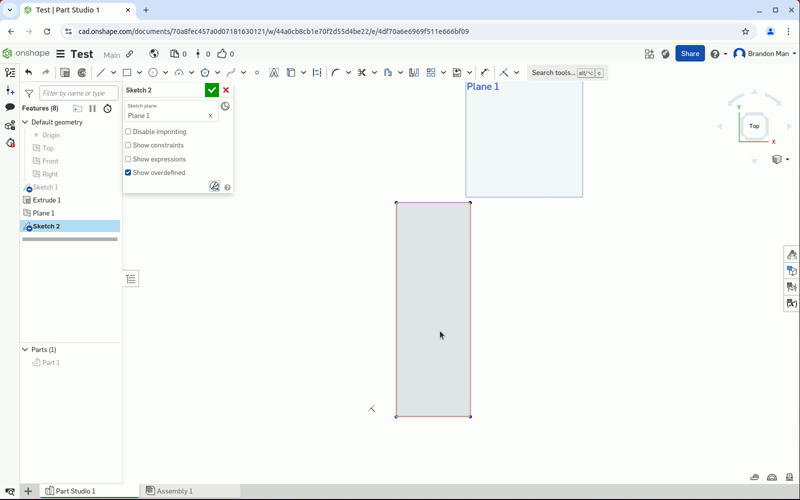
scroll(6)
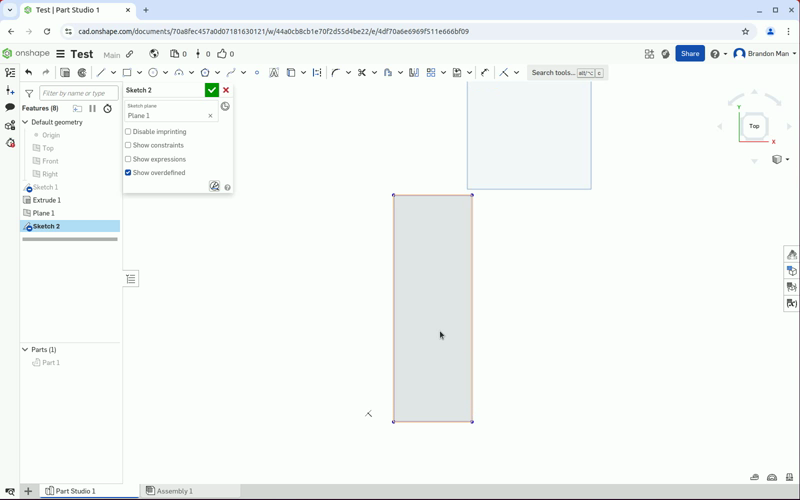
scroll(6)
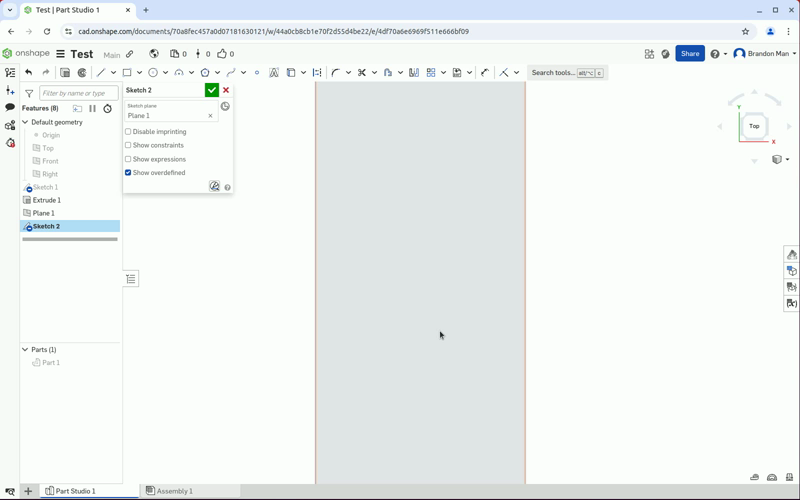
click(440, 330)
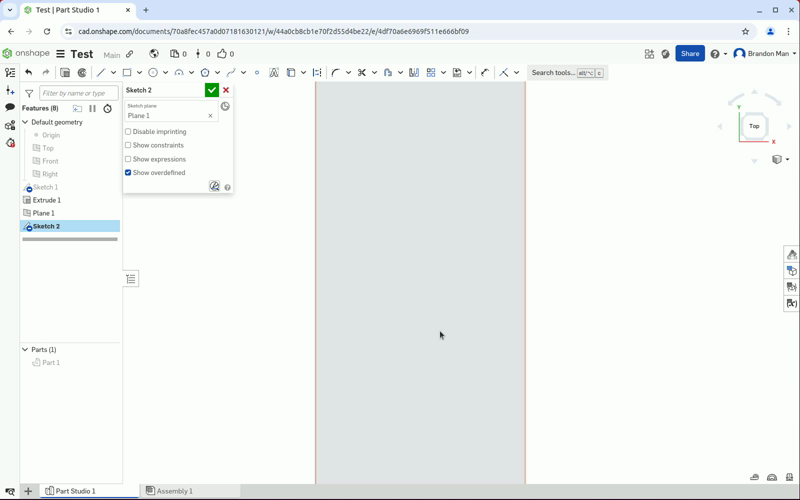
scroll(-6)
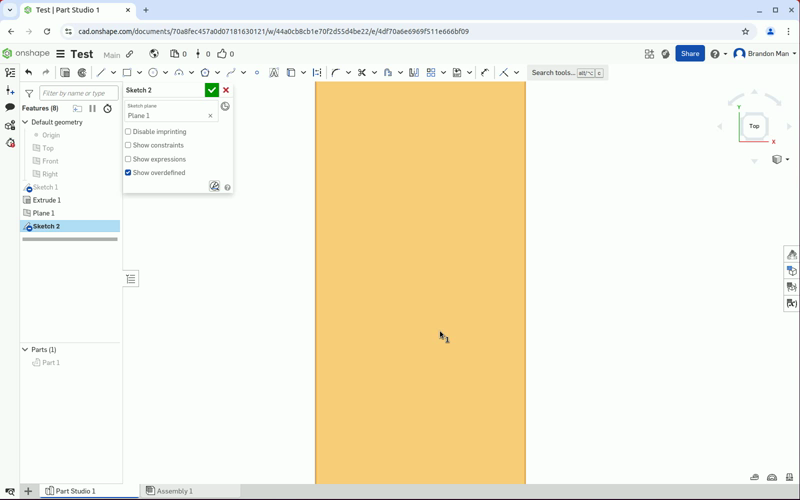
scroll(-6)
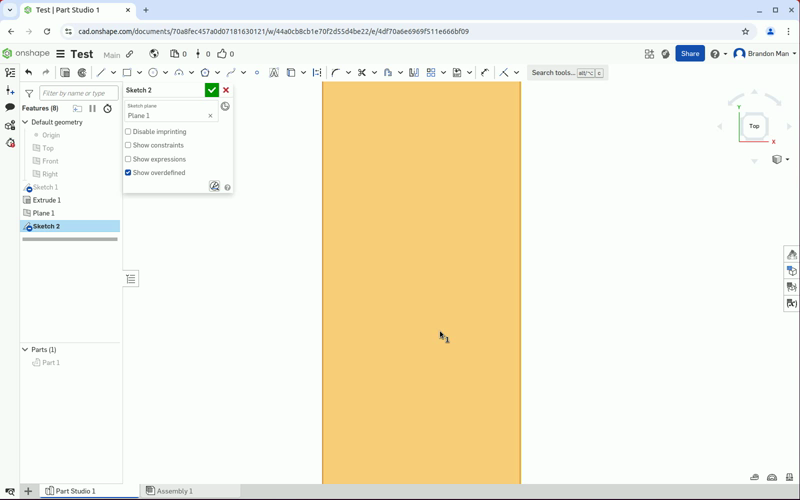
scroll(-6)
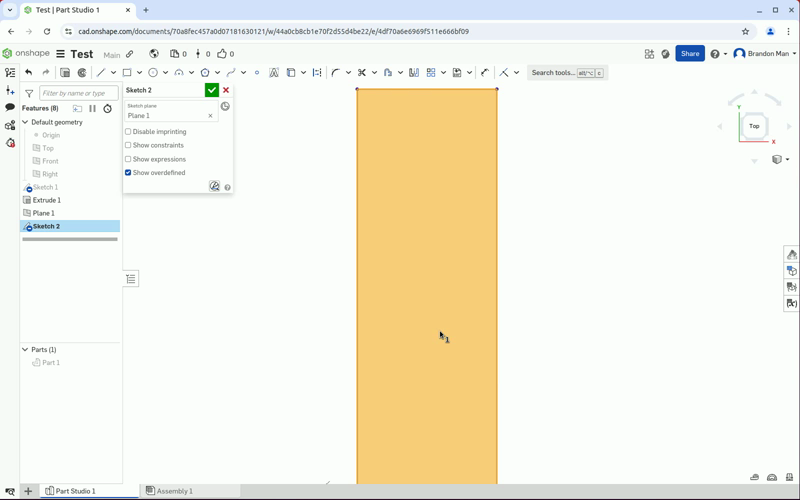
scroll(-6)
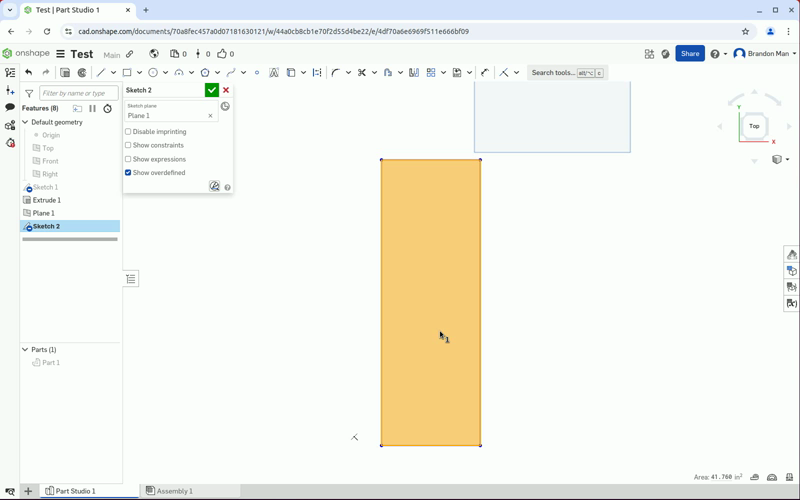
scroll(-6)
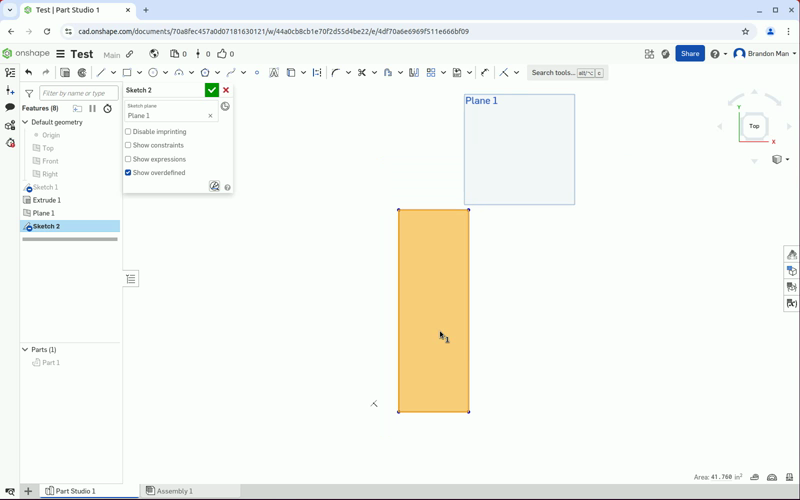
scroll(-6)
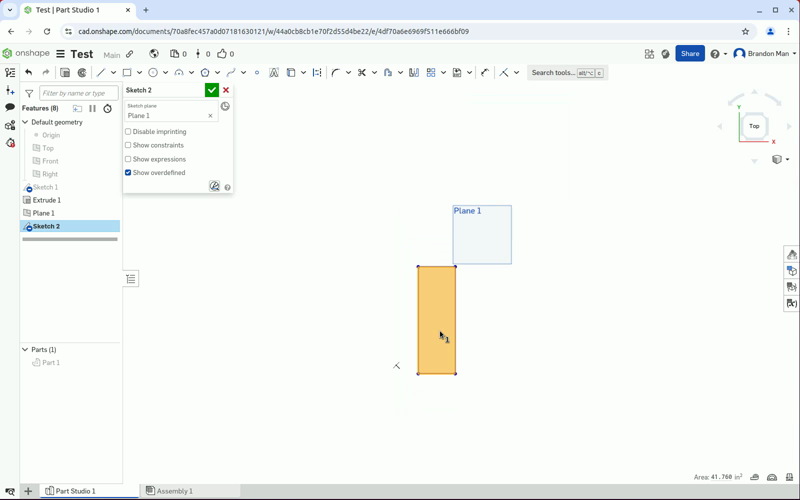
scroll(-6)
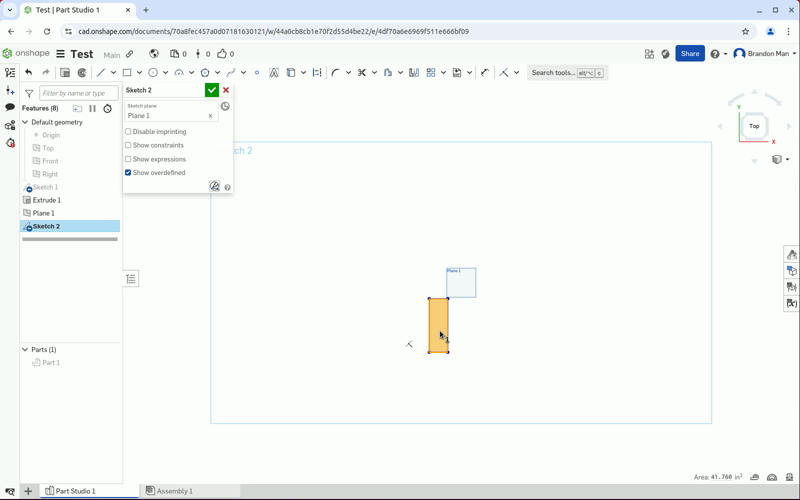
mouse_move(73, 352)
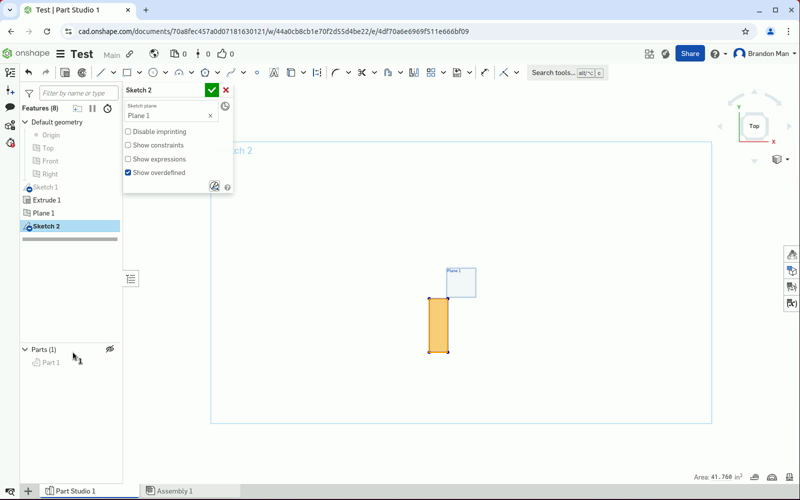
key(shift+y)
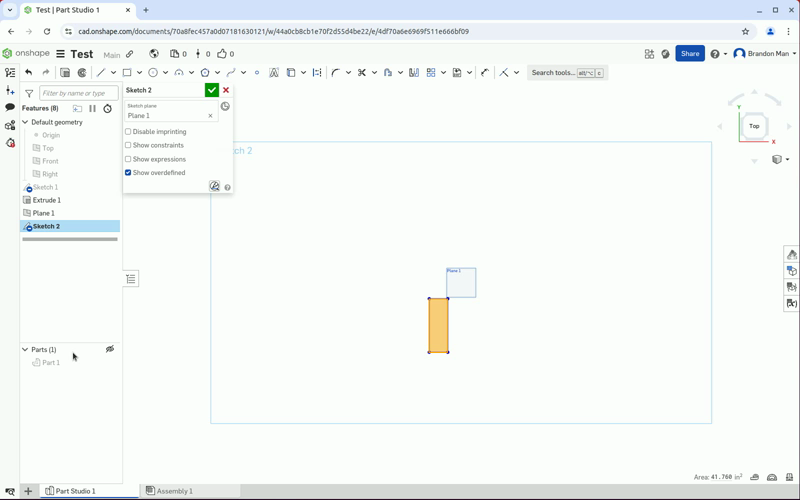
key(shift+e)
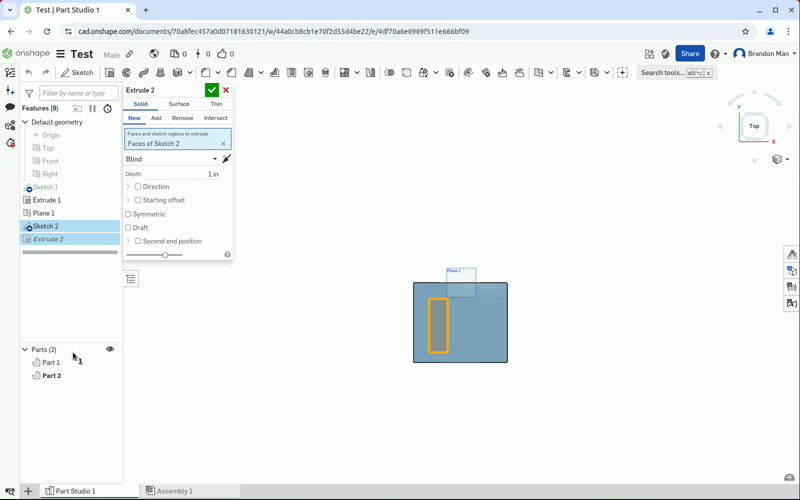
mouse_move(143, 106)
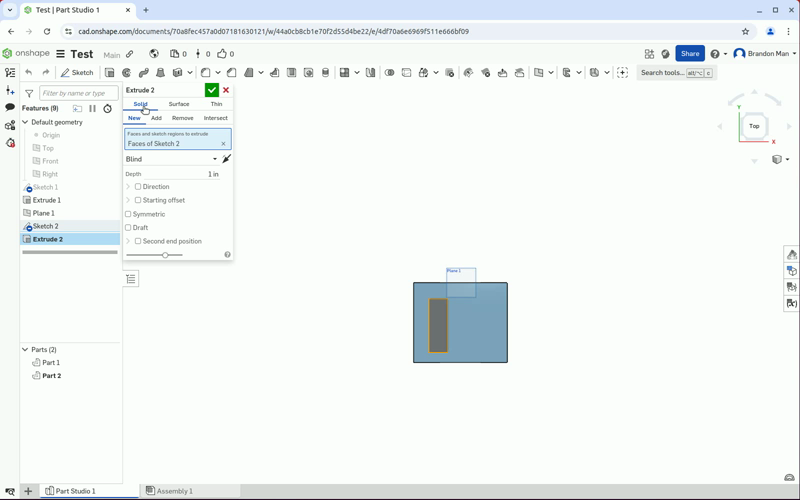
click(143, 106)
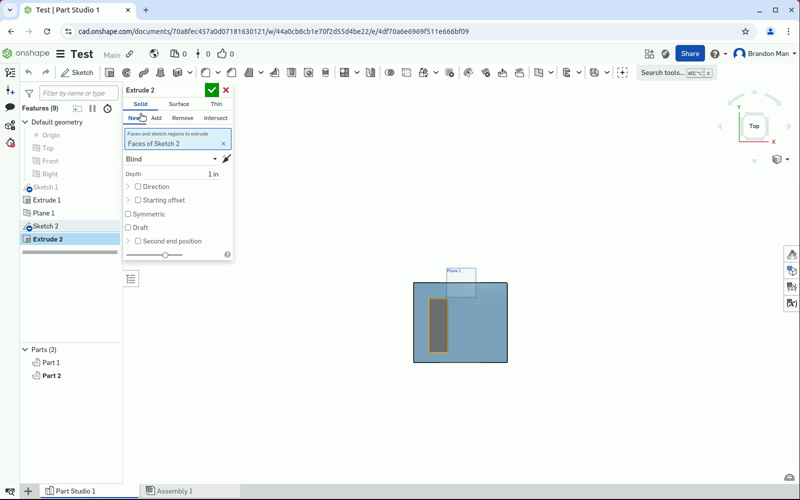
mouse_move(137, 120)
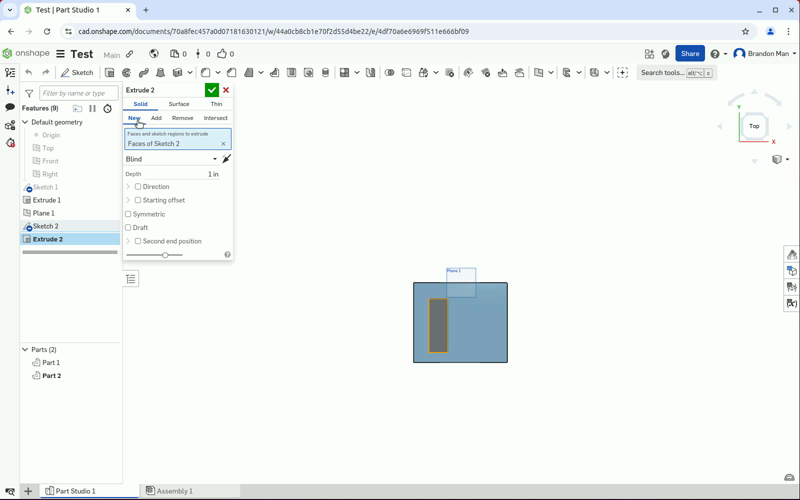
click(137, 120)
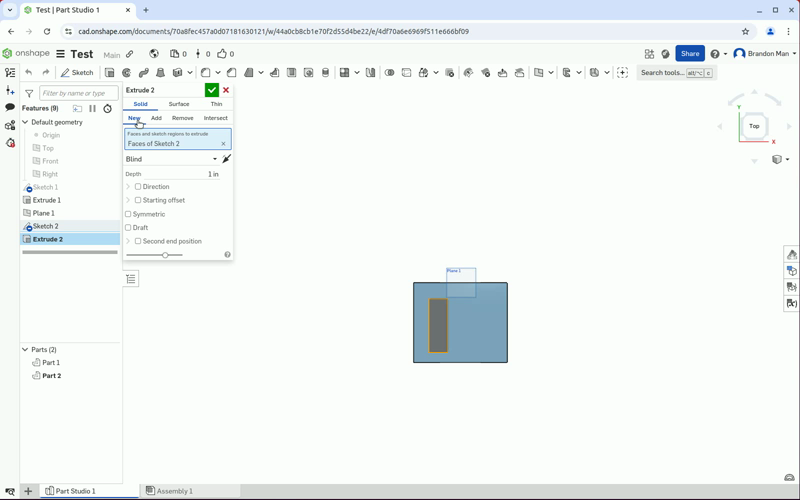
key(tab, 4)
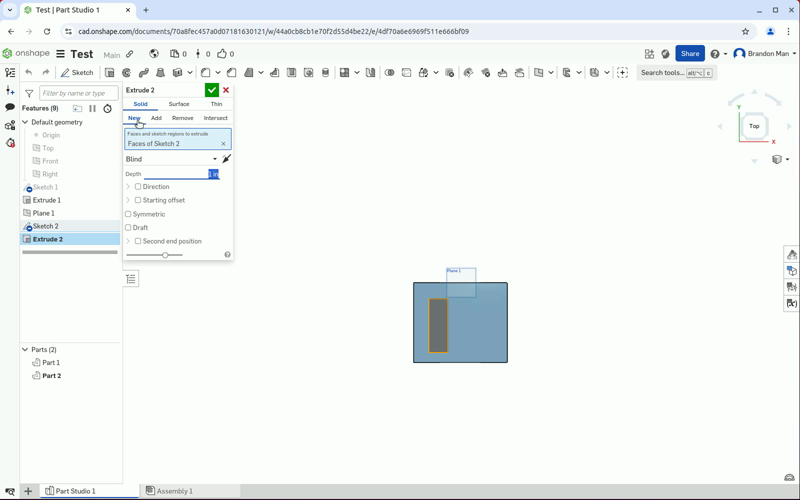
text(8.184)
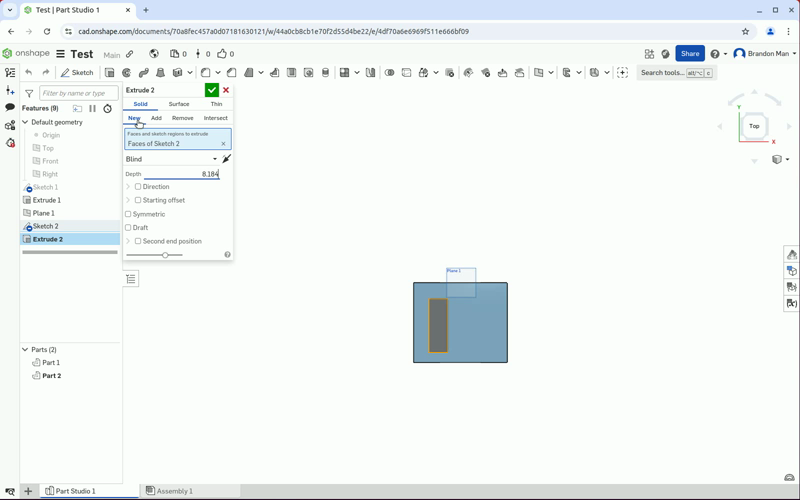
key(enter)
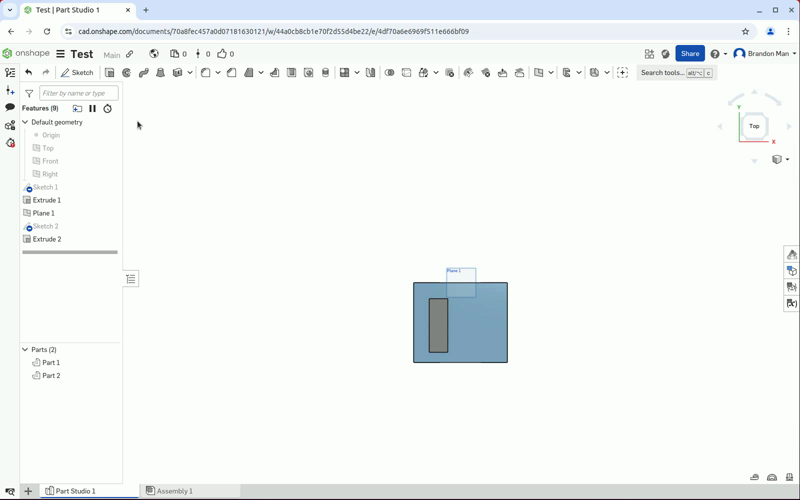
key(shift+h)
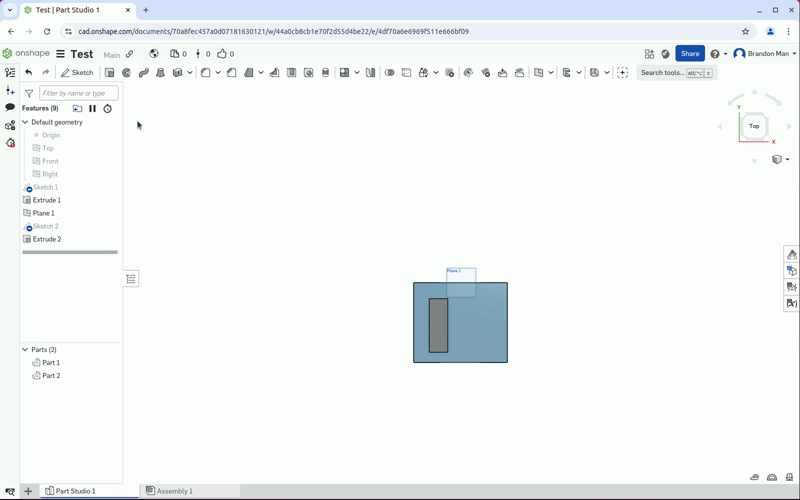
key(shift+h)
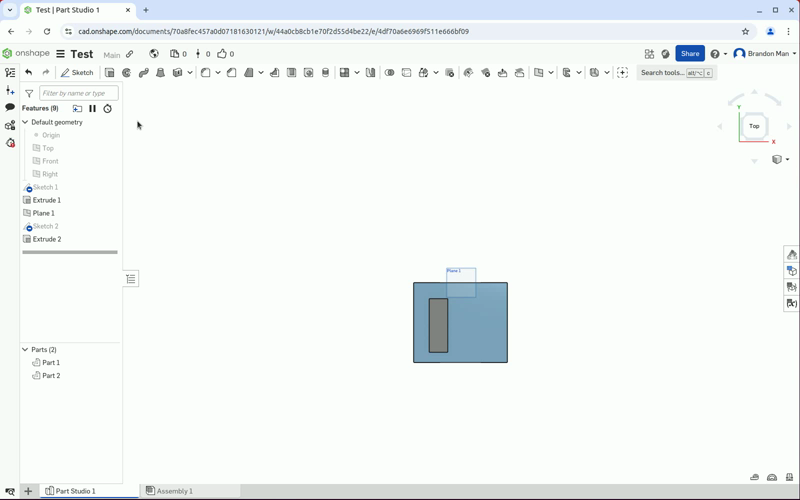
mouse_move(73, 189)
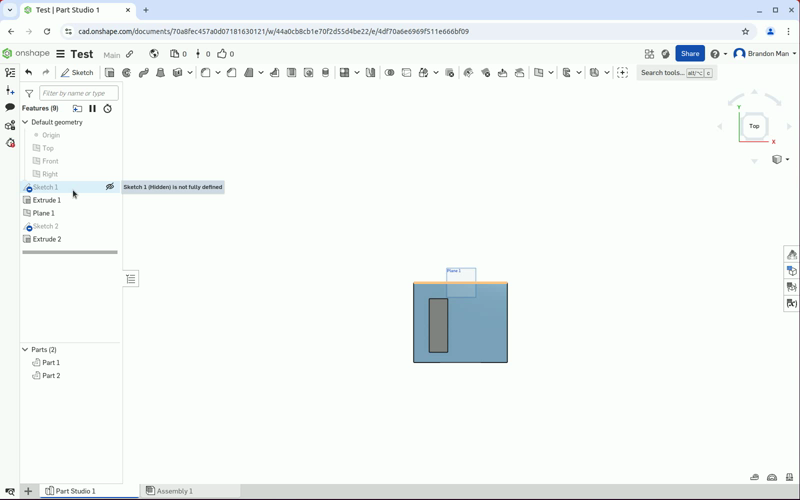
click(73, 189)
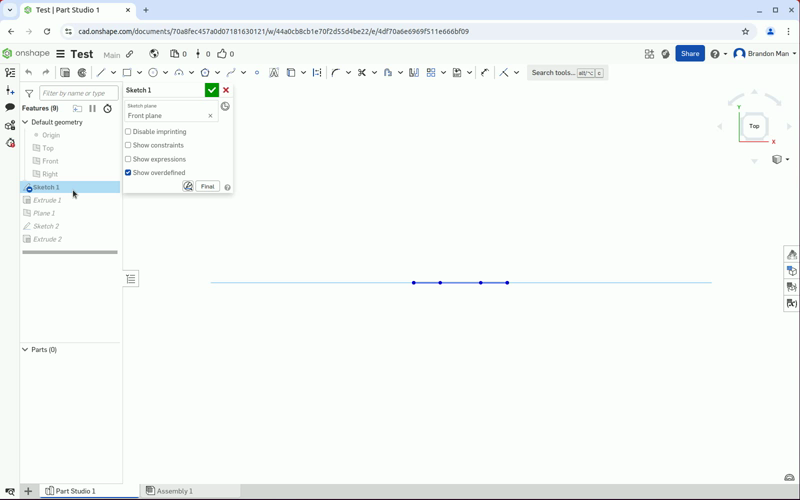
mouse_move(229, 92)
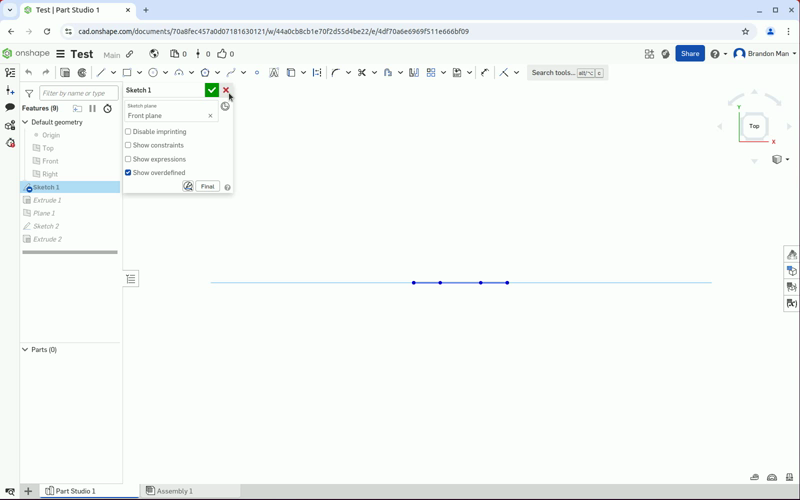
click(229, 92)
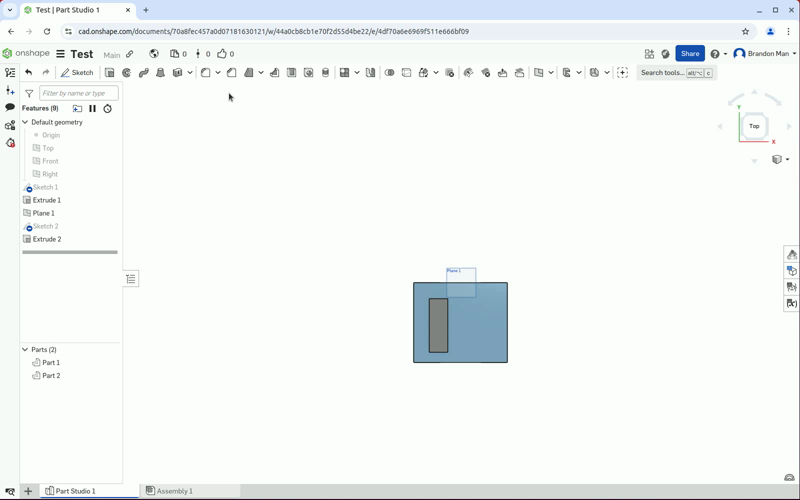
mouse_move(73, 352)
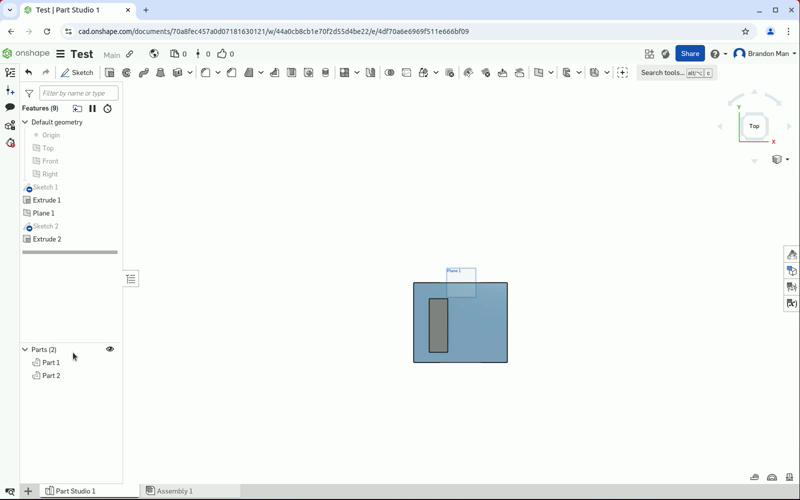
key(y)
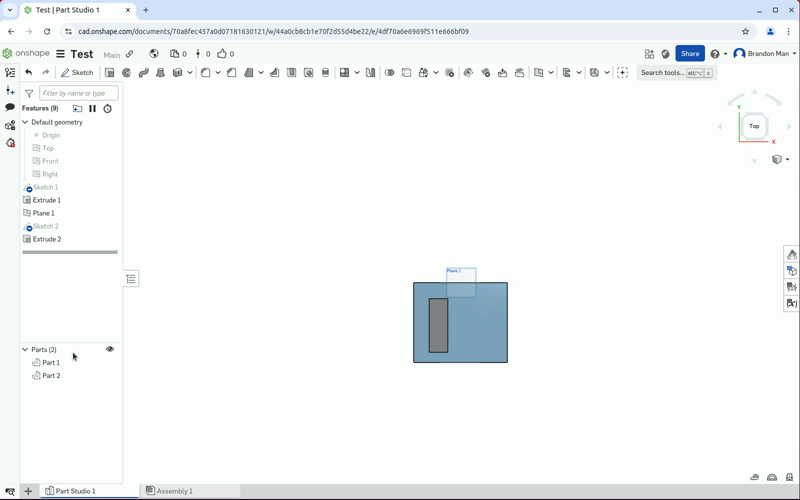
key(shift+p)
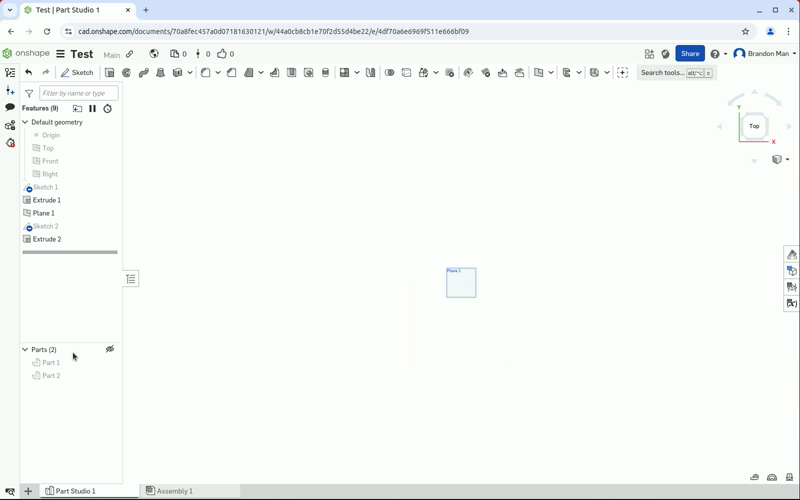
key(space)
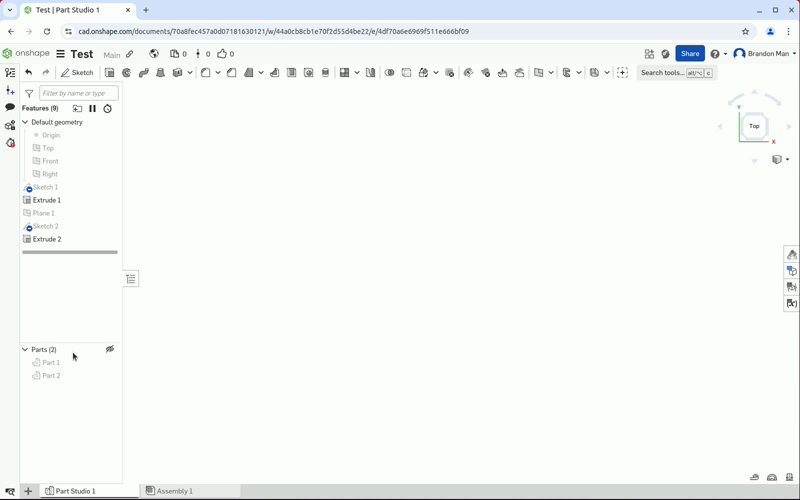
key_down(shift)
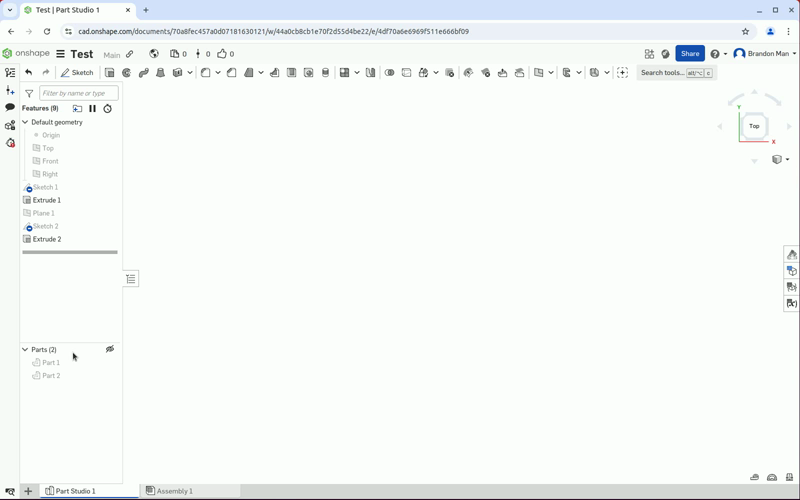
key(up)
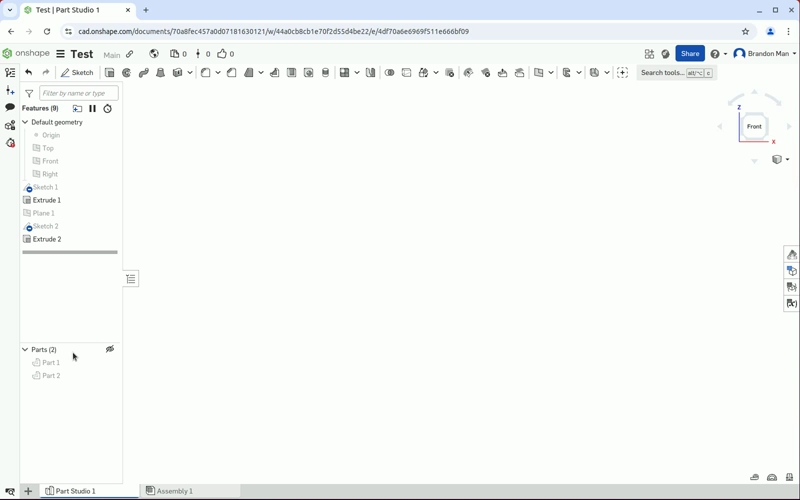
key_up(shift)
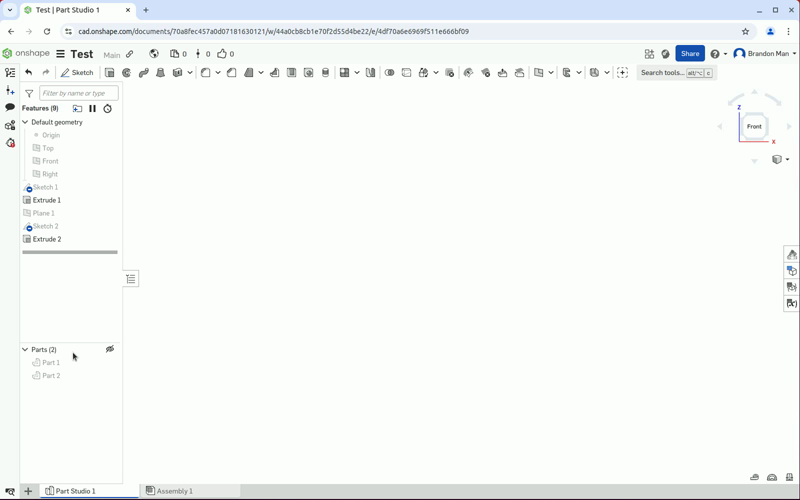
key(space)
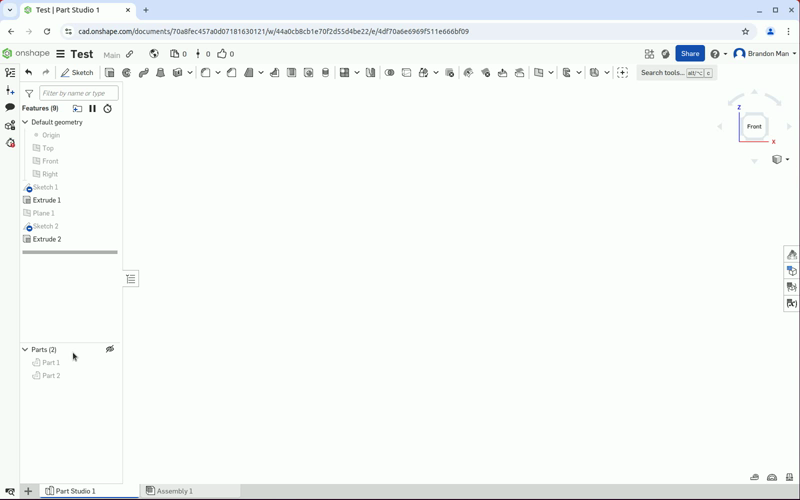
key_down(shift)
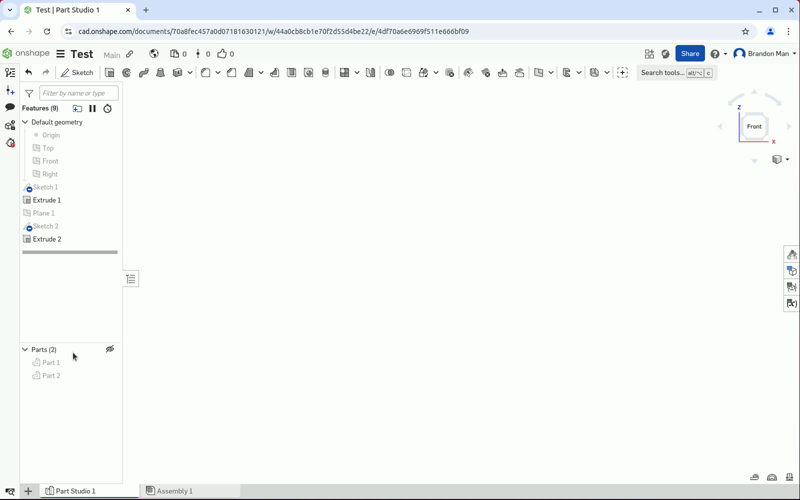
key(left)
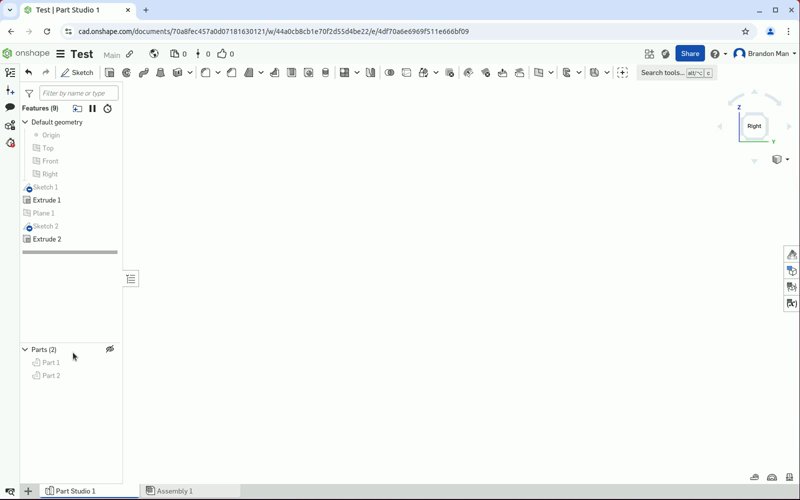
key_up(shift)
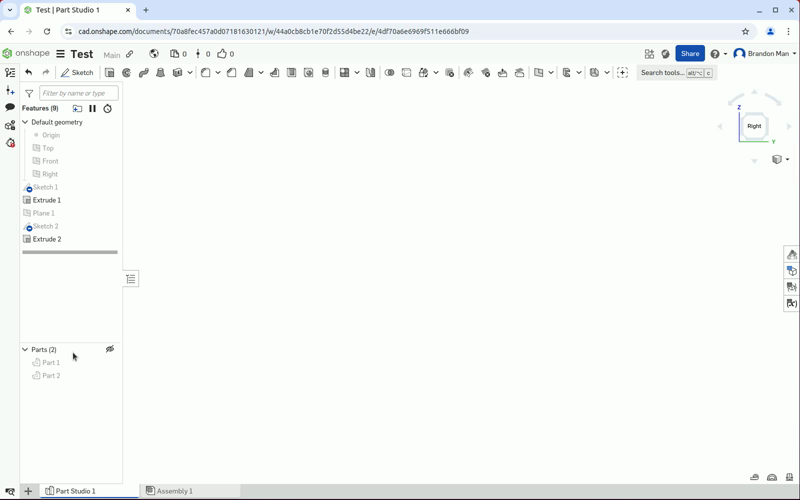
mouse_move(73, 352)
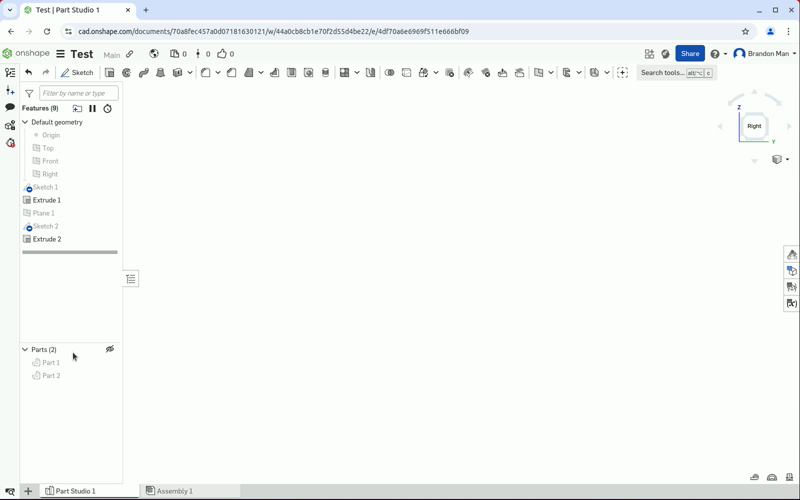
key(shift+y)
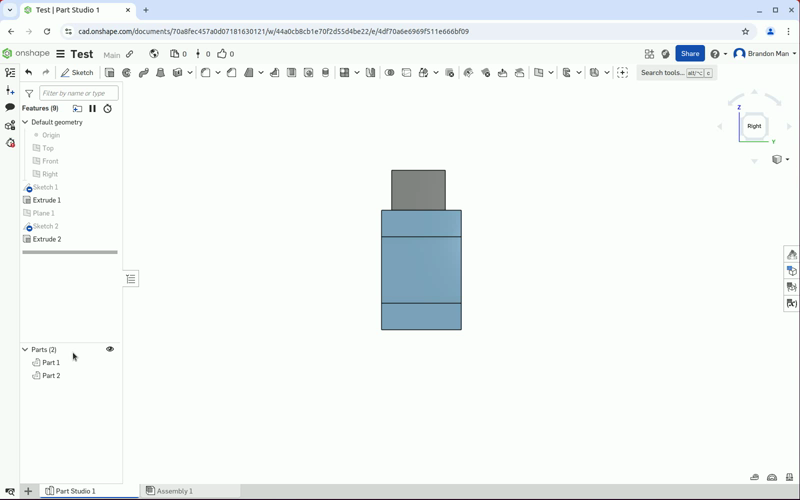
mouse_move(541, 75)
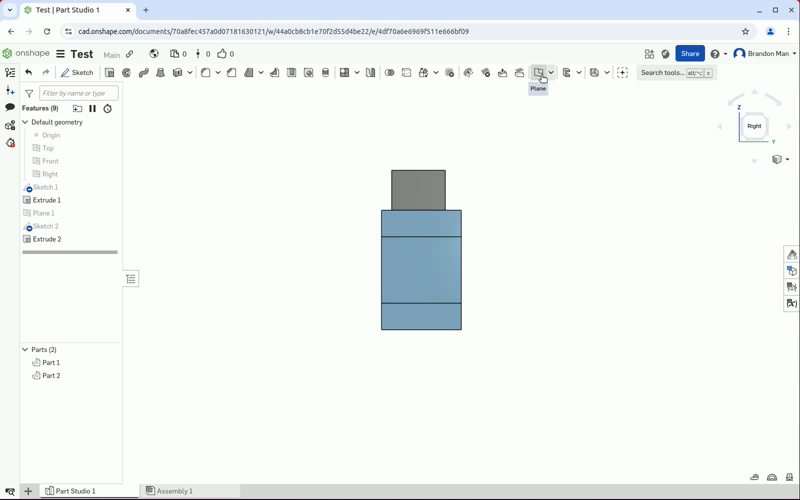
click(541, 75)
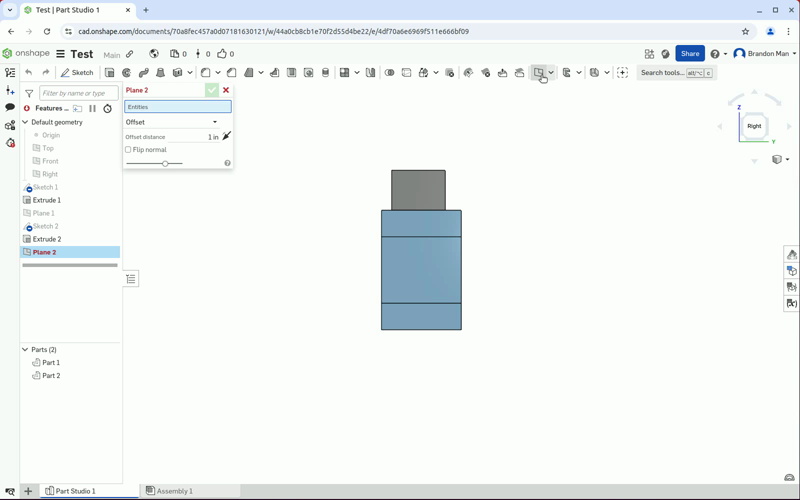
mouse_move(73, 176)
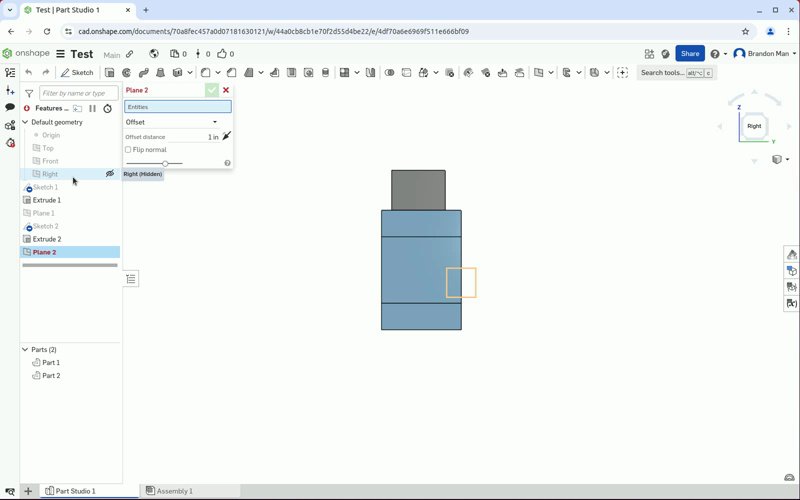
click(73, 176)
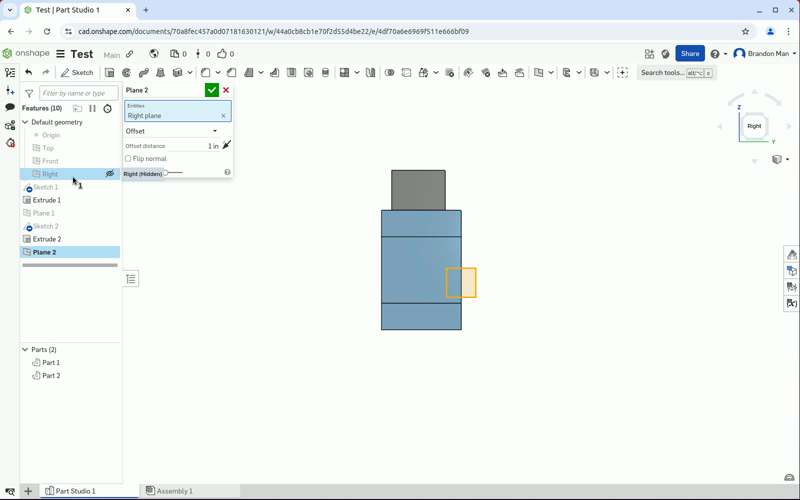
key(tab, 2)
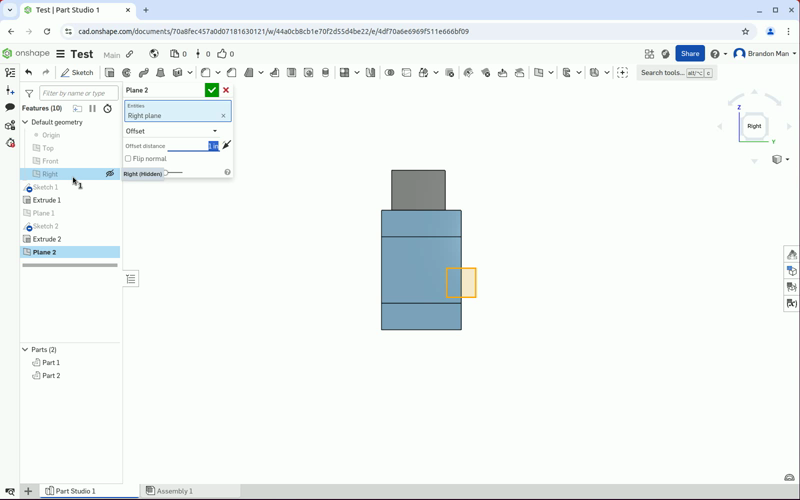
text(2.65)
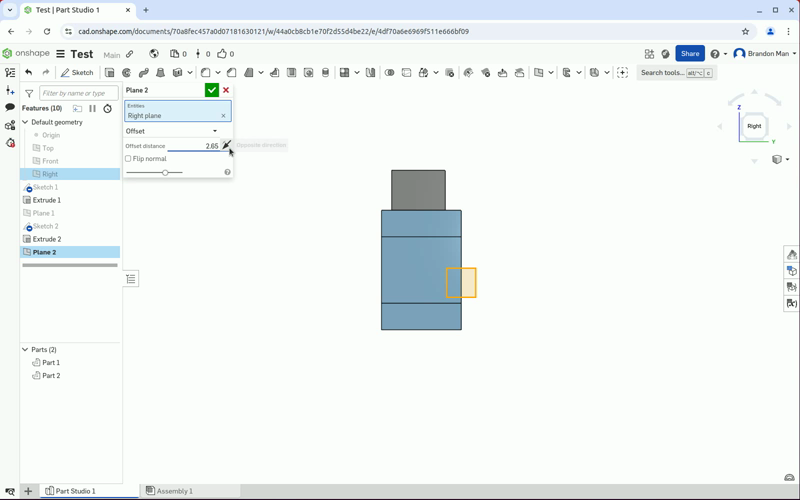
mouse_move(229, 147)
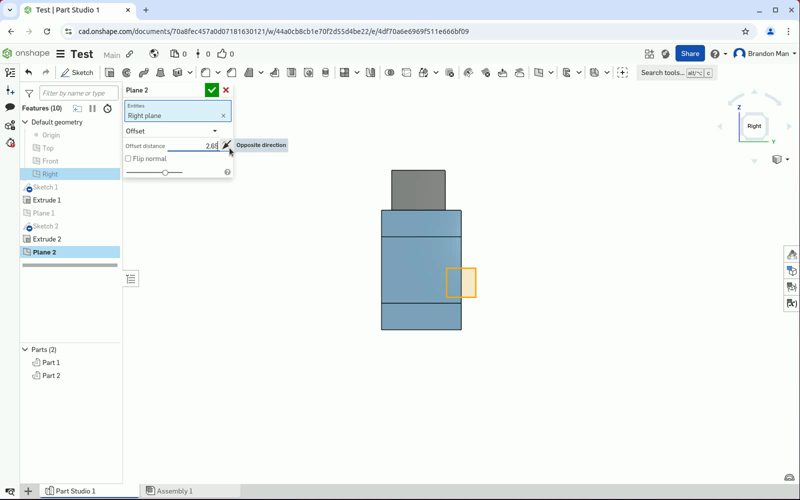
click(229, 147)
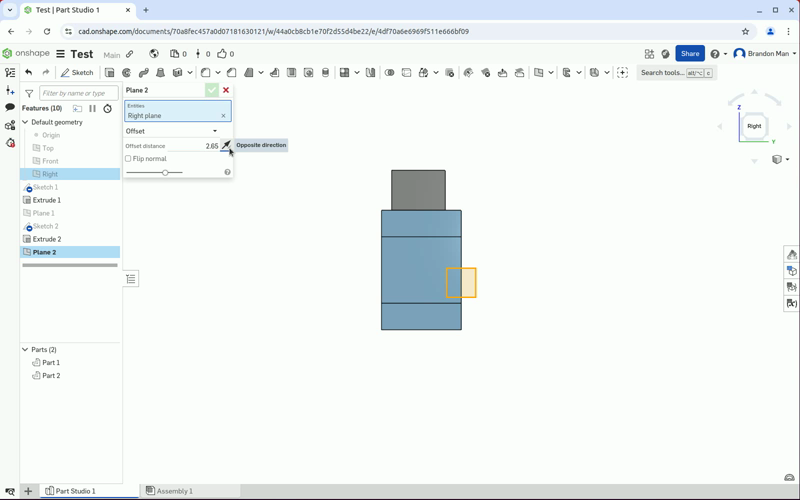
key(enter, 2)
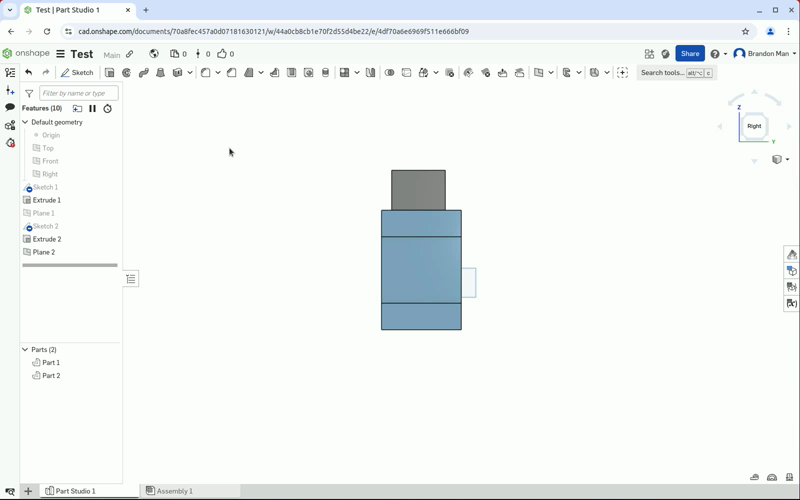
key(shift+s)
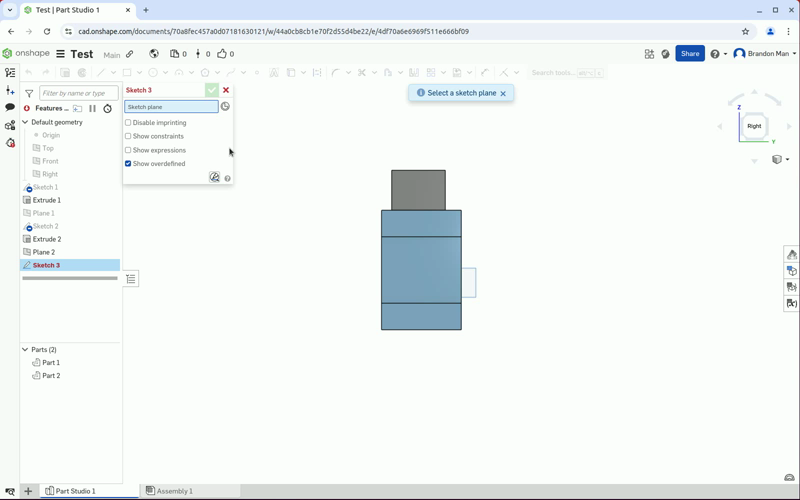
mouse_move(73, 254)
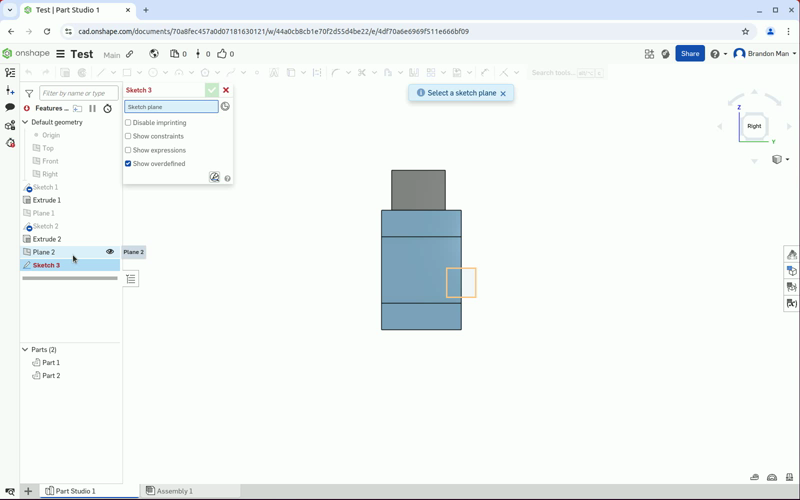
click(73, 254)
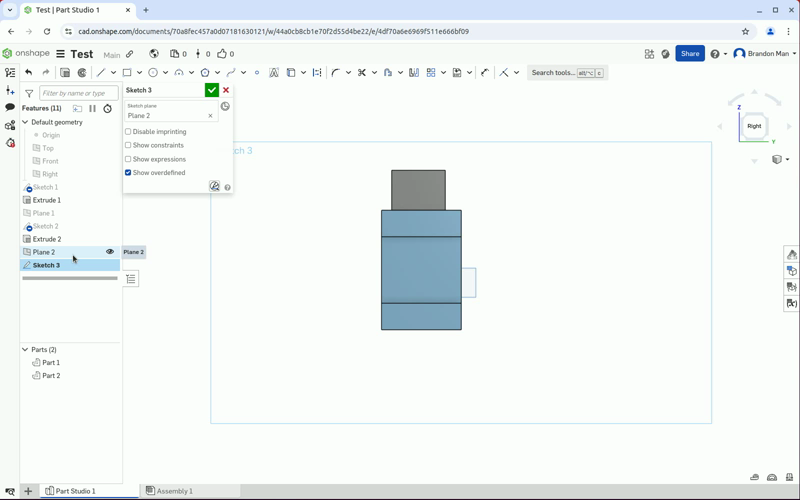
mouse_move(73, 352)
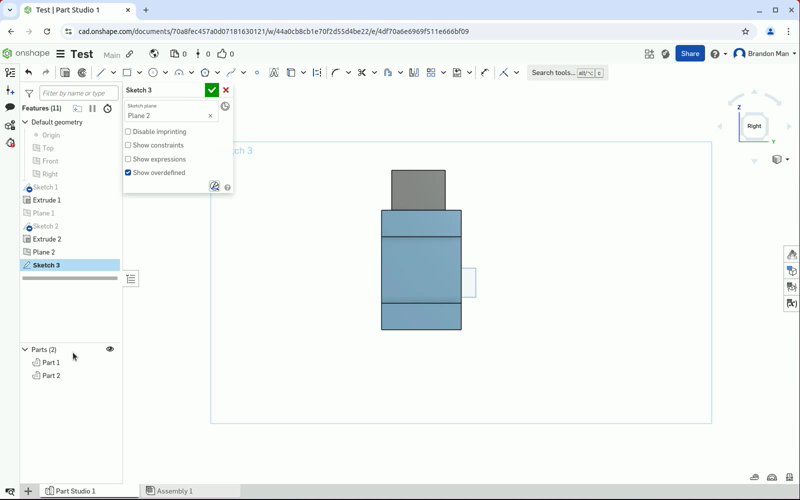
key(y)
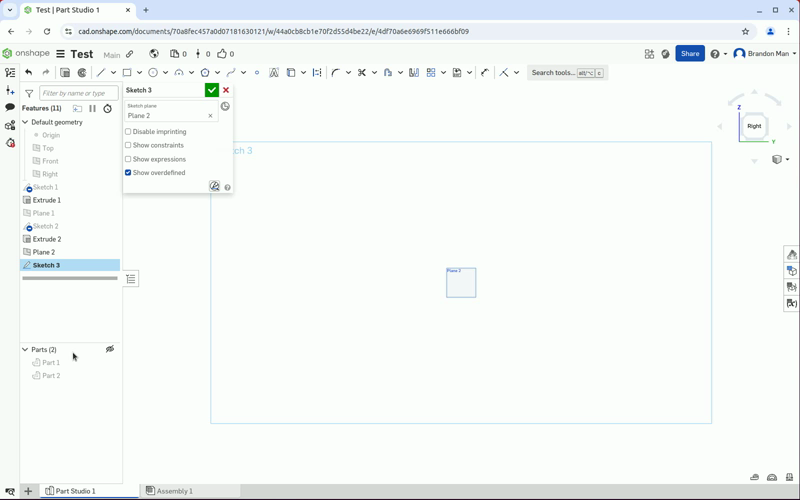
key(l)
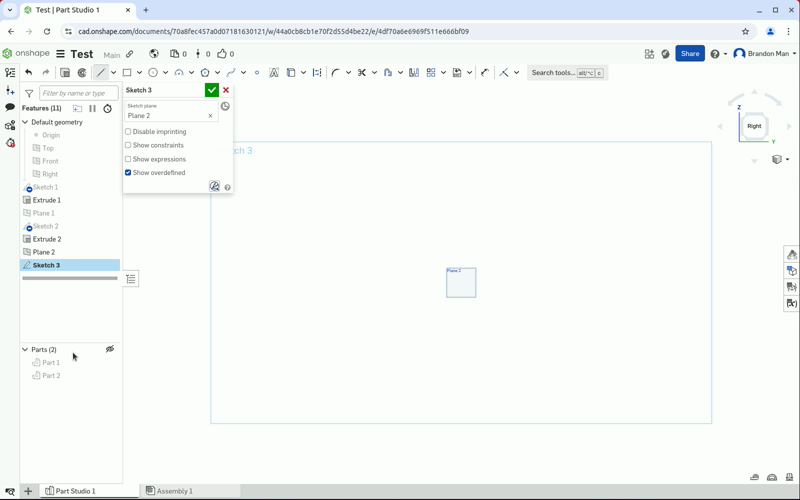
key_down(shift)
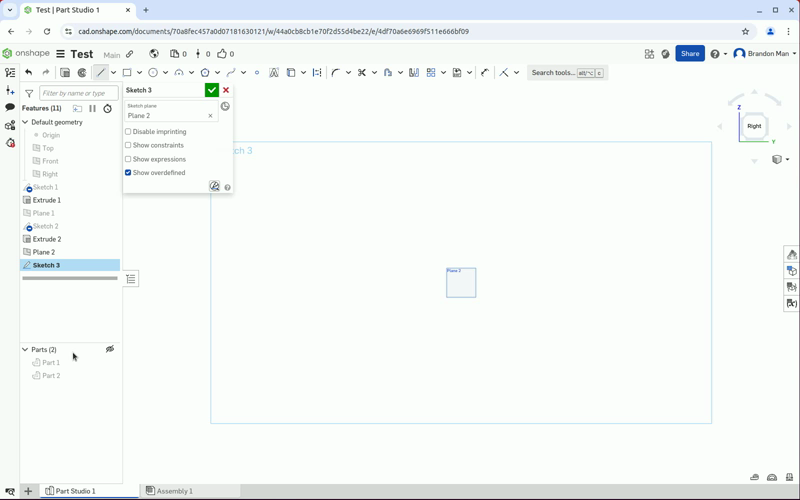
mouse_move(399, 197)
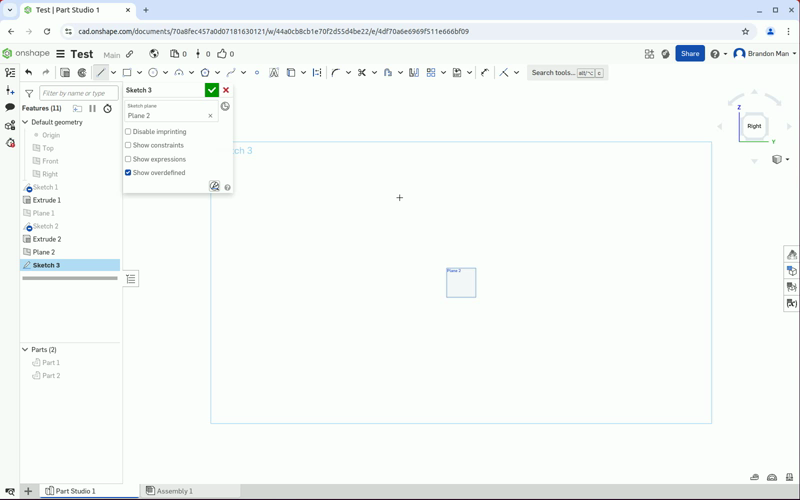
click(399, 197)
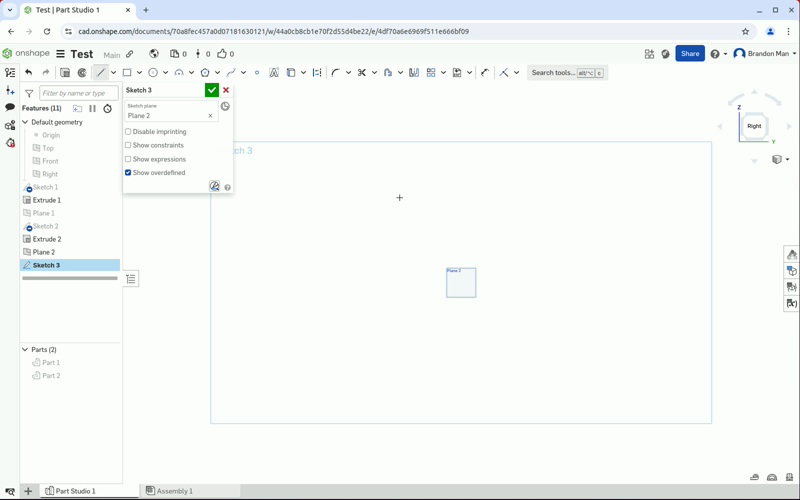
key_up(shift)
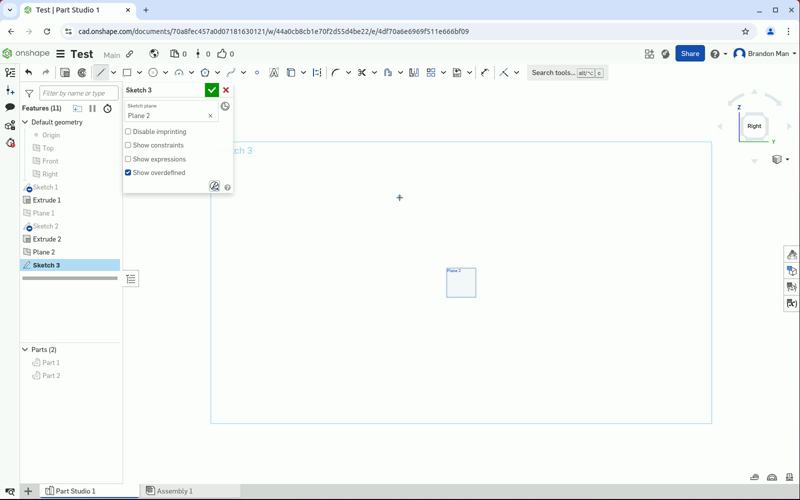
key_down(shift)
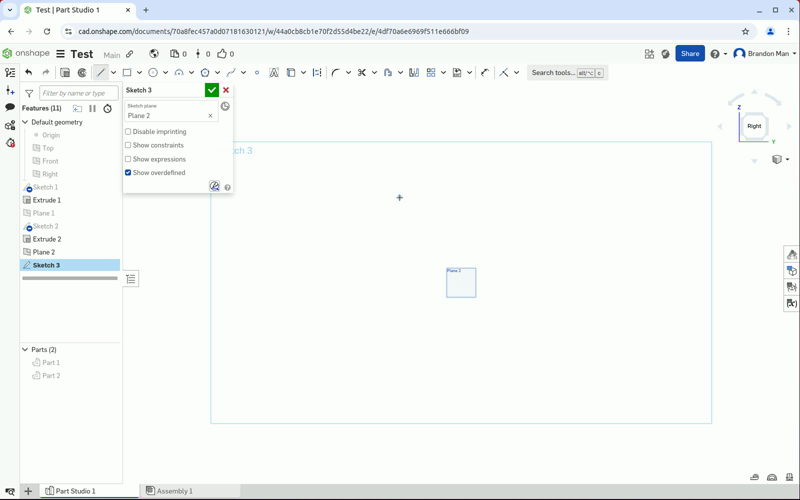
mouse_move(429, 197)
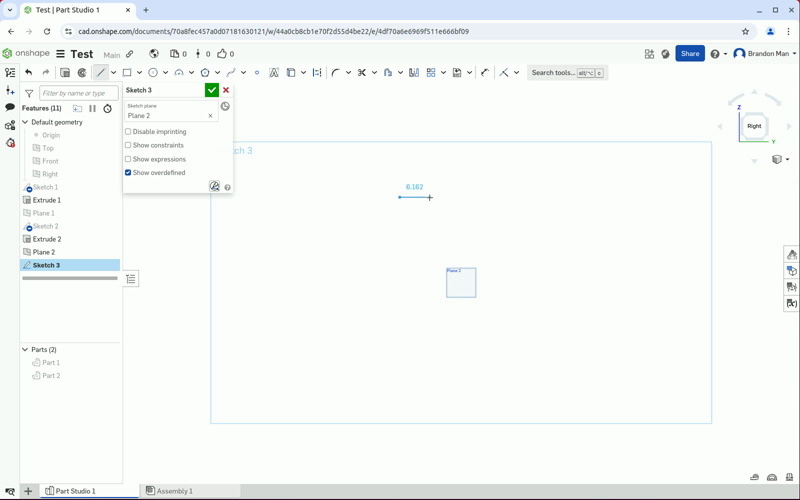
mouse_move(404, 197)
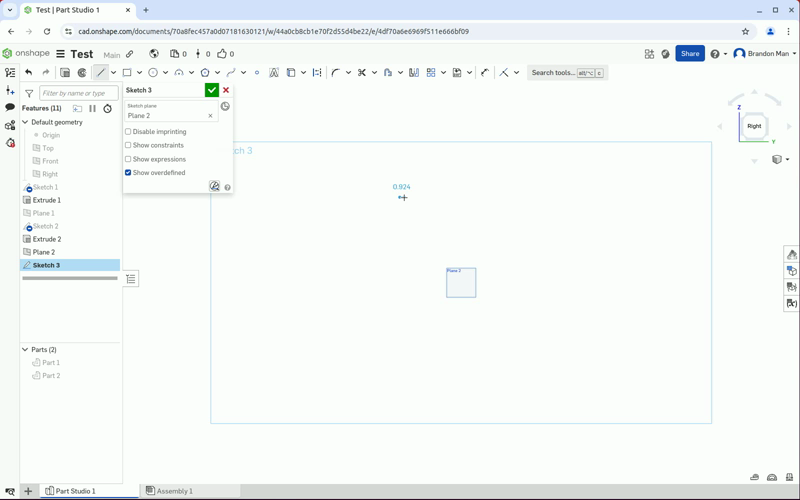
scroll(6)
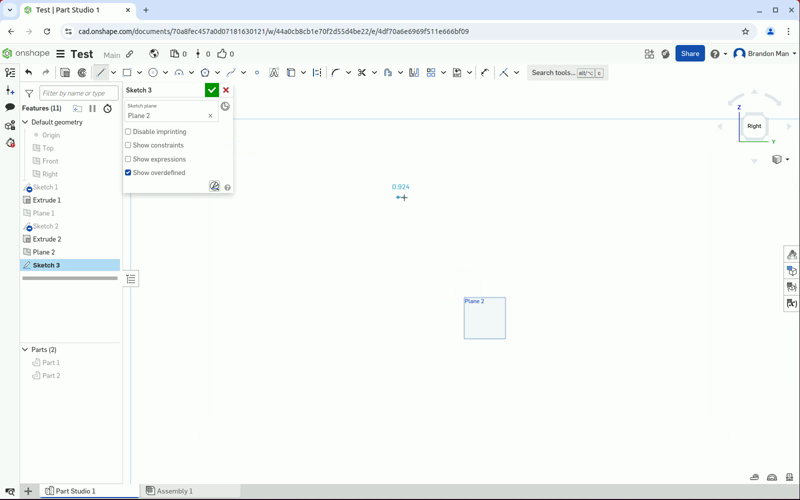
scroll(6)
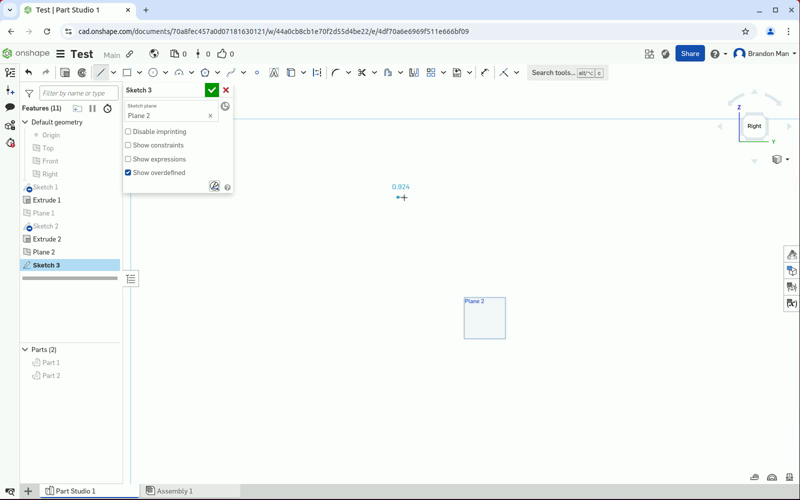
scroll(6)
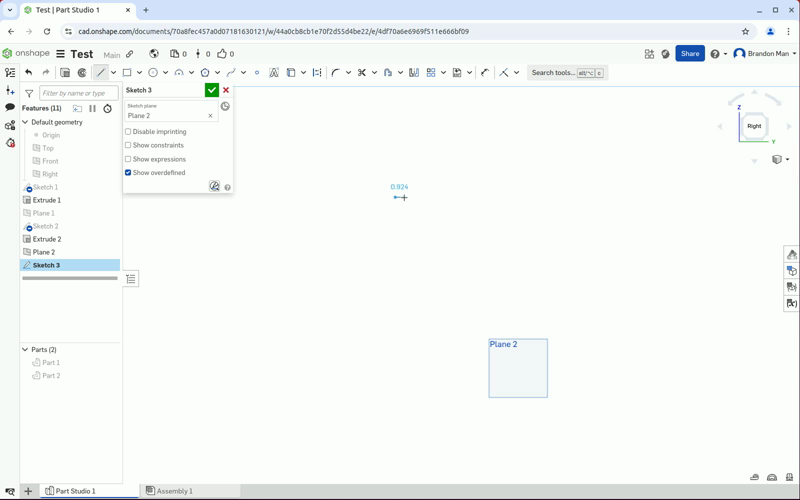
scroll(6)
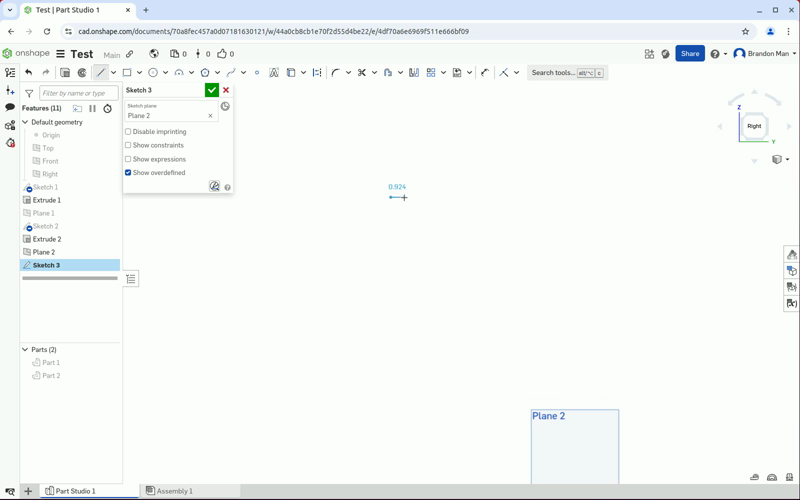
scroll(6)
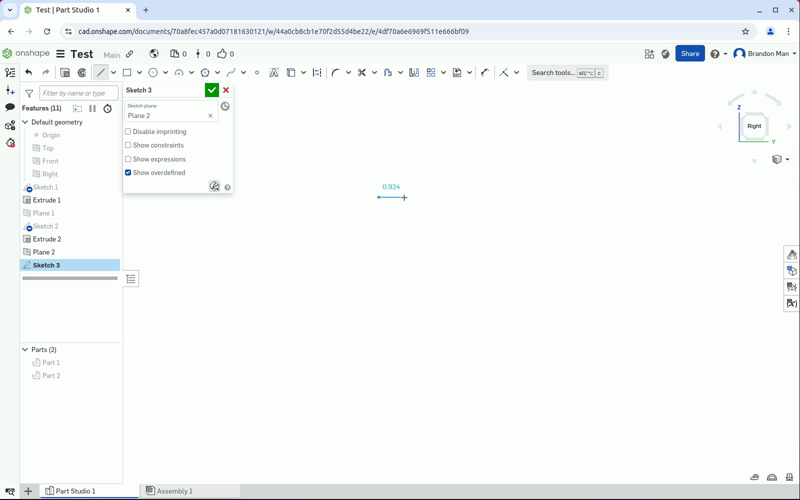
scroll(6)
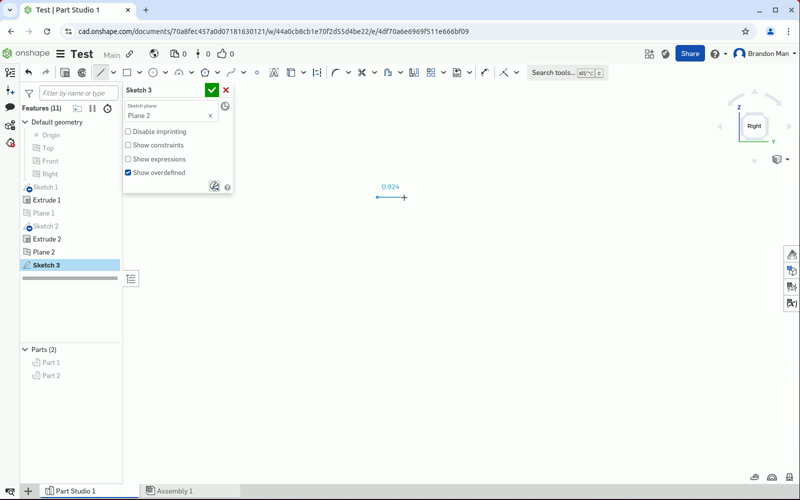
scroll(6)
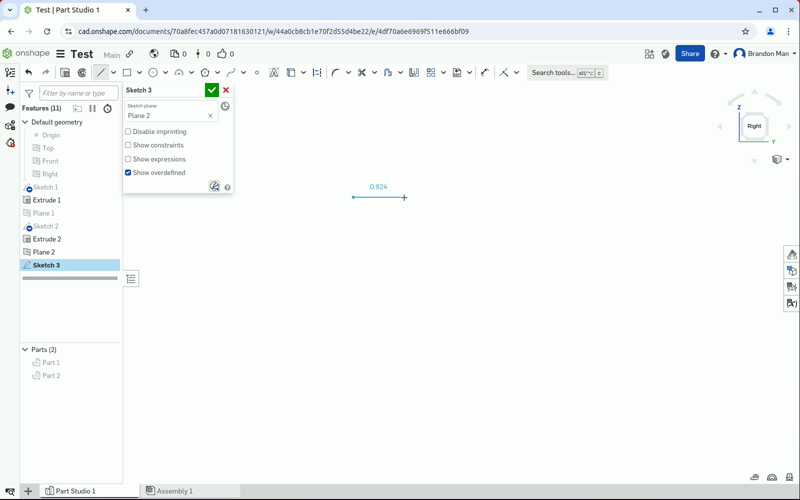
click(404, 197)
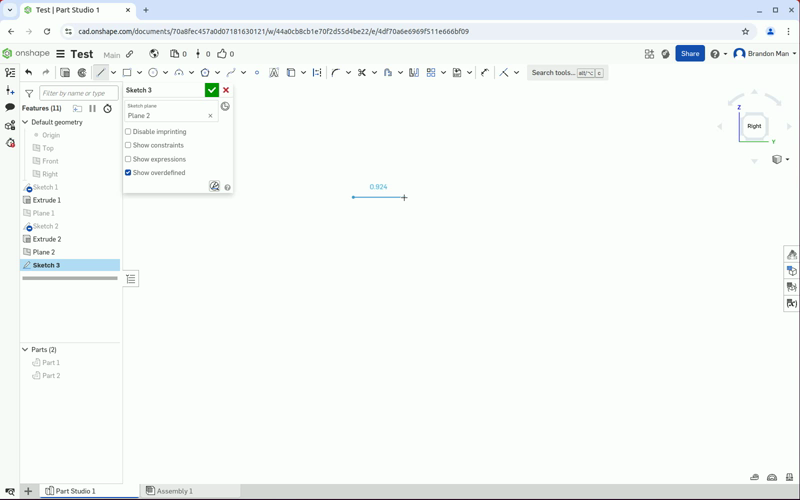
scroll(-6)
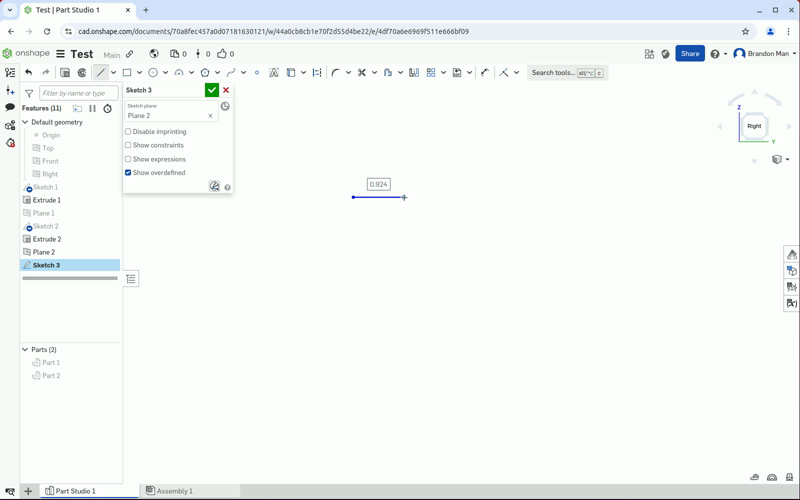
scroll(-6)
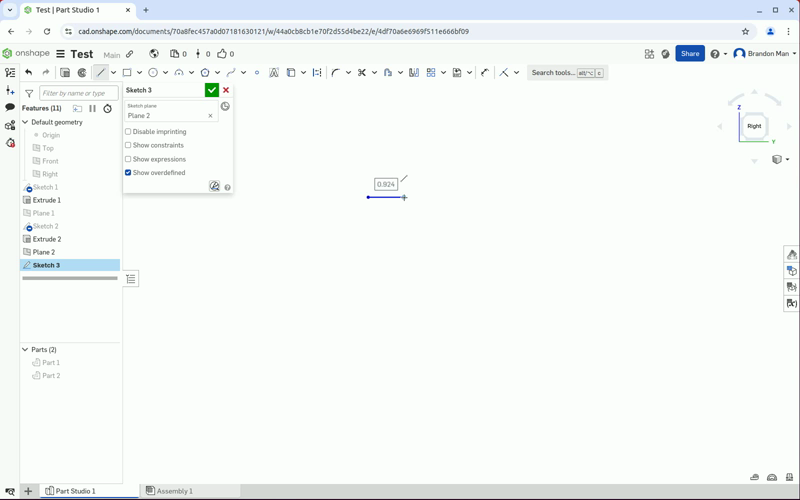
scroll(-6)
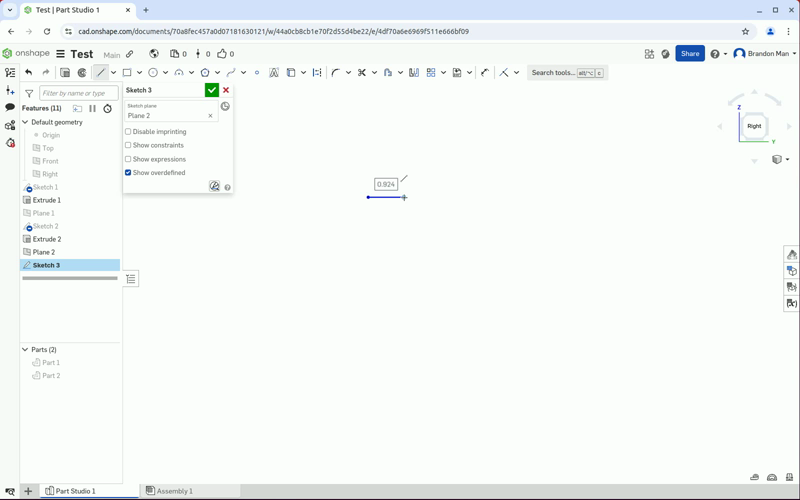
scroll(-6)
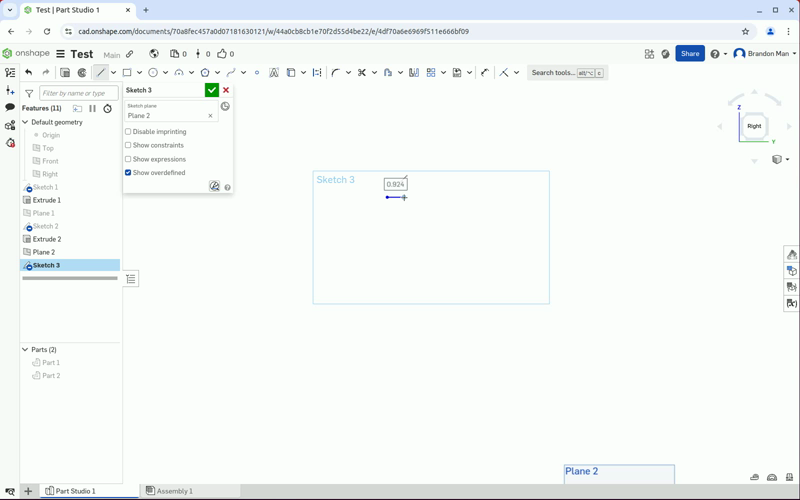
scroll(-6)
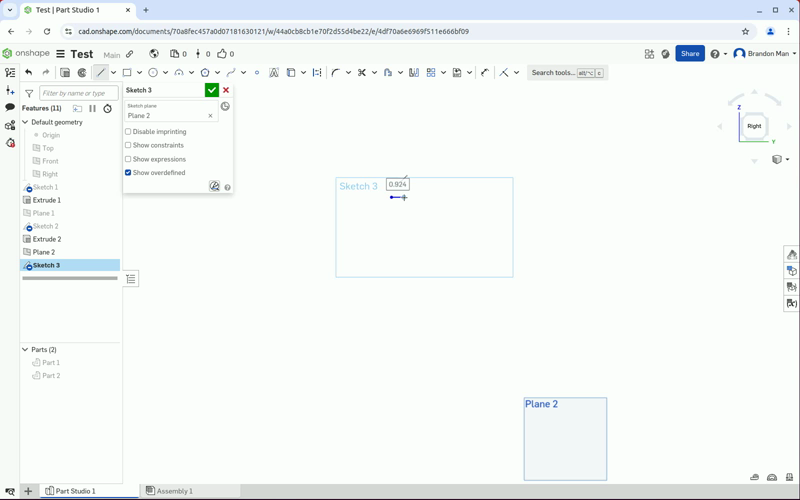
scroll(-6)
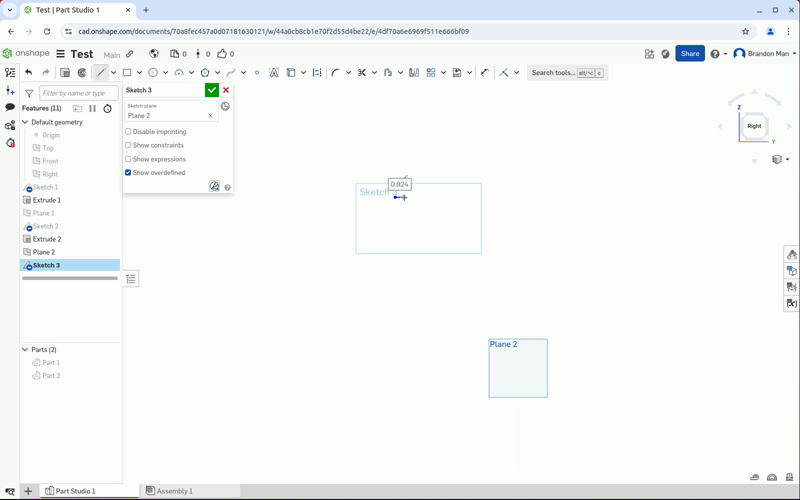
scroll(-6)
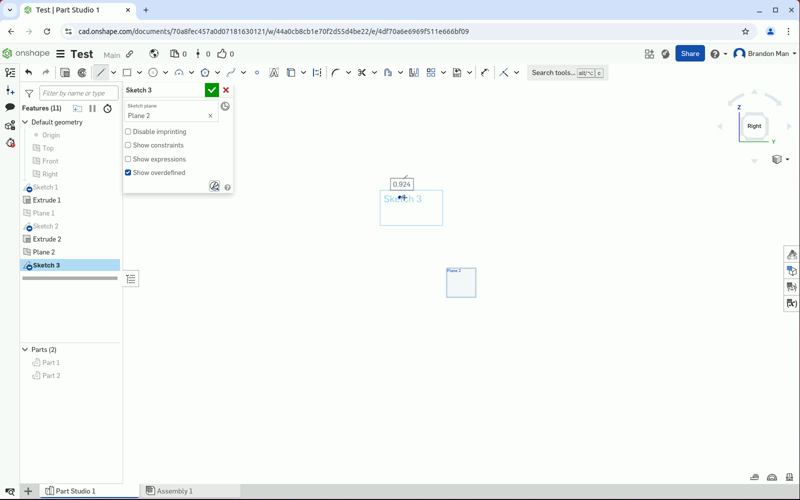
key_up(shift)
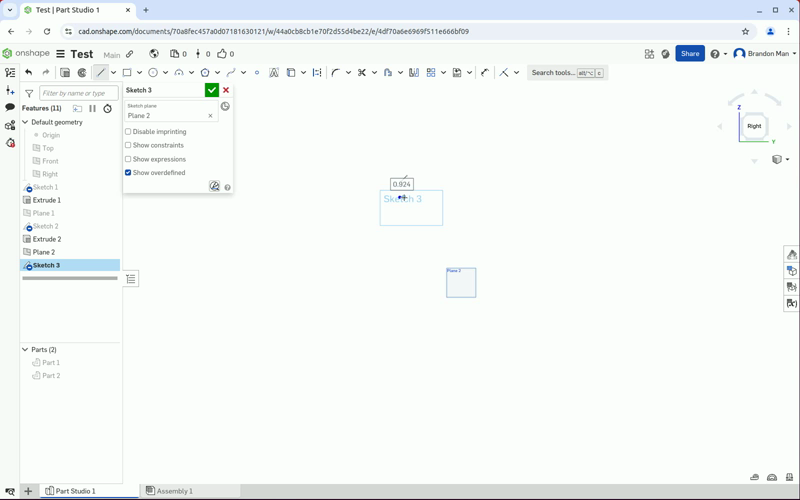
key_down(shift)
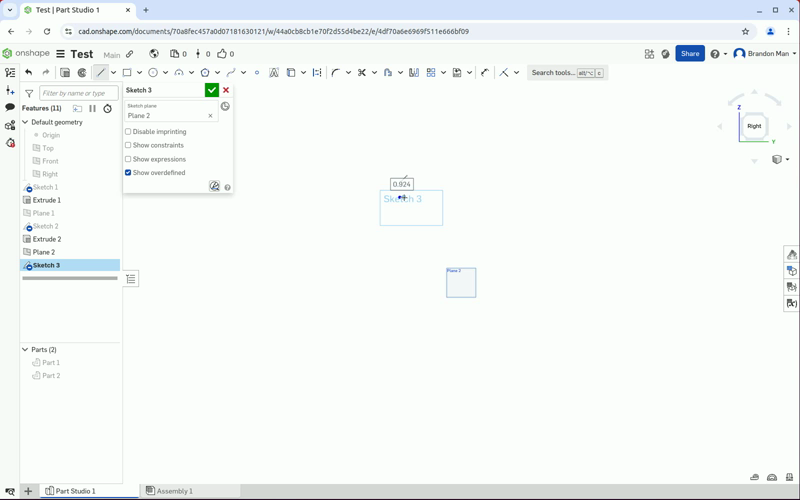
mouse_move(434, 197)
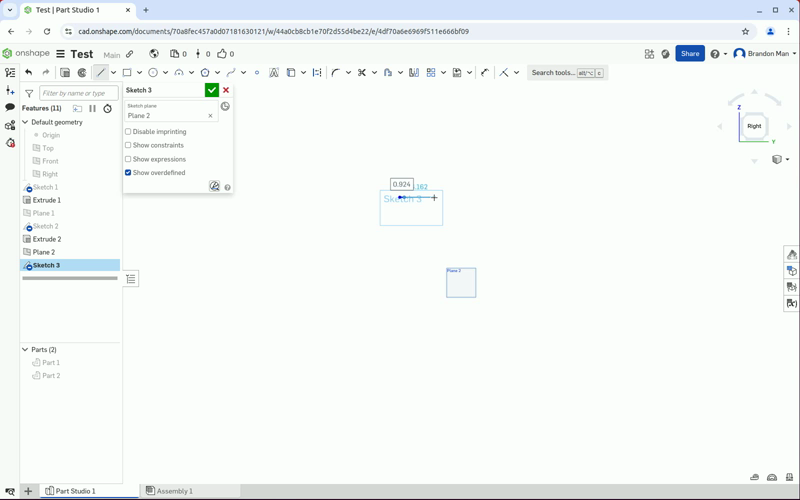
mouse_move(404, 190)
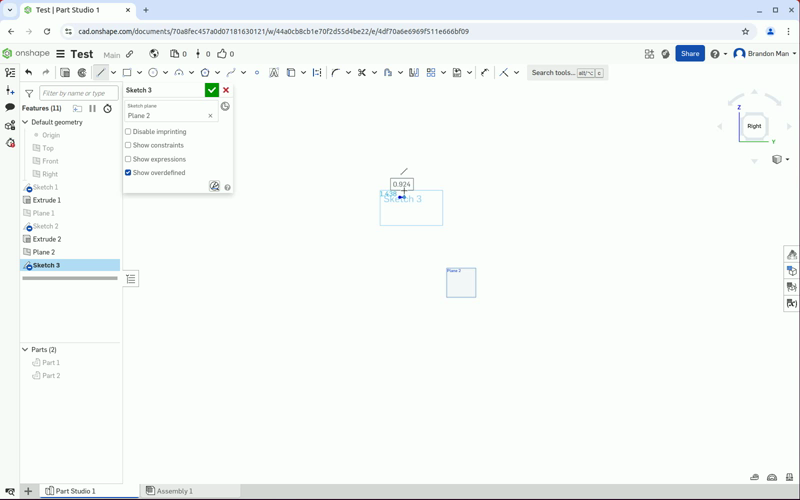
scroll(6)
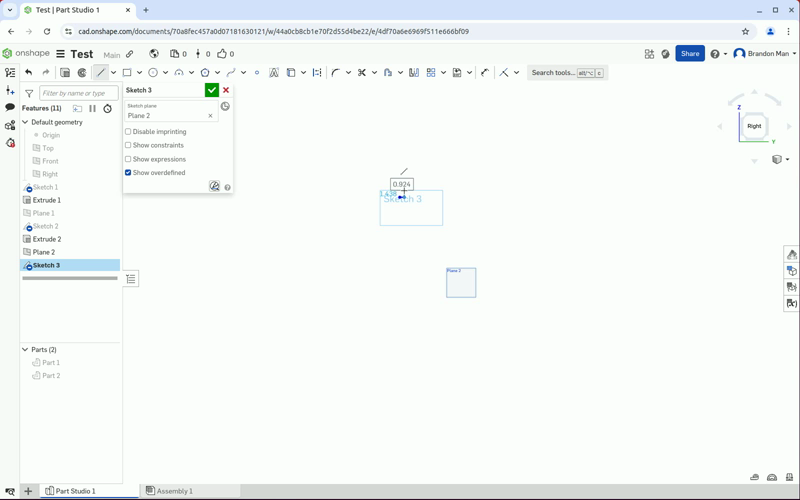
scroll(6)
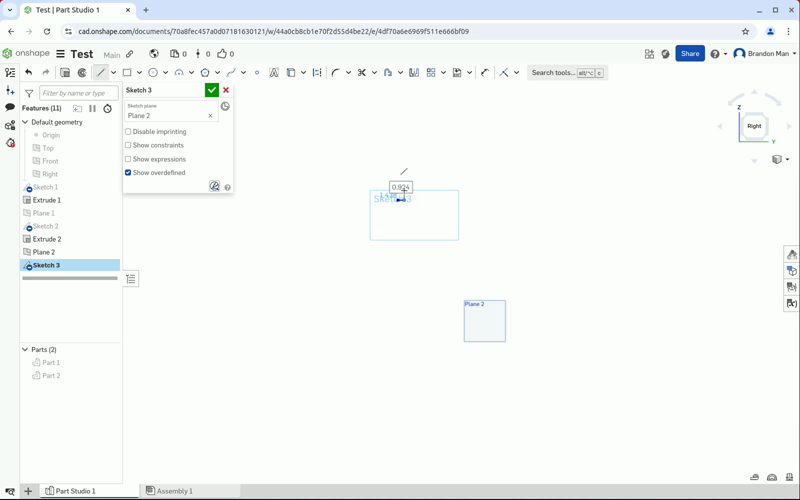
scroll(6)
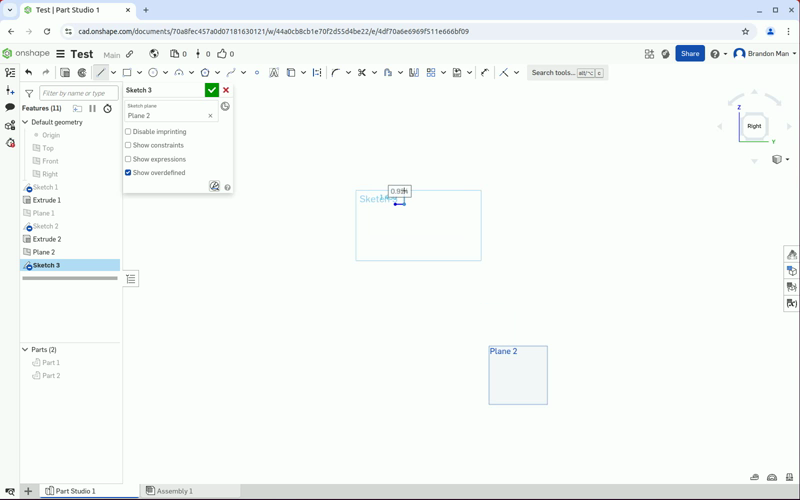
scroll(6)
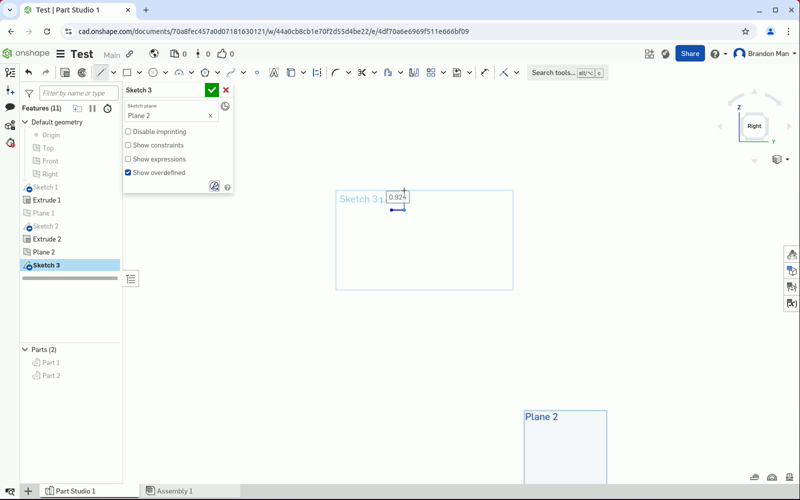
scroll(6)
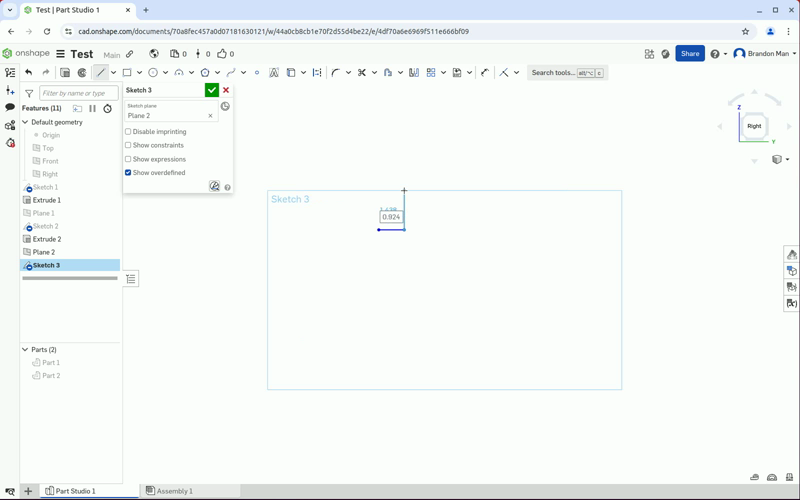
scroll(6)
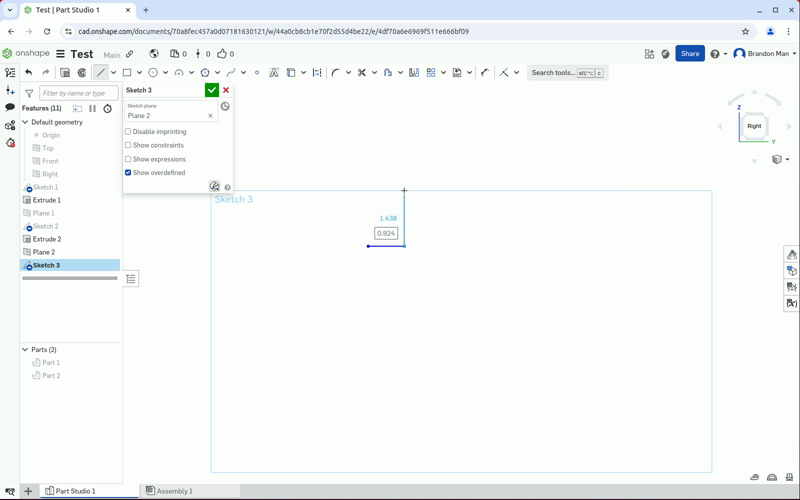
scroll(6)
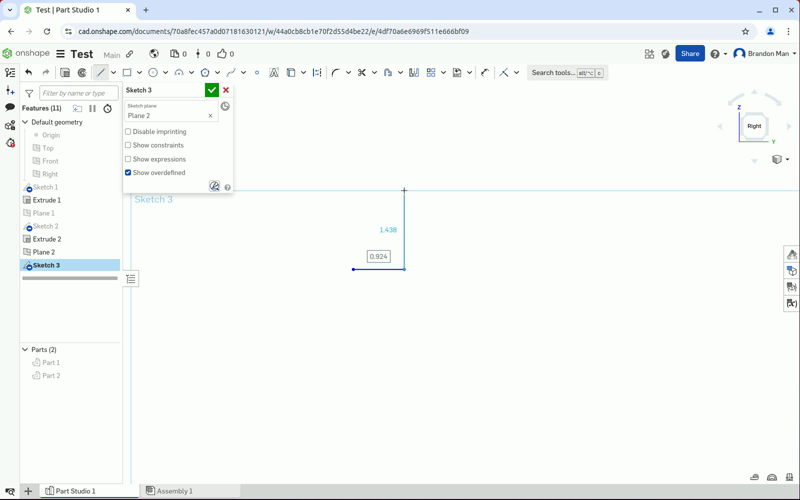
click(404, 190)
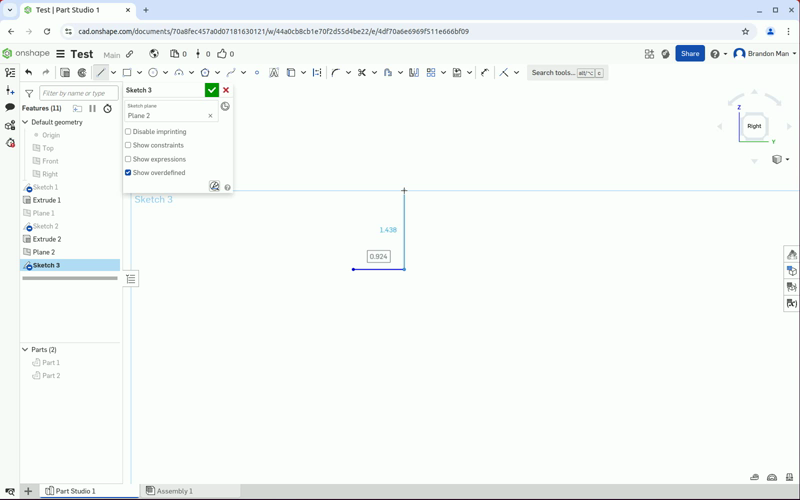
scroll(-6)
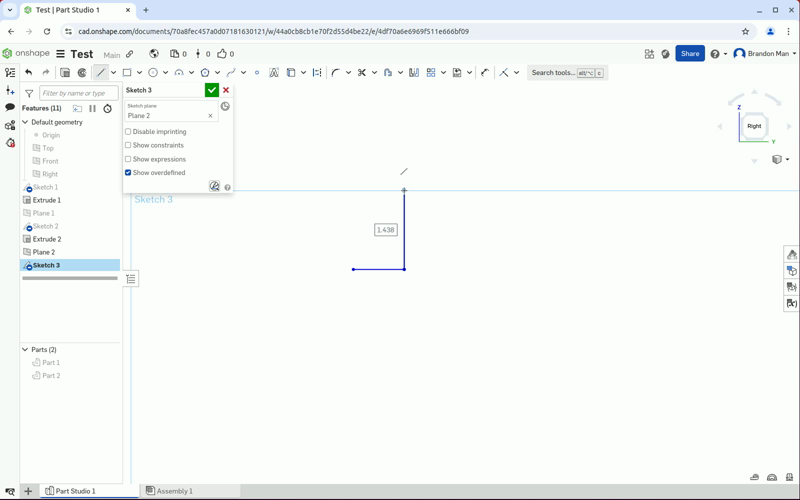
scroll(-6)
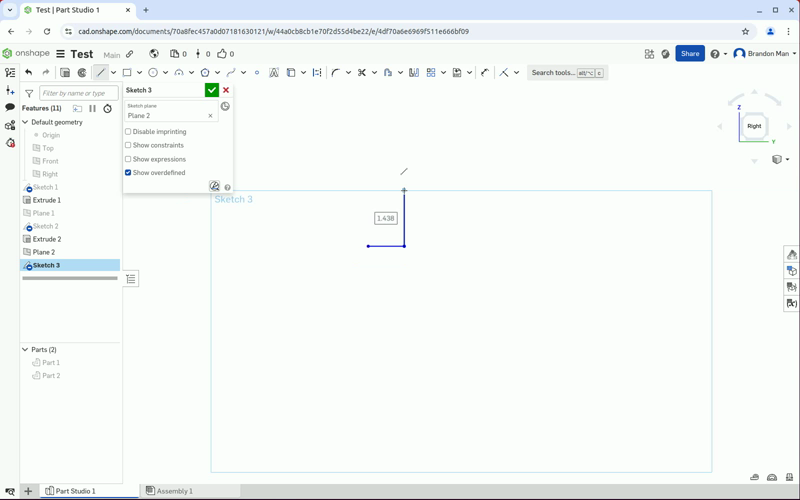
scroll(-6)
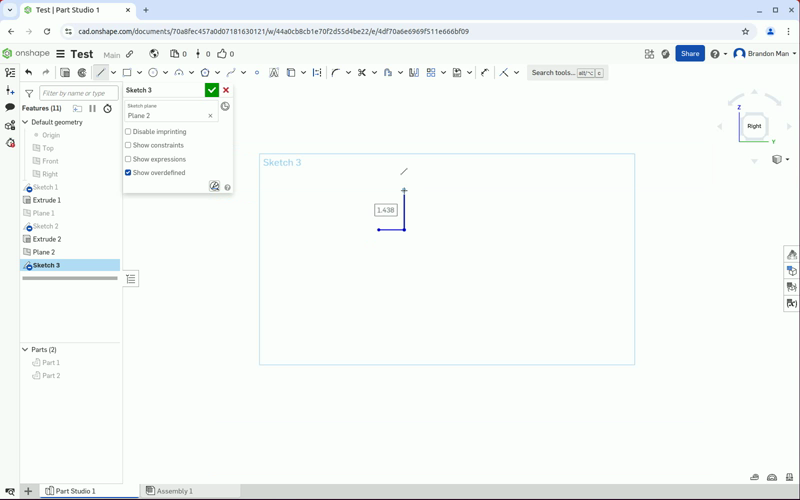
scroll(-6)
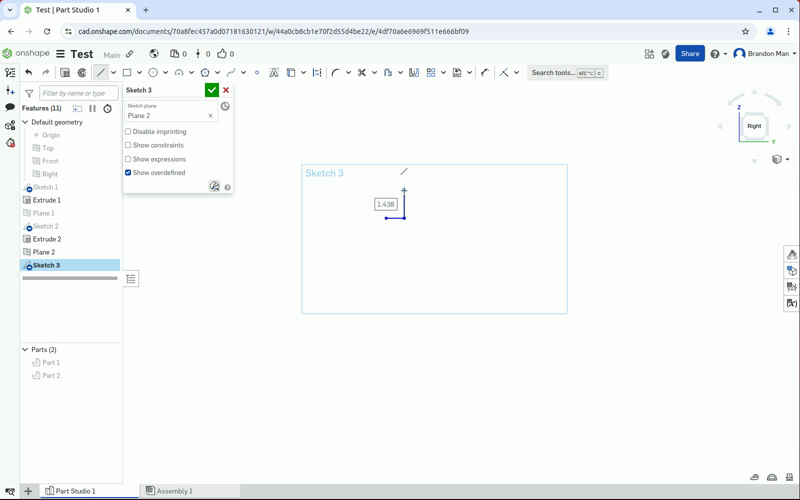
scroll(-6)
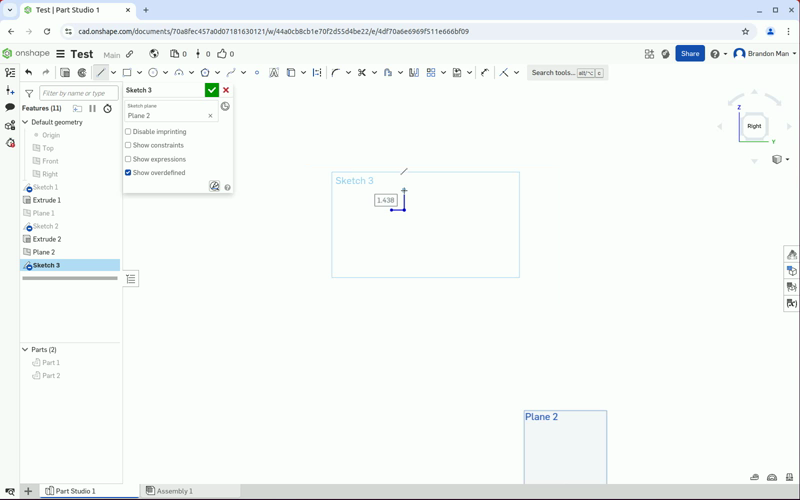
scroll(-6)
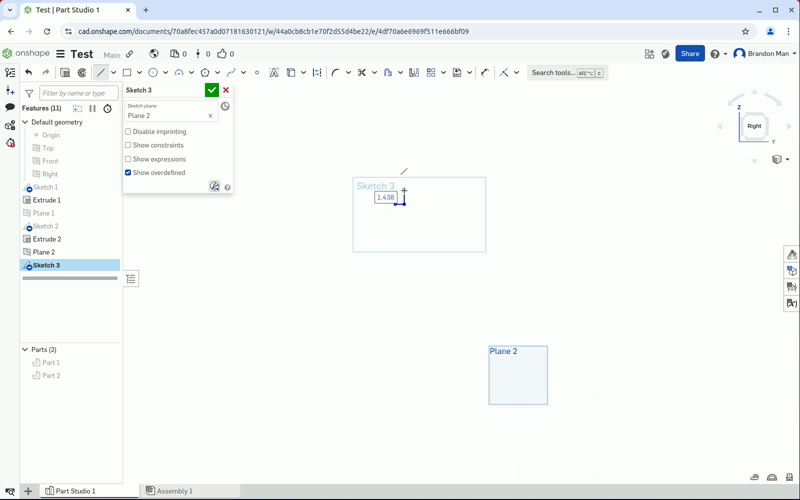
scroll(-6)
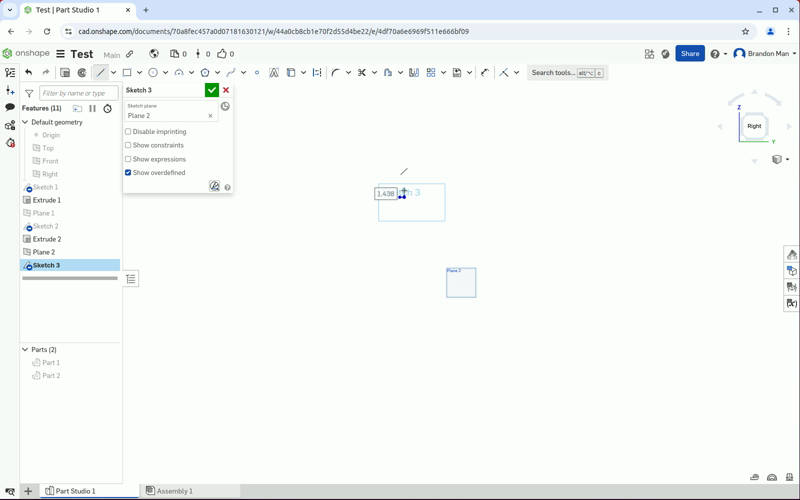
key_up(shift)
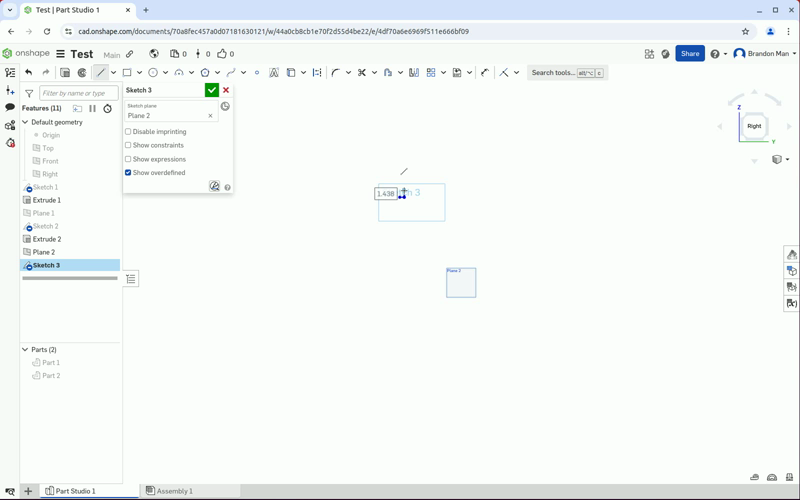
key_down(shift)
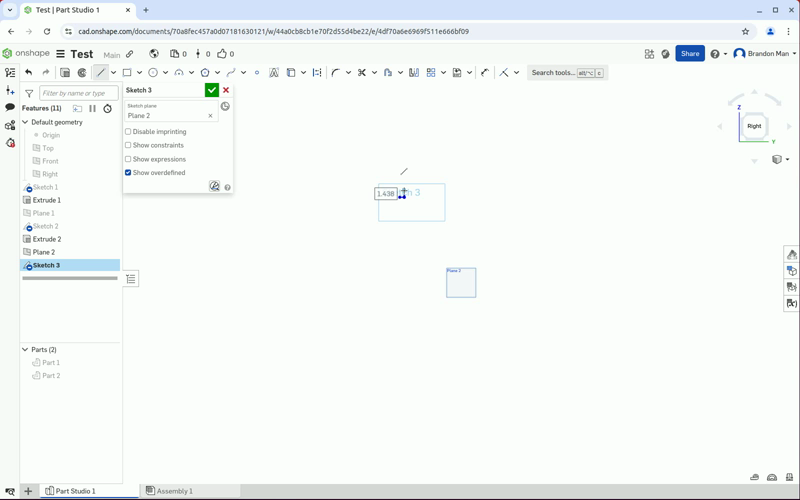
mouse_move(434, 190)
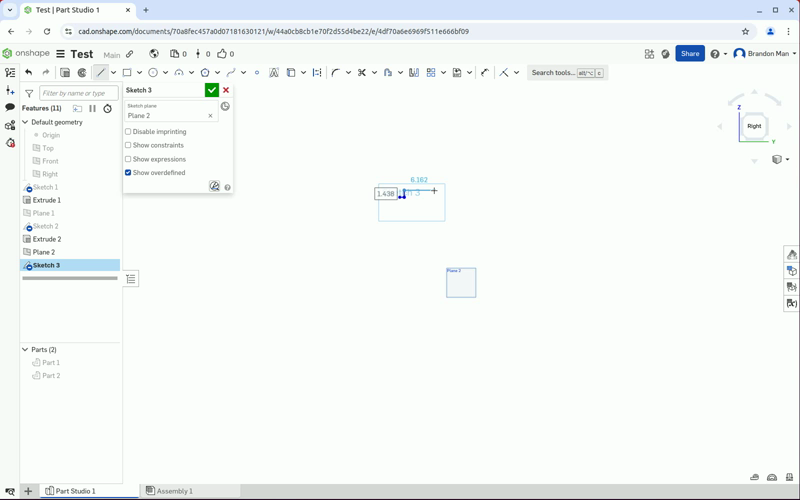
mouse_move(408, 190)
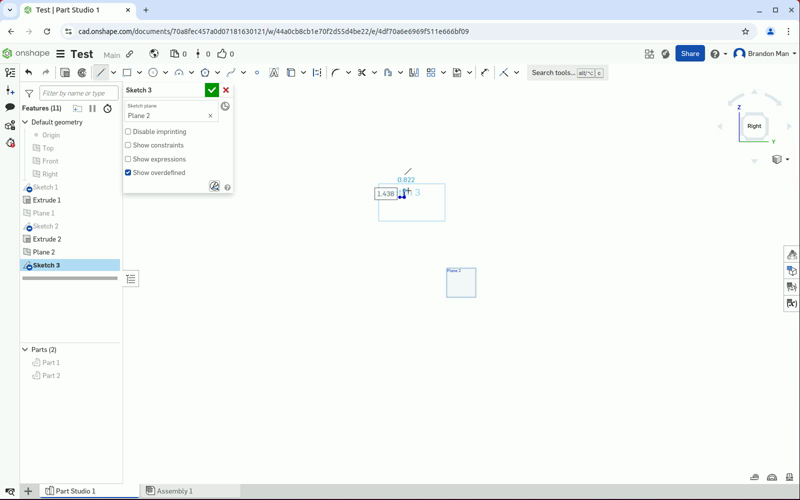
scroll(6)
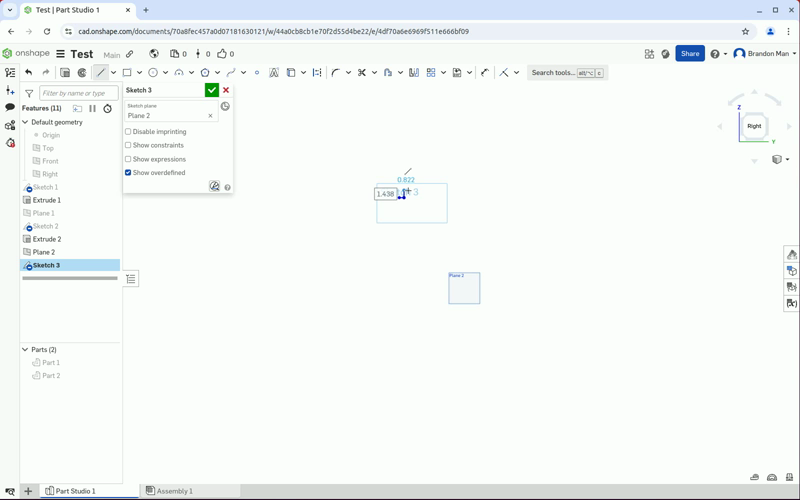
scroll(6)
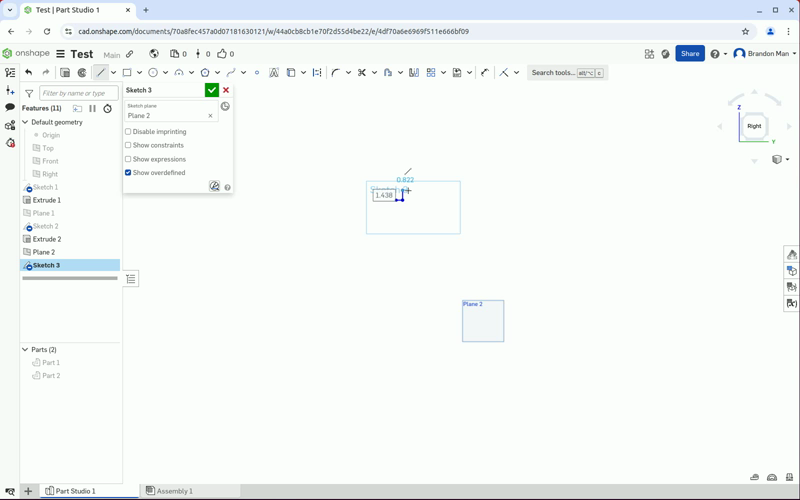
scroll(6)
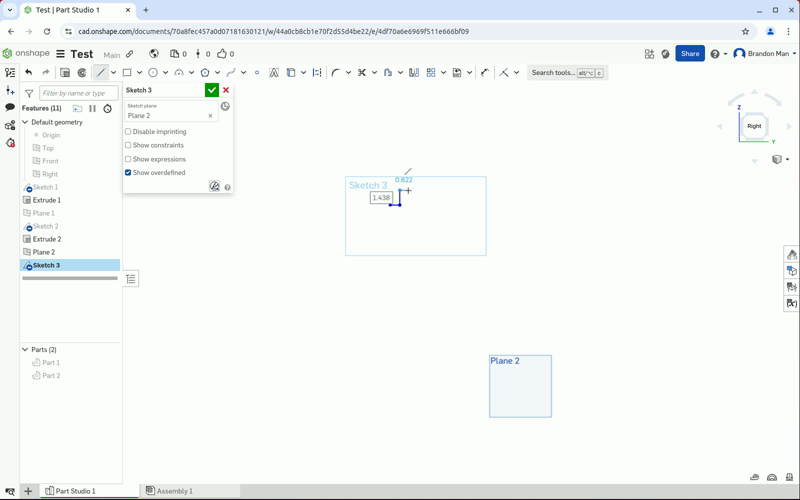
scroll(6)
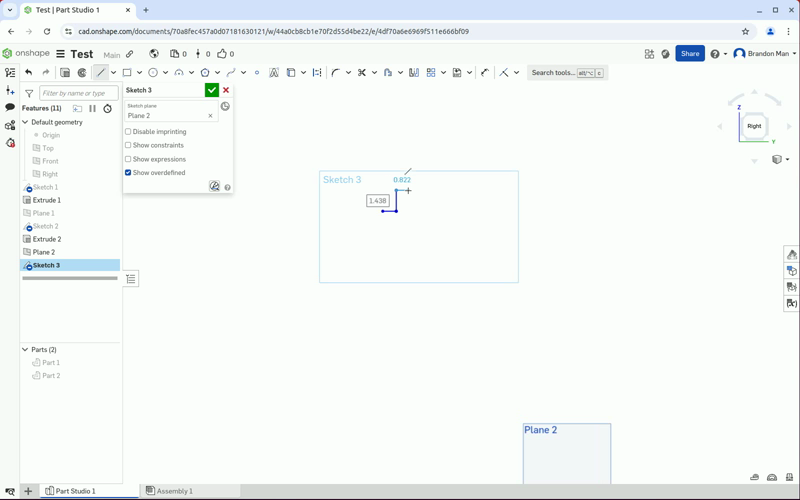
scroll(6)
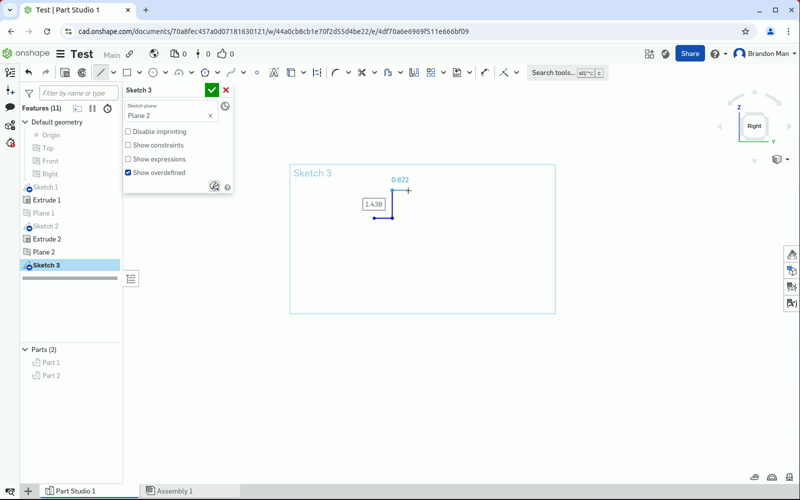
scroll(6)
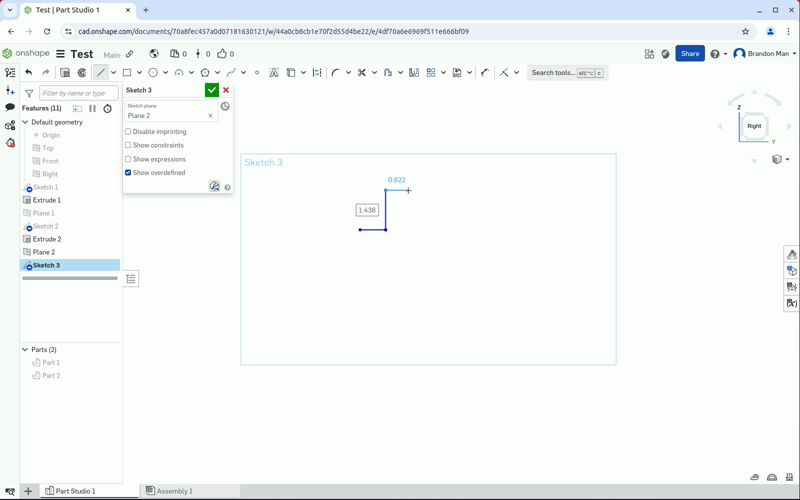
scroll(6)
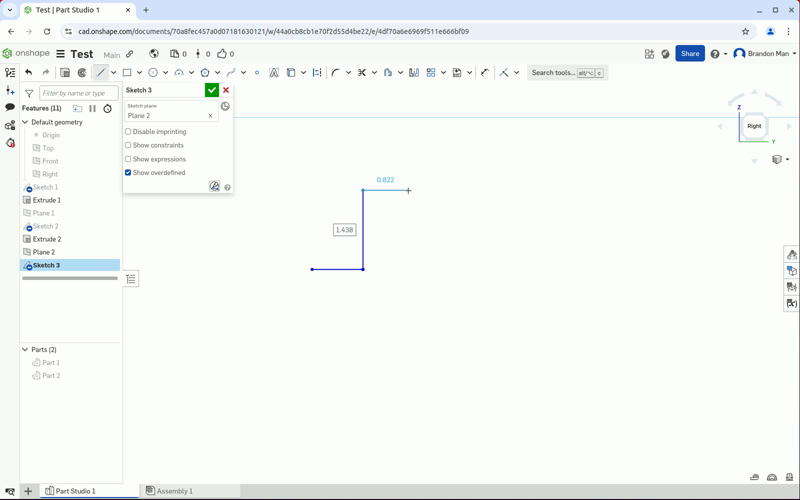
click(408, 190)
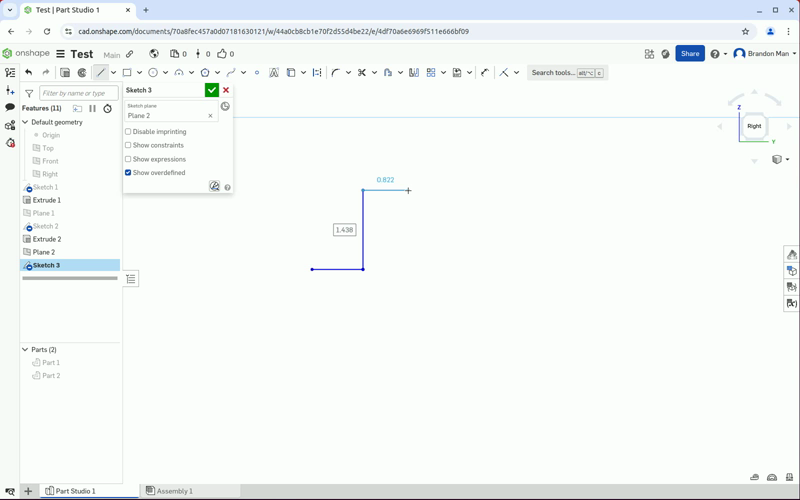
scroll(-6)
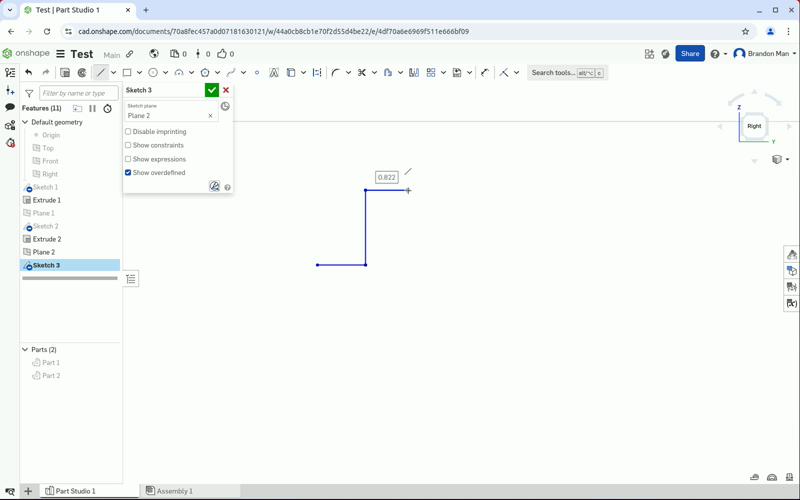
scroll(-6)
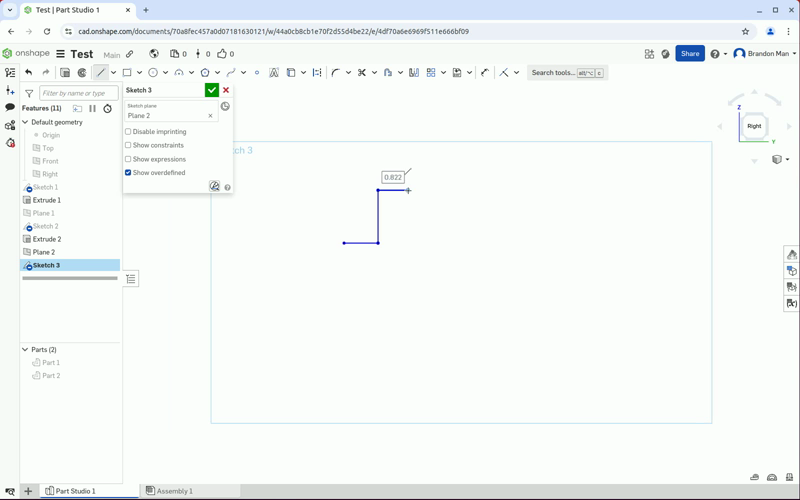
scroll(-6)
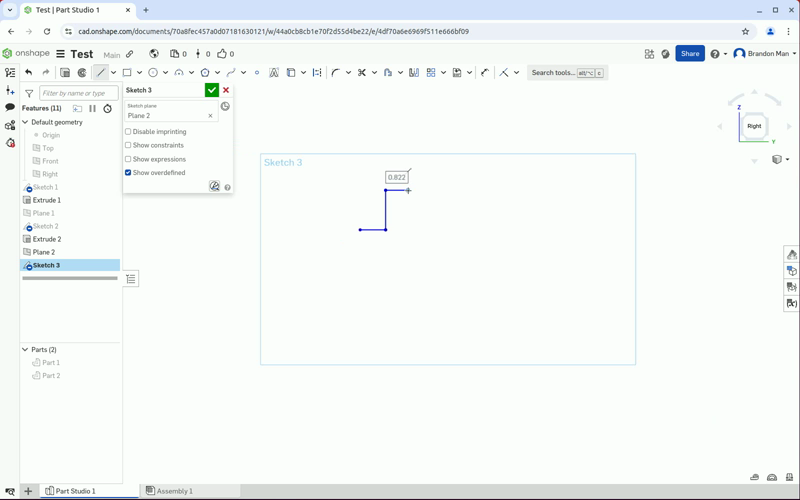
scroll(-6)
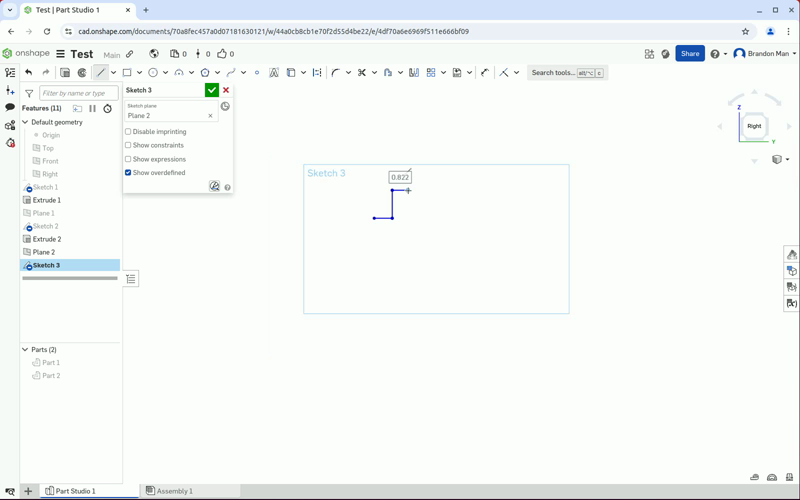
scroll(-6)
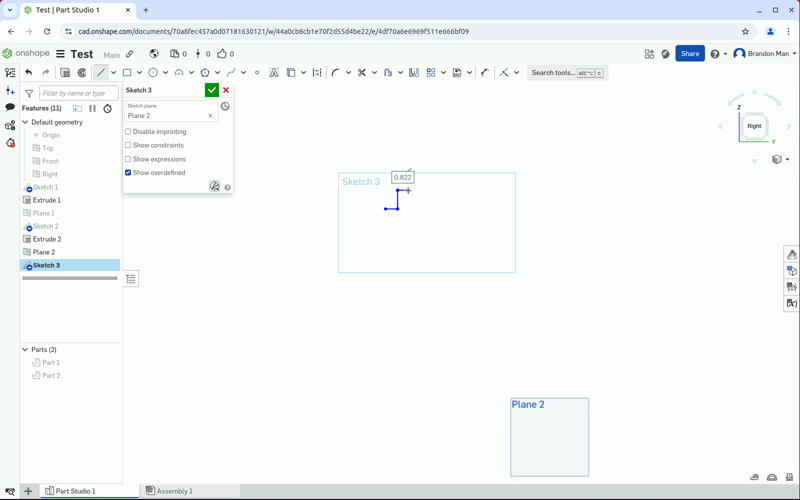
scroll(-6)
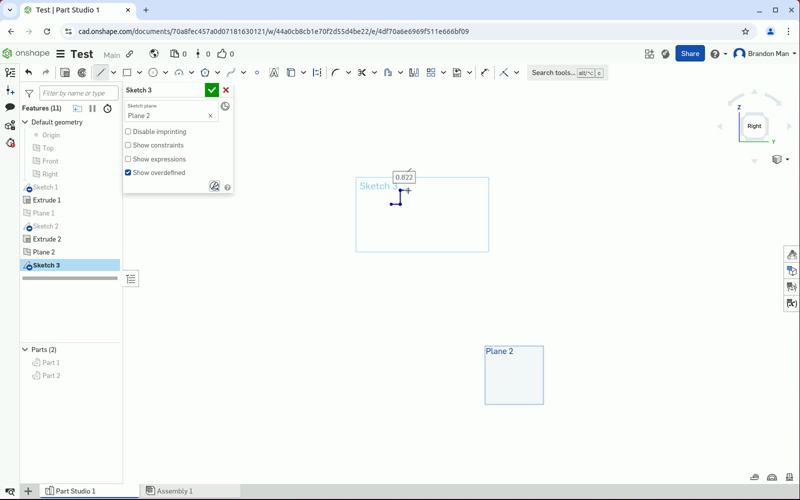
scroll(-6)
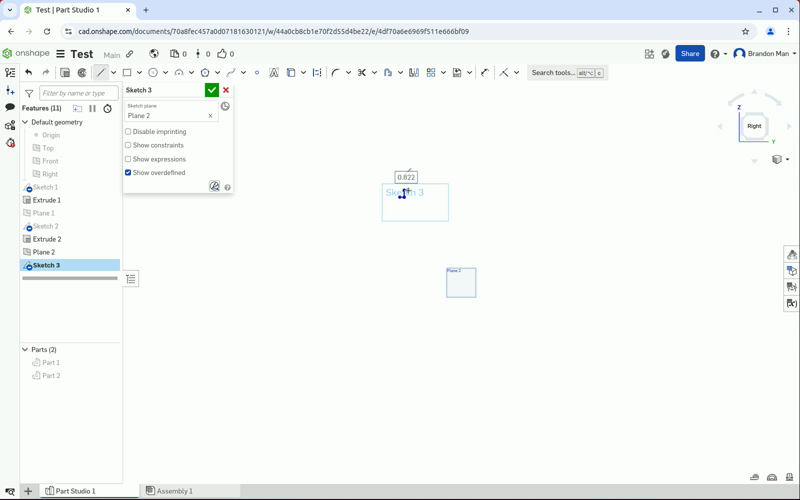
key_up(shift)
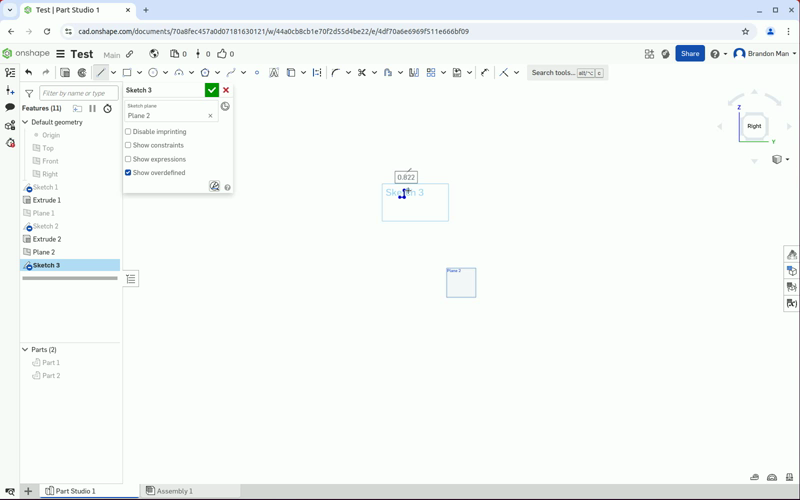
key_down(shift)
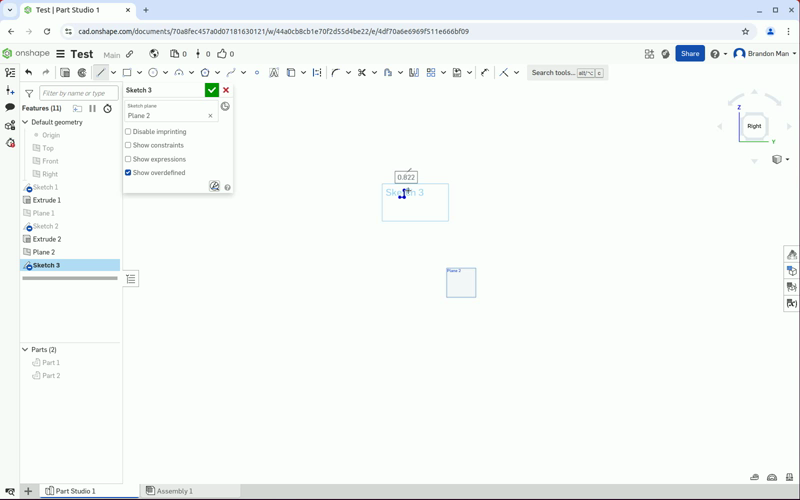
mouse_move(438, 190)
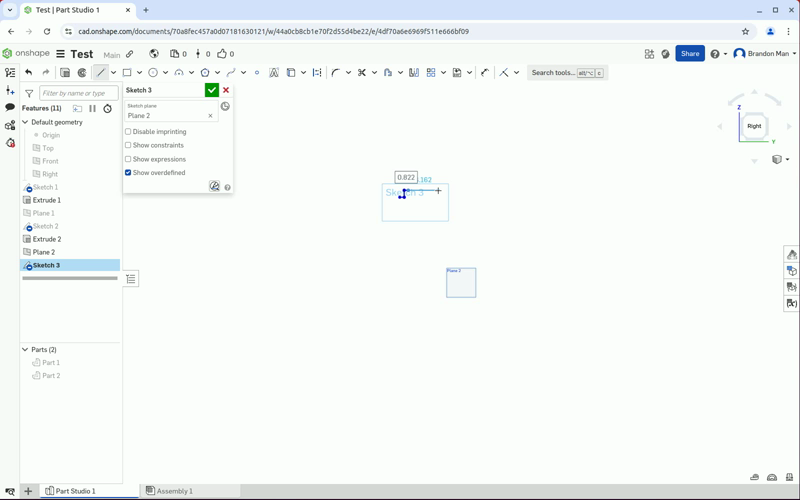
mouse_move(408, 197)
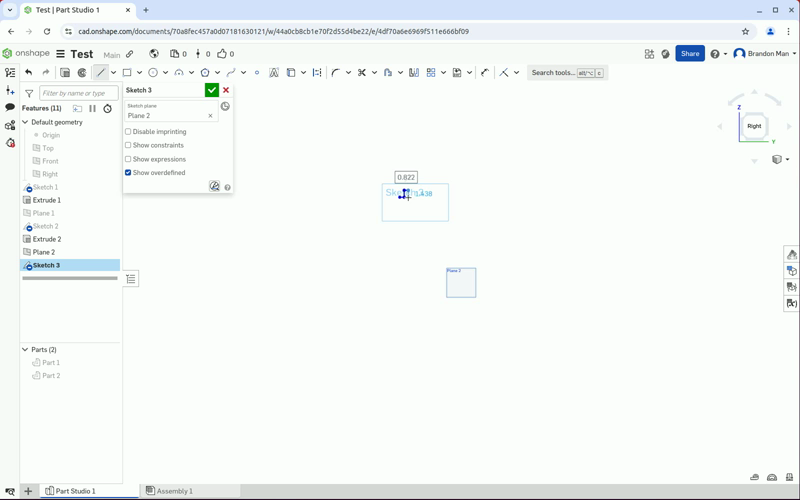
scroll(6)
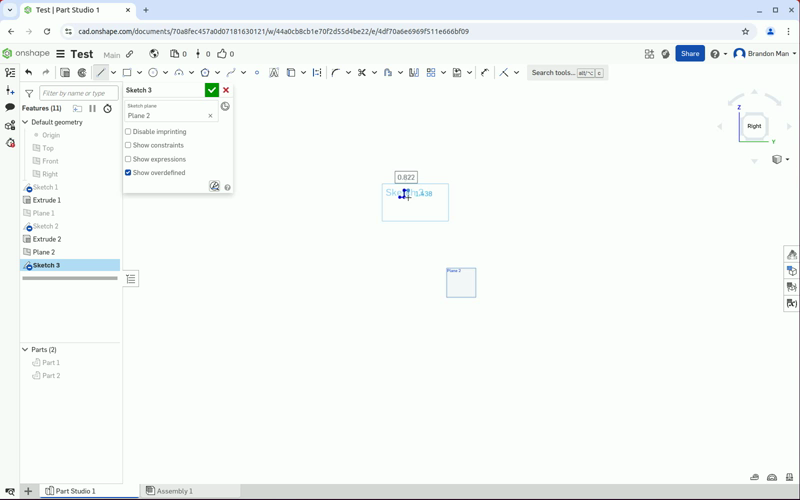
scroll(6)
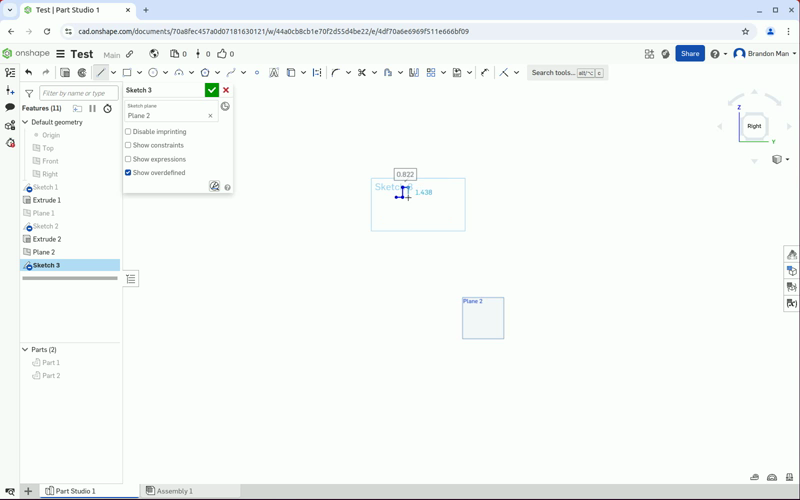
scroll(6)
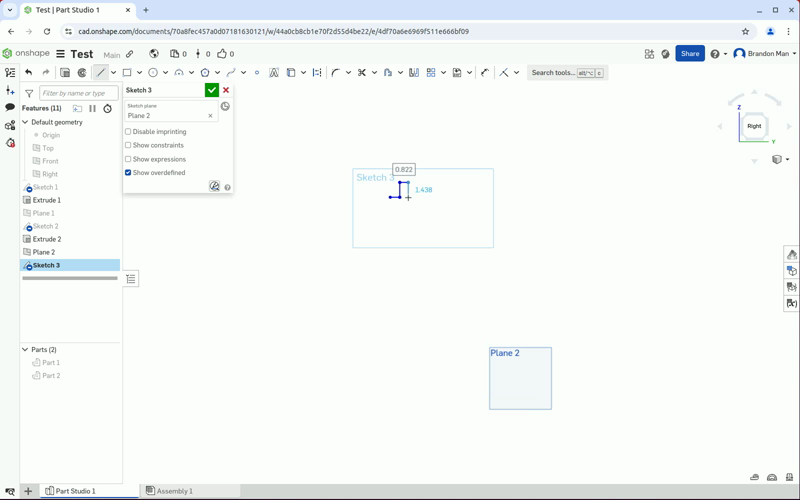
scroll(6)
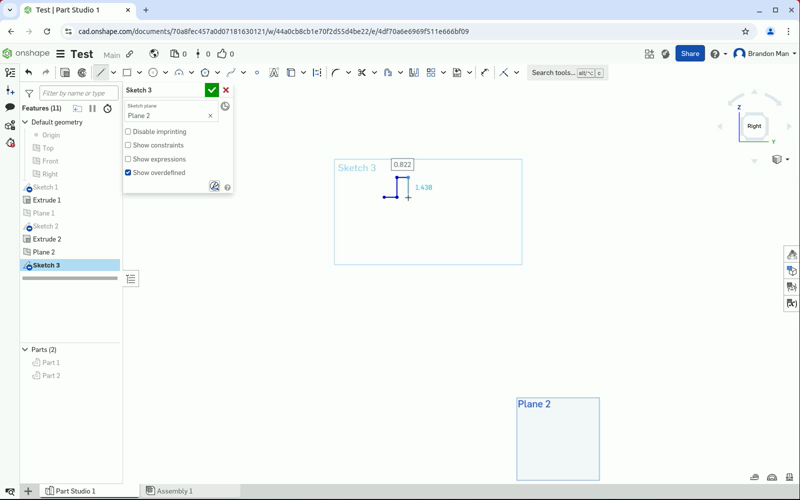
scroll(6)
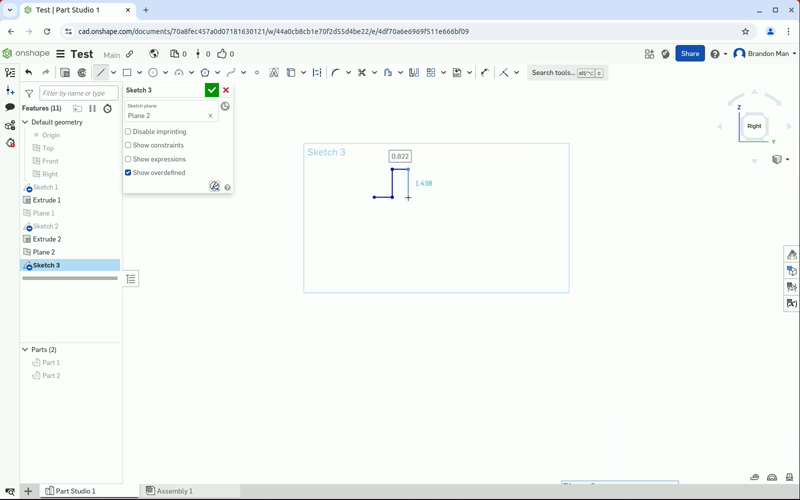
scroll(6)
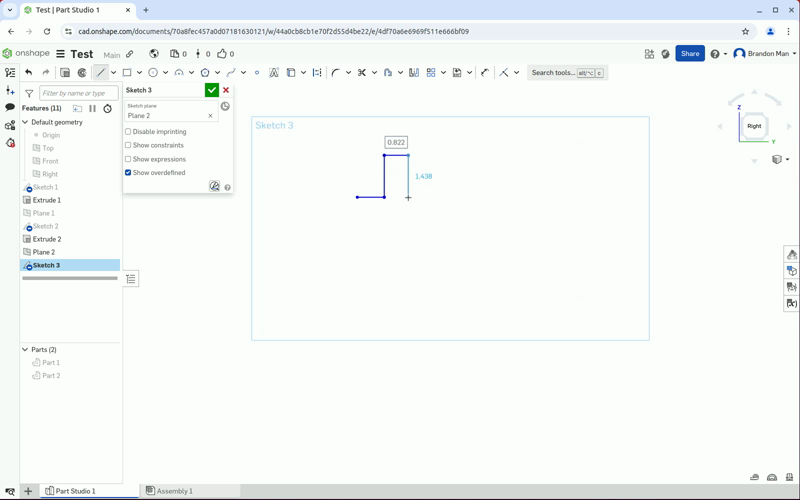
scroll(6)
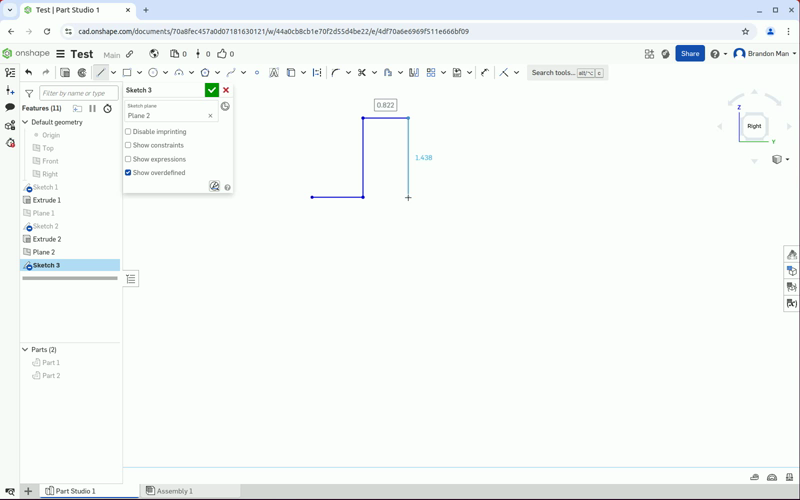
click(408, 197)
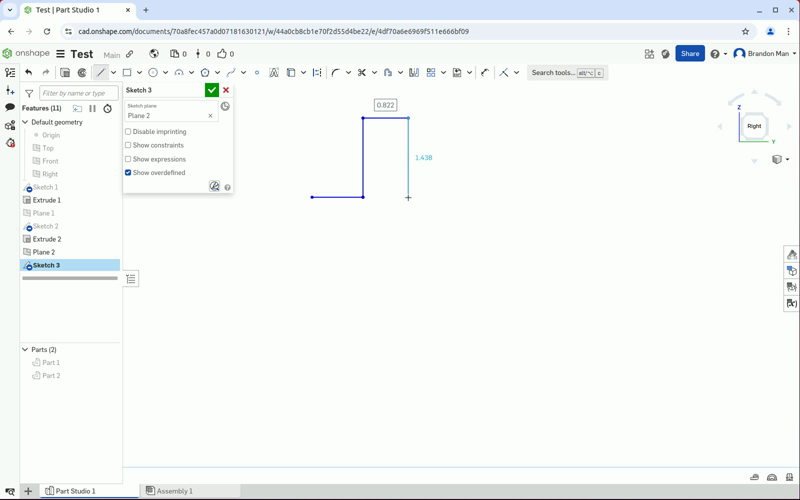
scroll(-6)
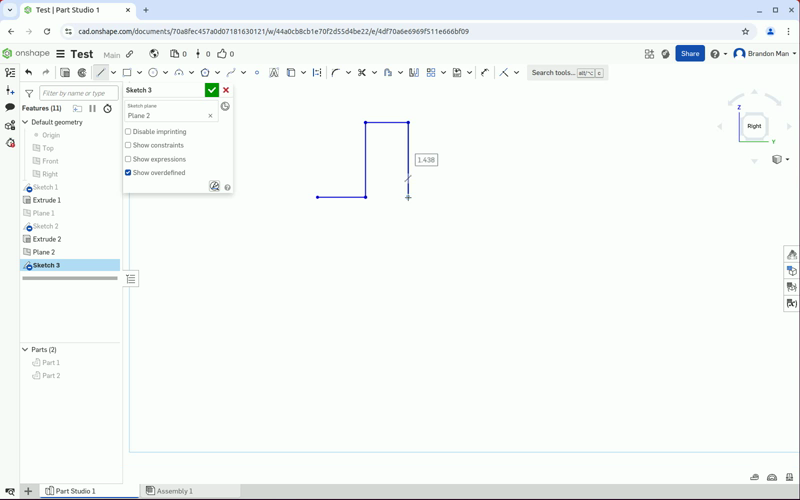
scroll(-6)
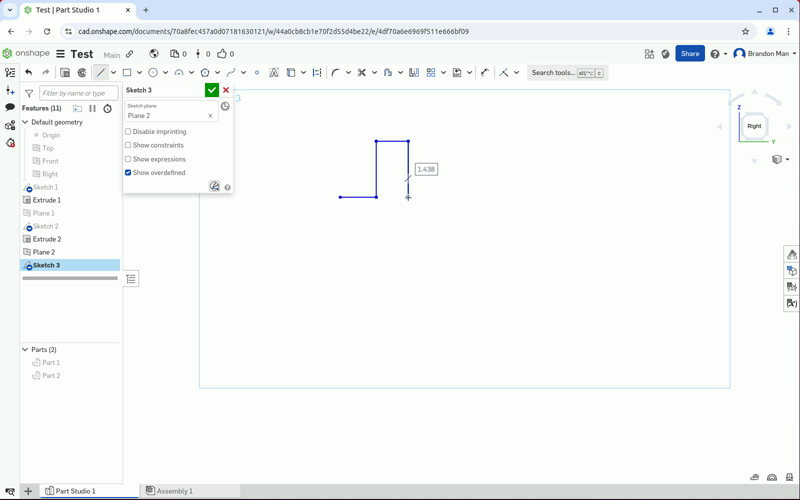
scroll(-6)
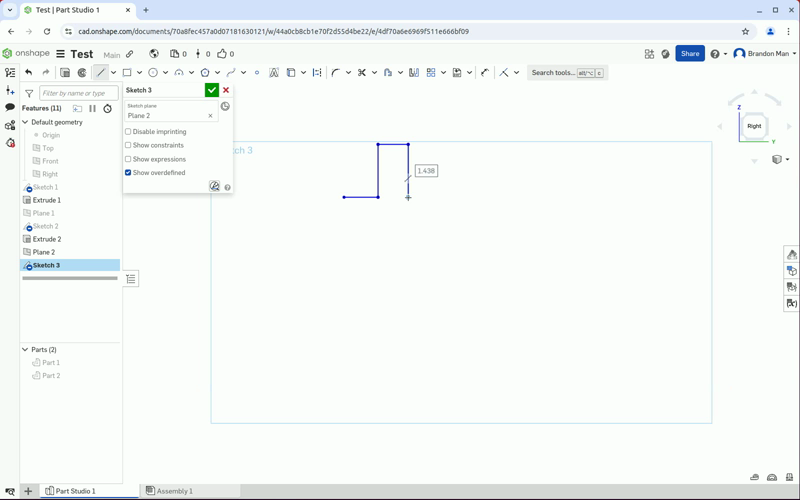
scroll(-6)
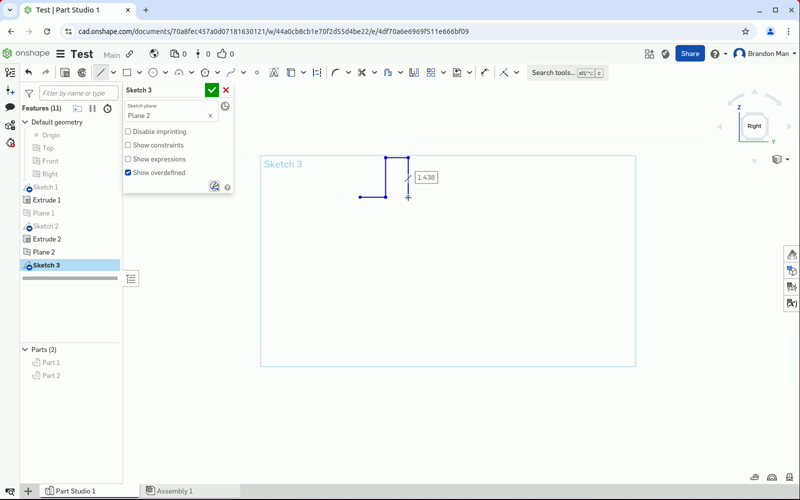
scroll(-6)
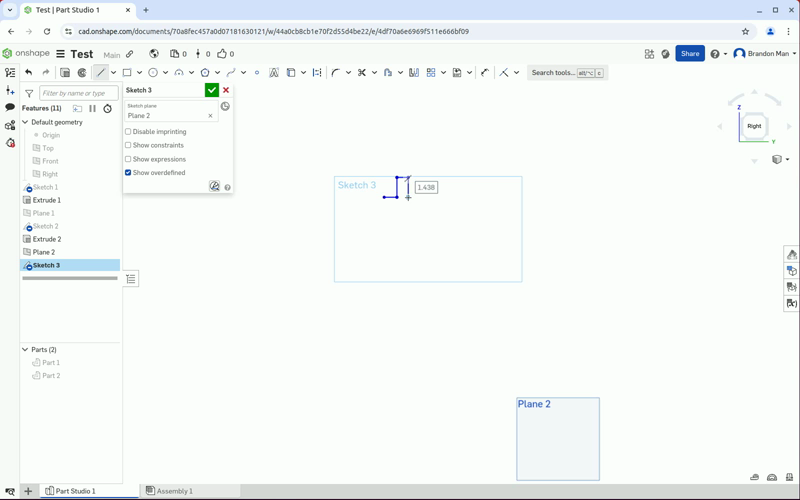
scroll(-6)
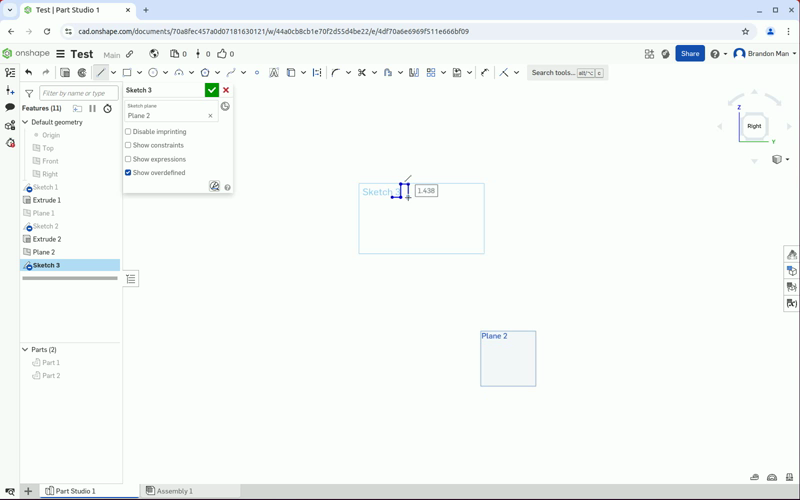
scroll(-6)
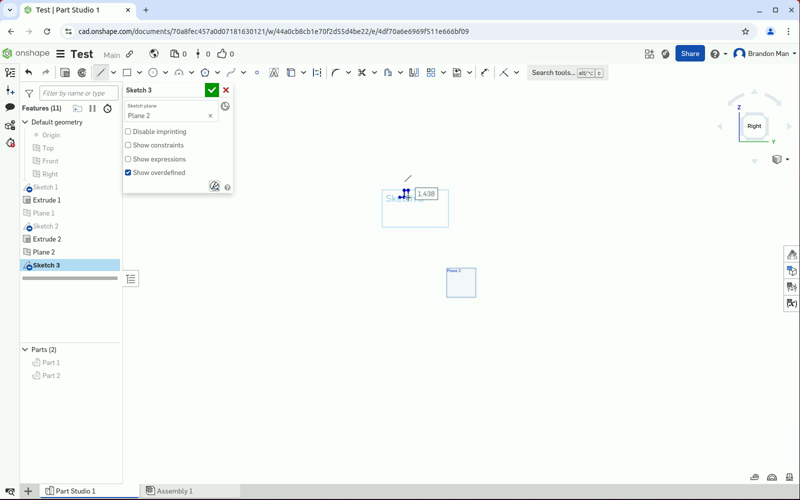
key_up(shift)
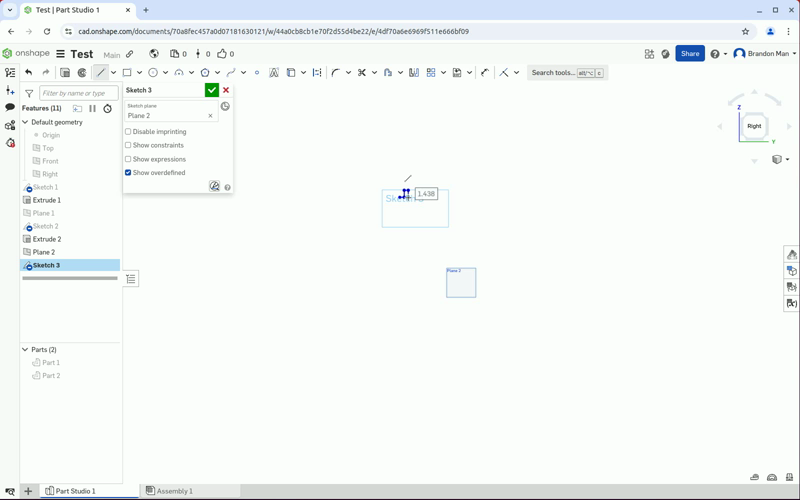
key_down(shift)
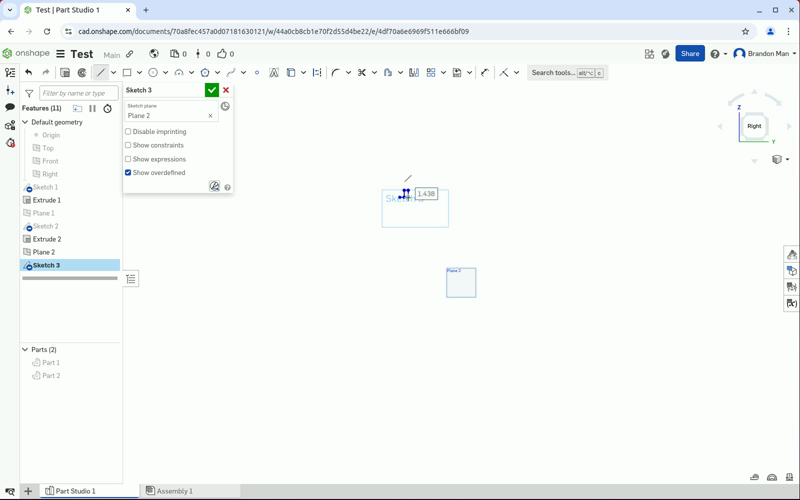
mouse_move(438, 197)
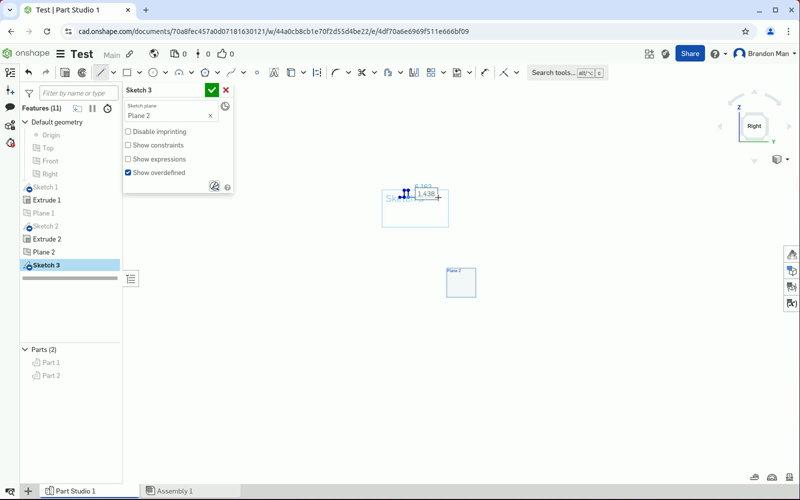
mouse_move(412, 197)
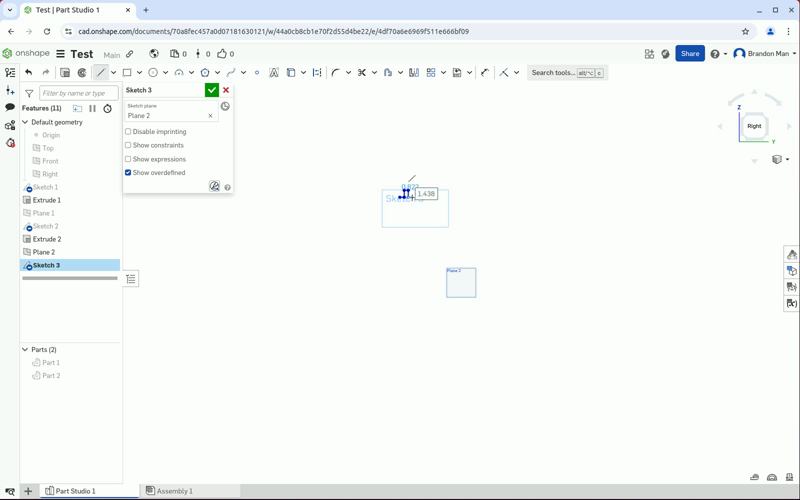
scroll(6)
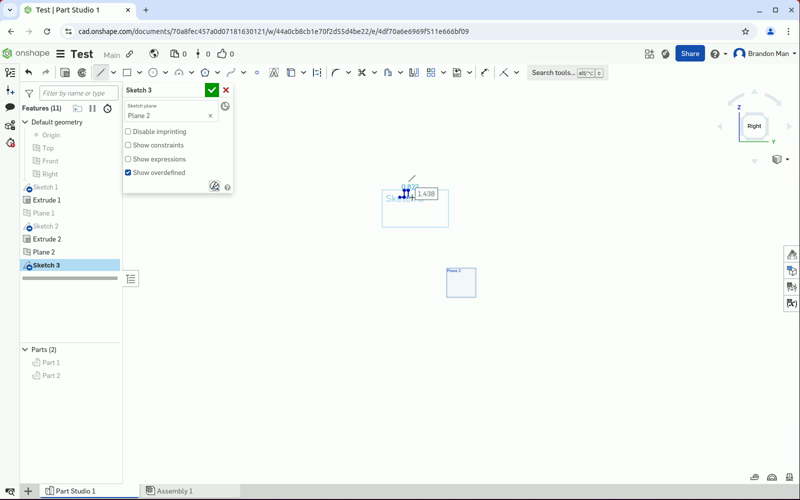
scroll(6)
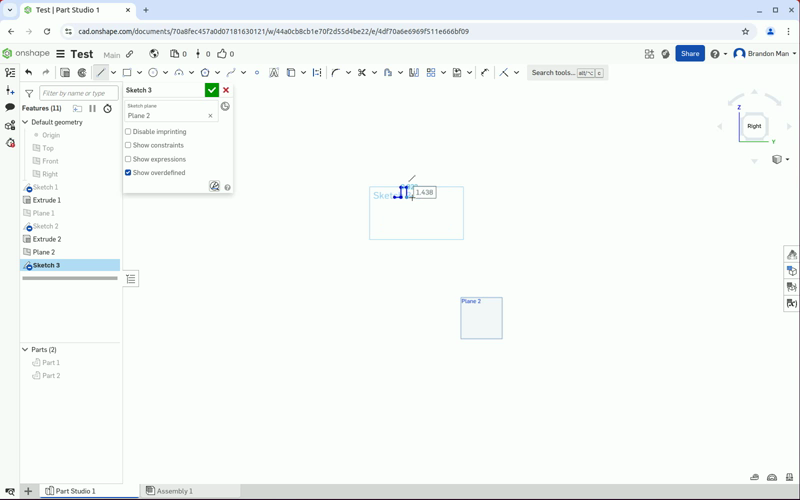
scroll(6)
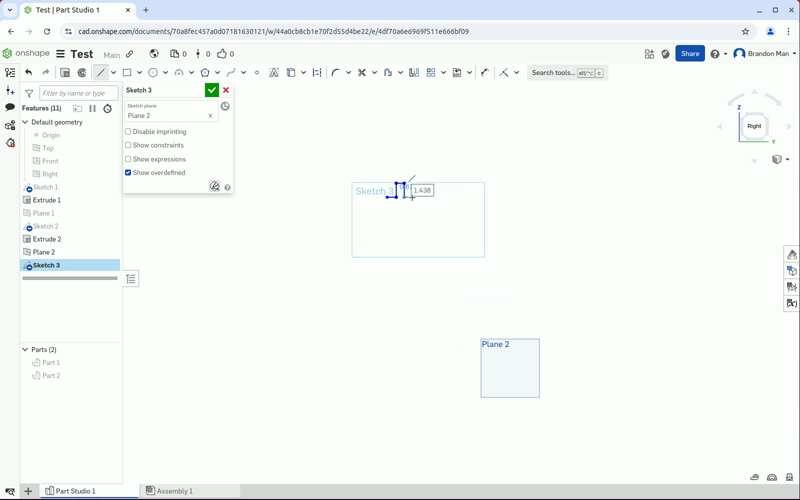
scroll(6)
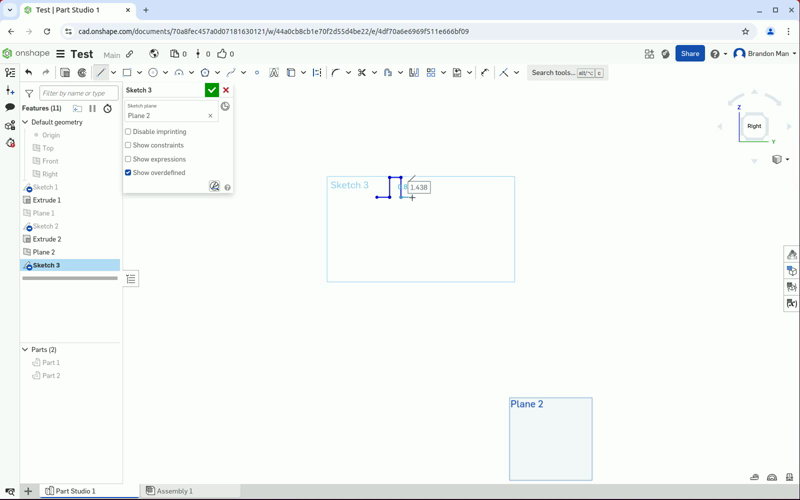
scroll(6)
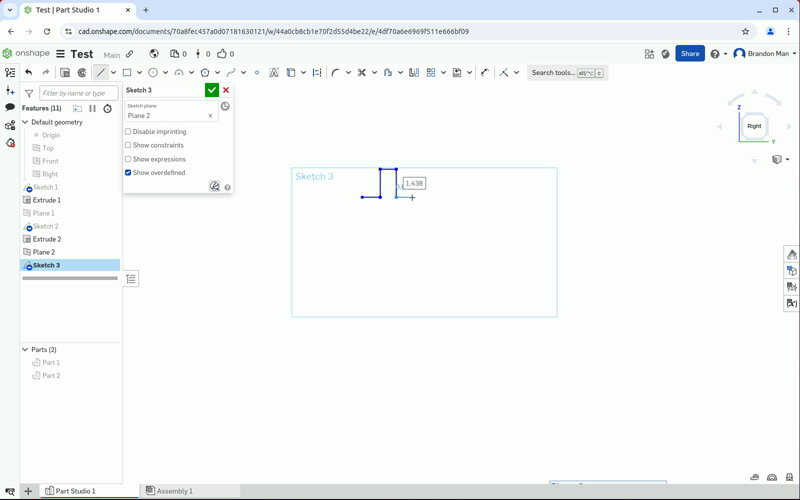
scroll(6)
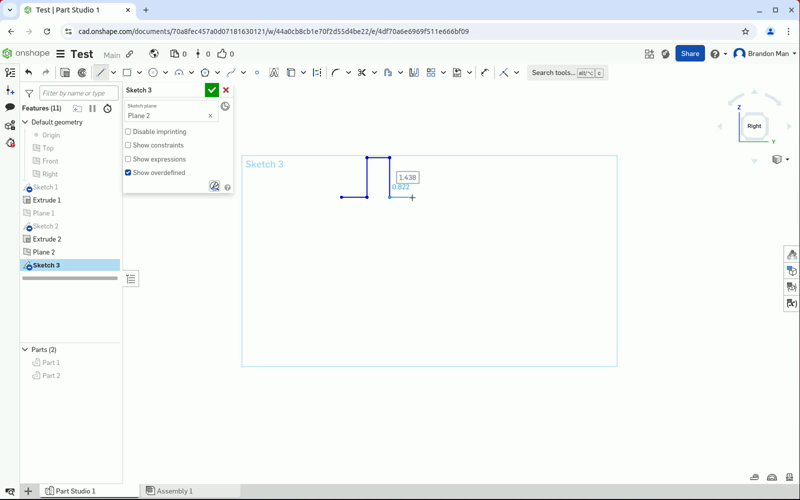
scroll(6)
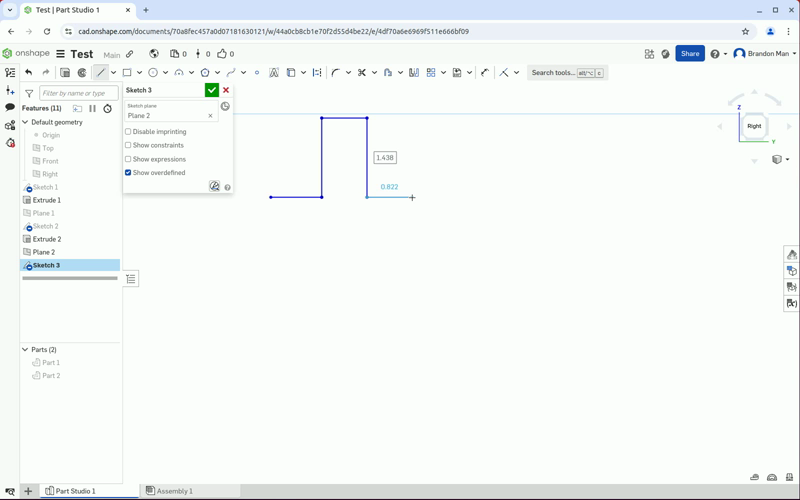
click(412, 197)
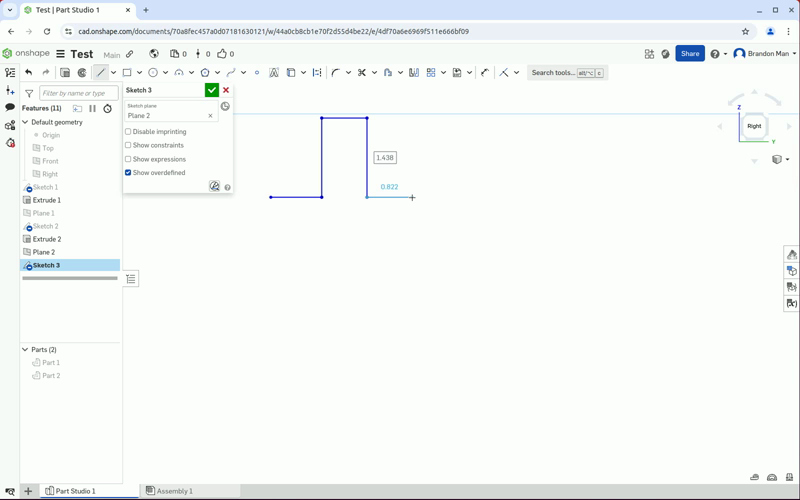
scroll(-6)
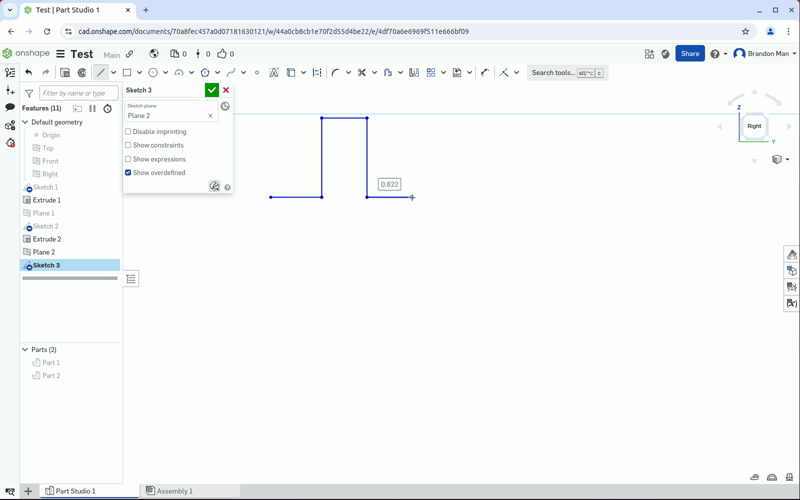
scroll(-6)
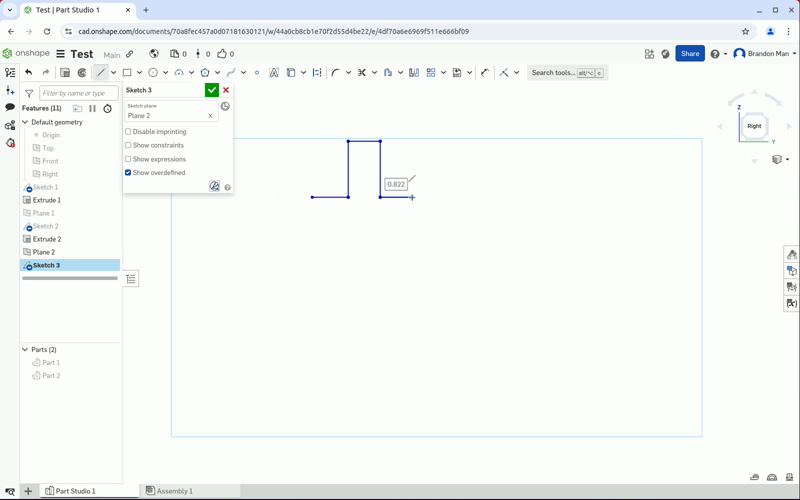
scroll(-6)
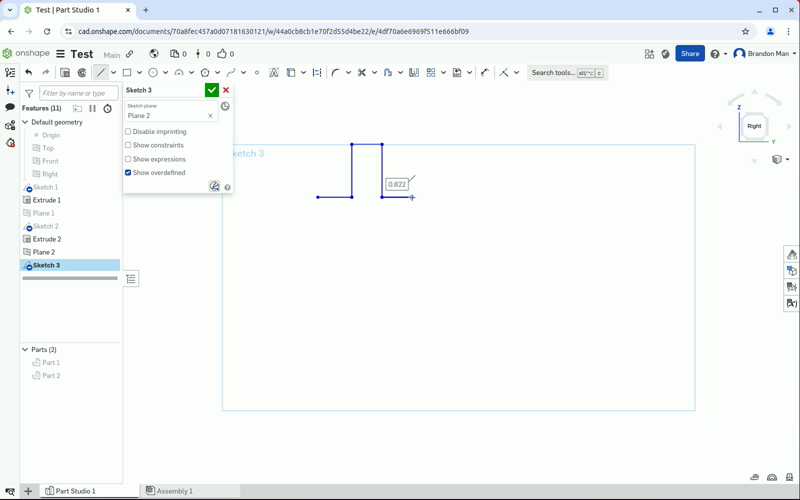
scroll(-6)
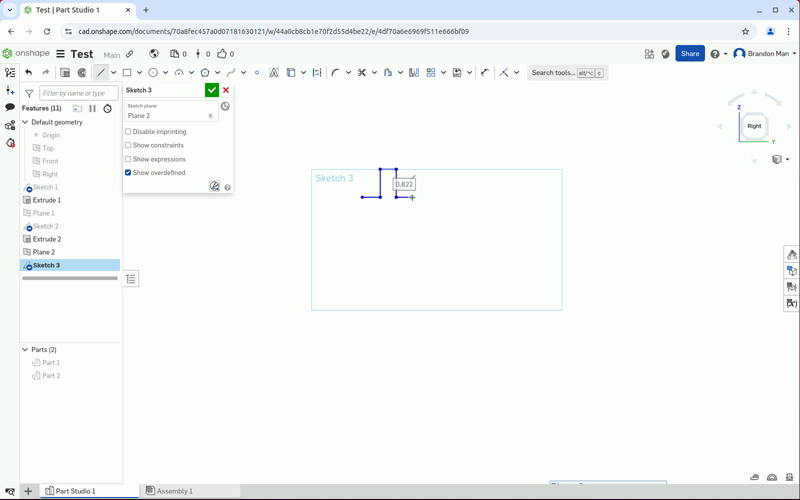
scroll(-6)
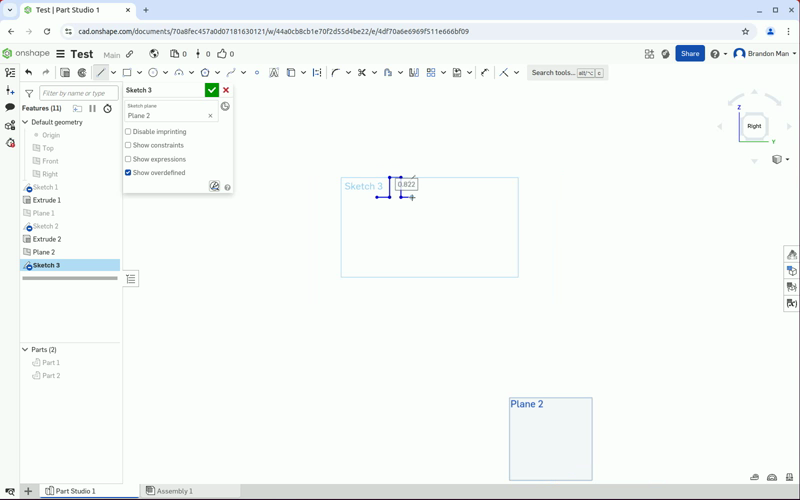
scroll(-6)
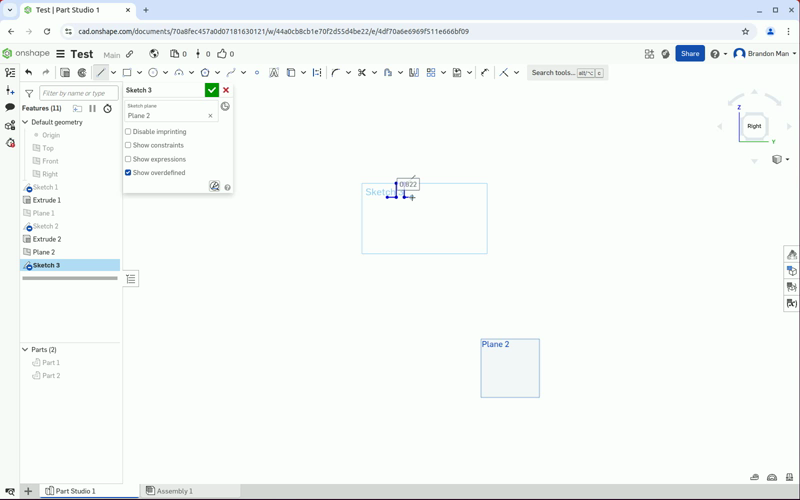
scroll(-6)
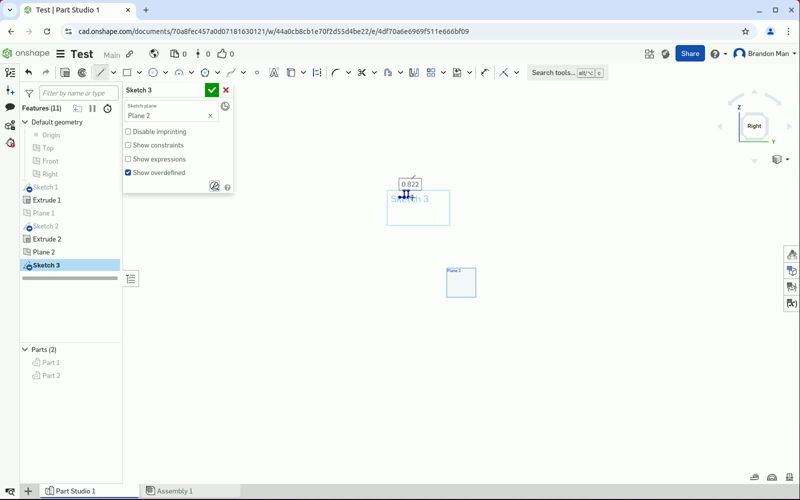
key_up(shift)
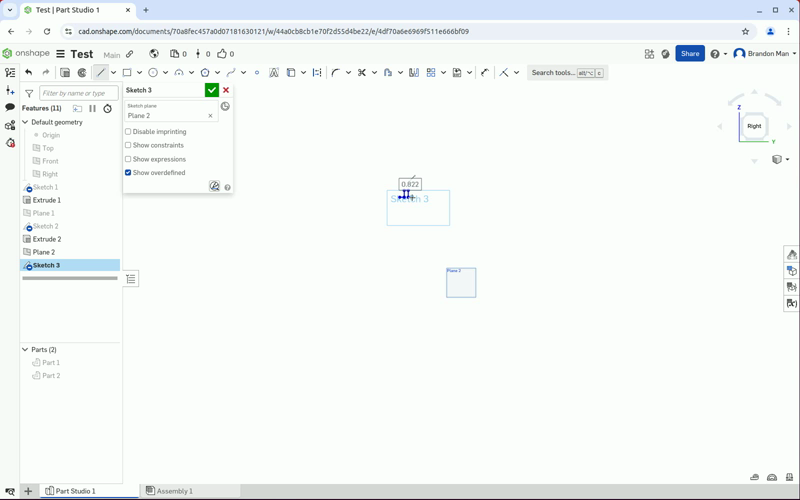
key_down(shift)
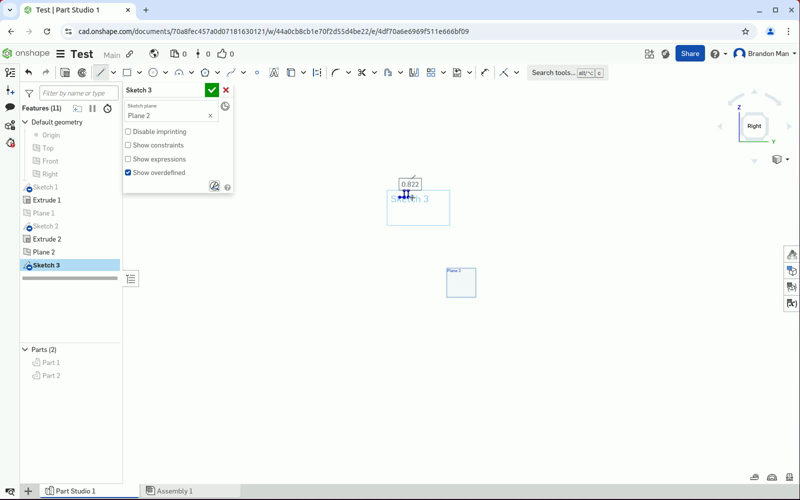
mouse_move(442, 197)
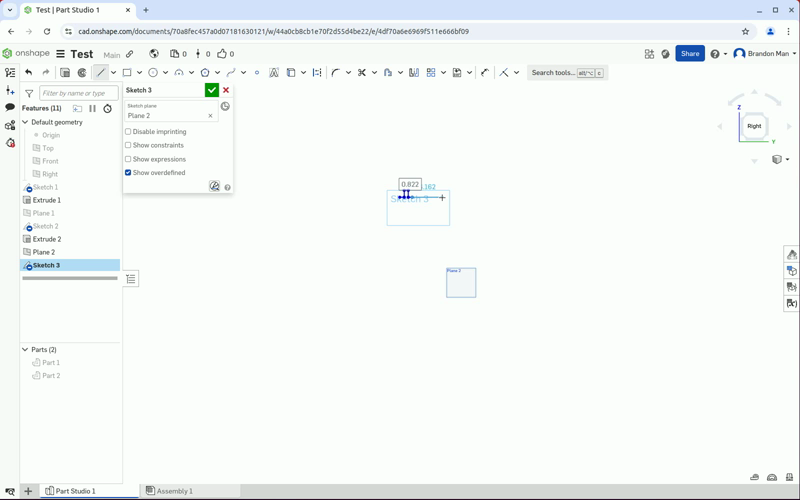
mouse_move(412, 177)
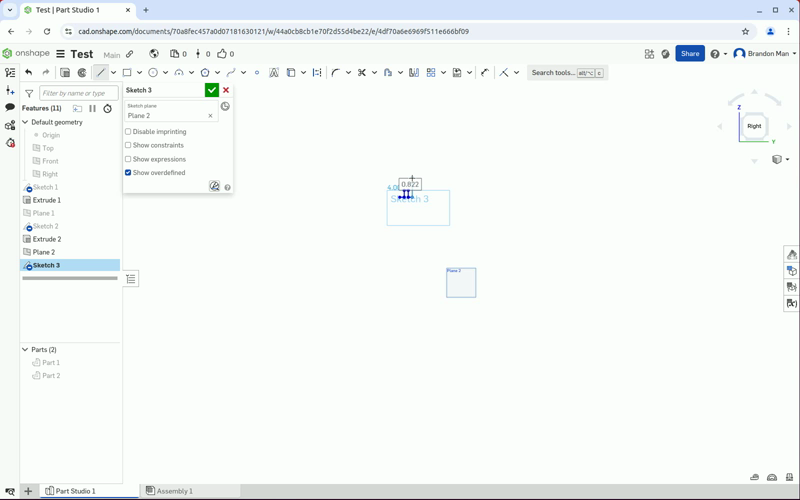
click(412, 177)
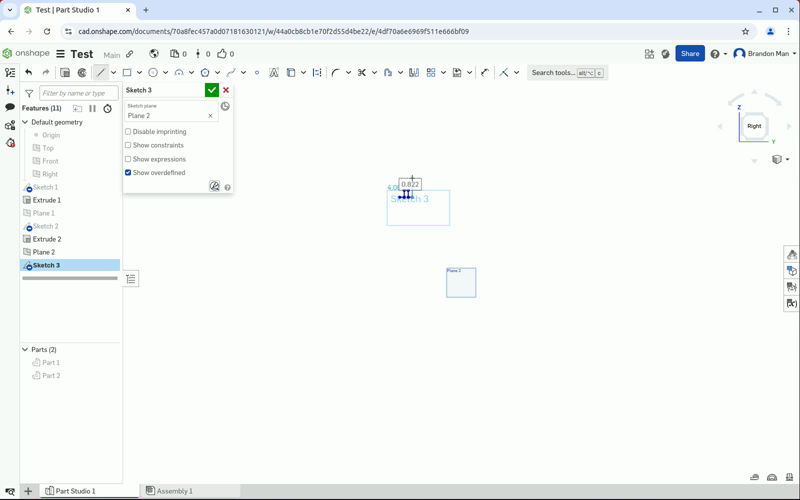
key_up(shift)
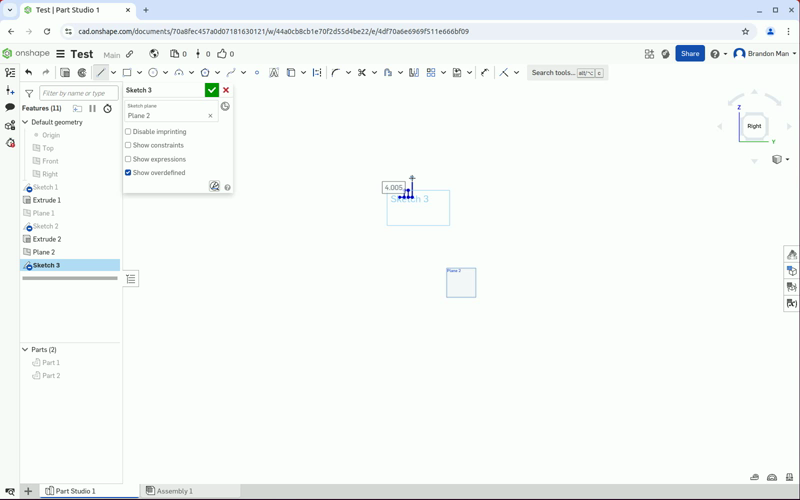
key_down(shift)
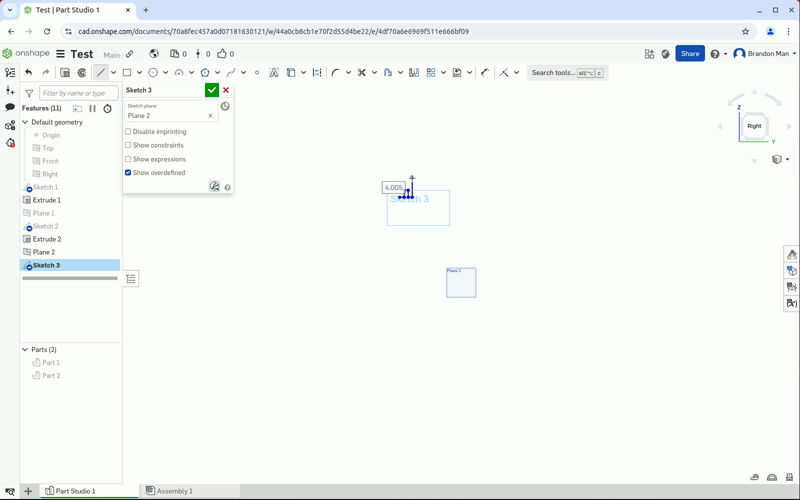
mouse_move(442, 177)
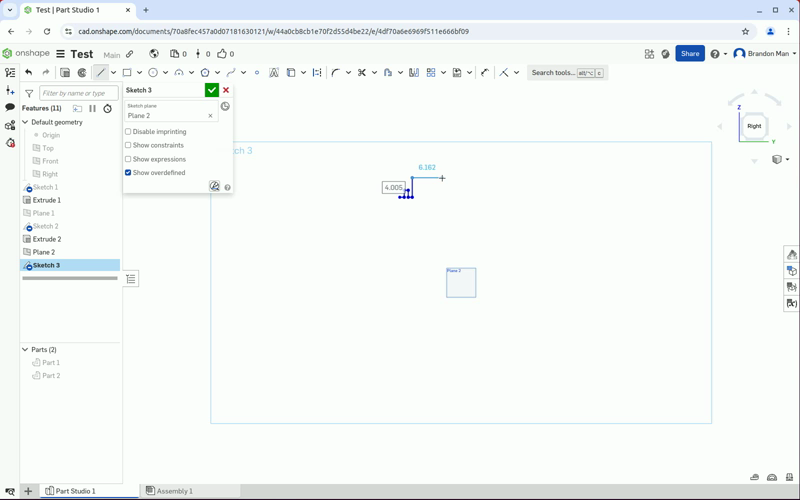
mouse_move(408, 177)
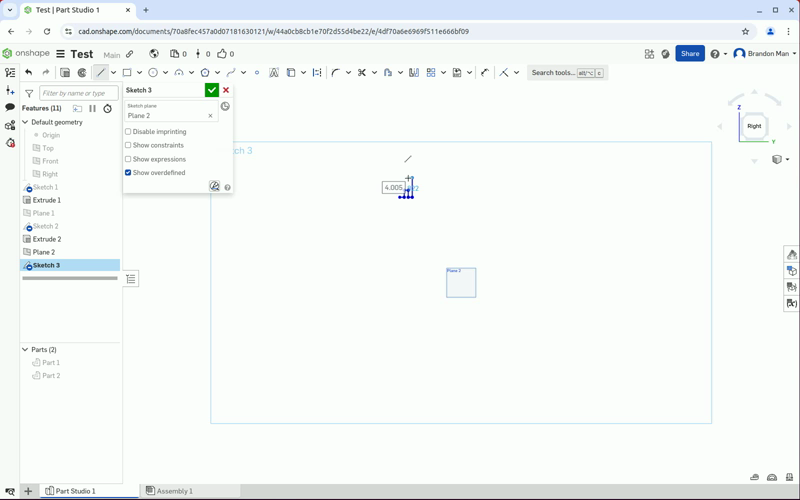
scroll(6)
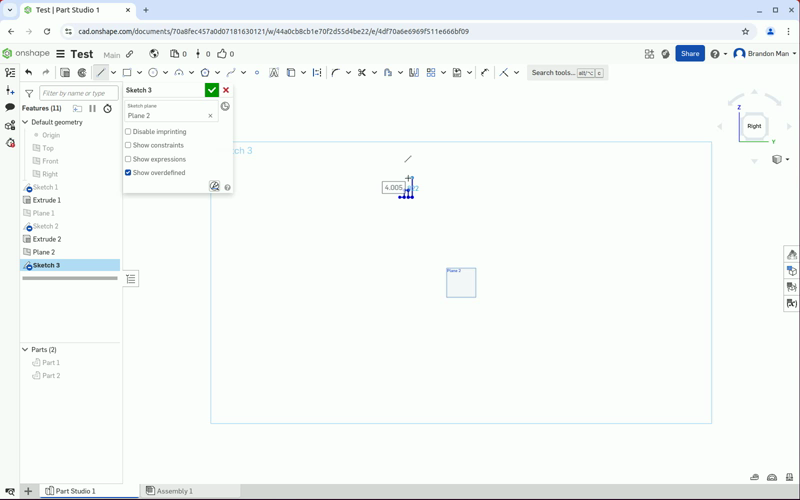
scroll(6)
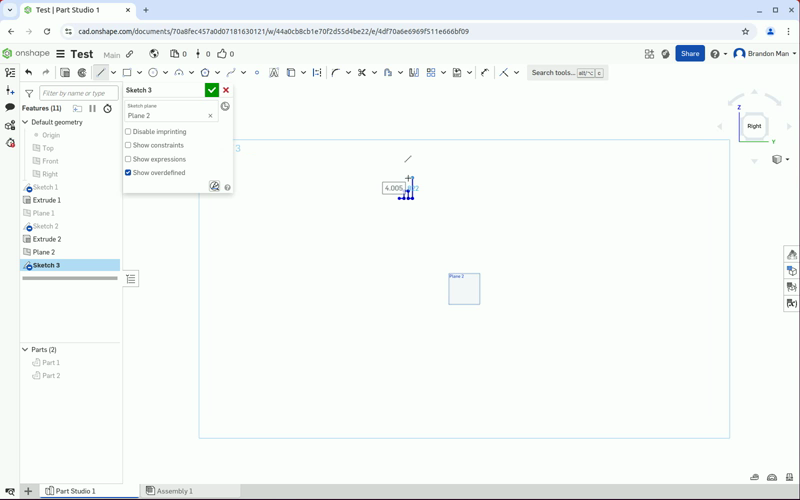
scroll(6)
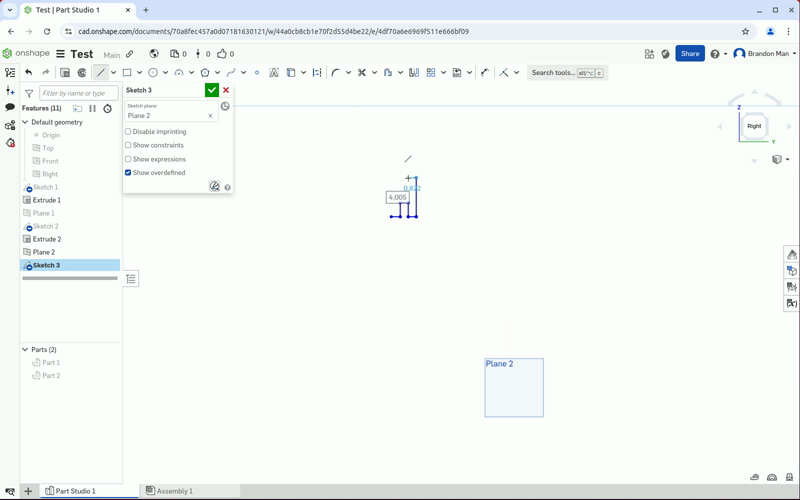
scroll(6)
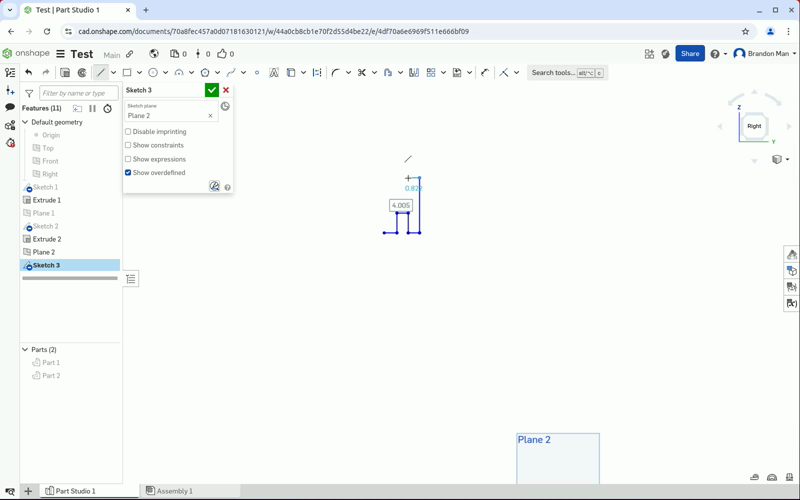
scroll(6)
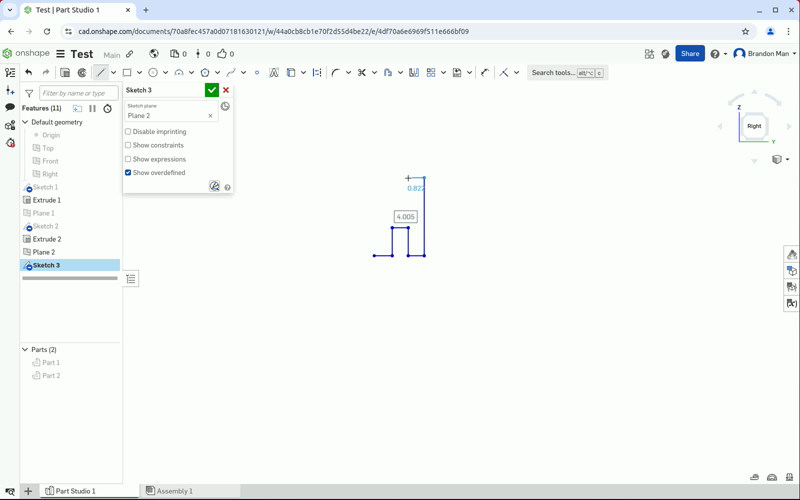
scroll(6)
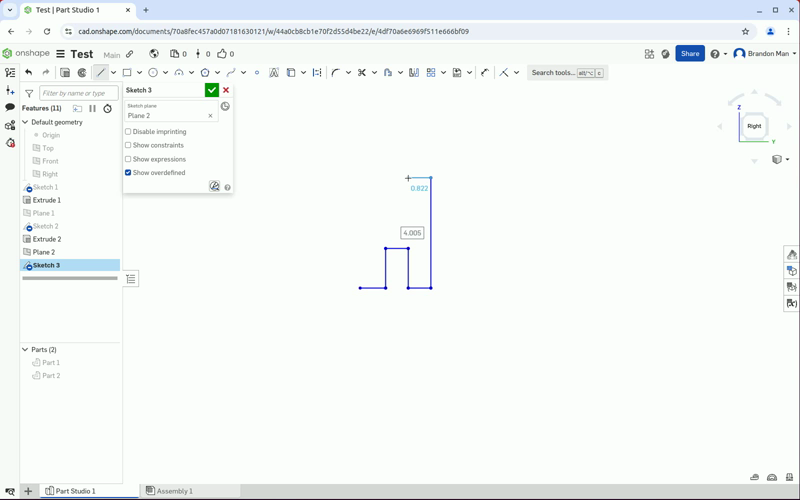
scroll(6)
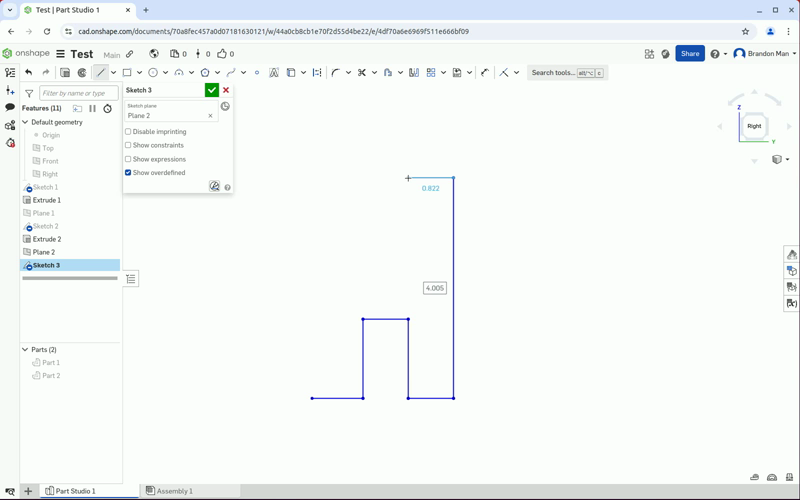
click(408, 177)
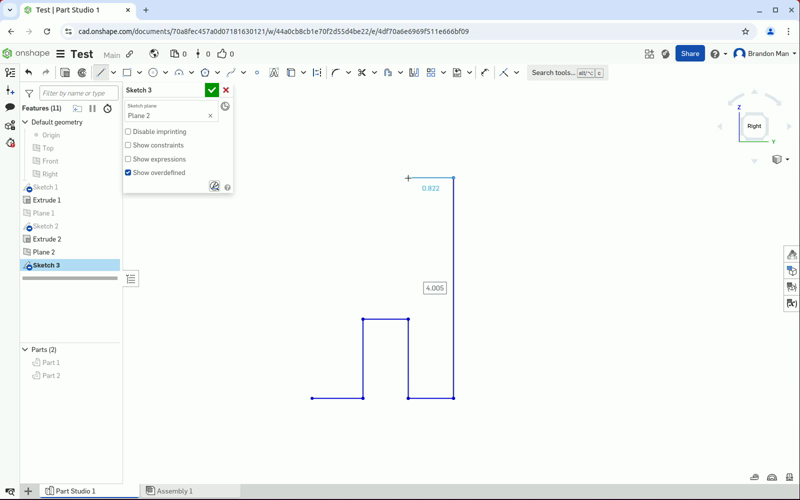
scroll(-6)
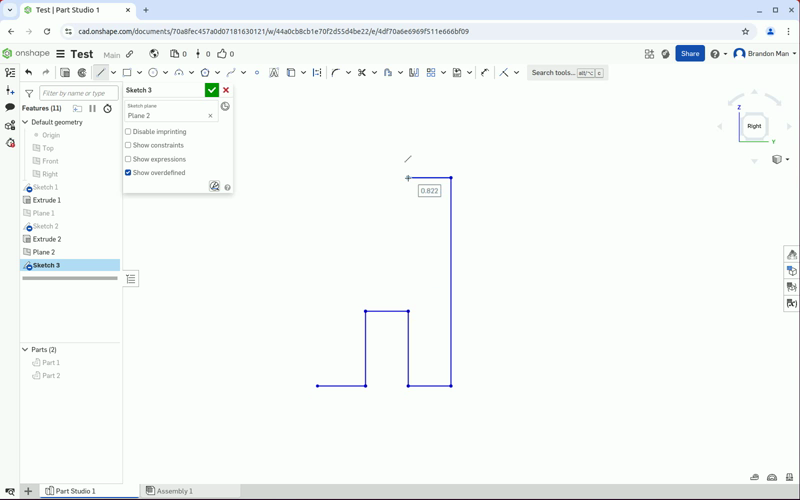
scroll(-6)
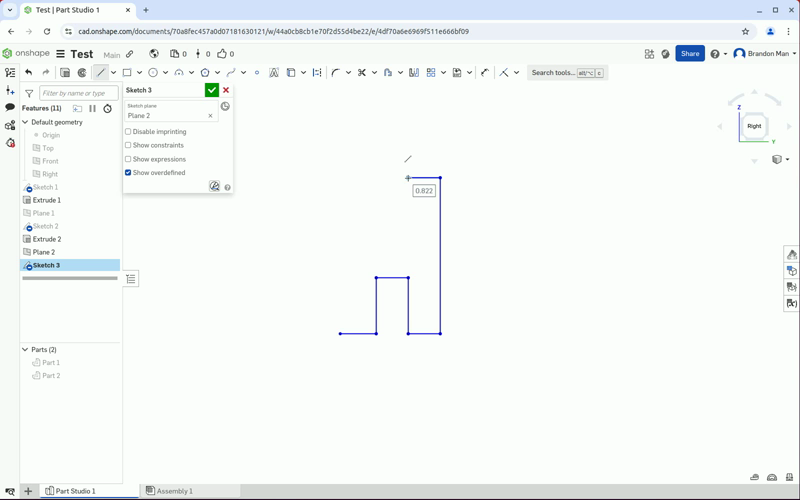
scroll(-6)
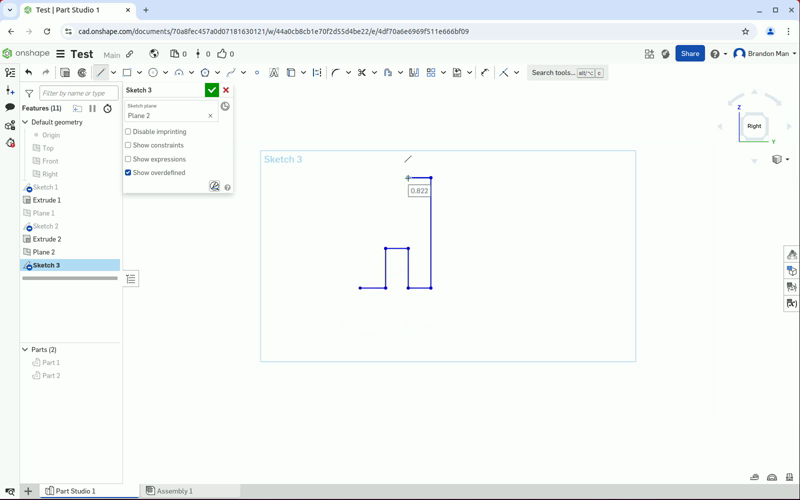
scroll(-6)
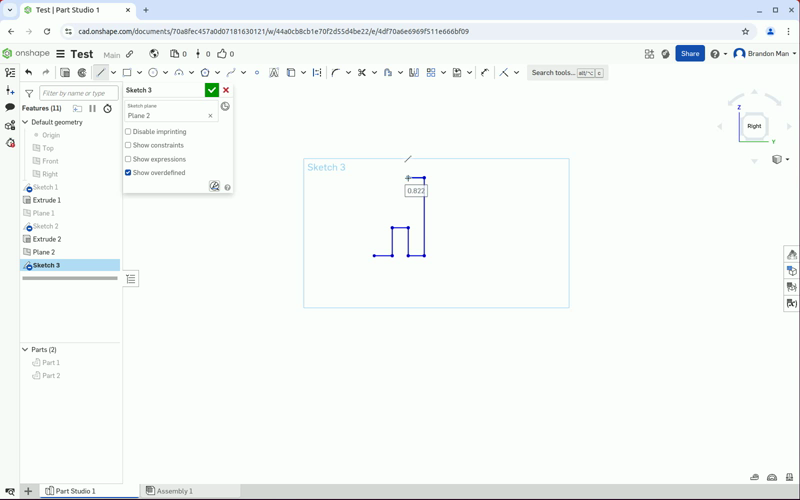
scroll(-6)
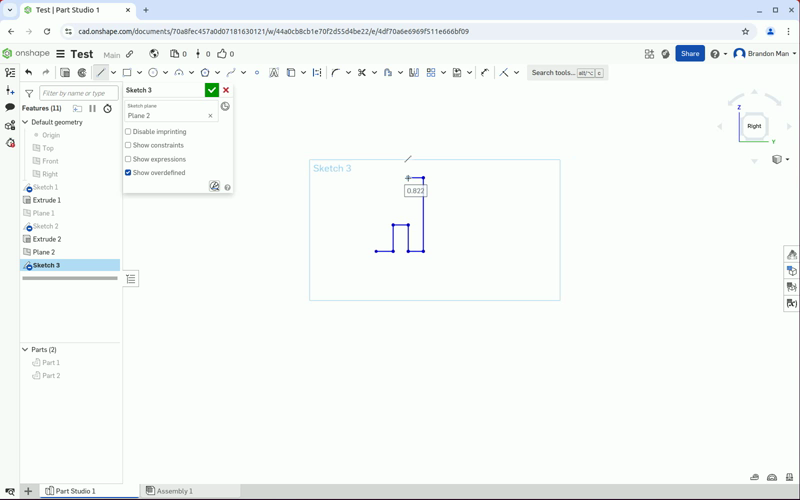
scroll(-6)
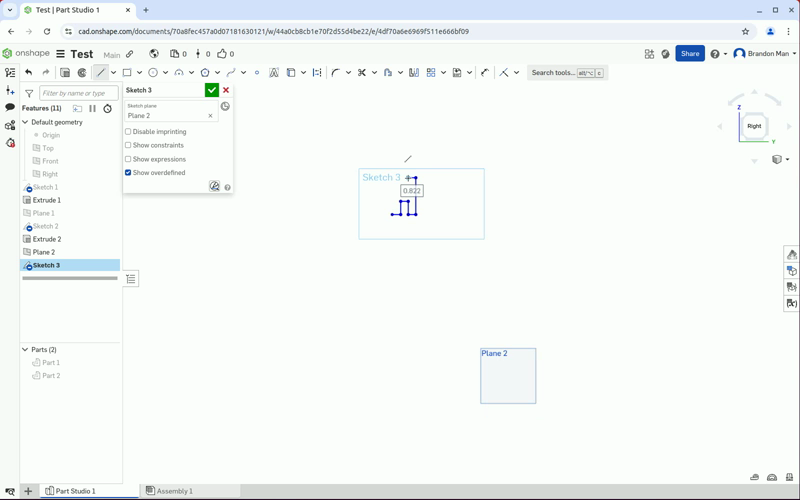
scroll(-6)
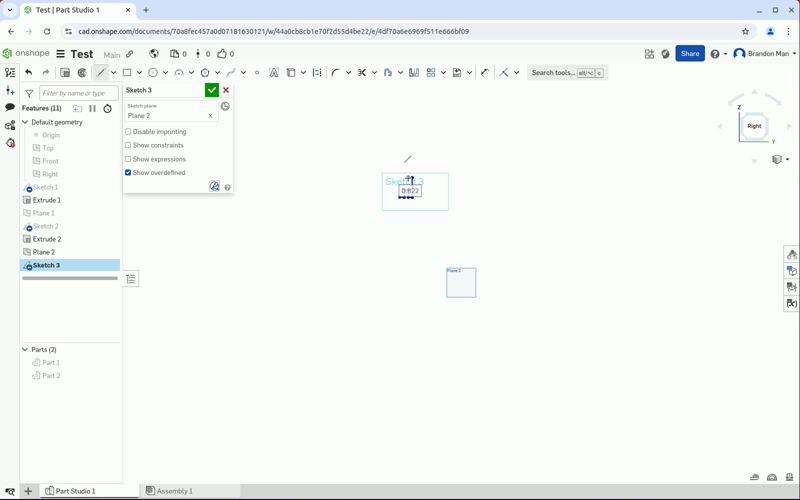
key_up(shift)
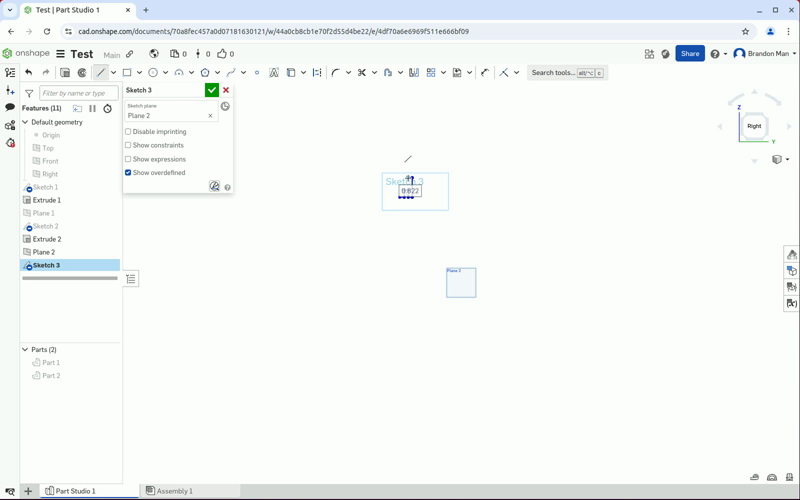
key_down(shift)
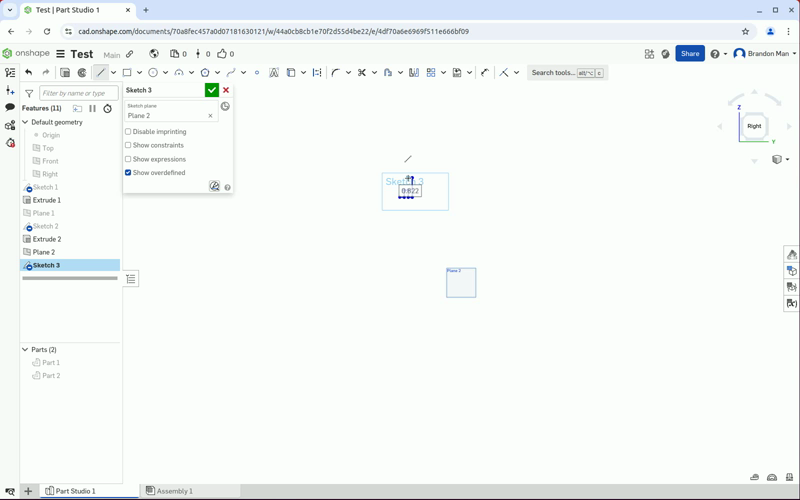
mouse_move(438, 177)
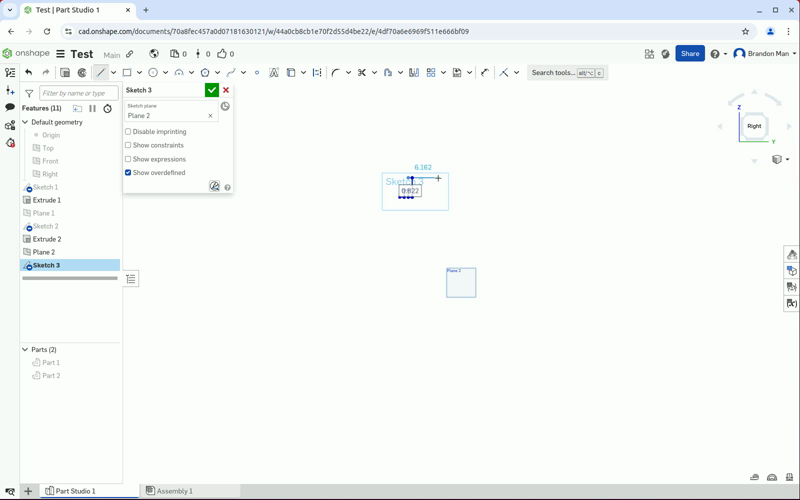
mouse_move(408, 184)
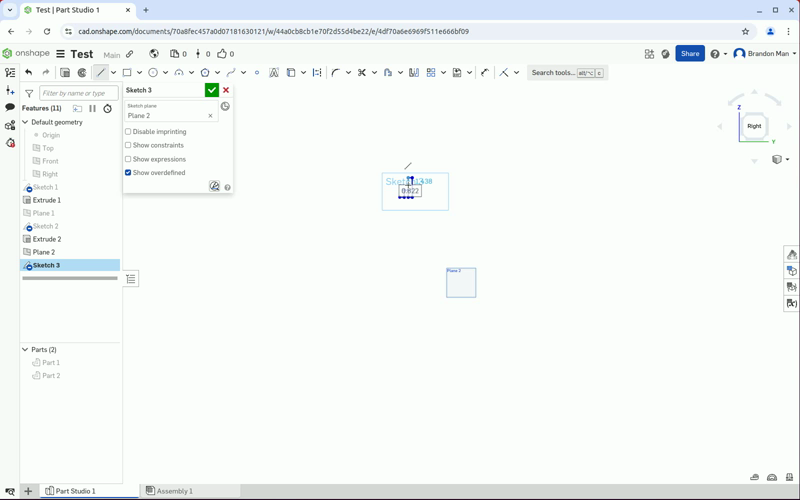
scroll(6)
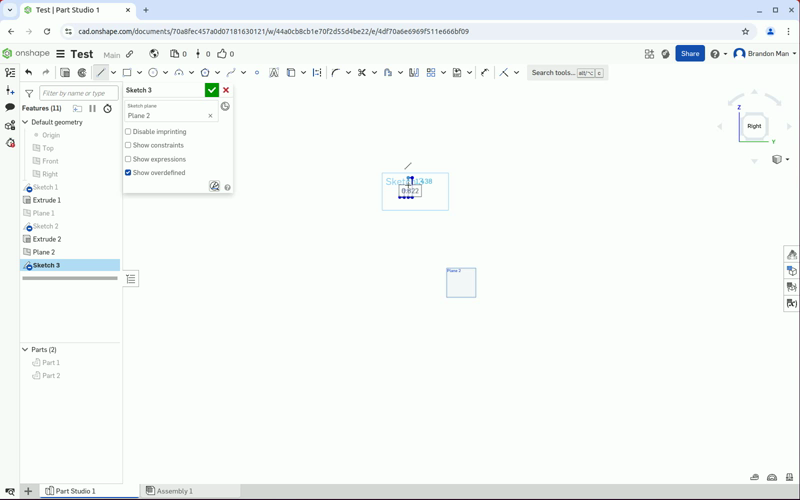
scroll(6)
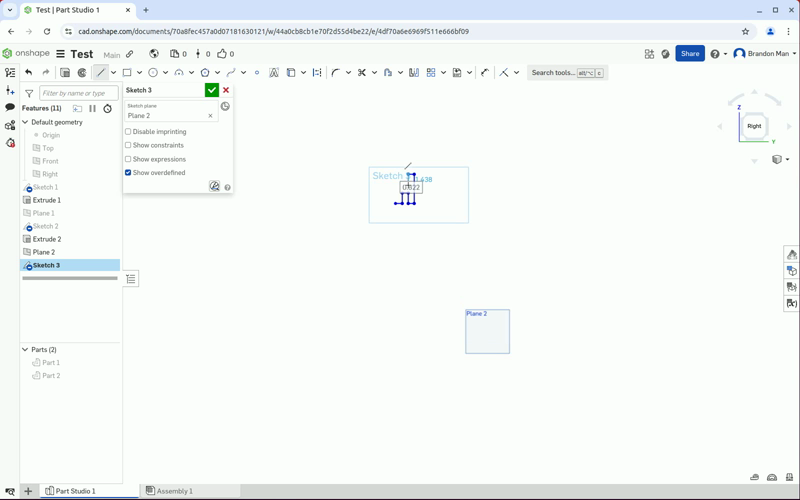
scroll(6)
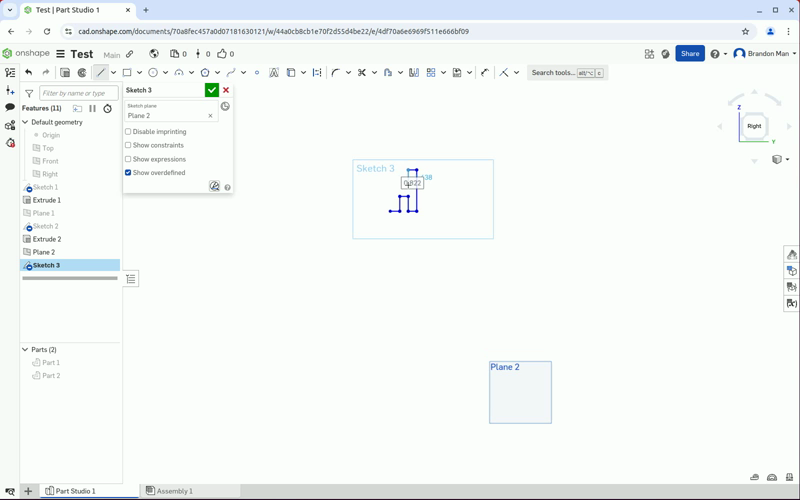
scroll(6)
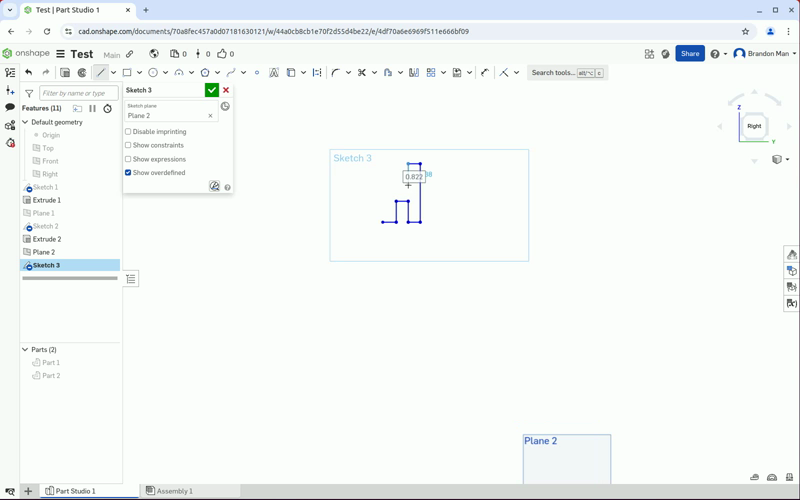
scroll(6)
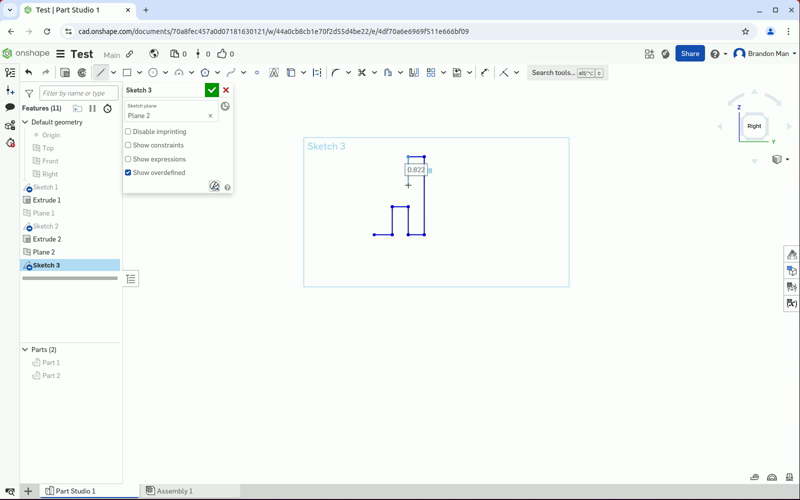
scroll(6)
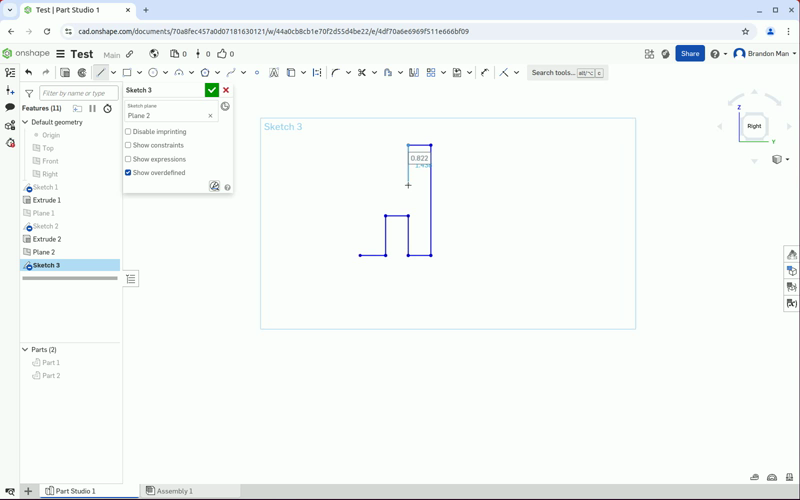
scroll(6)
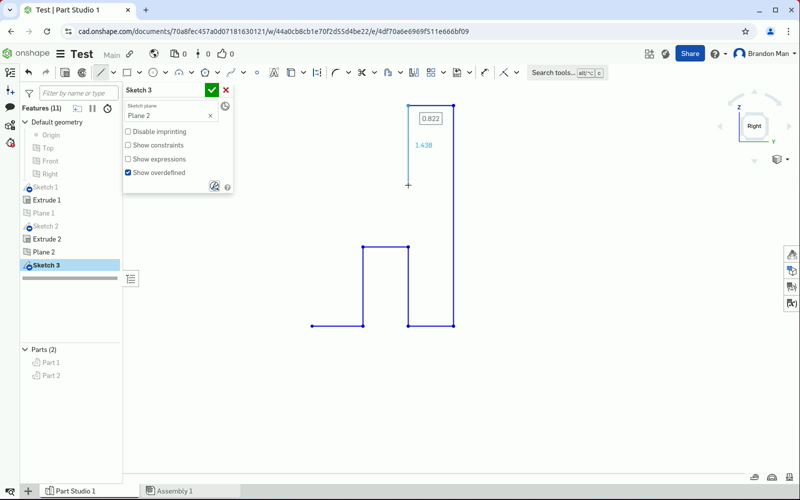
click(408, 184)
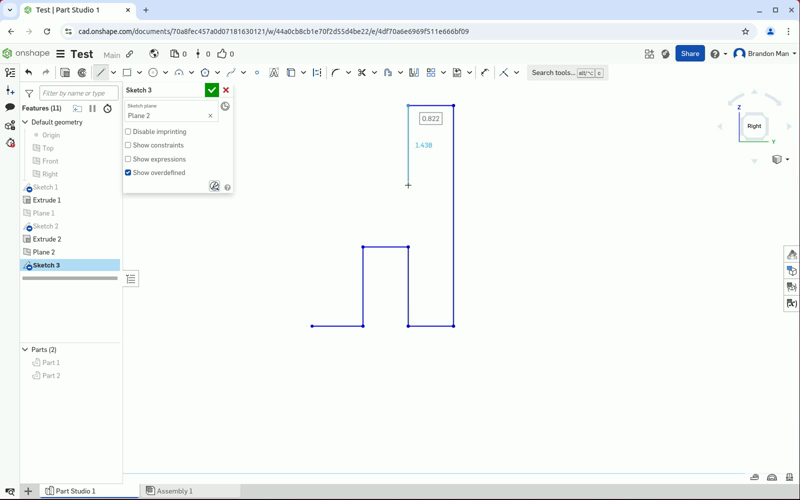
scroll(-6)
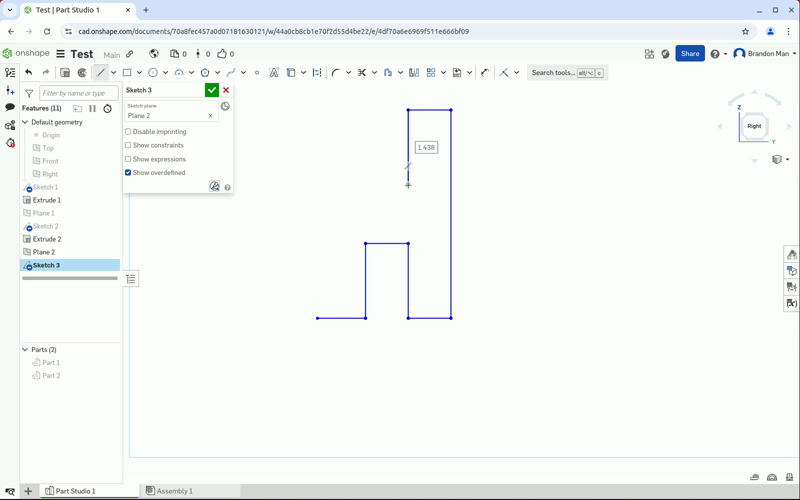
scroll(-6)
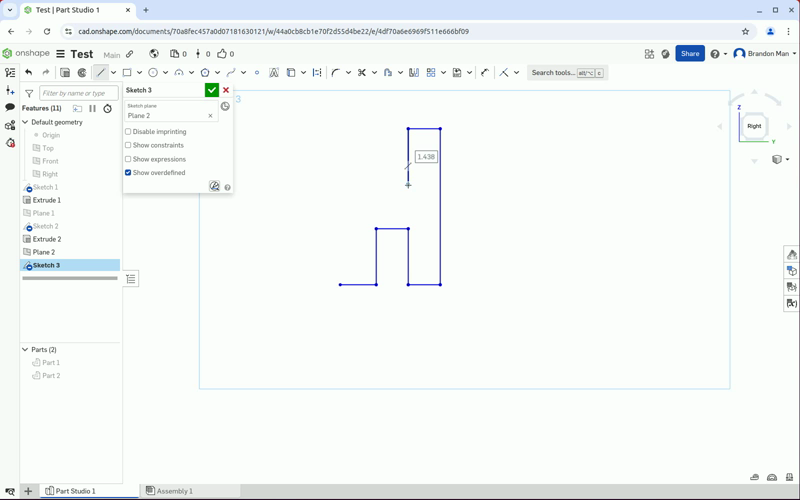
scroll(-6)
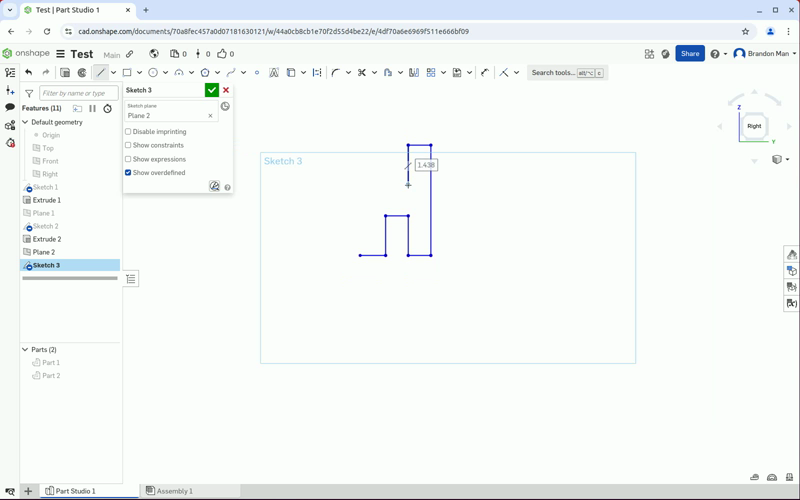
scroll(-6)
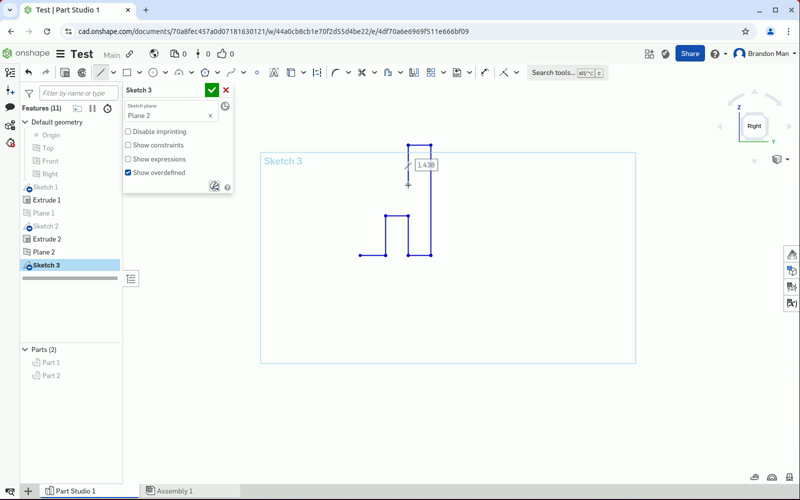
scroll(-6)
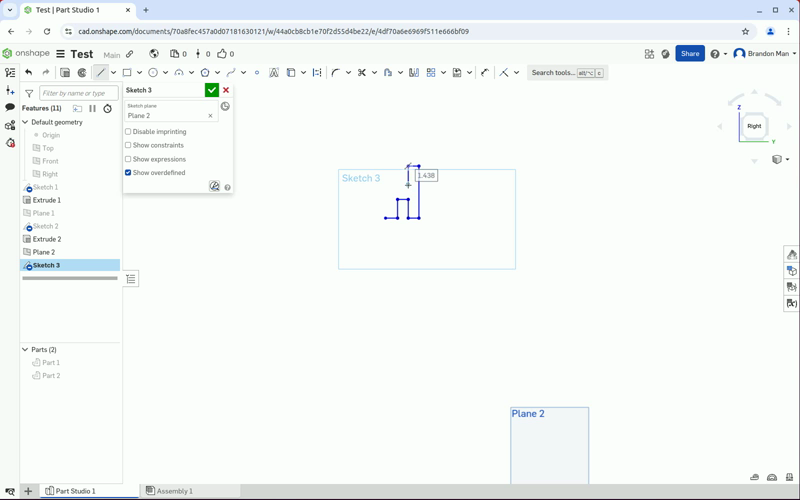
scroll(-6)
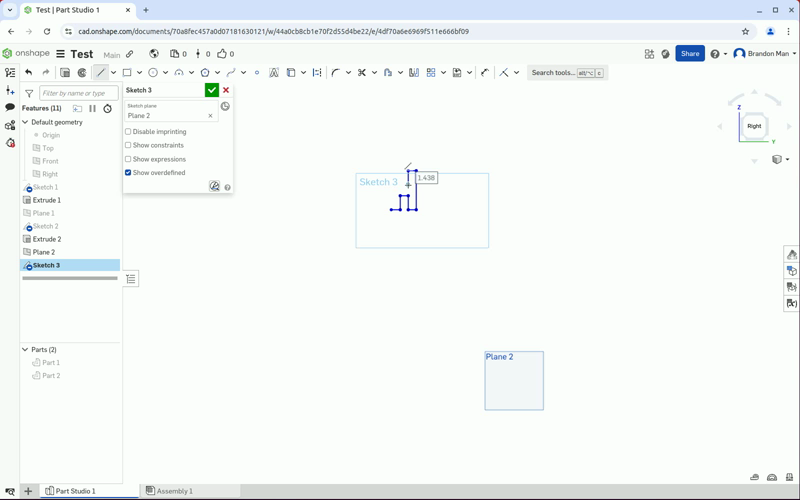
scroll(-6)
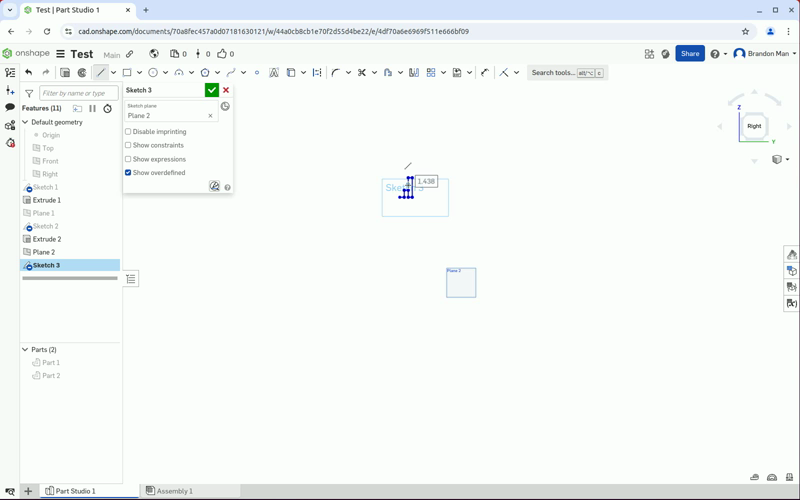
key_up(shift)
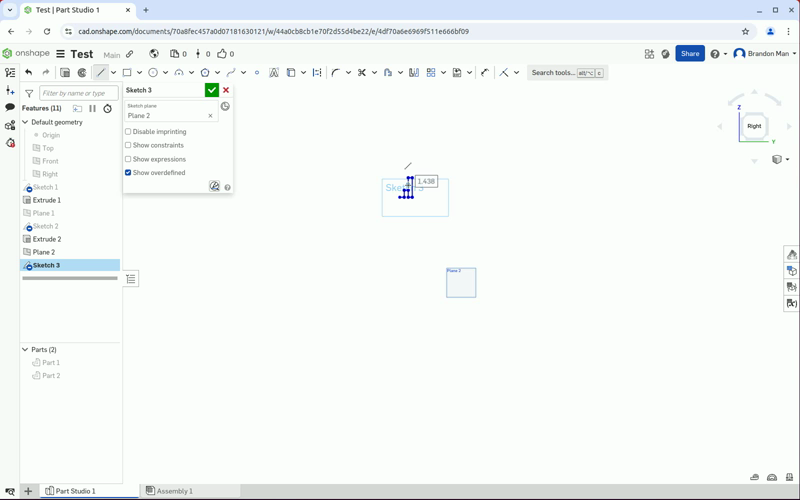
key_down(shift)
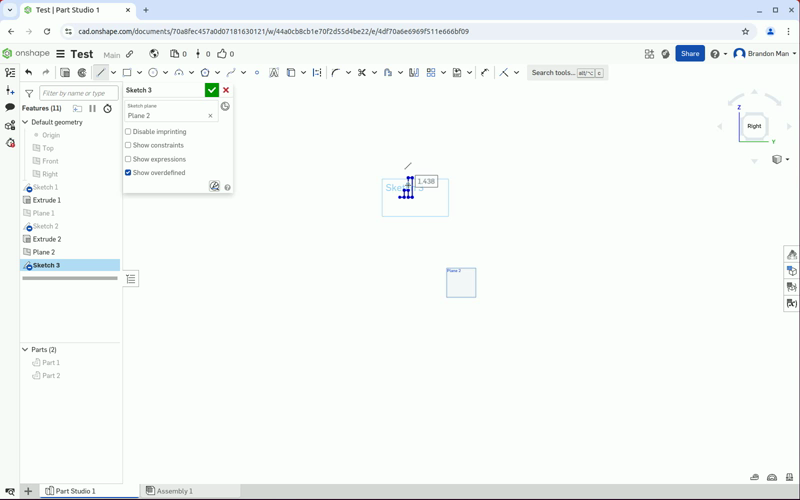
mouse_move(438, 184)
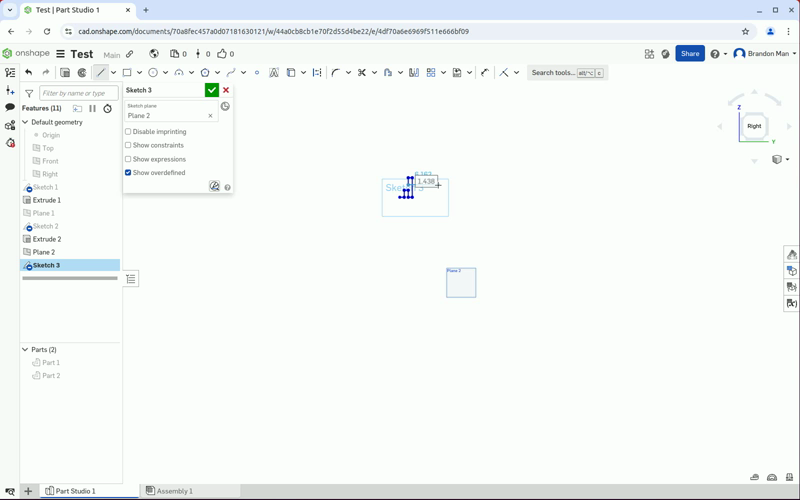
mouse_move(404, 184)
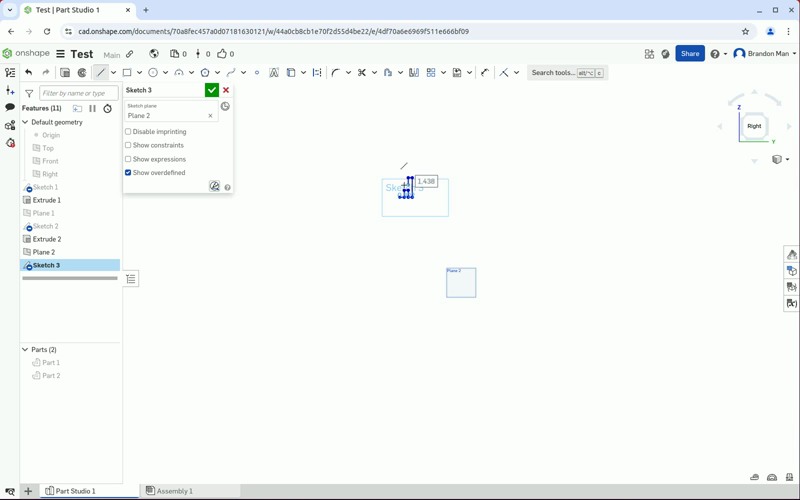
scroll(6)
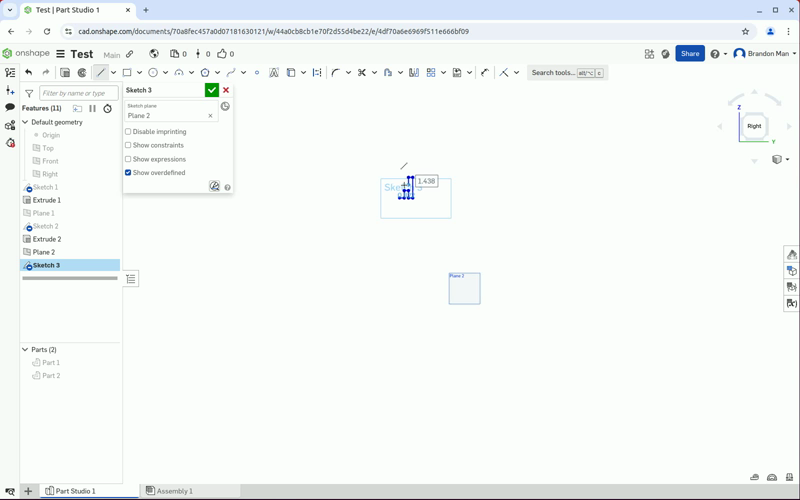
scroll(6)
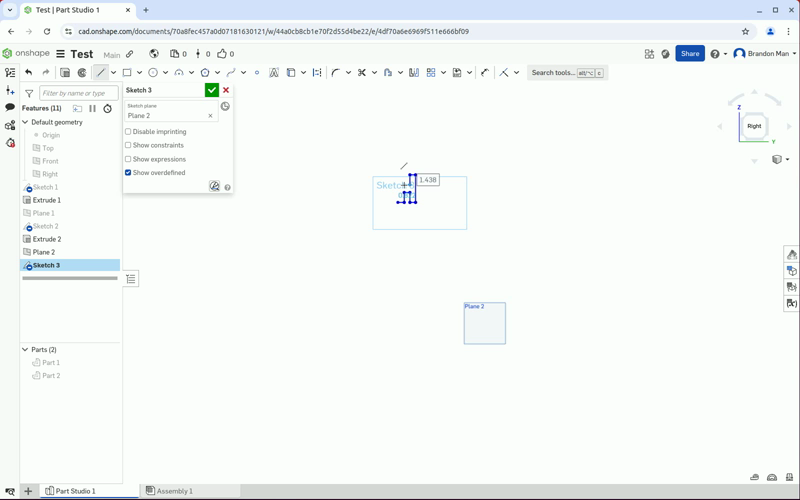
scroll(6)
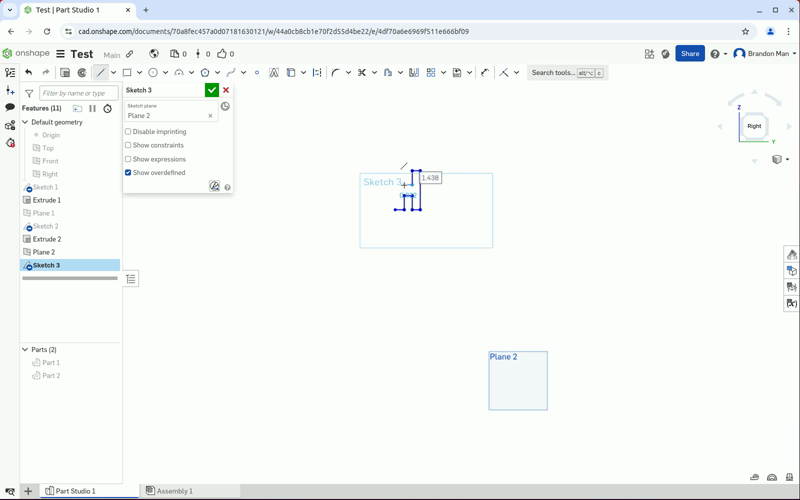
scroll(6)
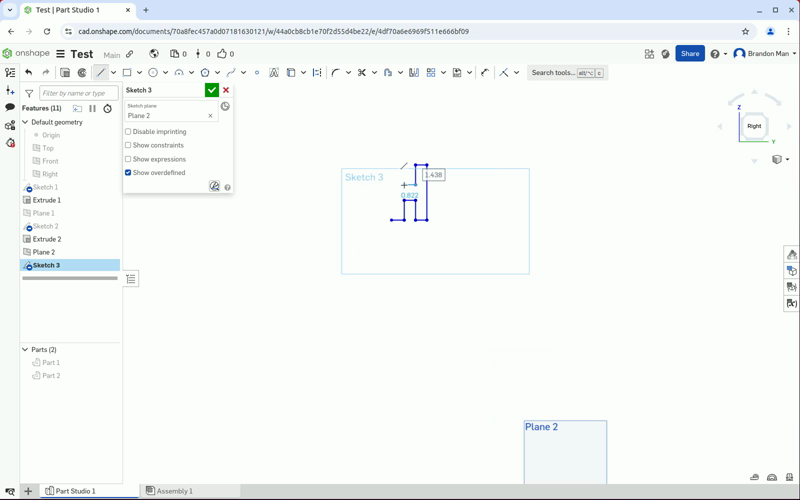
scroll(6)
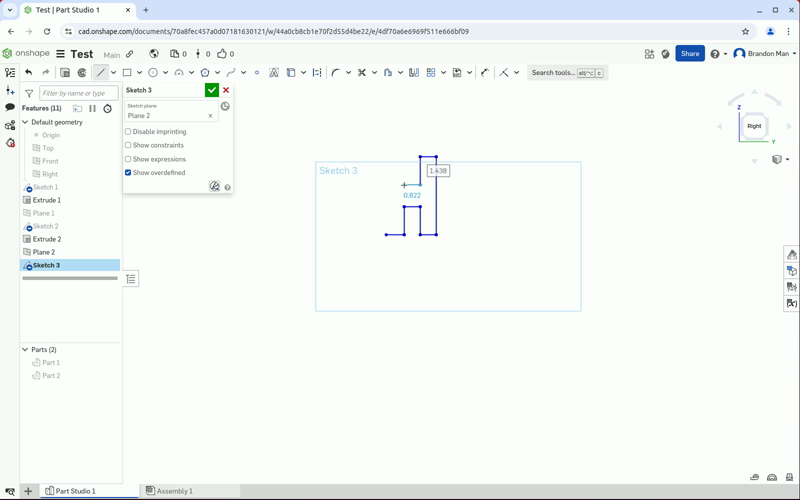
scroll(6)
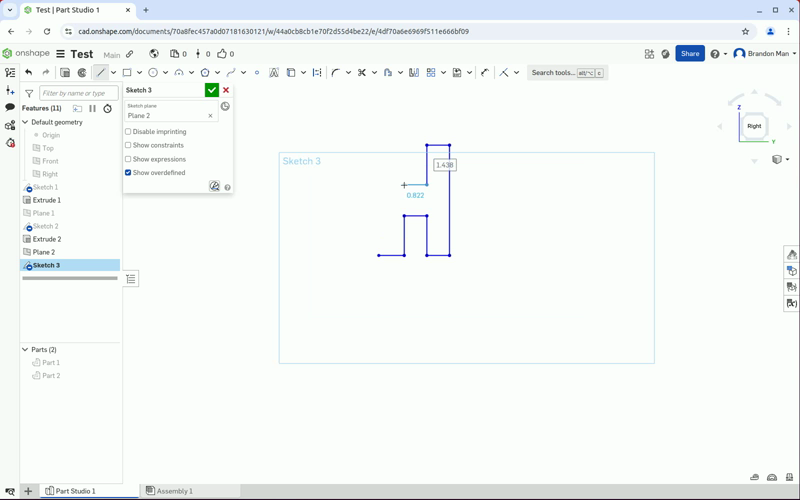
scroll(6)
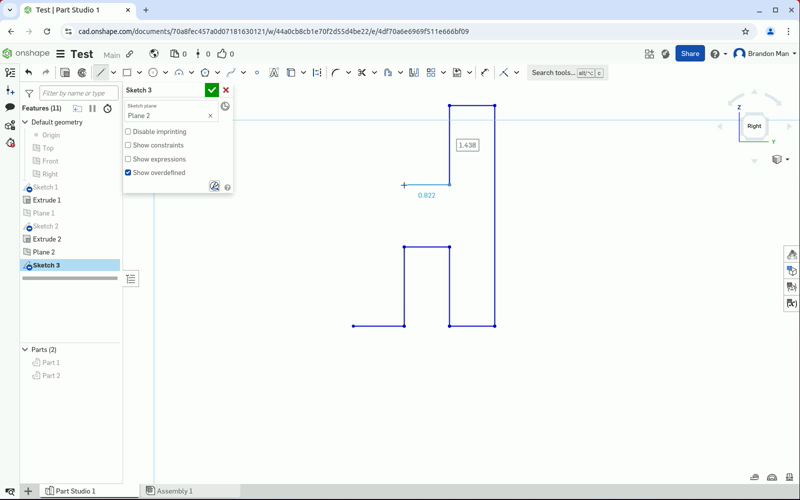
click(404, 184)
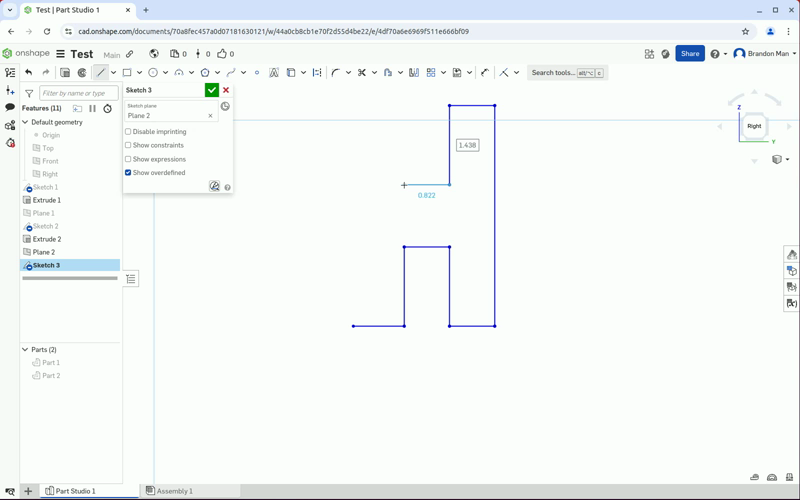
scroll(-6)
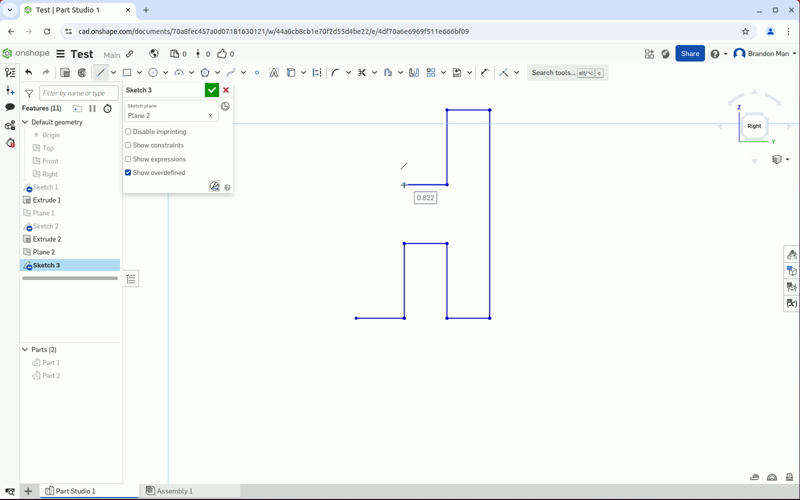
scroll(-6)
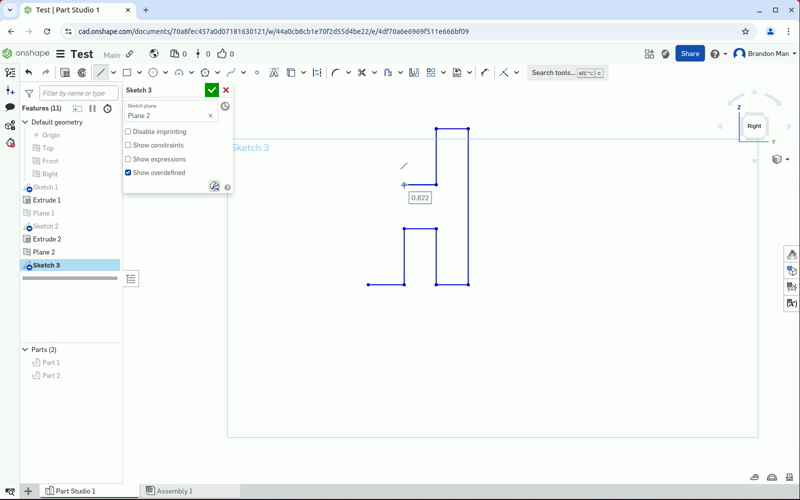
scroll(-6)
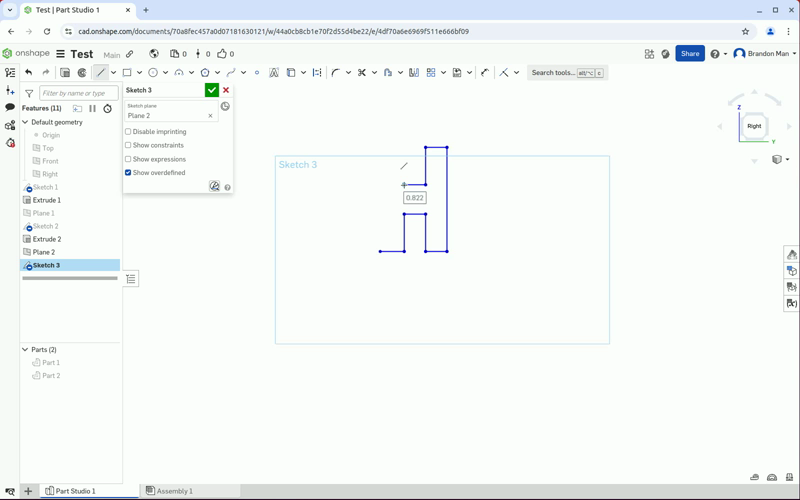
scroll(-6)
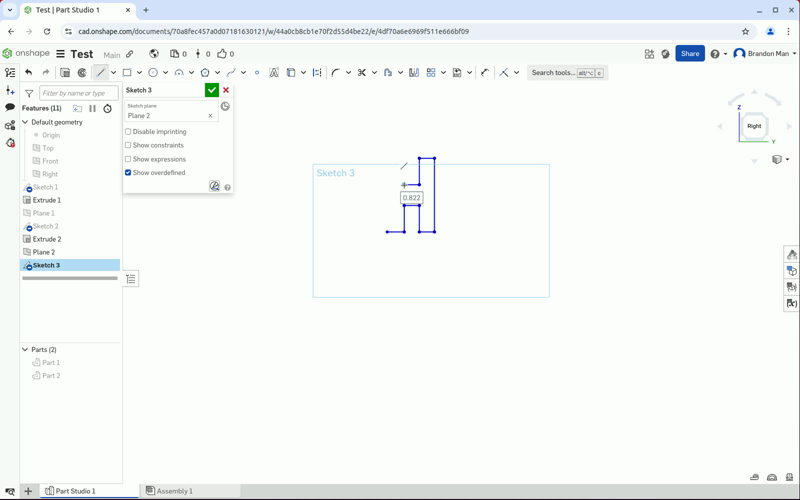
scroll(-6)
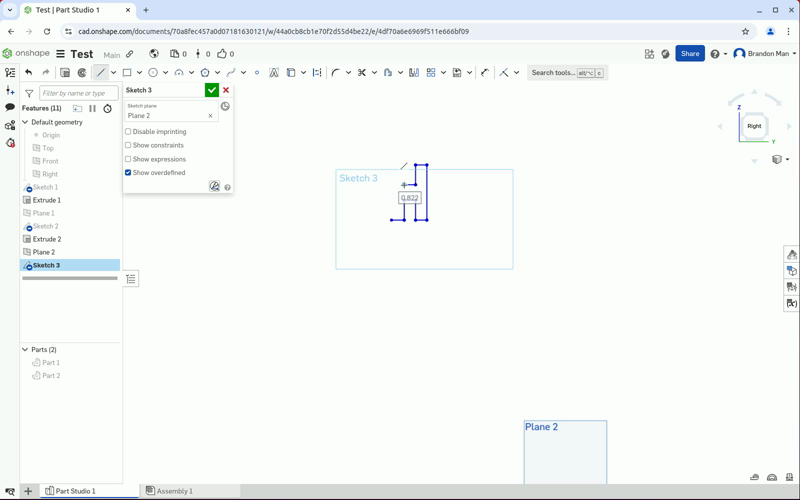
scroll(-6)
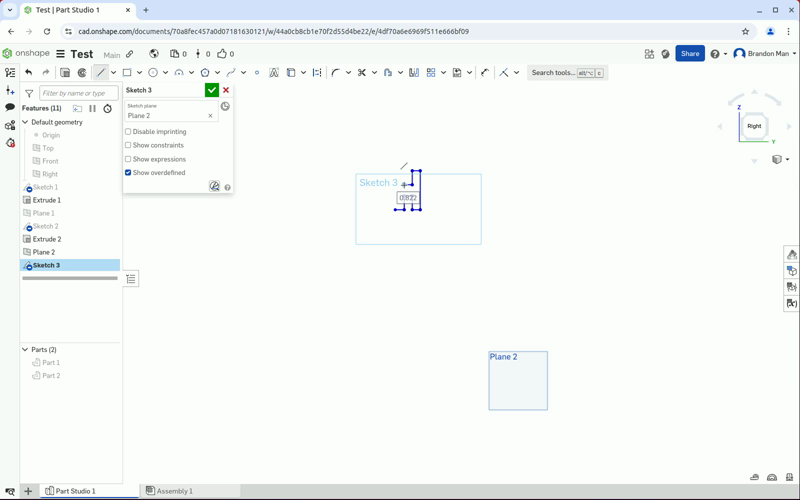
scroll(-6)
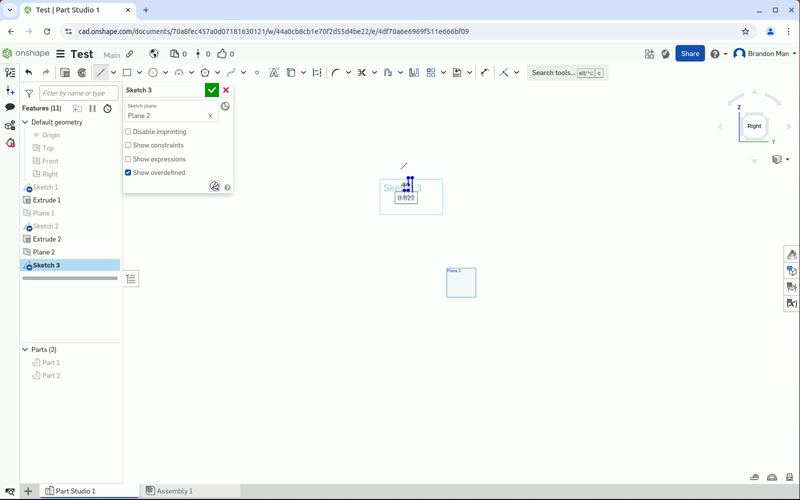
key_up(shift)
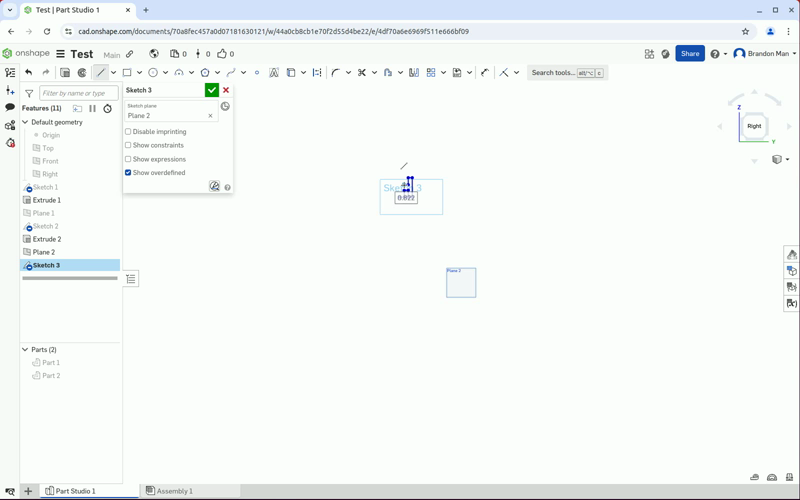
key_down(shift)
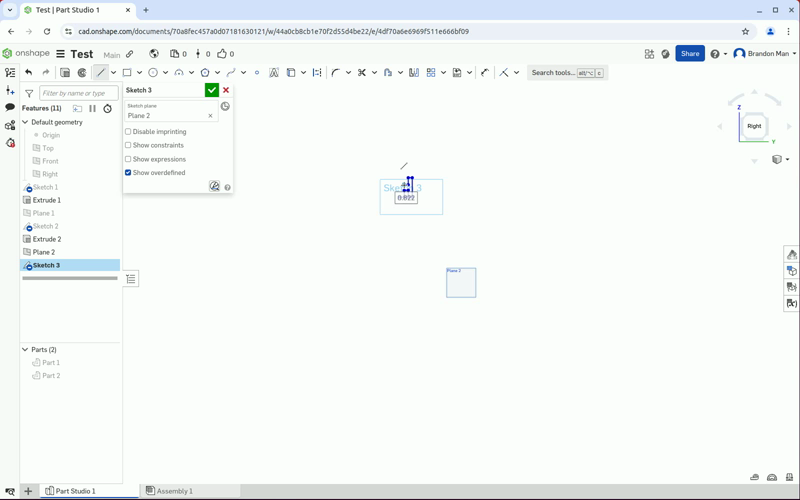
mouse_move(434, 184)
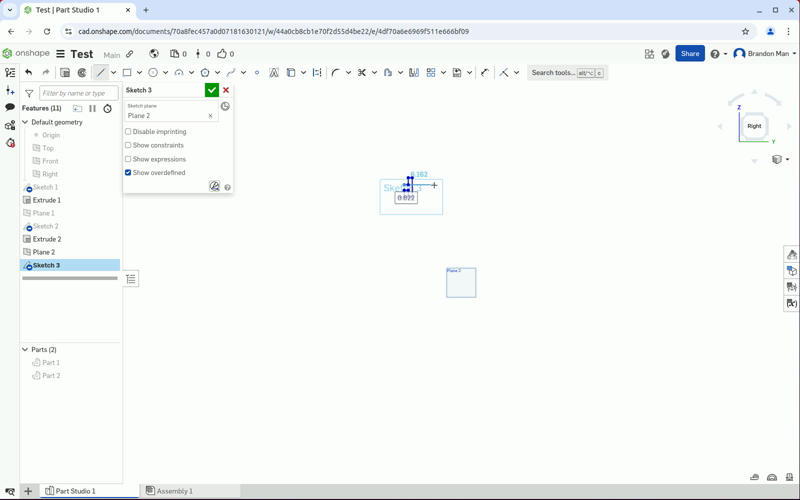
mouse_move(404, 177)
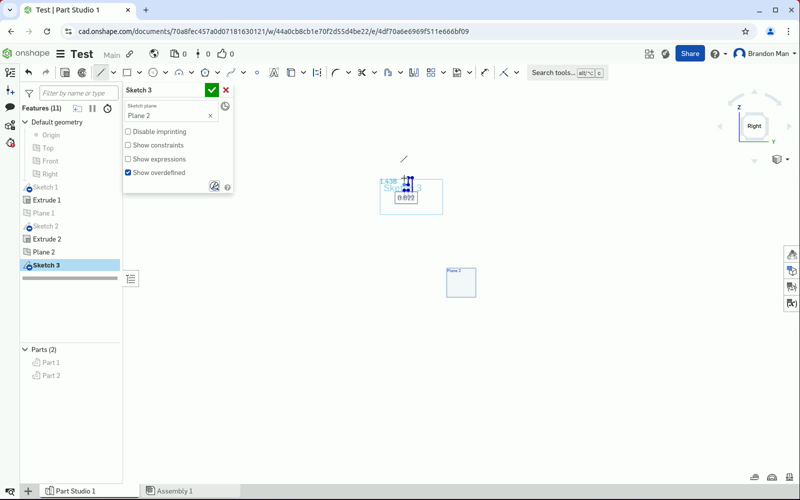
scroll(6)
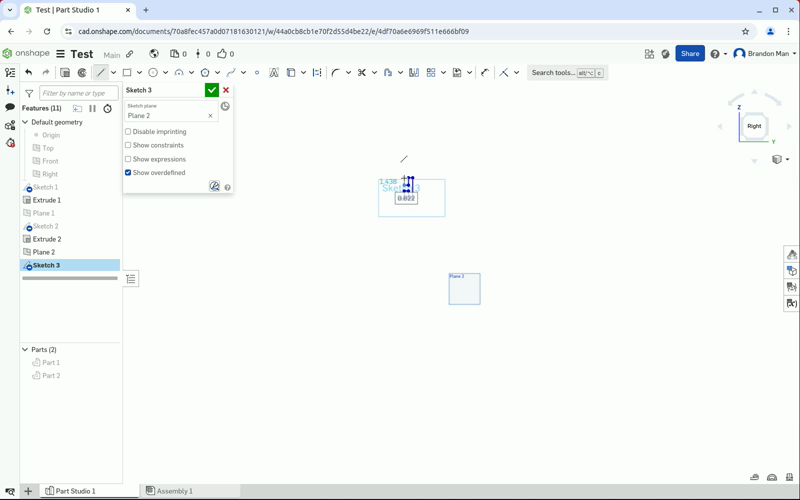
scroll(6)
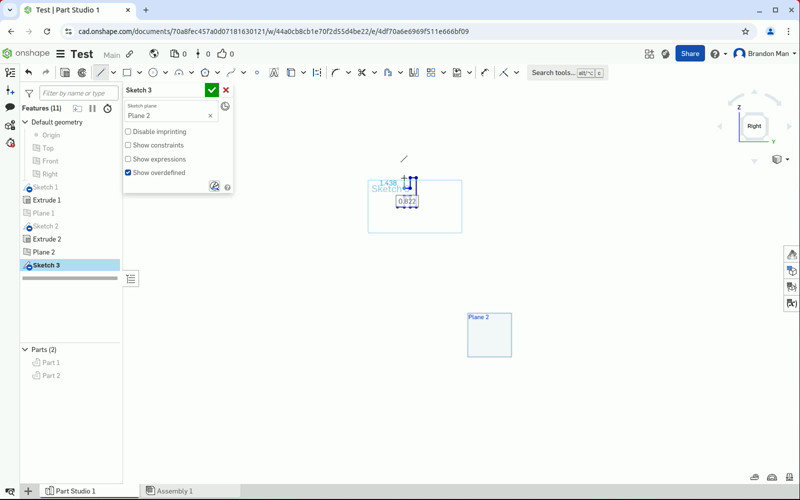
scroll(6)
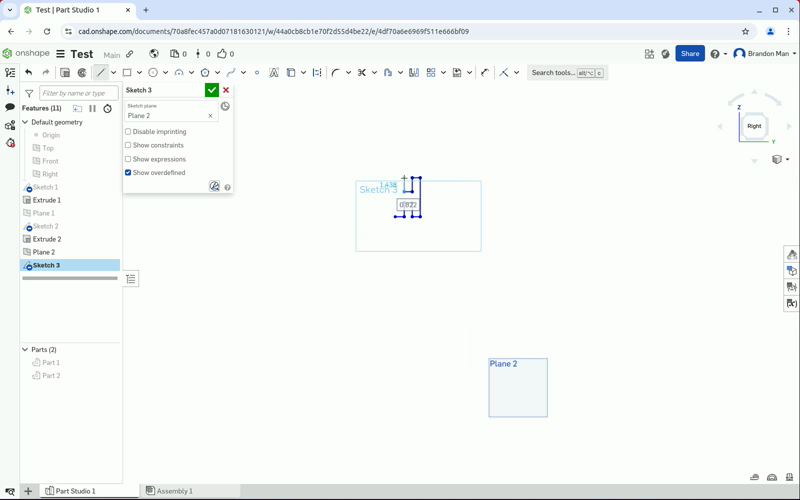
scroll(6)
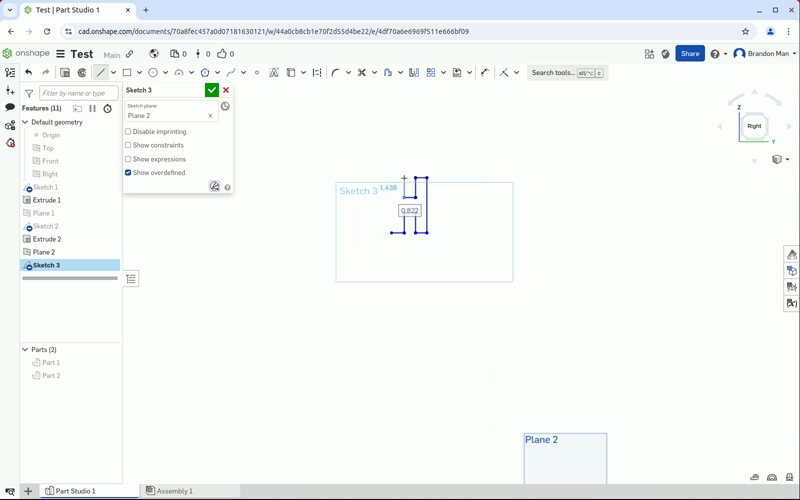
scroll(6)
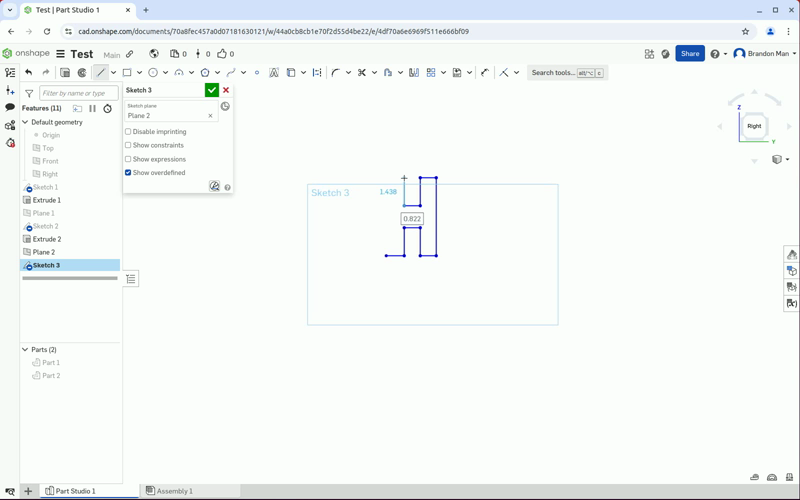
scroll(6)
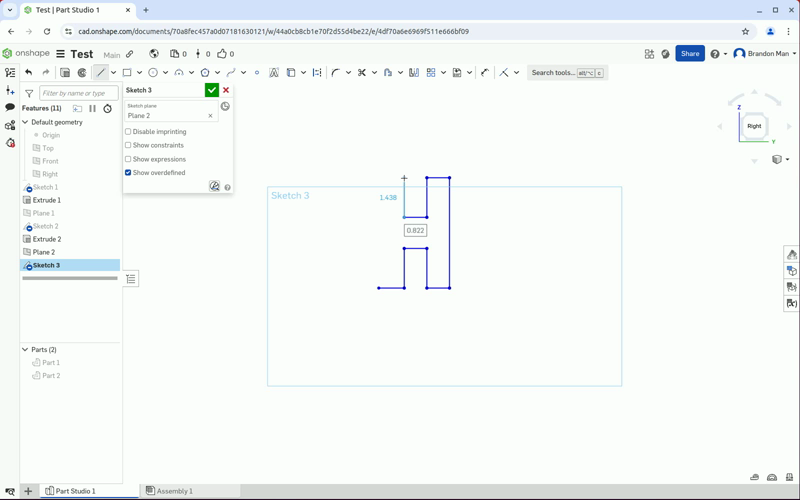
scroll(6)
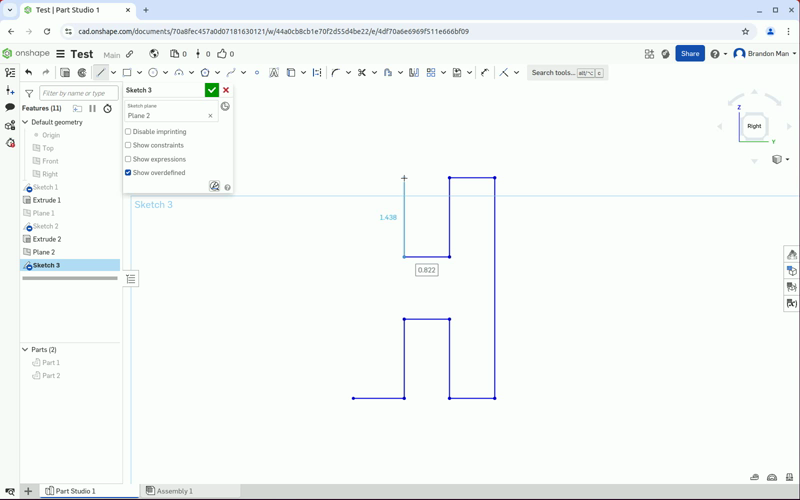
click(404, 177)
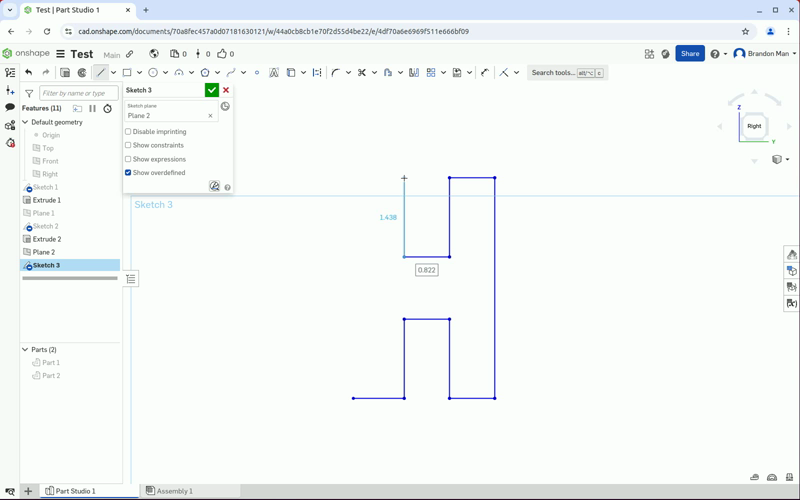
scroll(-6)
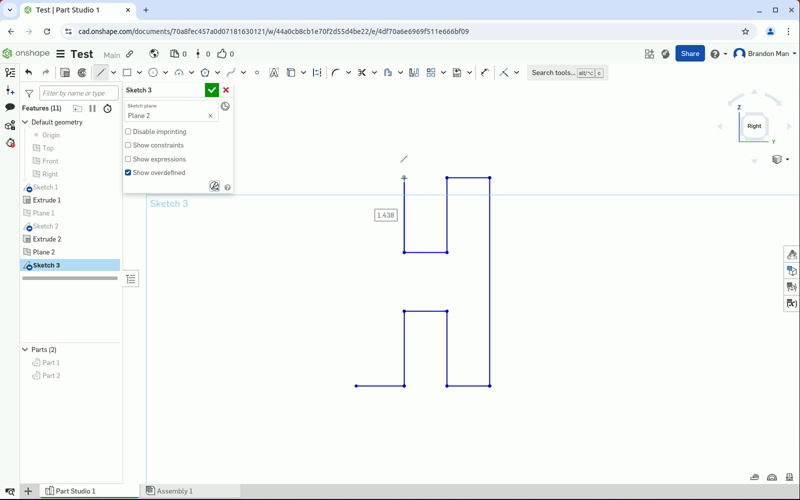
scroll(-6)
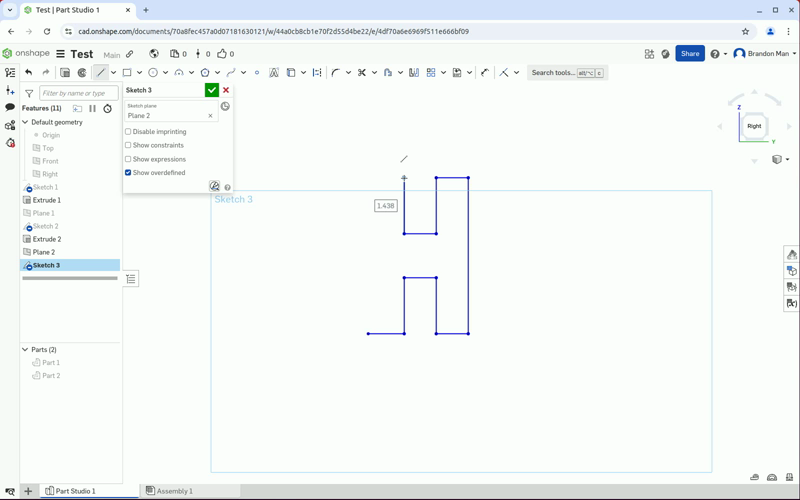
scroll(-6)
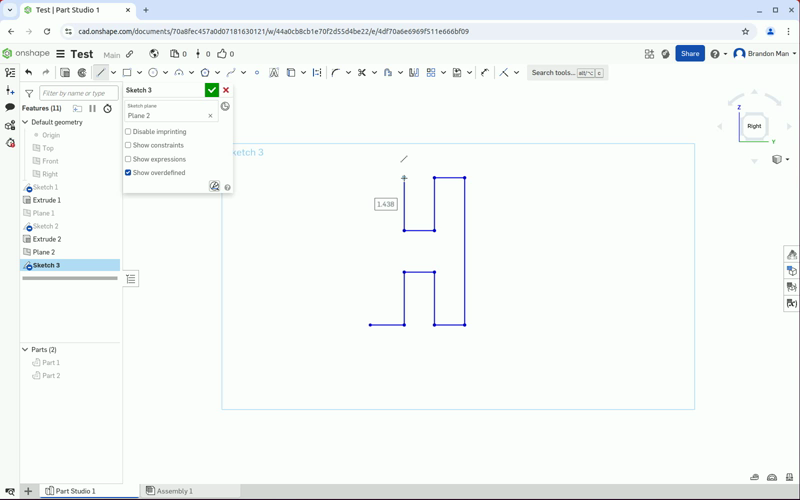
scroll(-6)
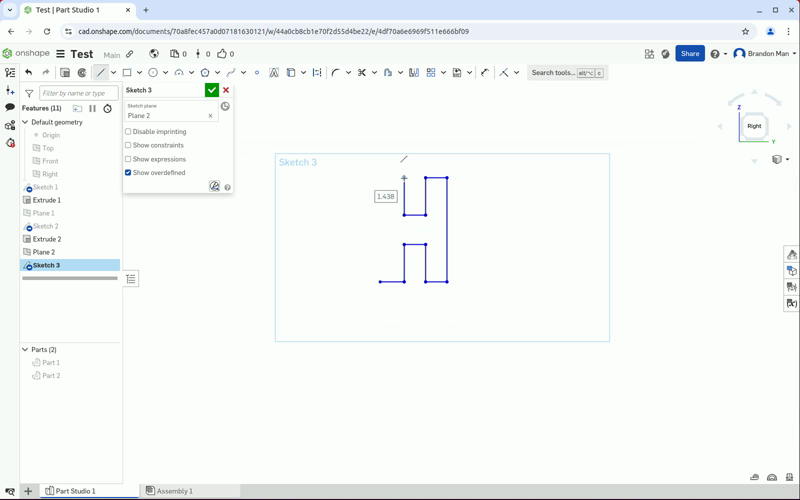
scroll(-6)
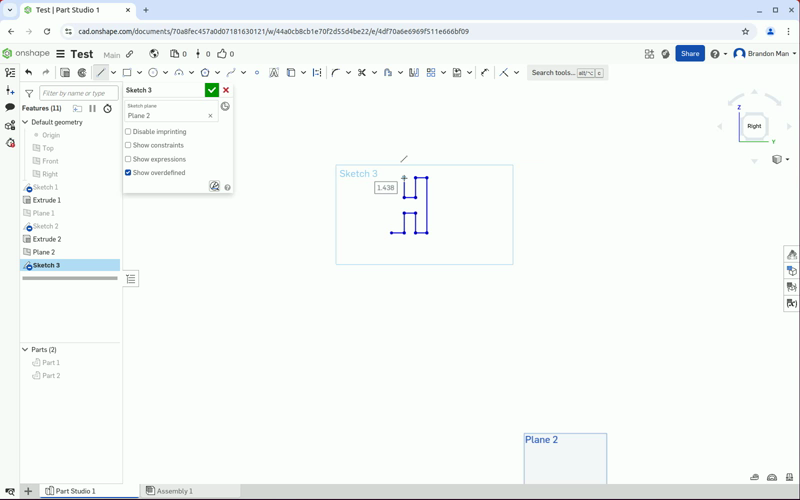
scroll(-6)
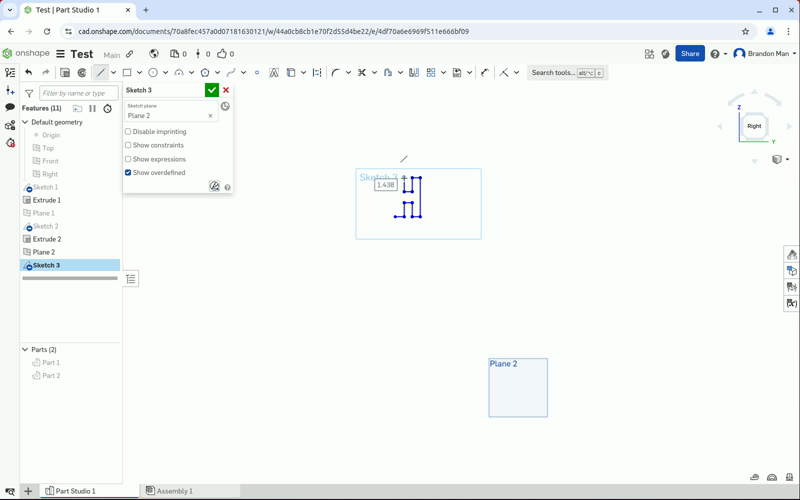
scroll(-6)
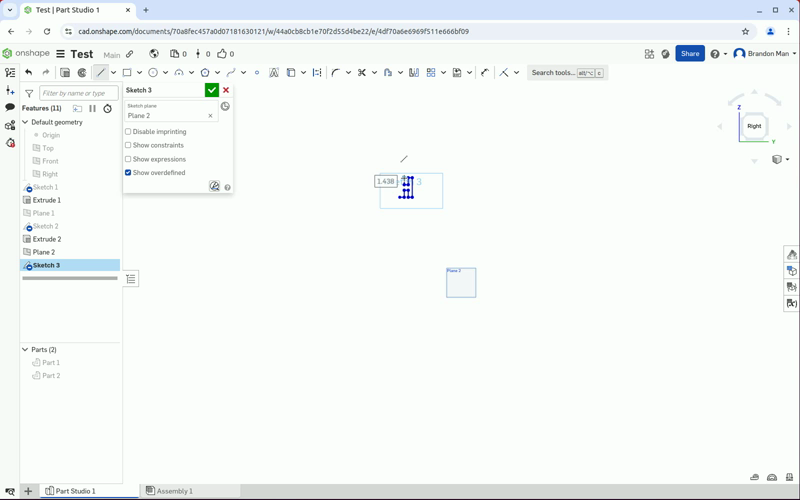
key_up(shift)
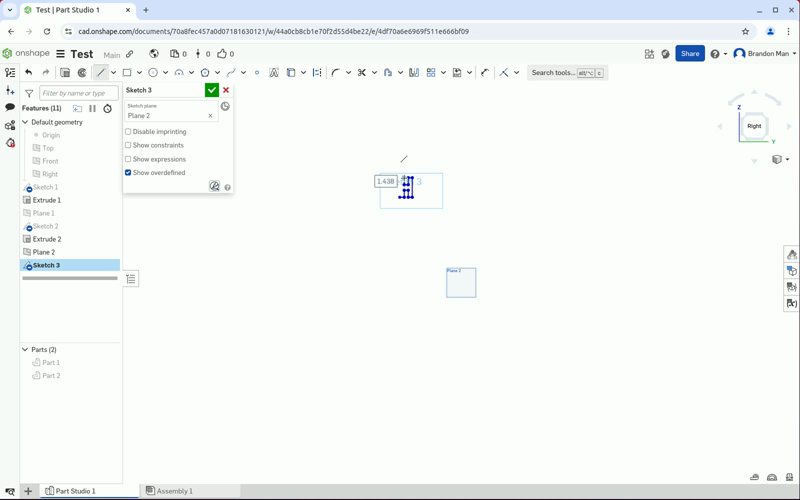
key_down(shift)
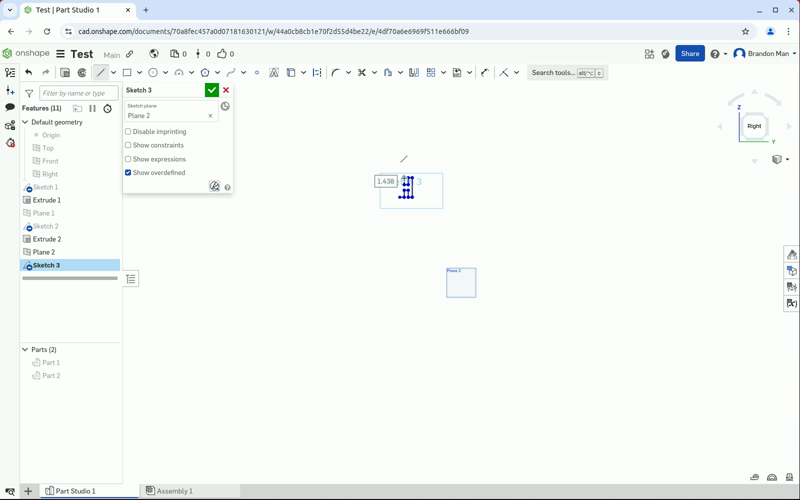
mouse_move(434, 177)
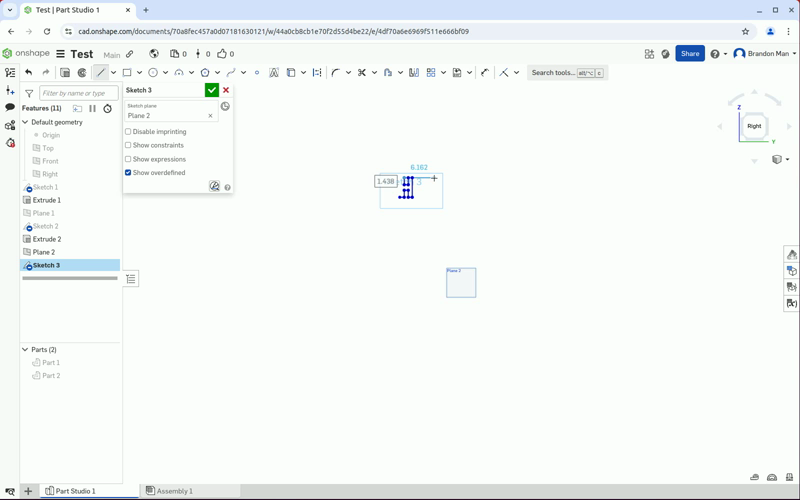
mouse_move(399, 177)
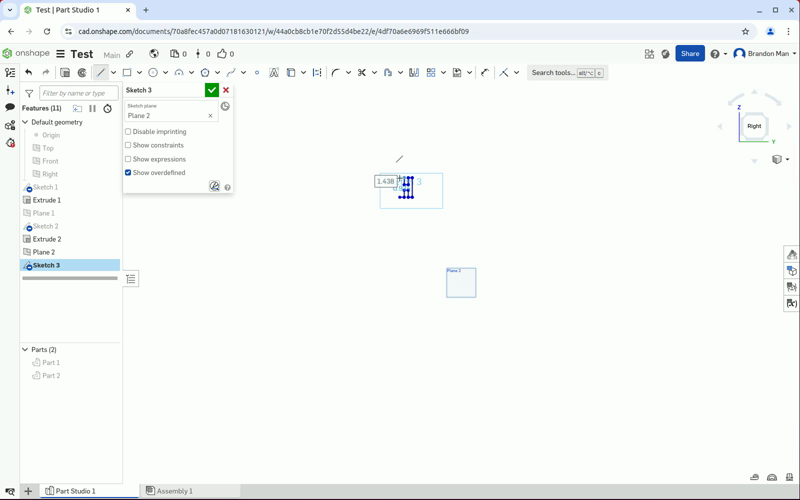
scroll(6)
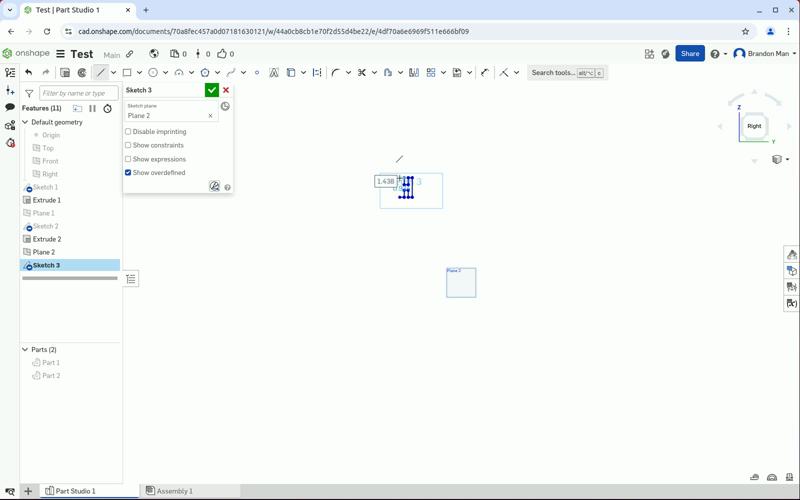
scroll(6)
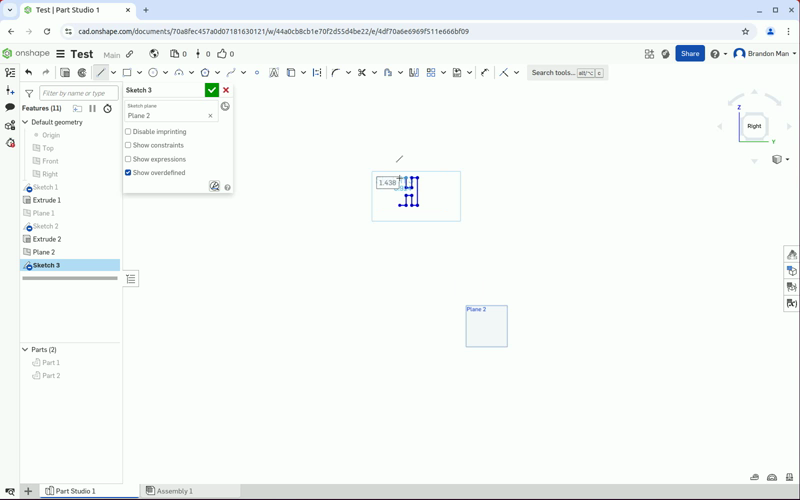
scroll(6)
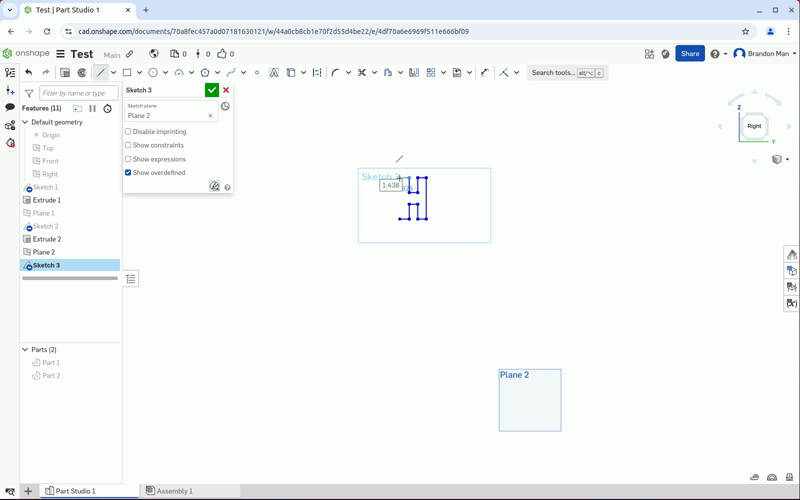
scroll(6)
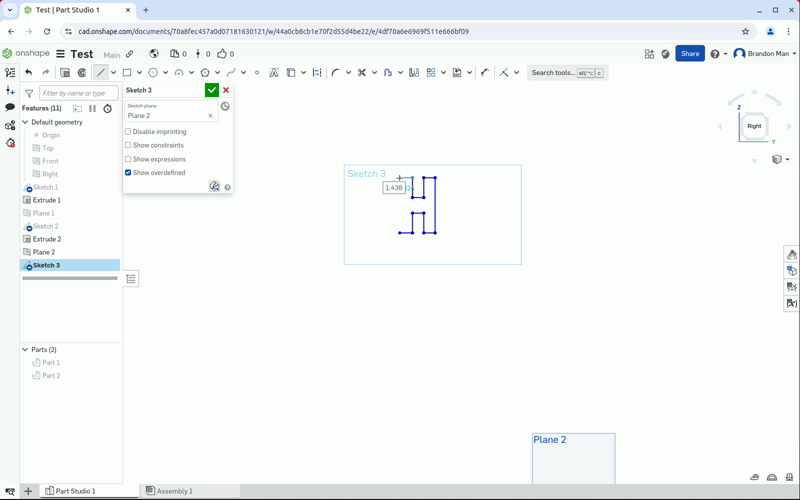
scroll(6)
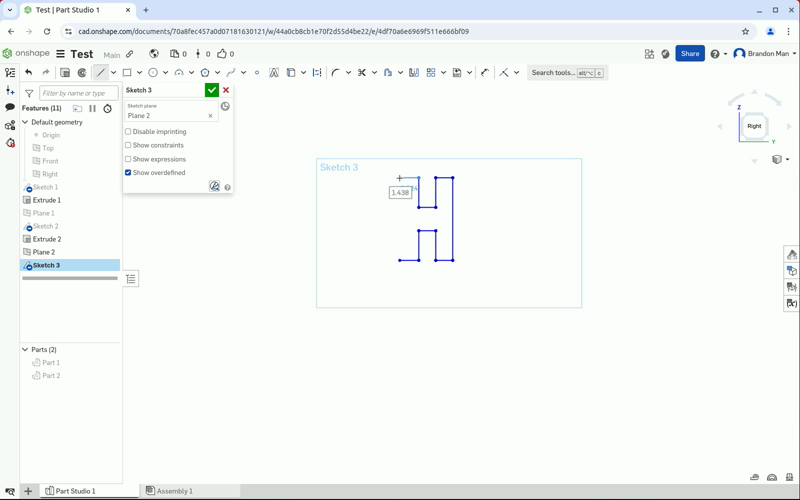
scroll(6)
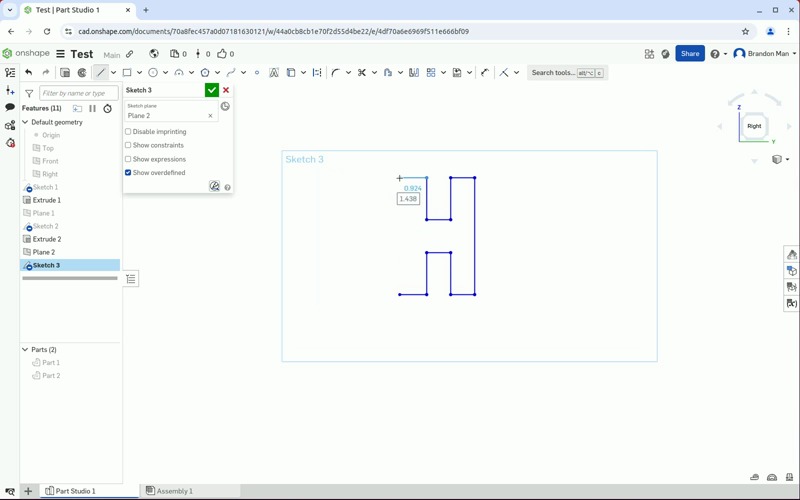
scroll(6)
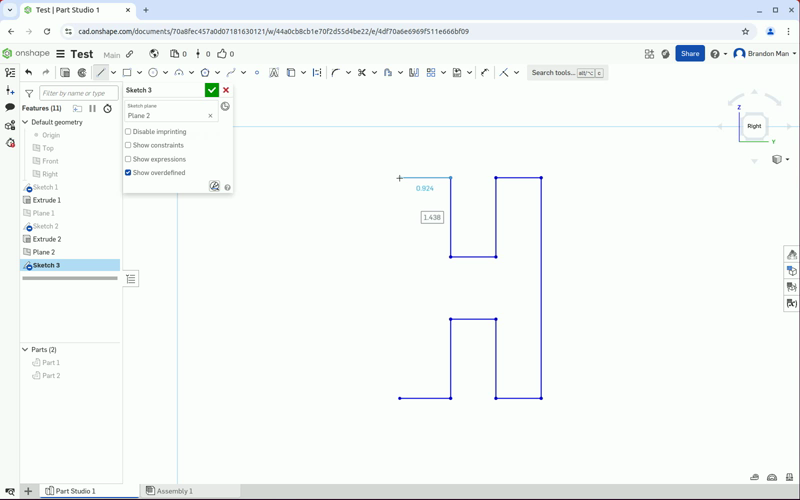
click(399, 177)
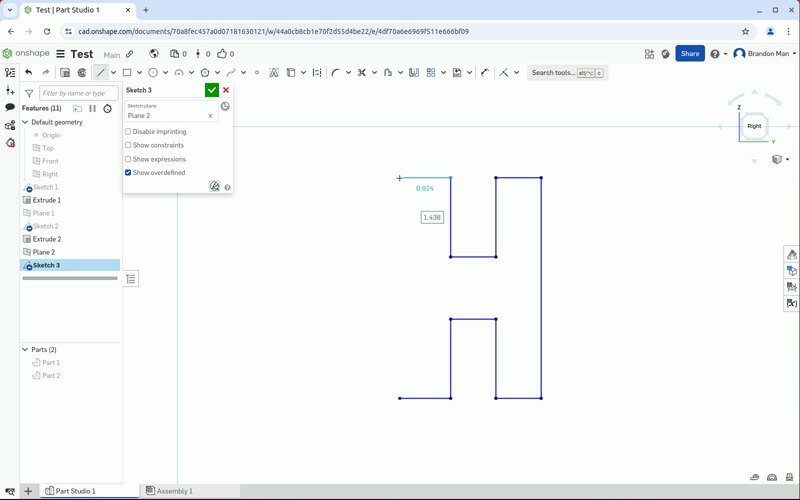
scroll(-6)
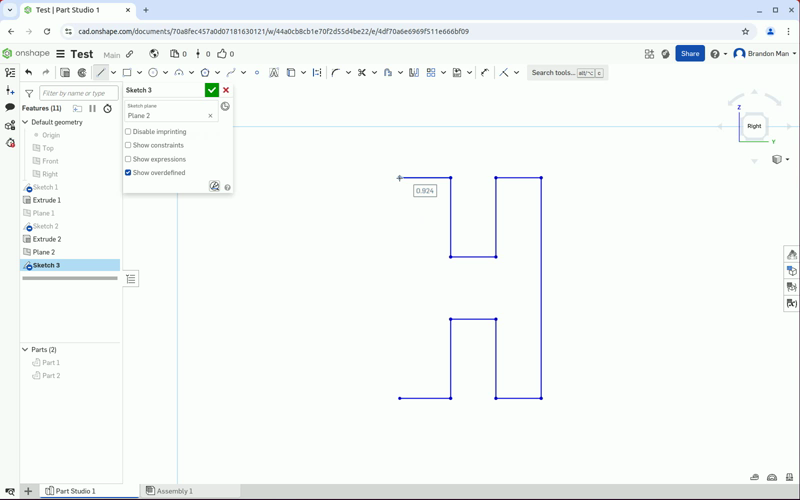
scroll(-6)
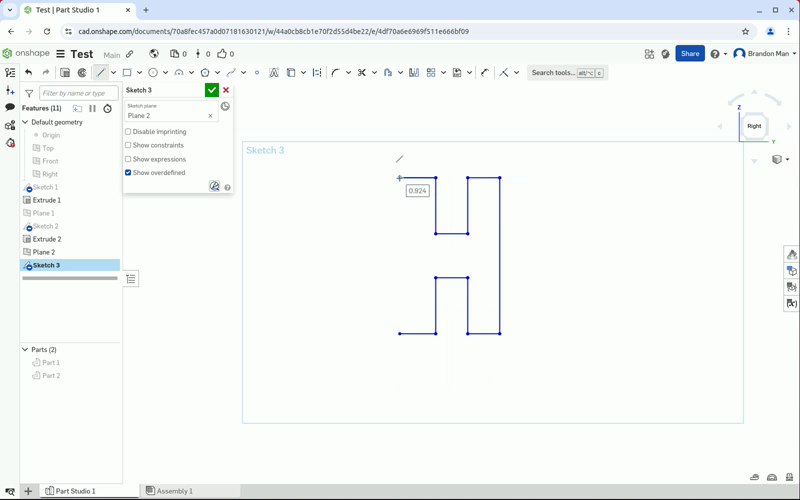
scroll(-6)
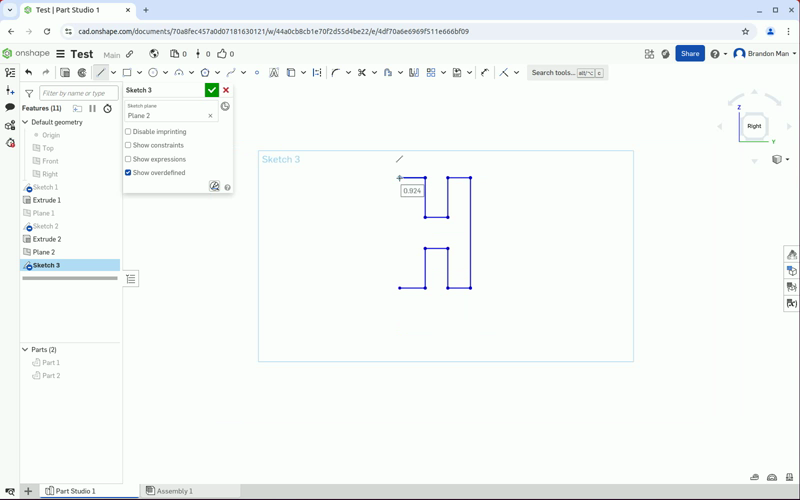
scroll(-6)
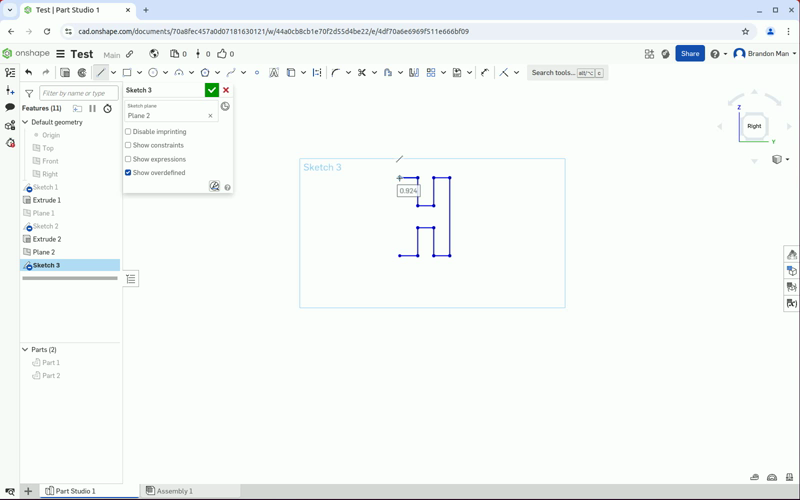
scroll(-6)
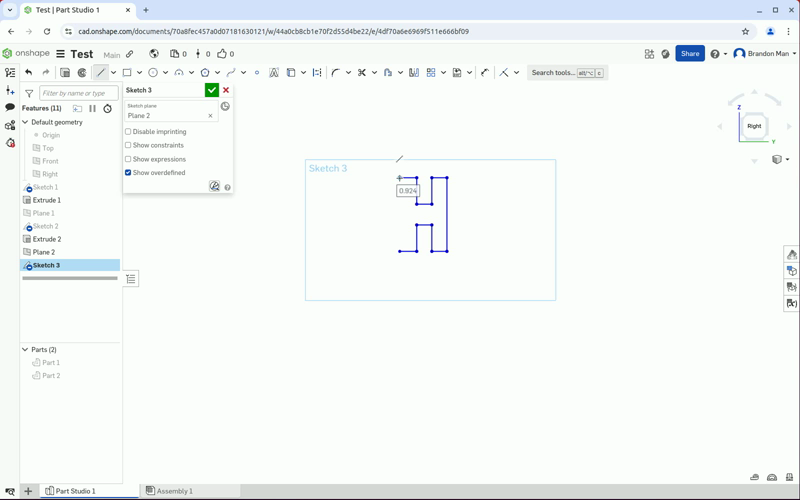
scroll(-6)
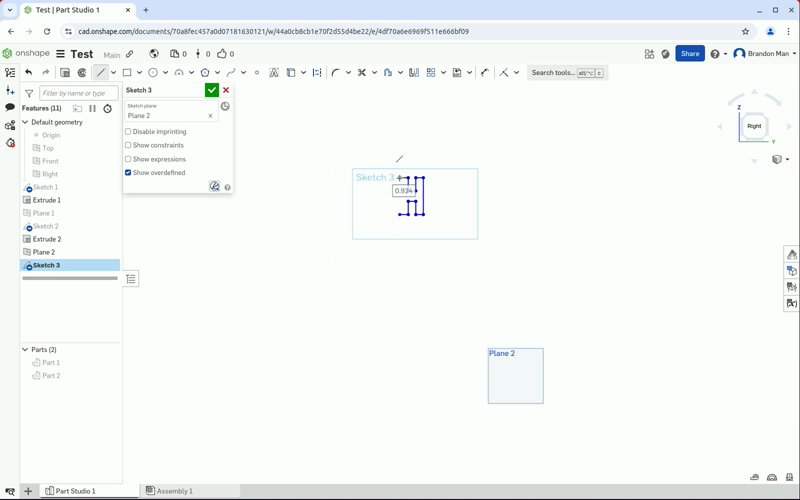
scroll(-6)
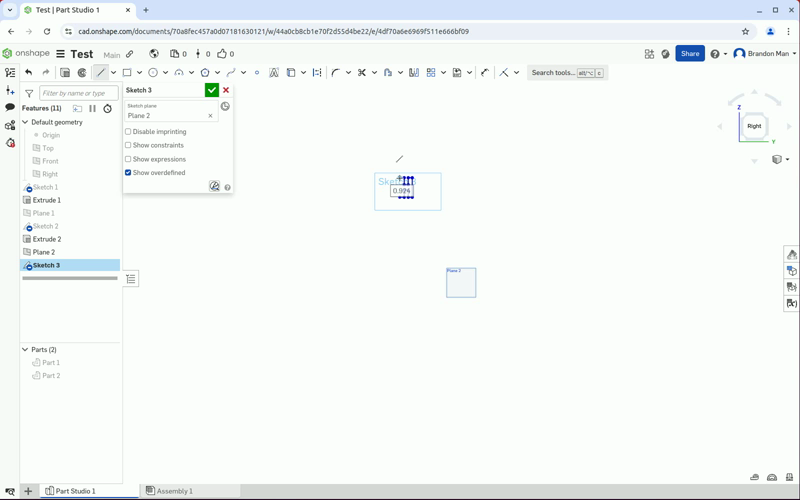
key_up(shift)
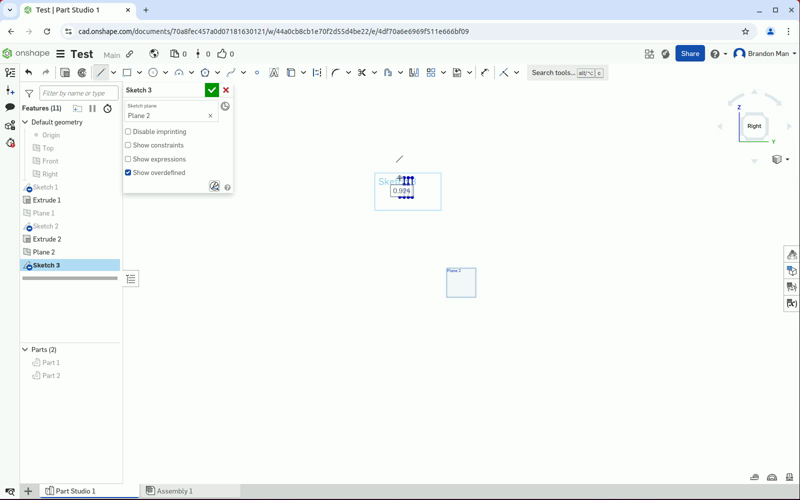
mouse_move(429, 177)
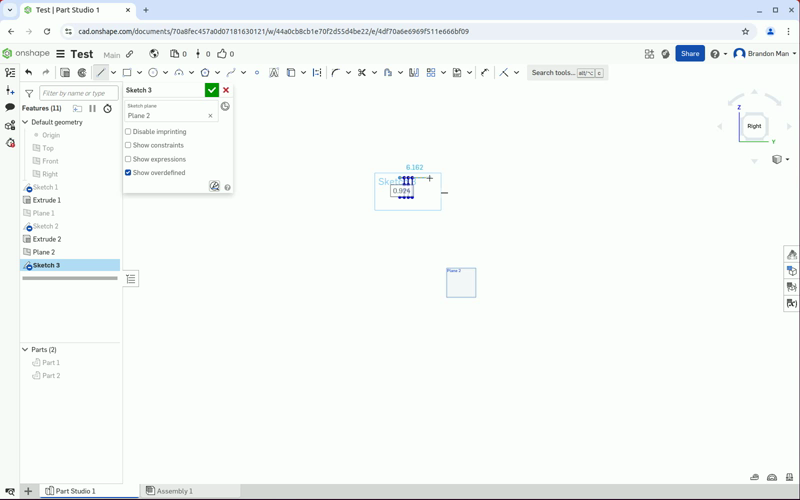
key_down(shift)
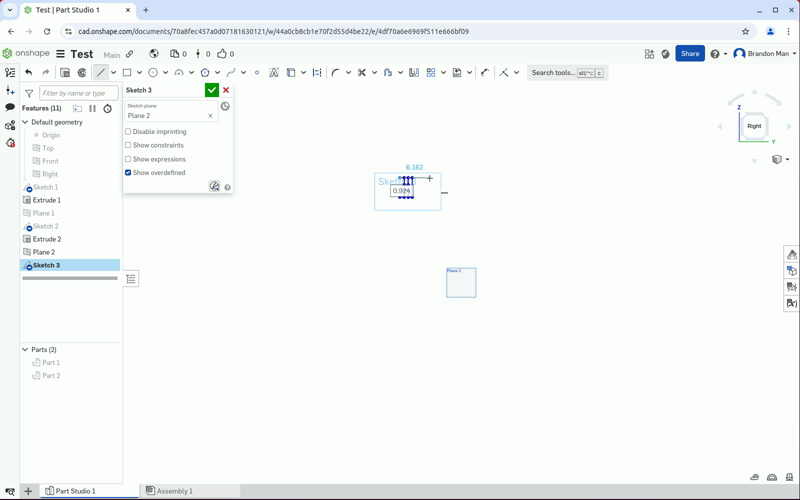
mouse_move(399, 197)
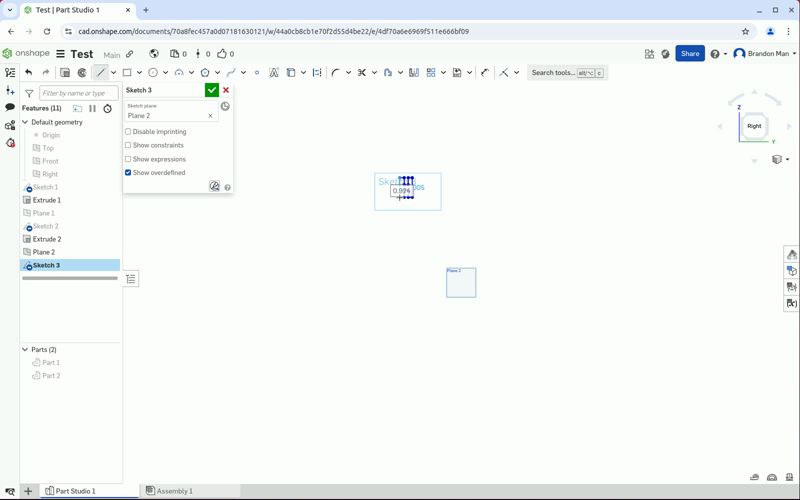
key_up(shift)
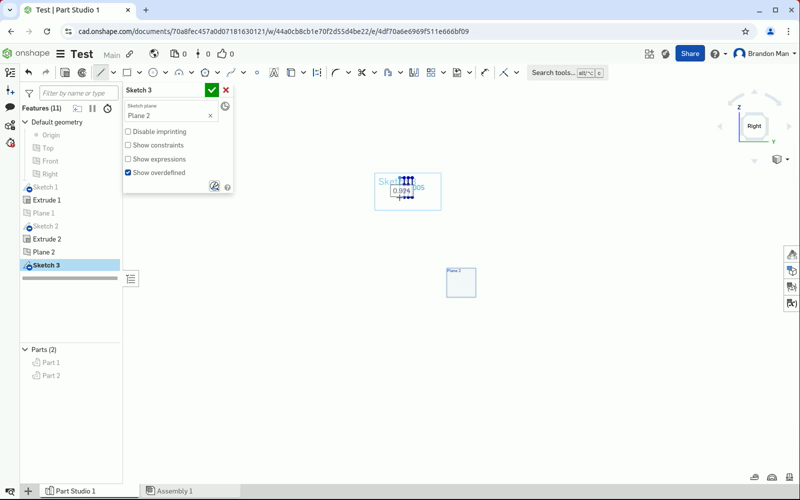
click(399, 197)
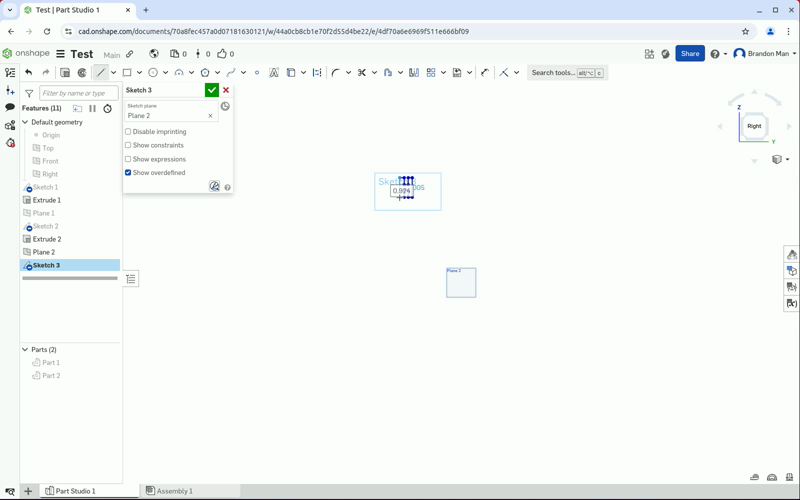
key(esc)
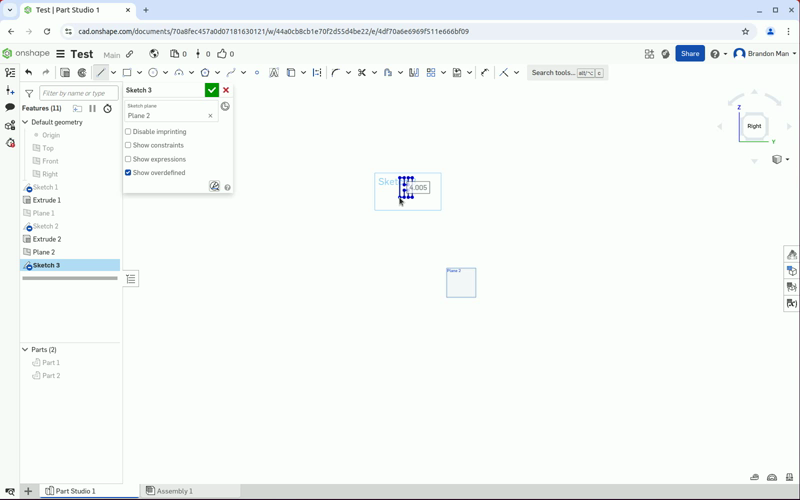
mouse_move(410, 182)
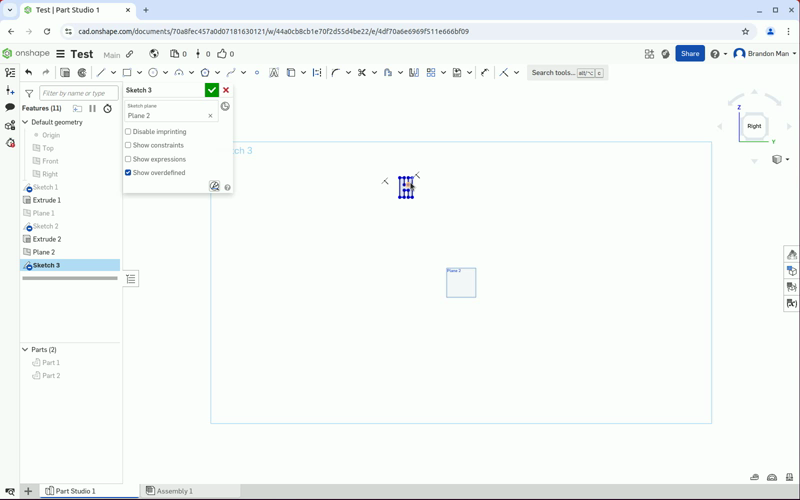
scroll(6)
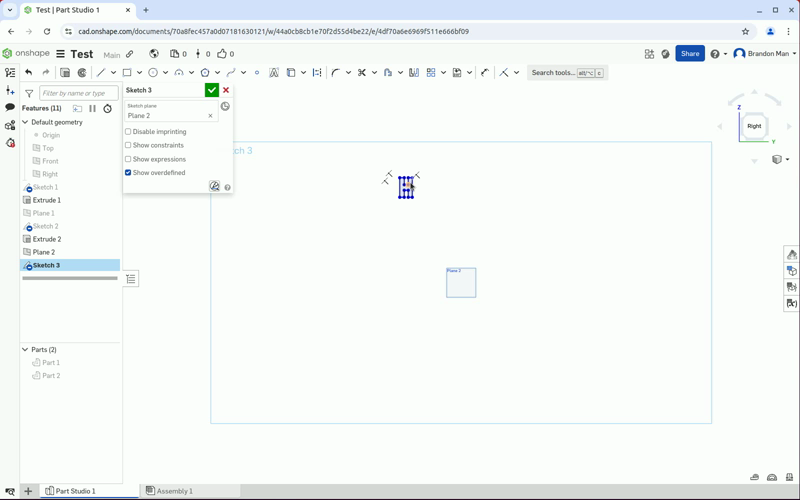
scroll(6)
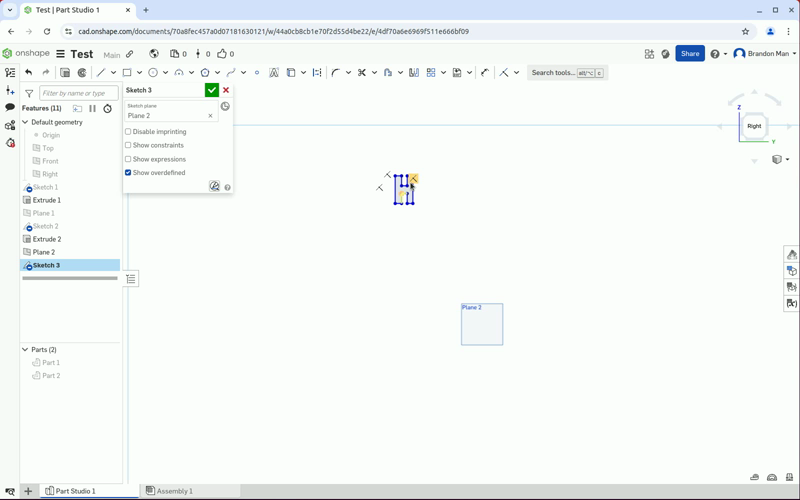
scroll(6)
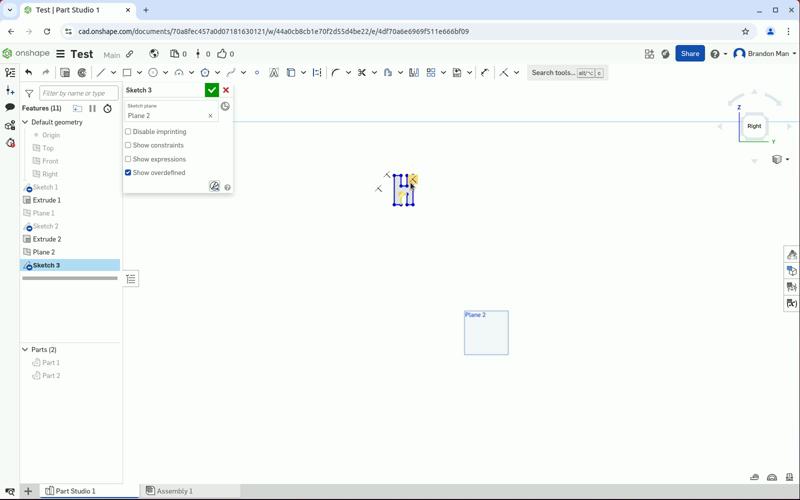
scroll(6)
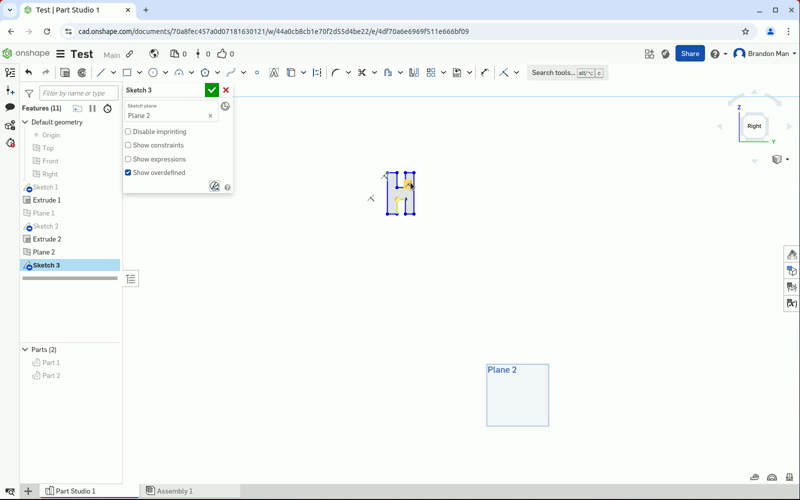
scroll(6)
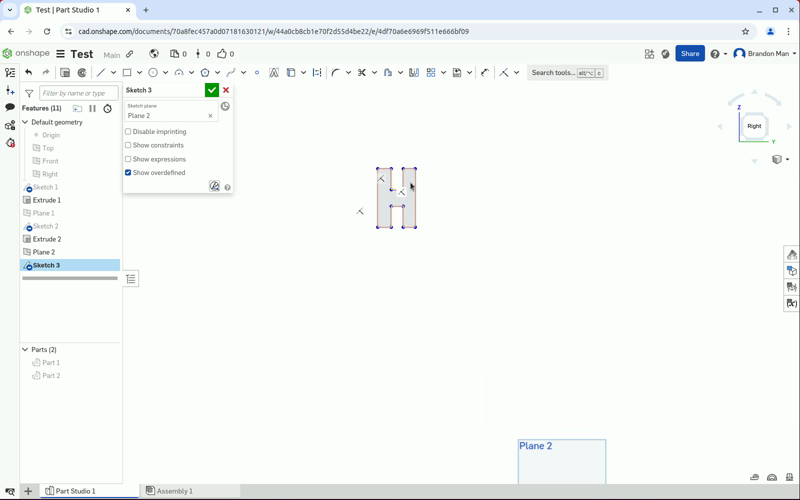
scroll(6)
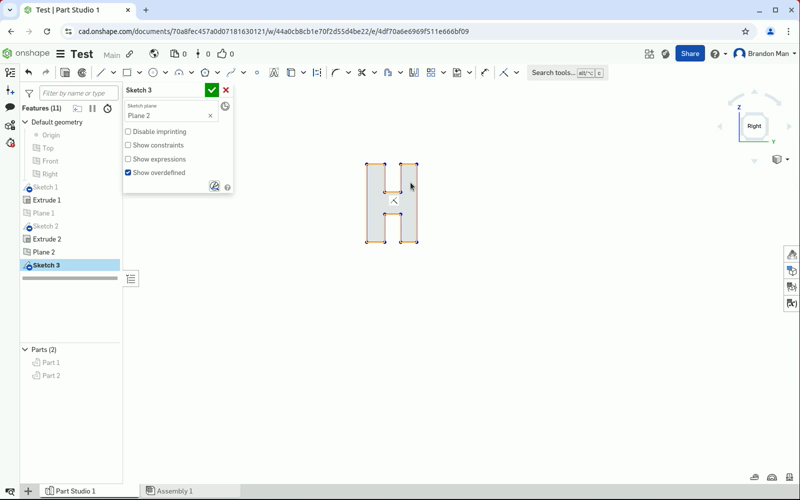
scroll(6)
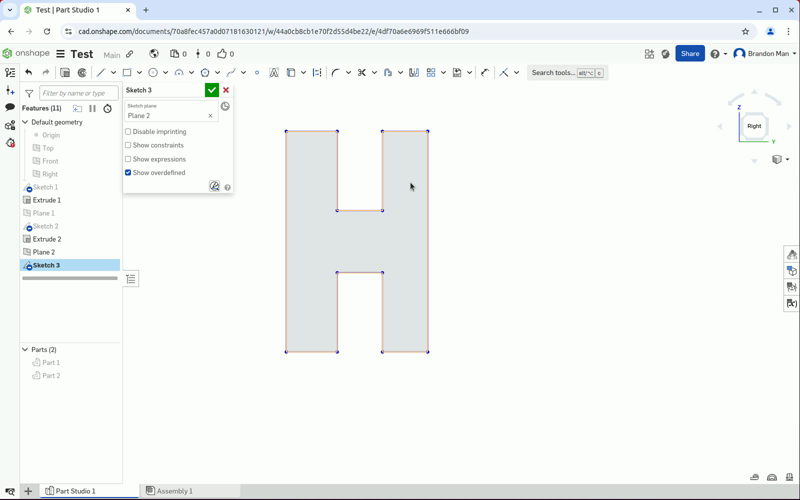
click(410, 182)
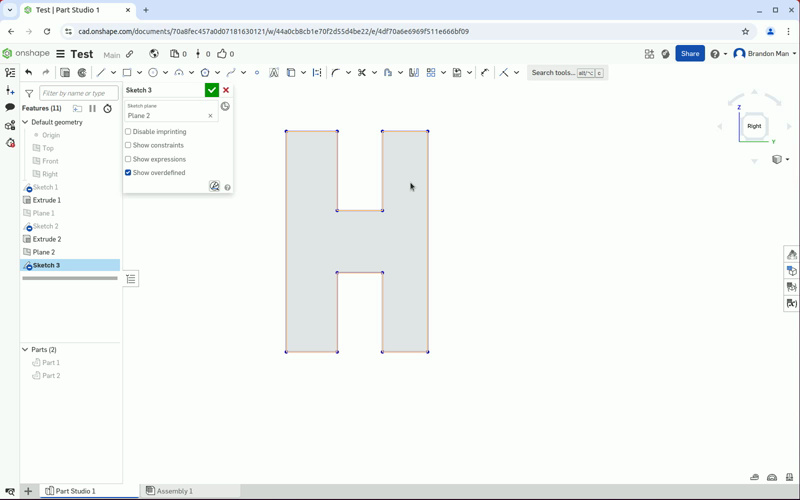
scroll(-6)
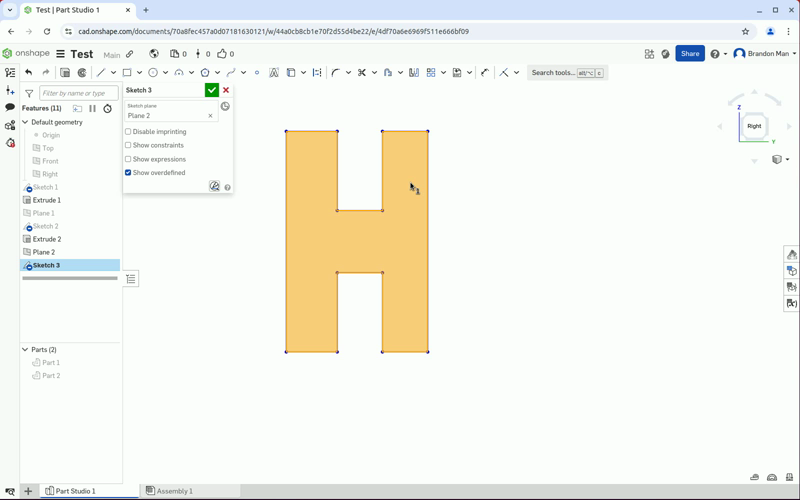
scroll(-6)
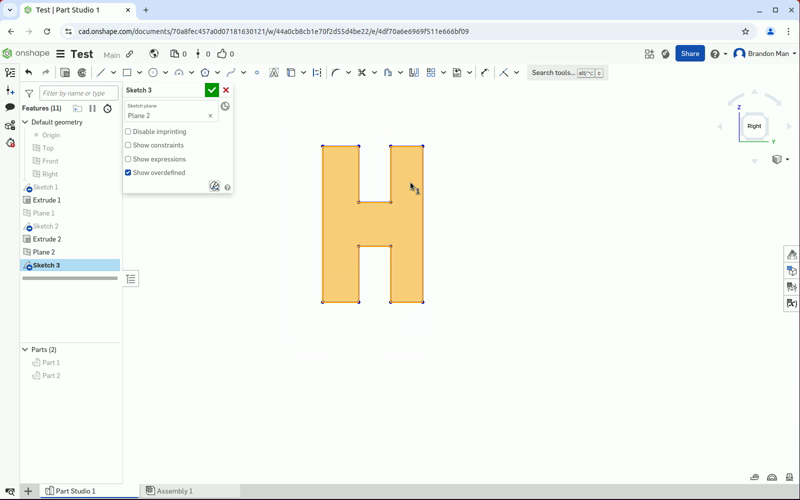
scroll(-6)
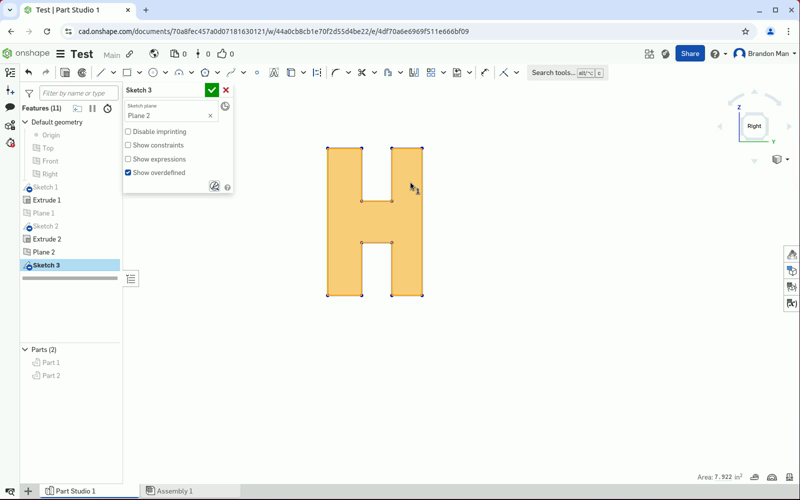
scroll(-6)
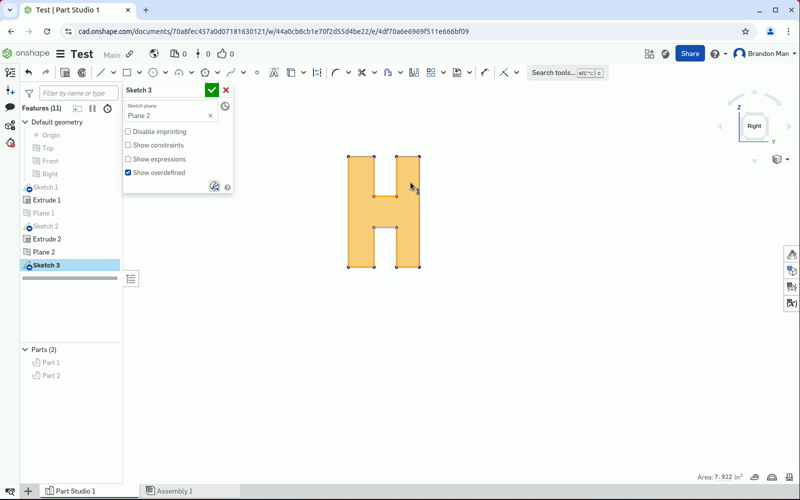
scroll(-6)
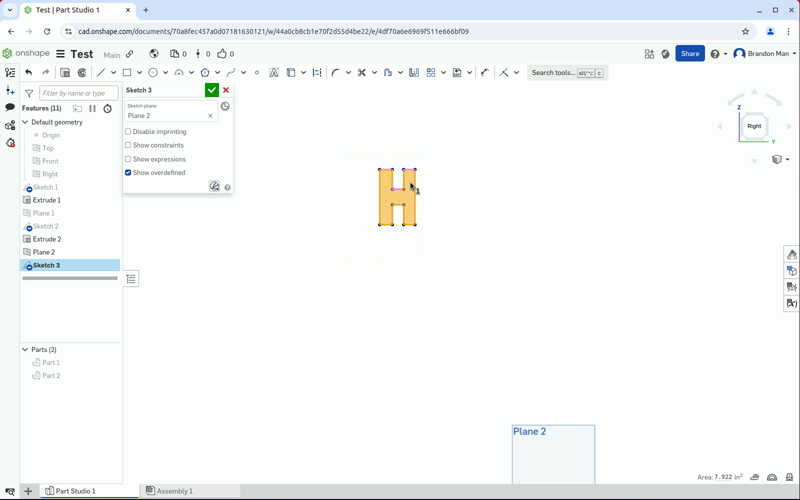
scroll(-6)
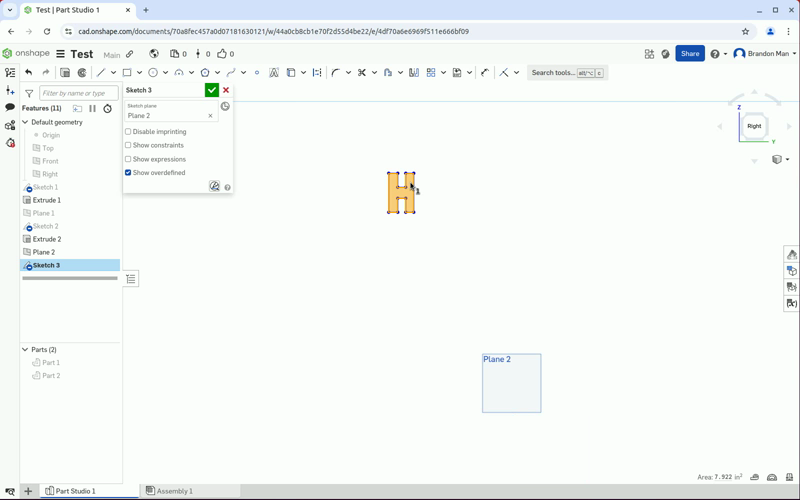
scroll(-6)
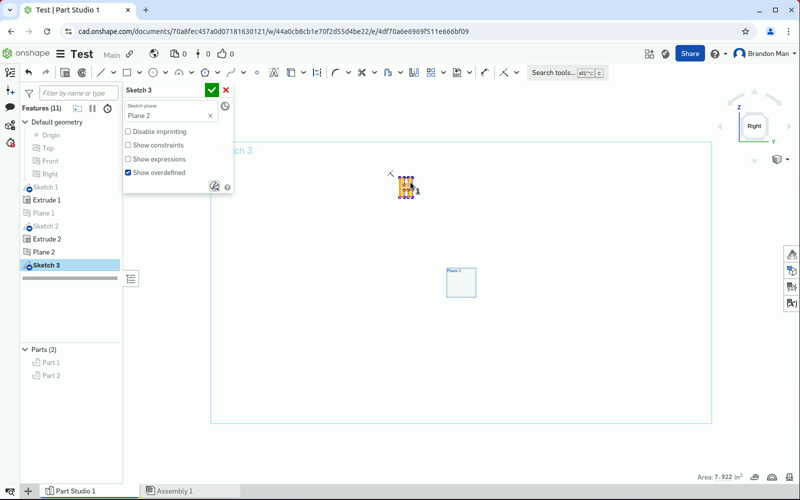
mouse_move(73, 352)
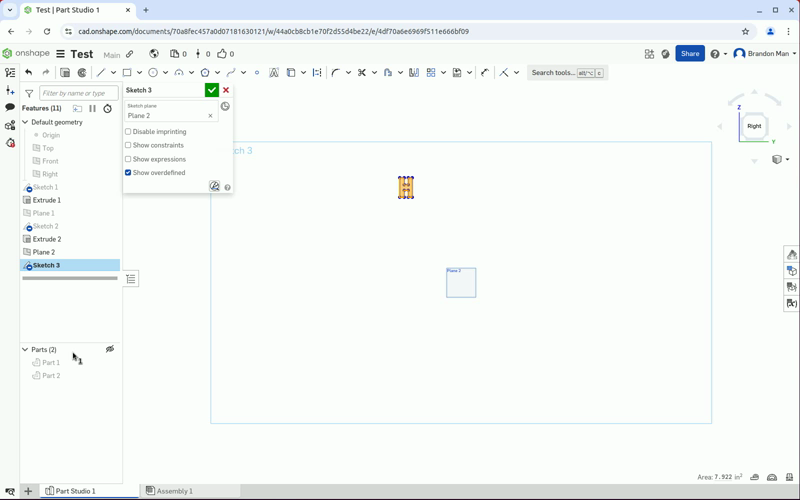
key(shift+y)
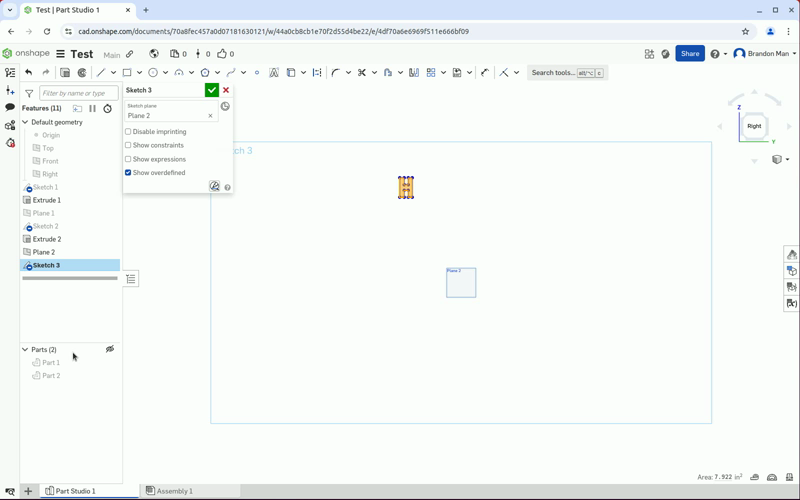
key(shift+e)
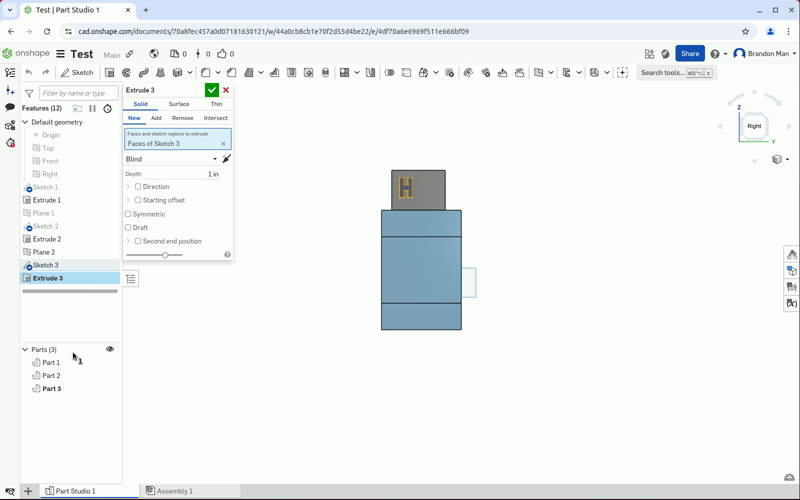
mouse_move(143, 106)
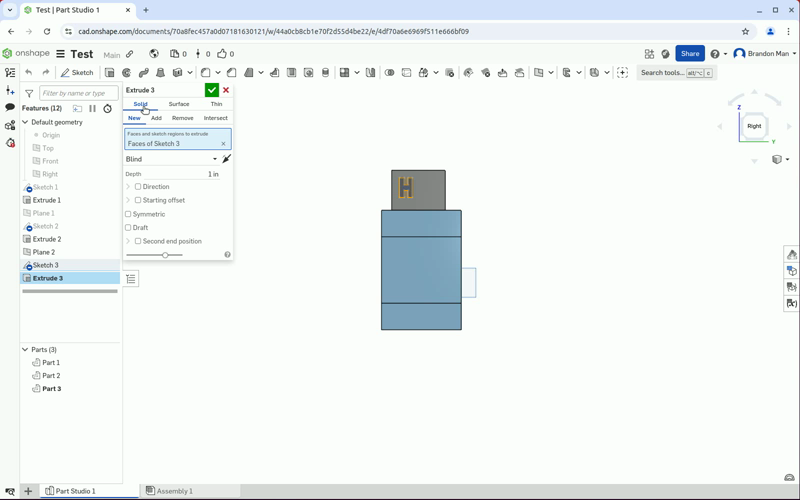
click(143, 106)
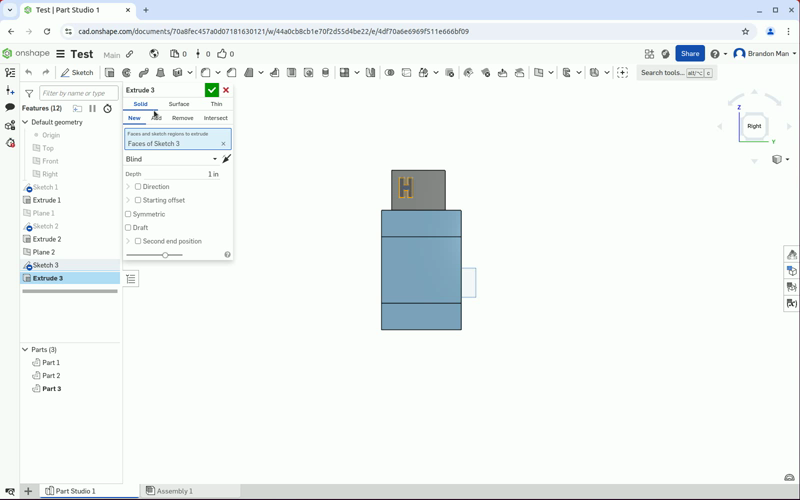
mouse_move(186, 120)
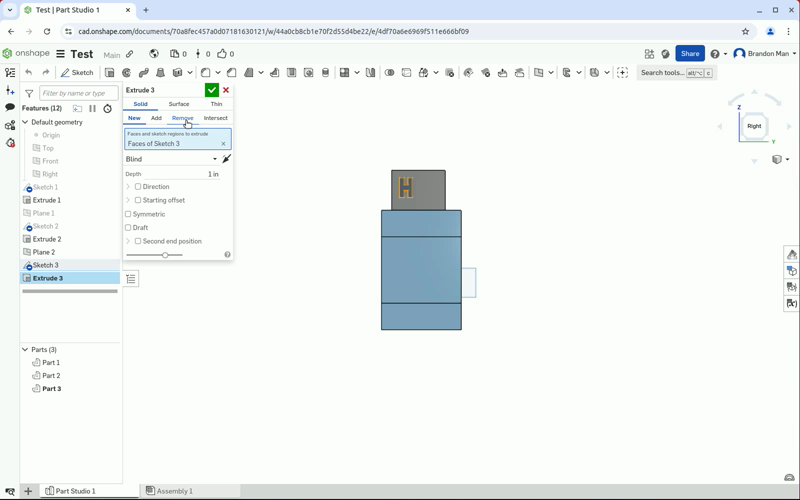
click(186, 120)
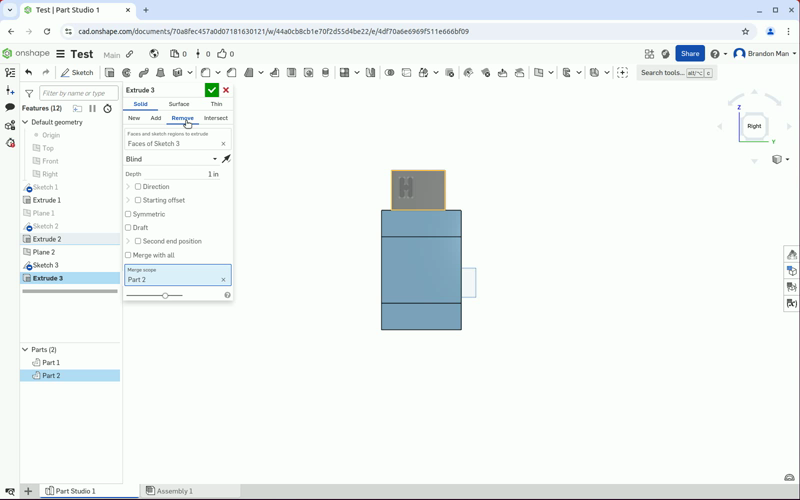
key(tab, 4)
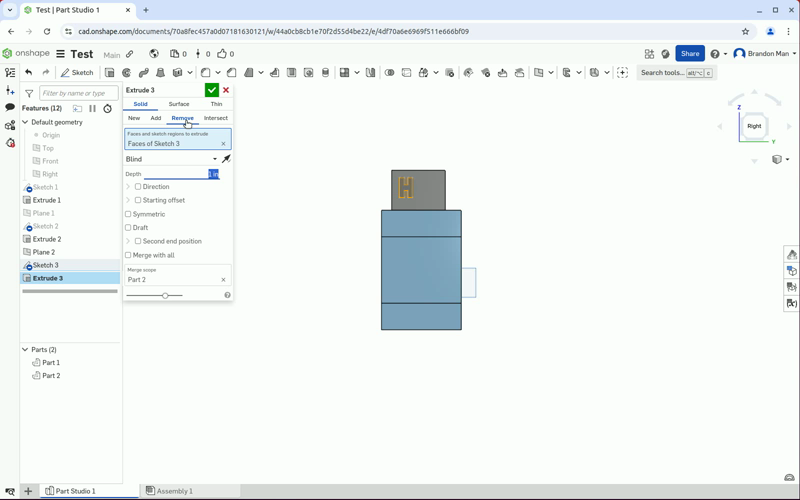
text(13.721)
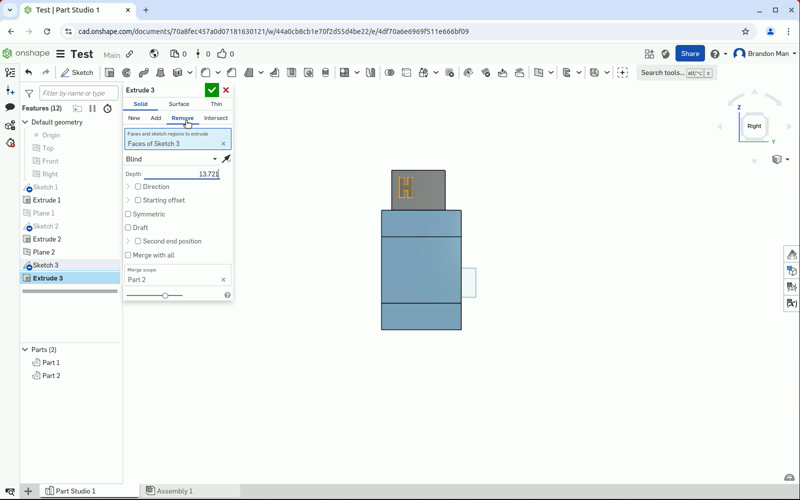
key(tab, 6)
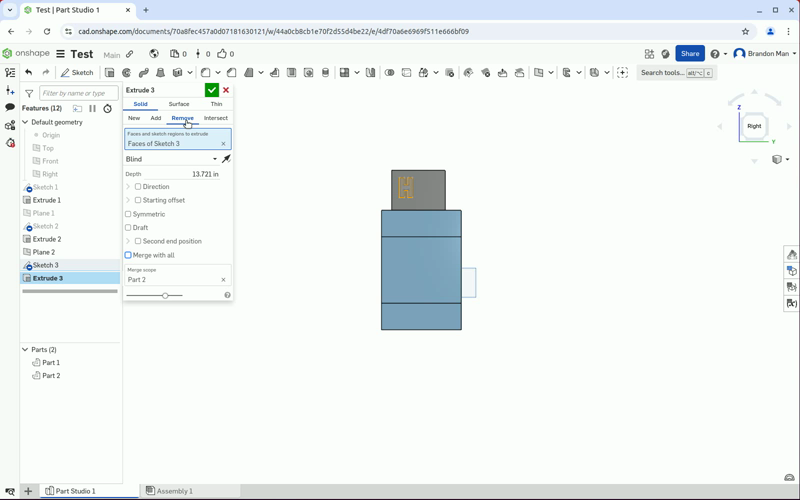
key(space)
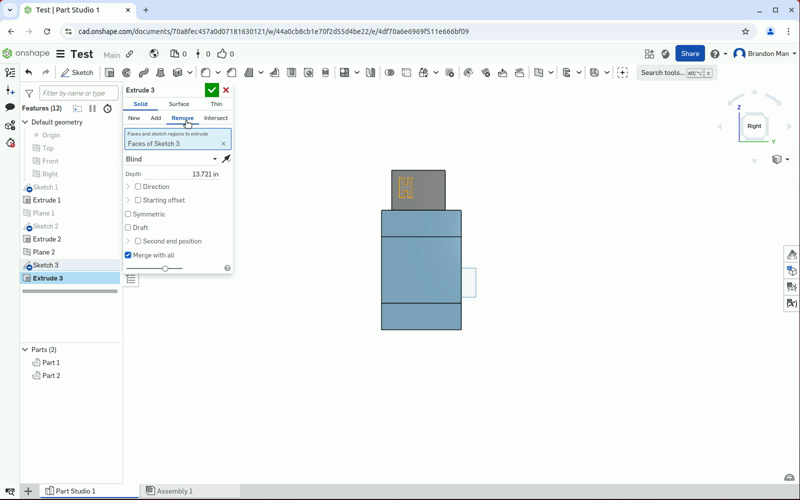
key(enter)
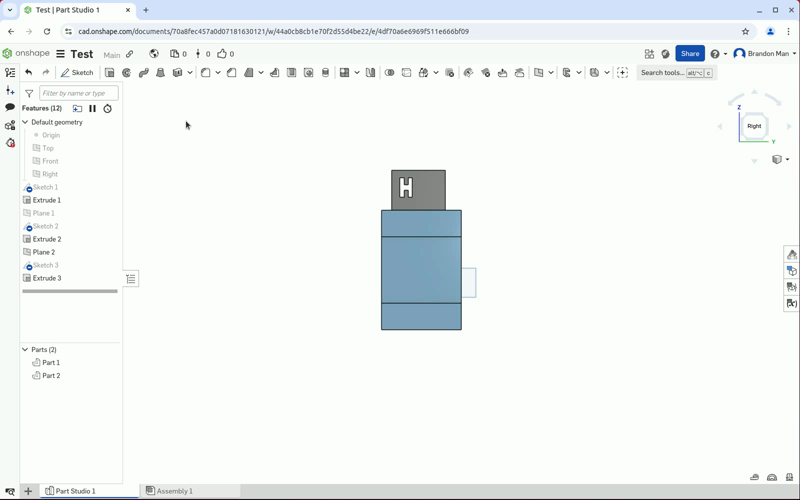
key(shift+h)
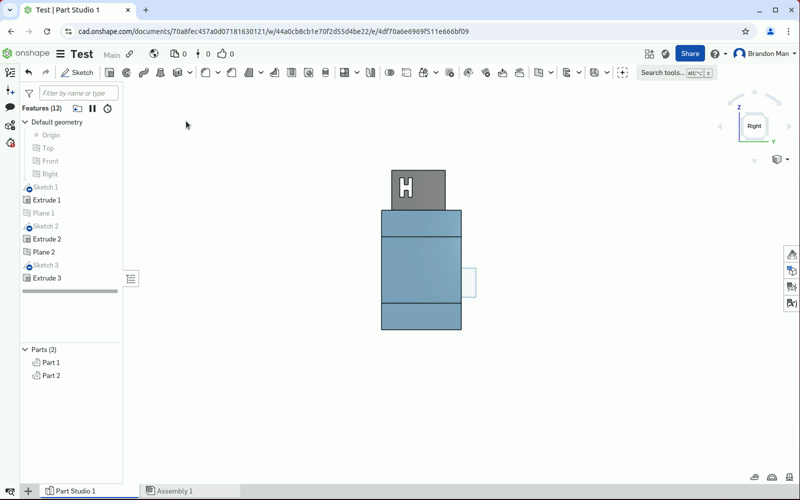
key(shift+h)
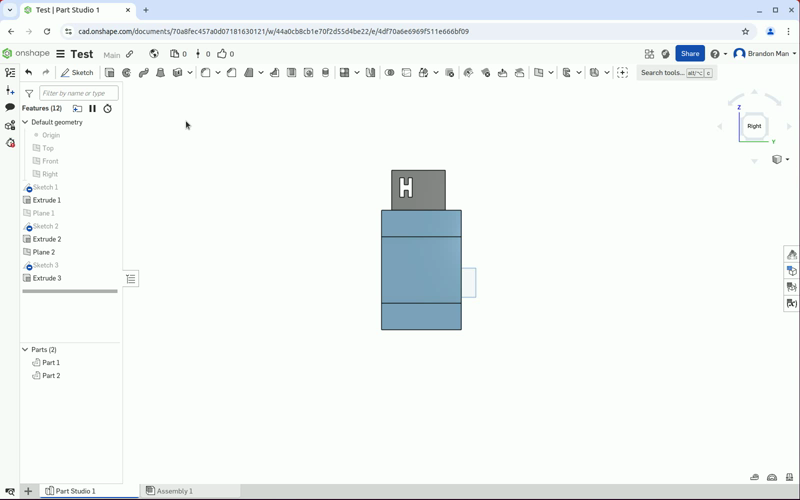
mouse_move(73, 189)
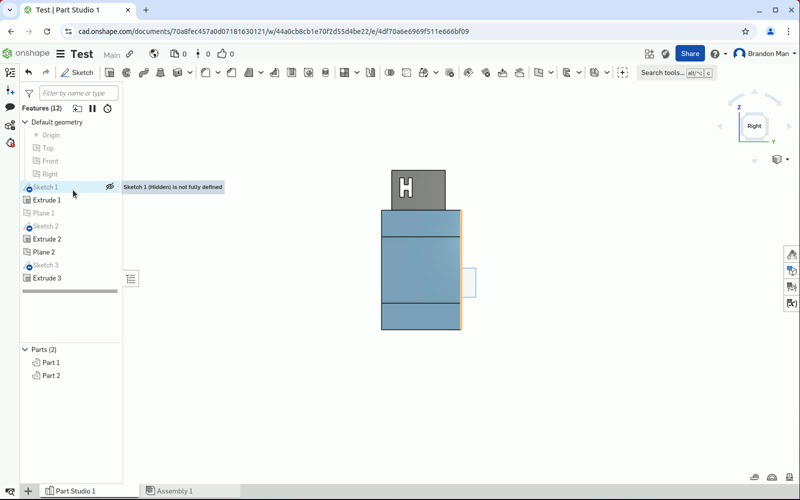
click(73, 189)
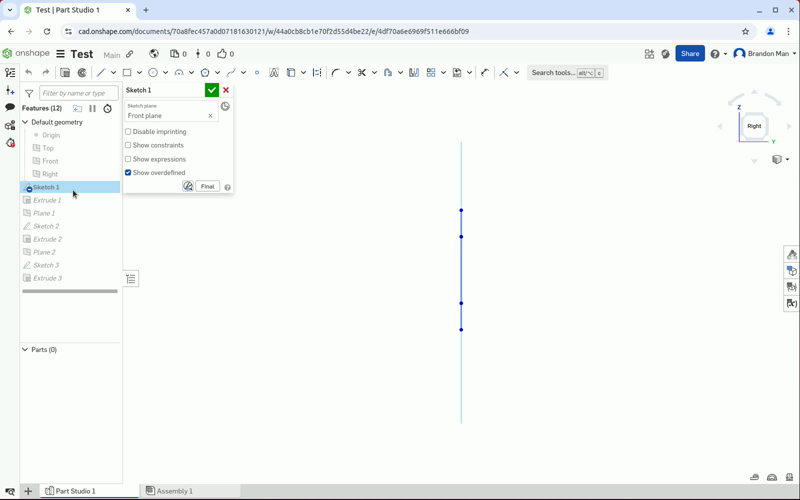
mouse_move(229, 92)
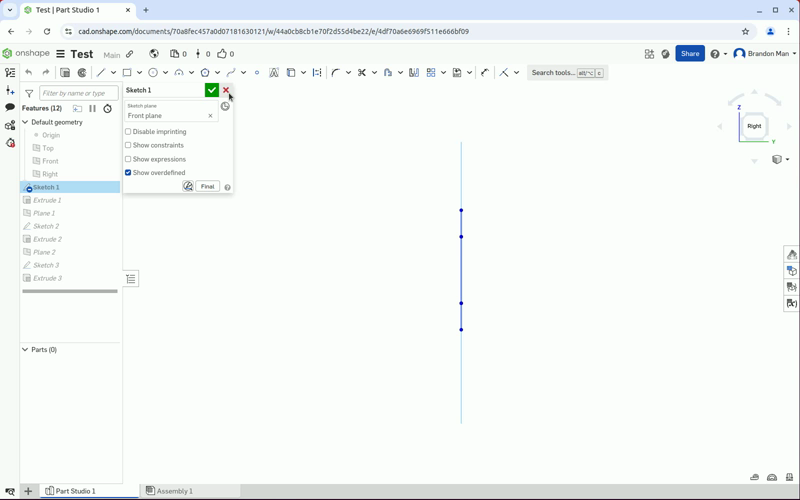
click(229, 92)
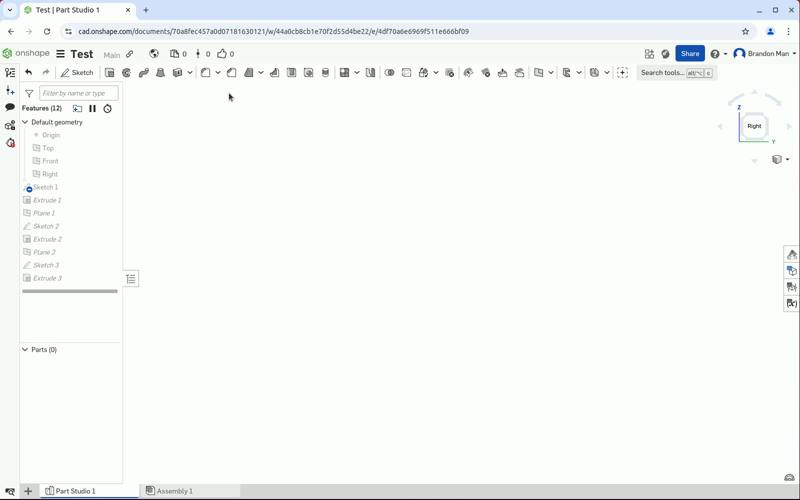
key(shift+s)
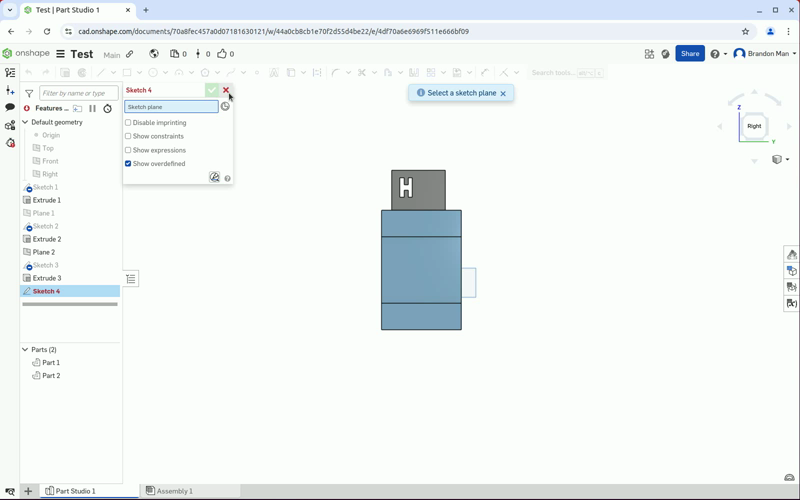
mouse_move(73, 254)
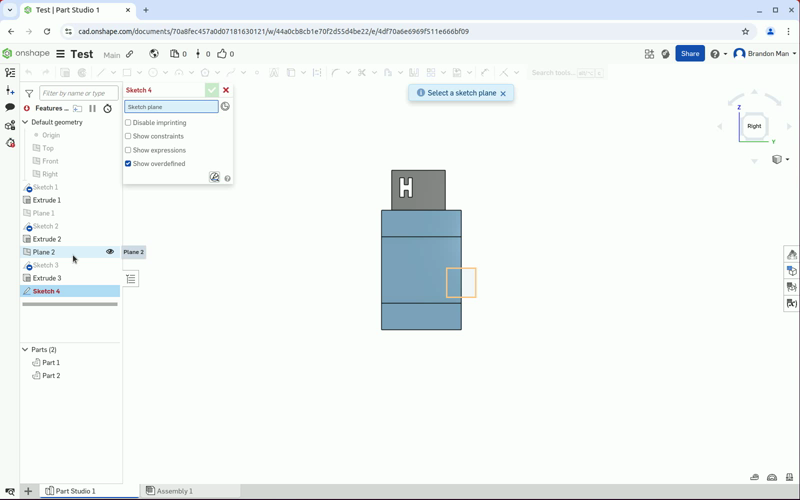
click(73, 254)
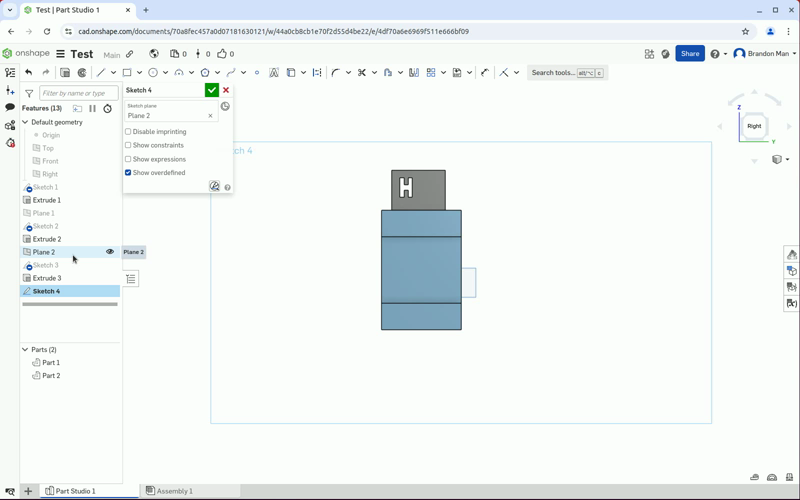
mouse_move(73, 352)
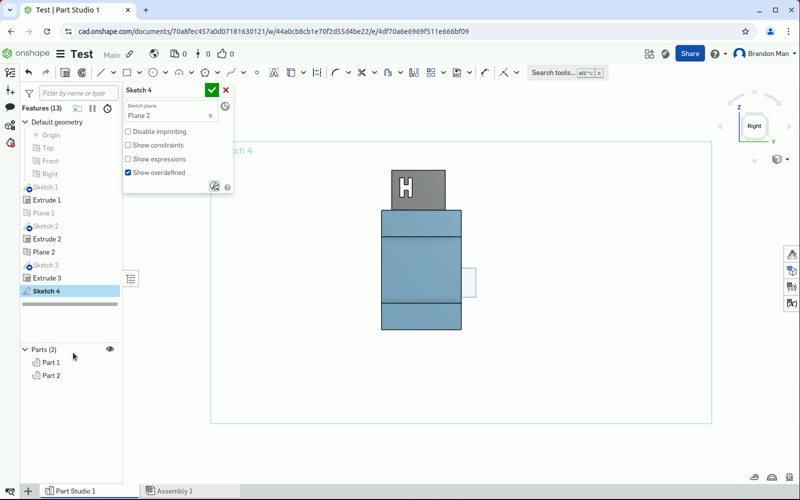
key(y)
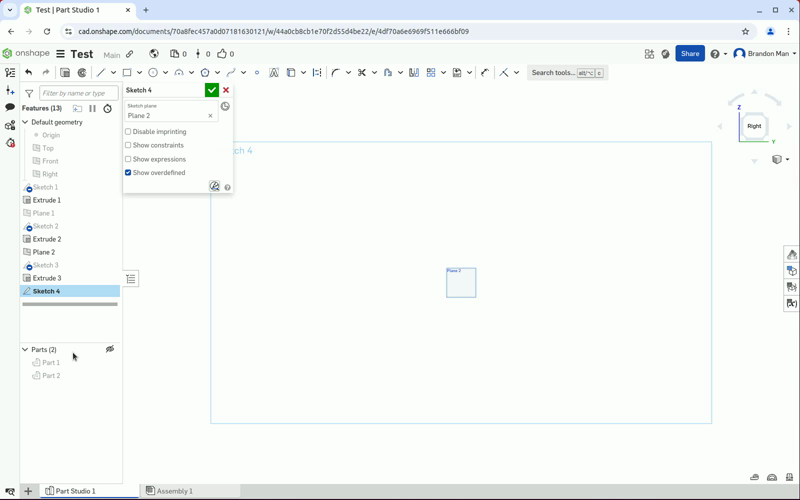
key(l)
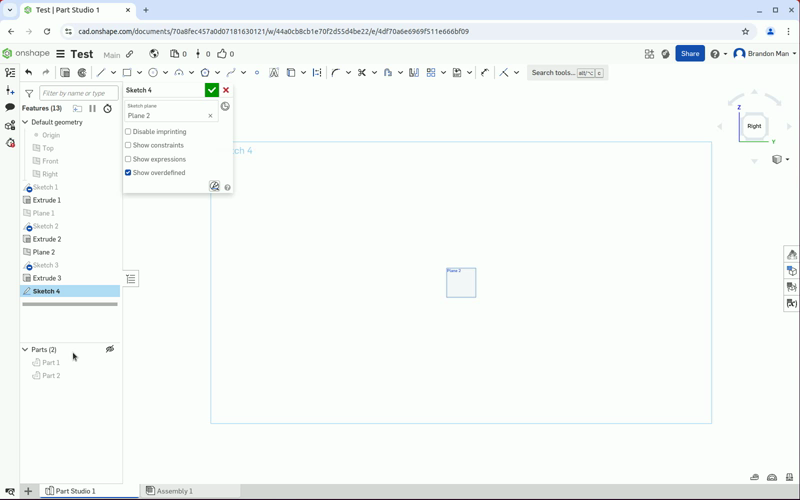
key_down(shift)
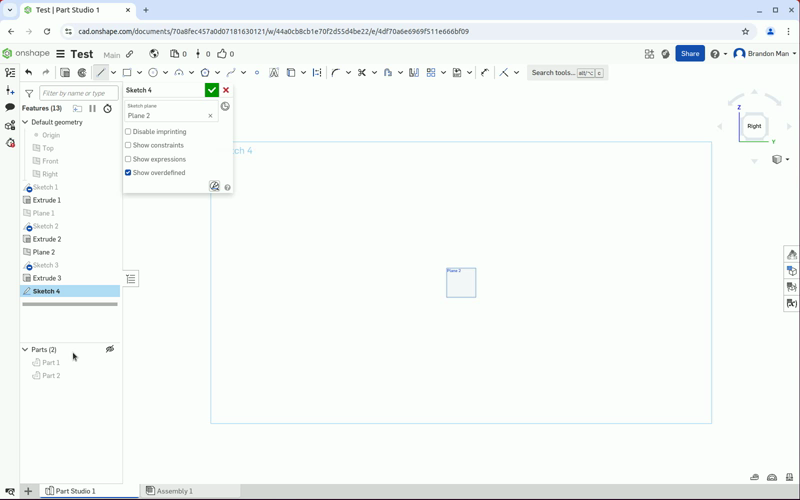
mouse_move(417, 197)
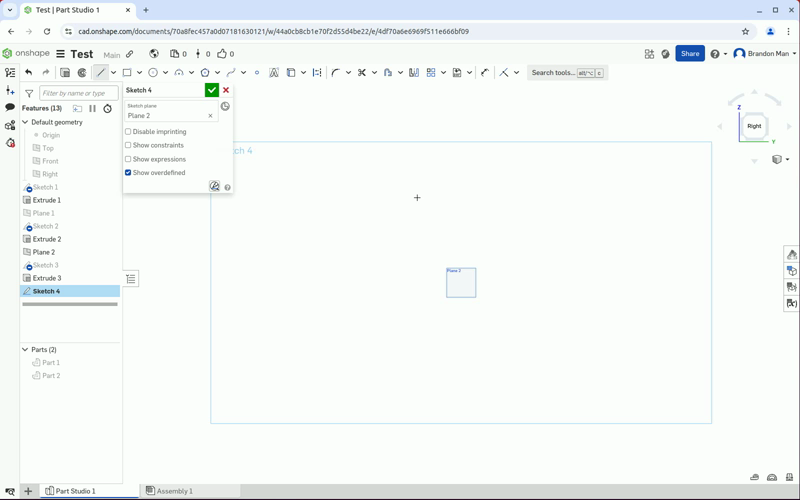
click(417, 197)
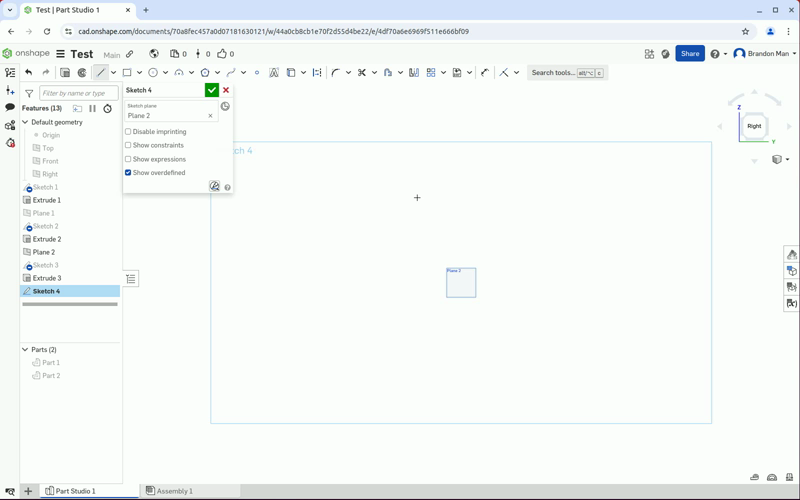
key_up(shift)
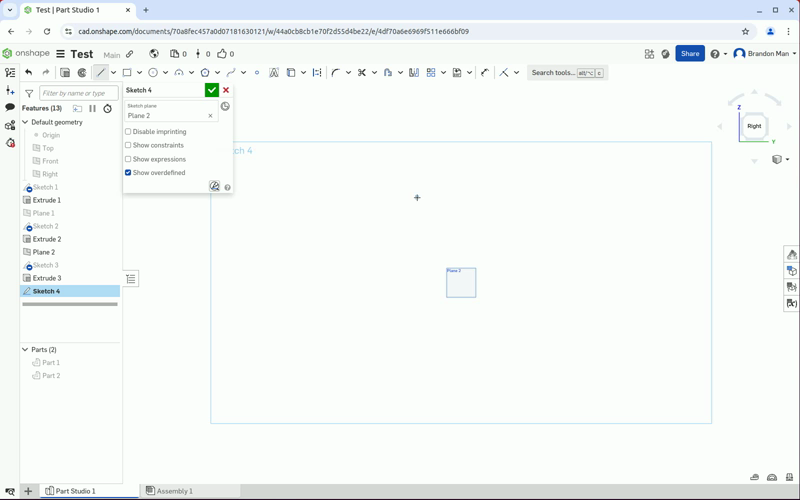
key_down(shift)
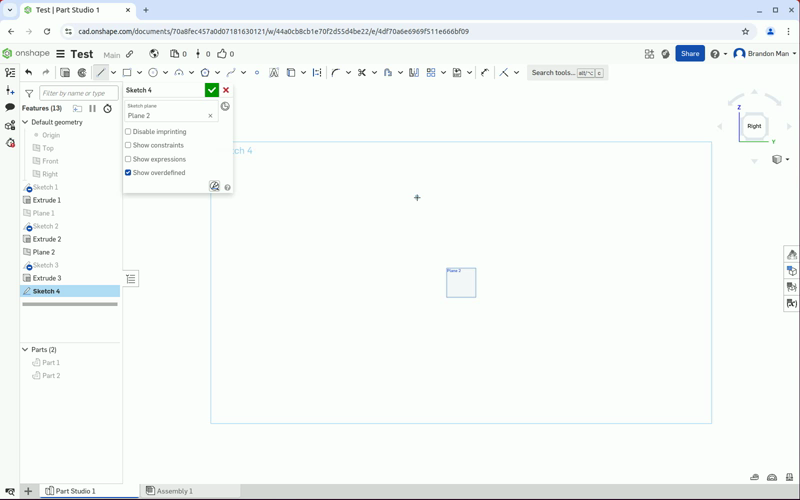
mouse_move(447, 197)
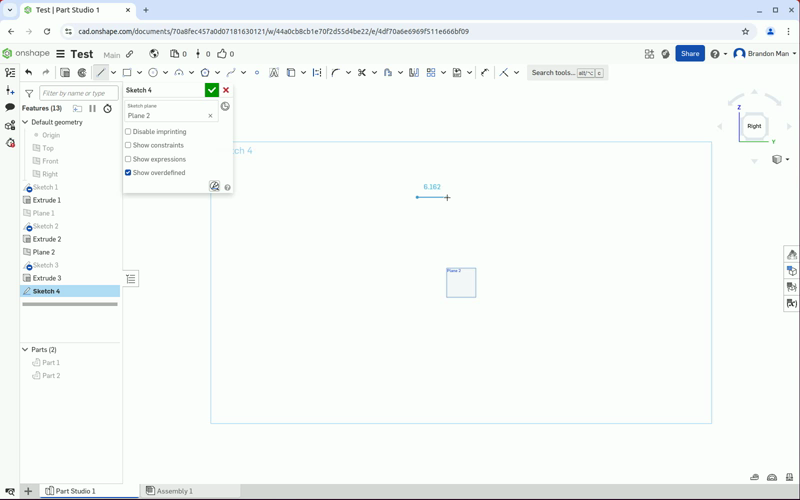
mouse_move(429, 197)
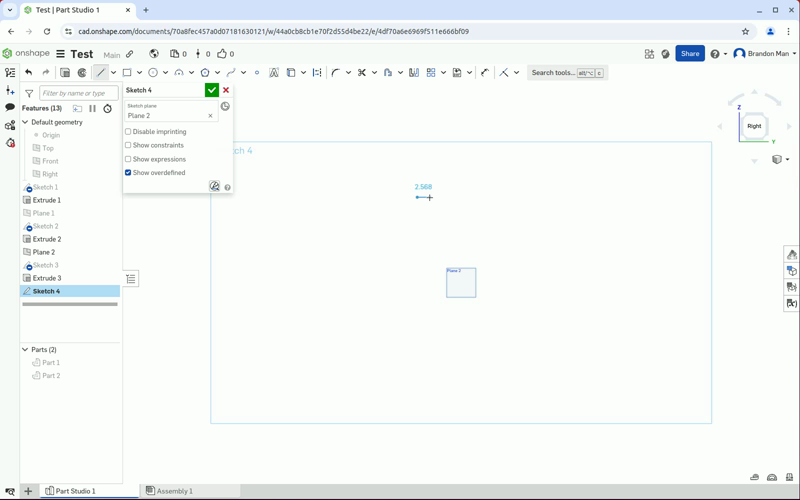
click(429, 197)
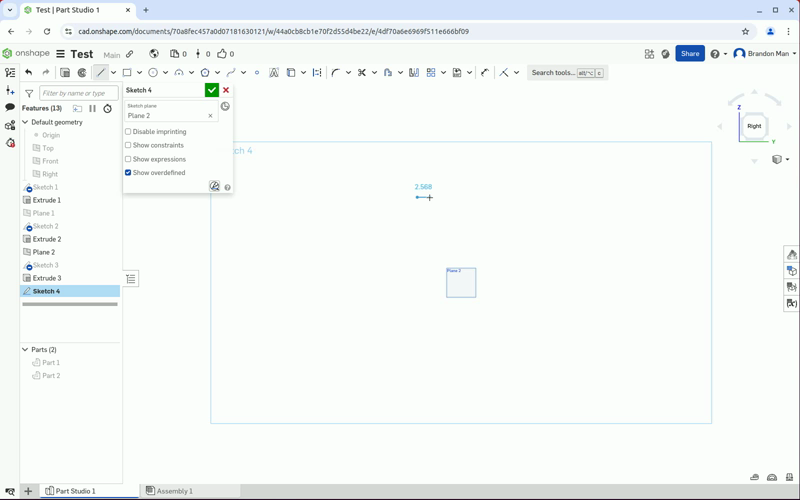
key_up(shift)
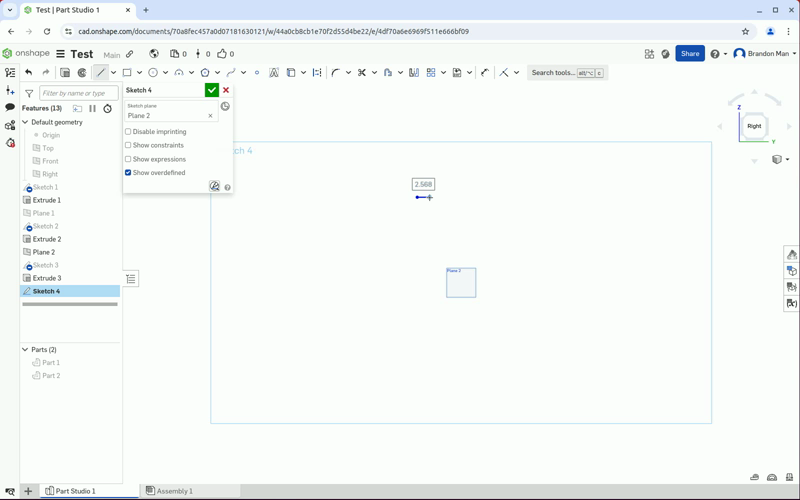
key_down(shift)
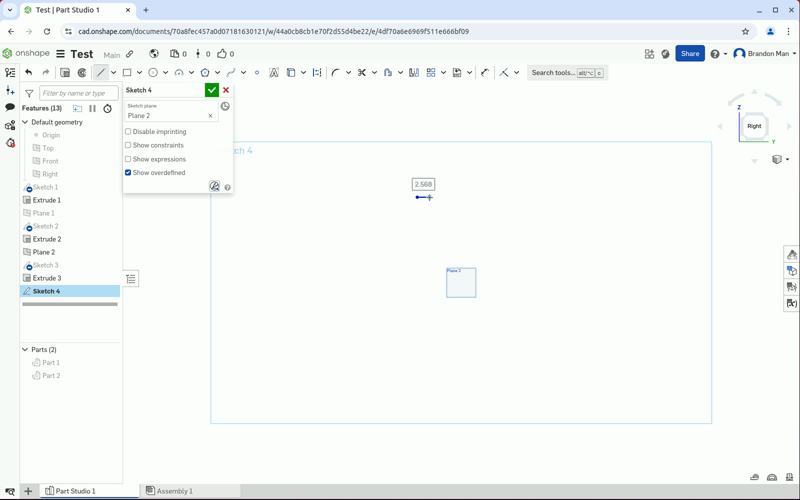
mouse_move(459, 197)
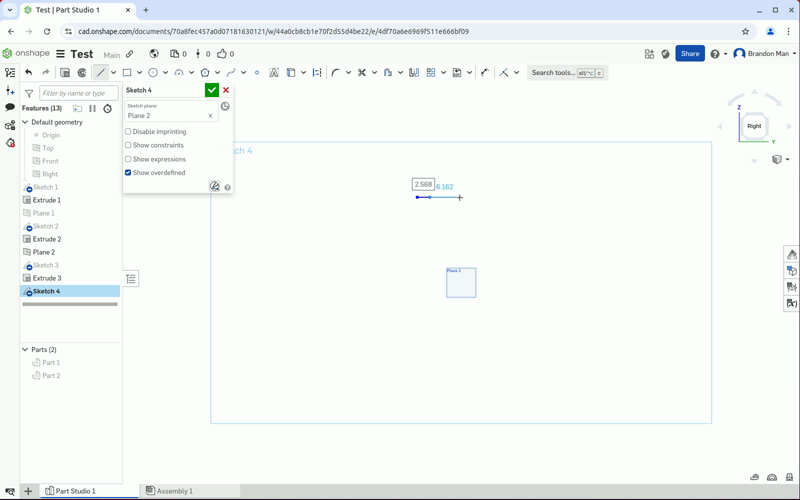
mouse_move(429, 192)
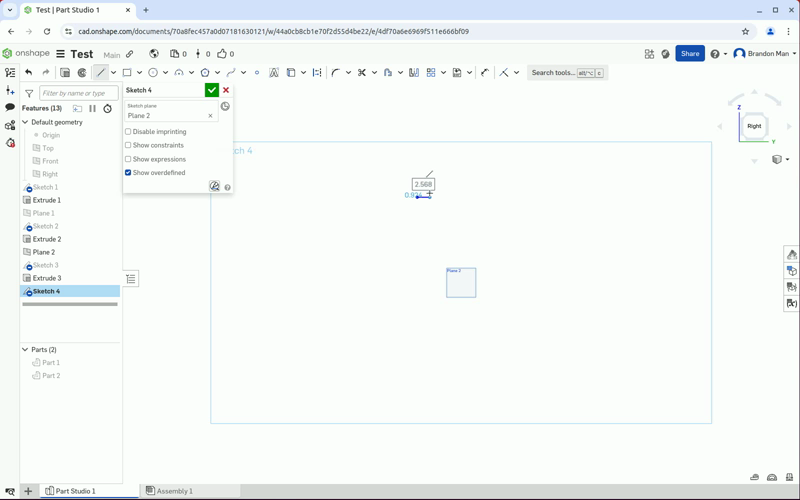
scroll(6)
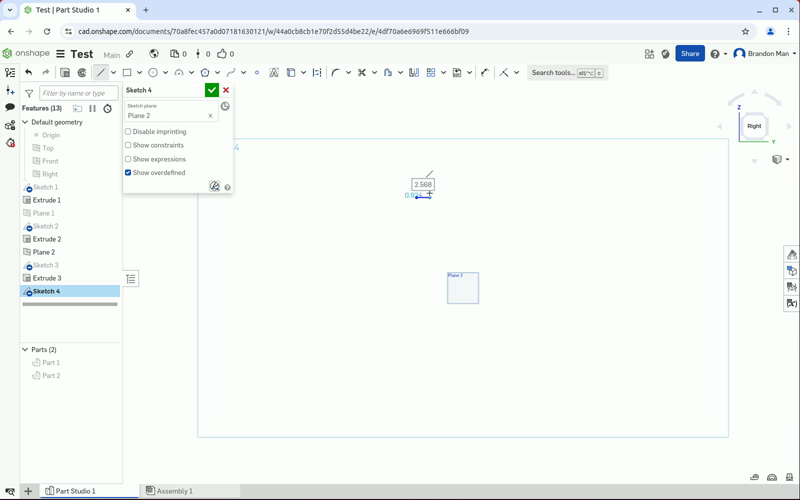
scroll(6)
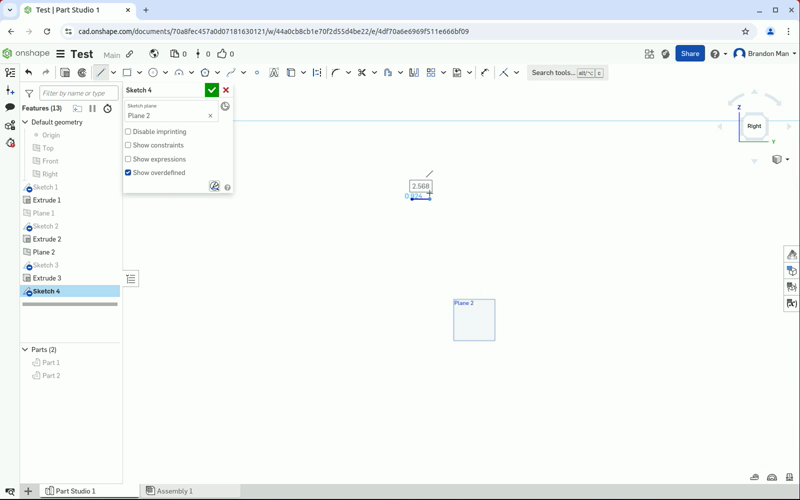
scroll(6)
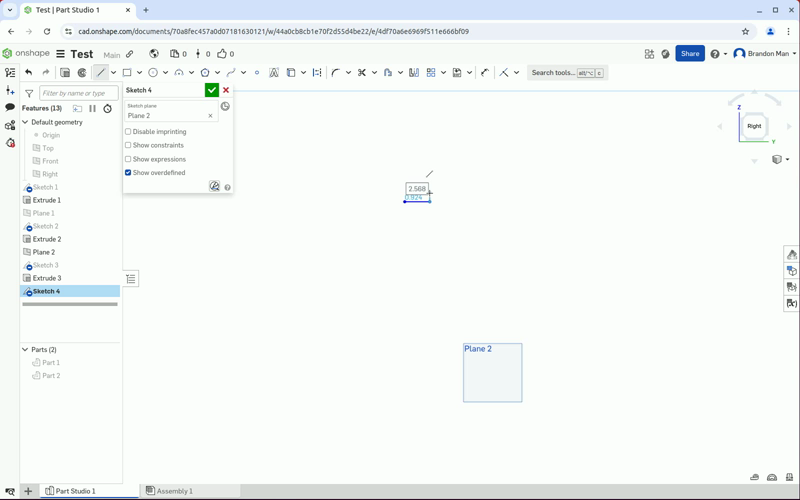
scroll(6)
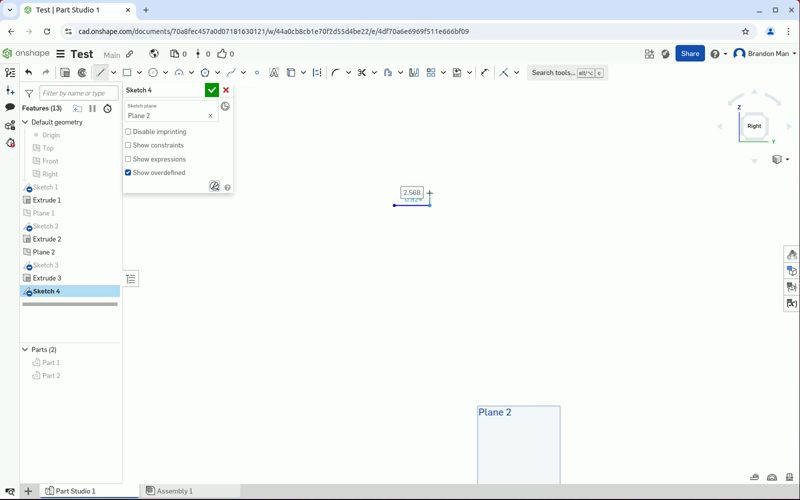
scroll(6)
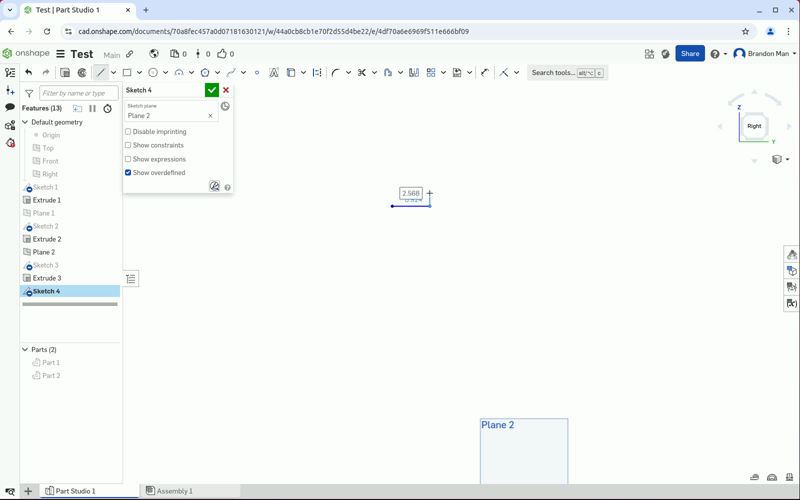
scroll(6)
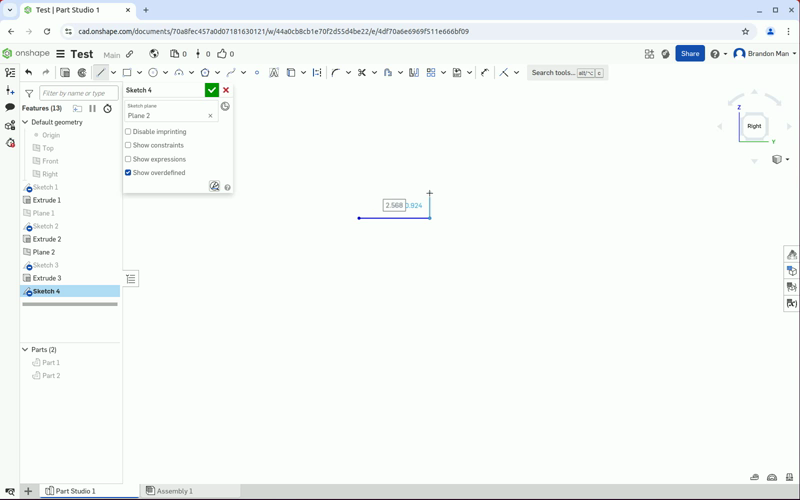
scroll(6)
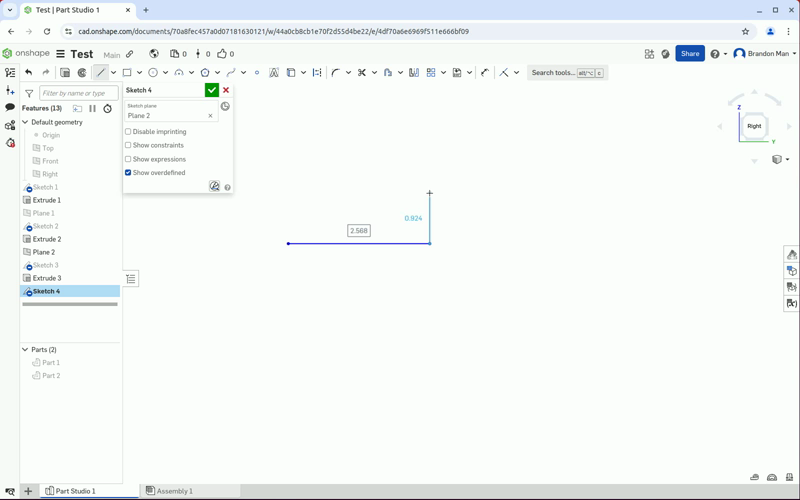
click(429, 192)
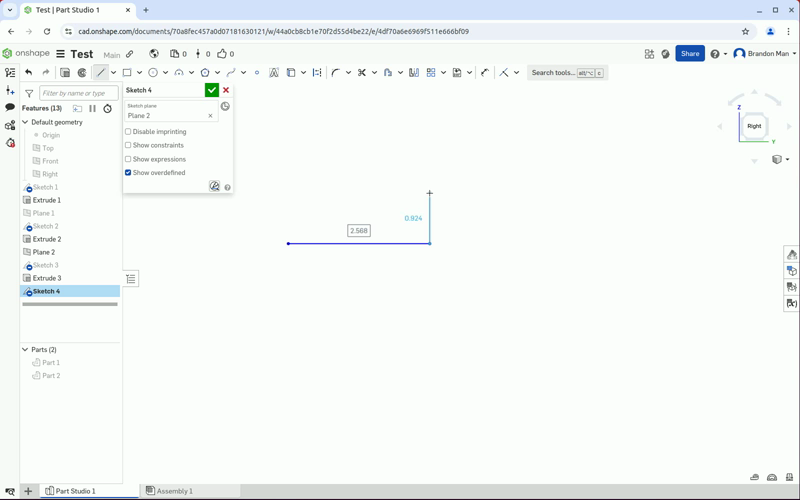
scroll(-6)
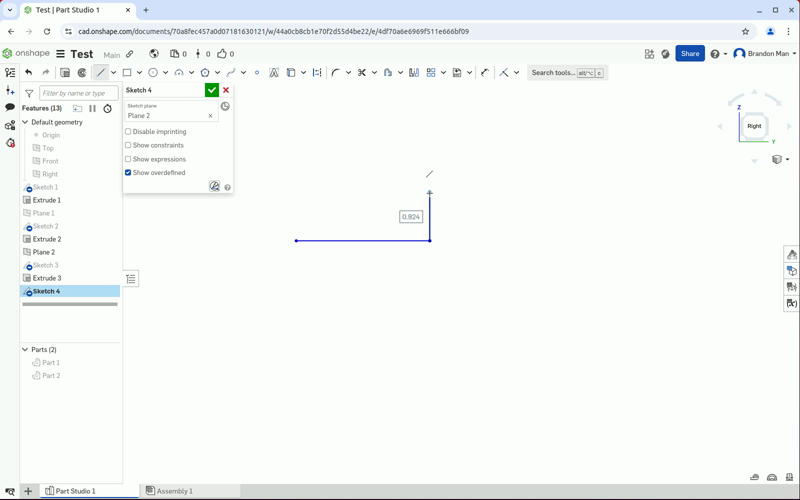
scroll(-6)
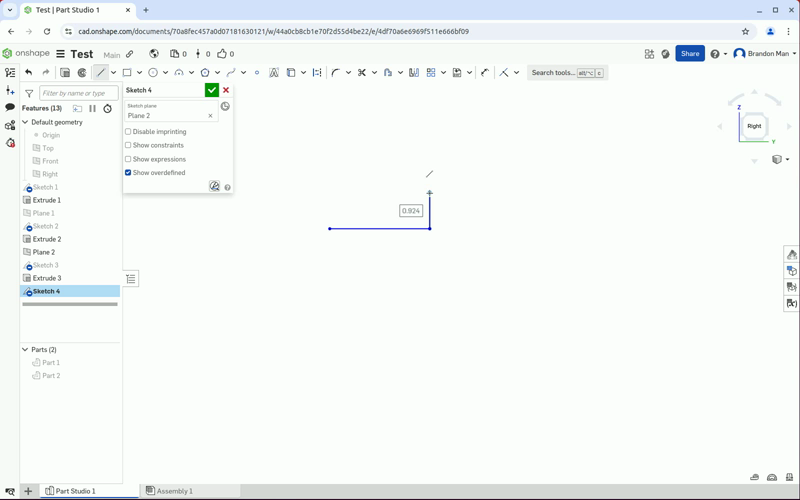
scroll(-6)
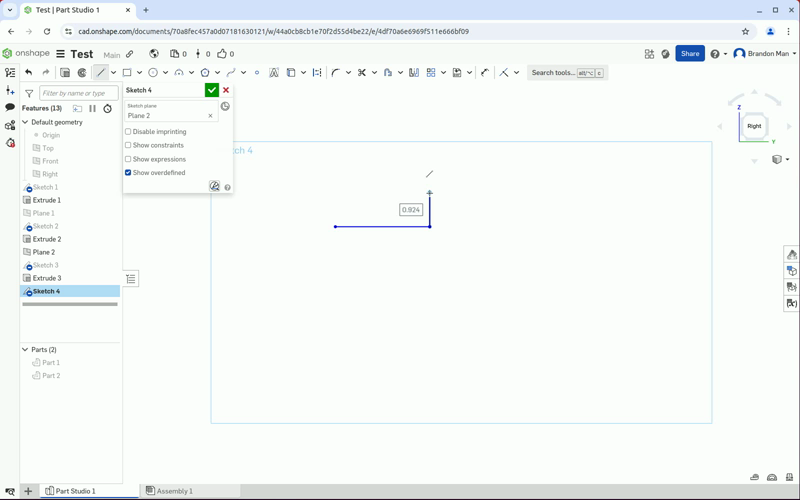
scroll(-6)
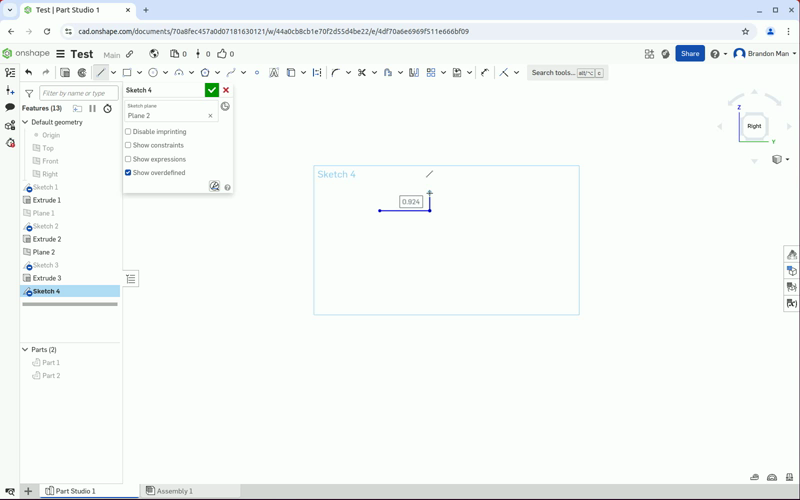
scroll(-6)
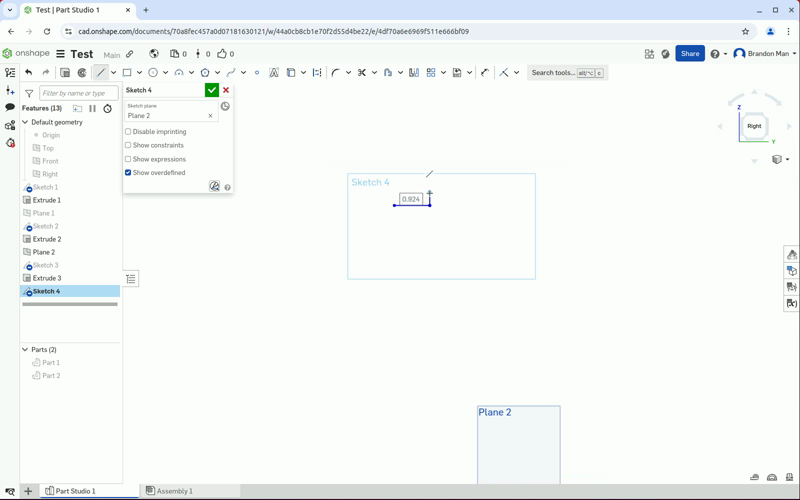
scroll(-6)
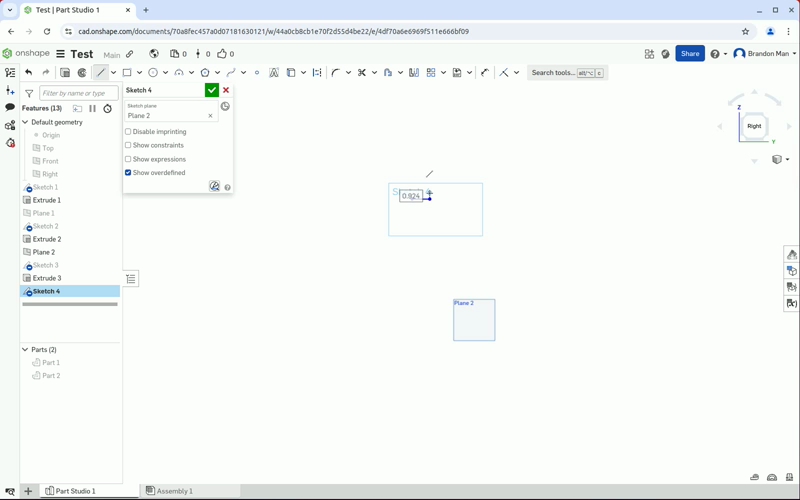
scroll(-6)
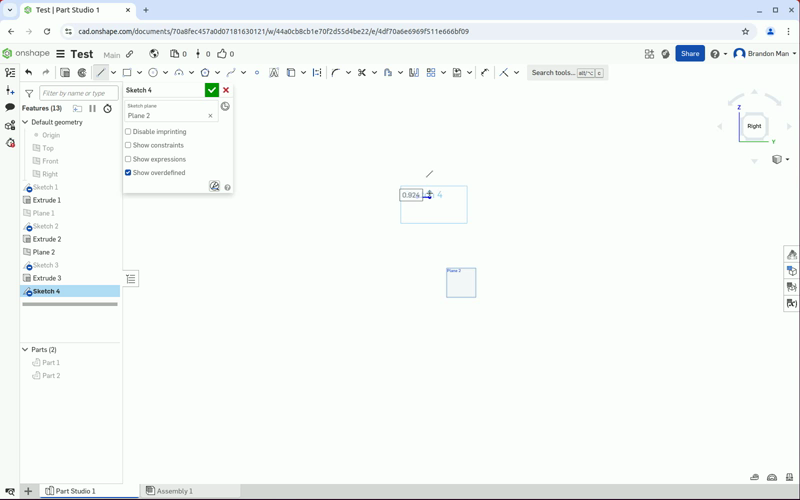
key_up(shift)
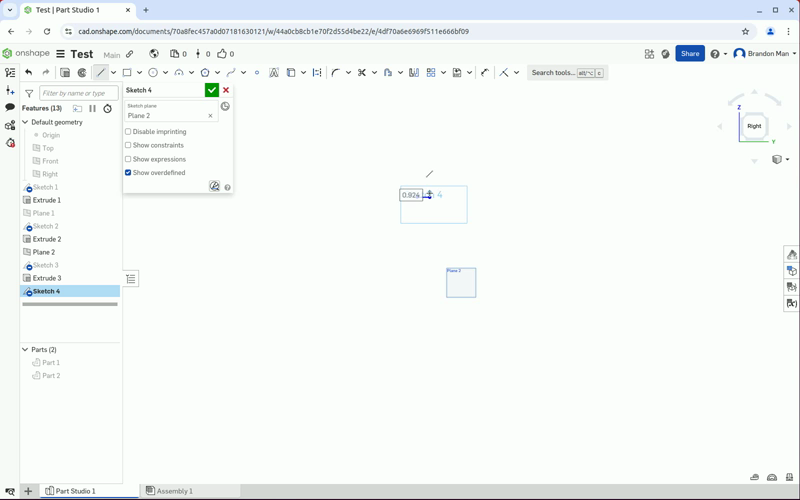
key_down(shift)
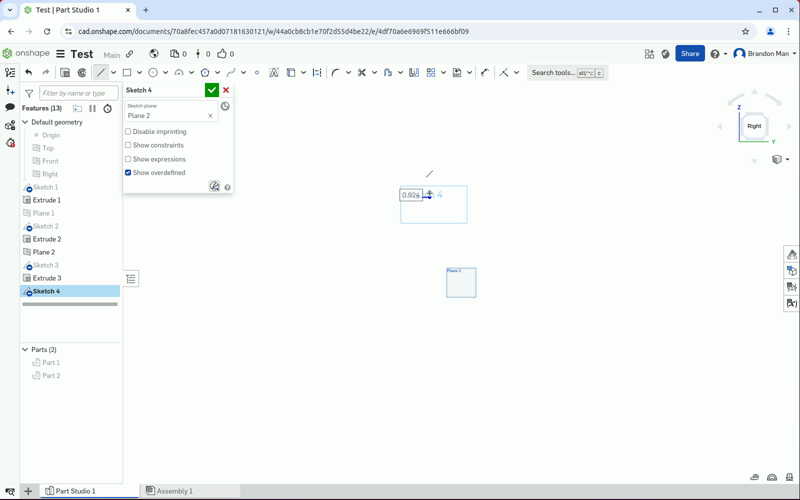
mouse_move(459, 192)
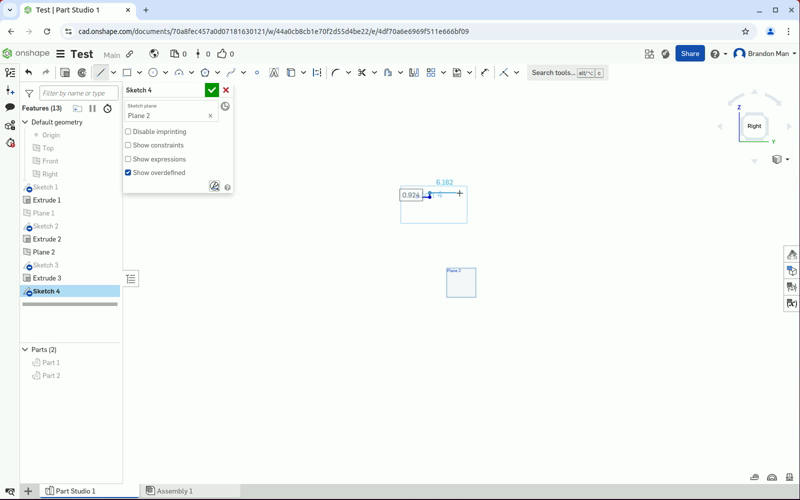
mouse_move(425, 192)
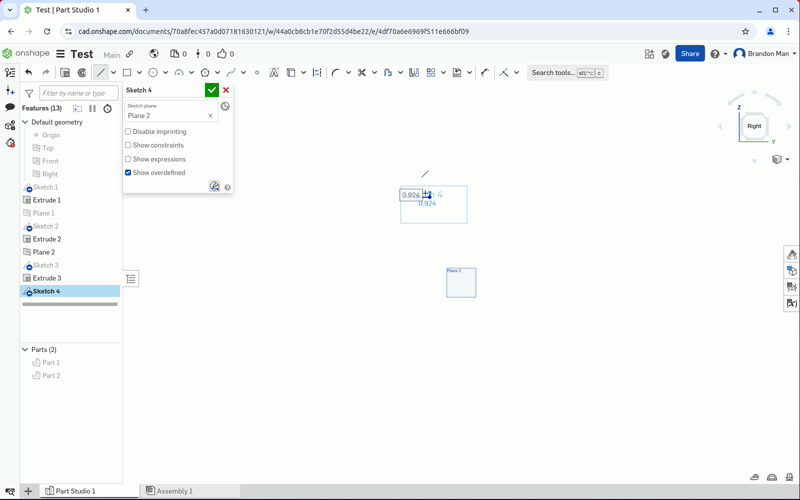
scroll(6)
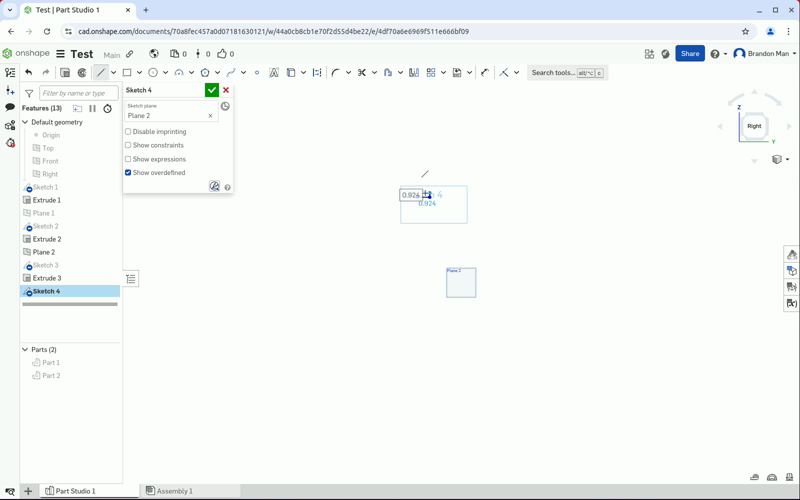
scroll(6)
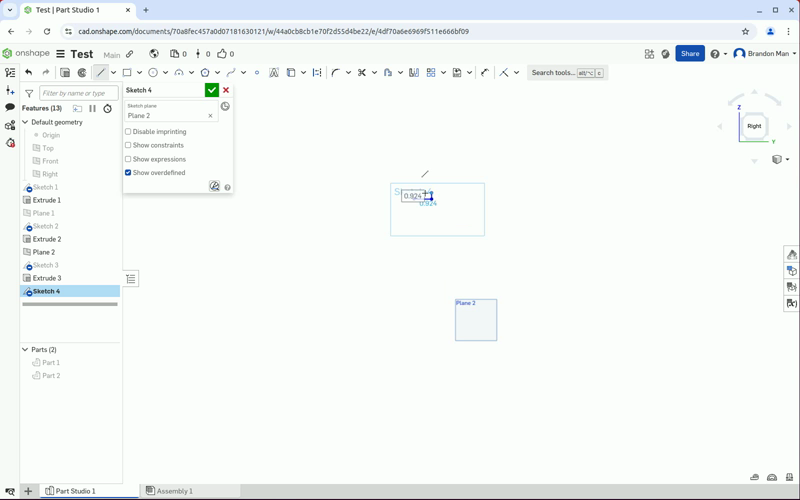
scroll(6)
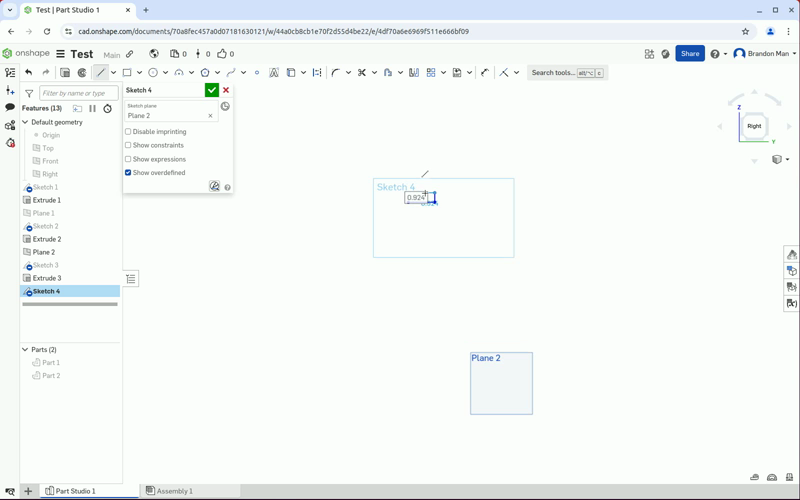
scroll(6)
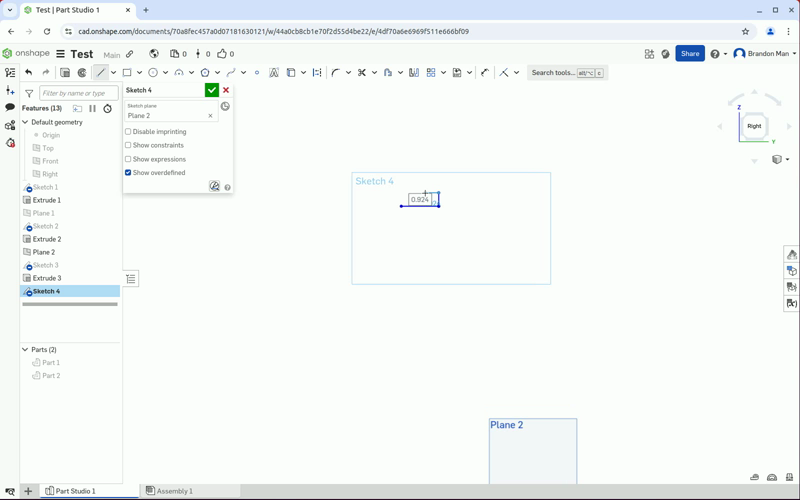
scroll(6)
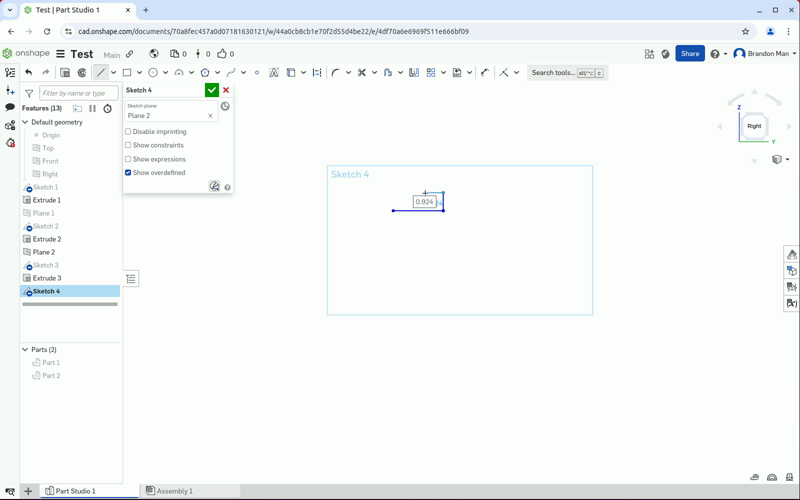
scroll(6)
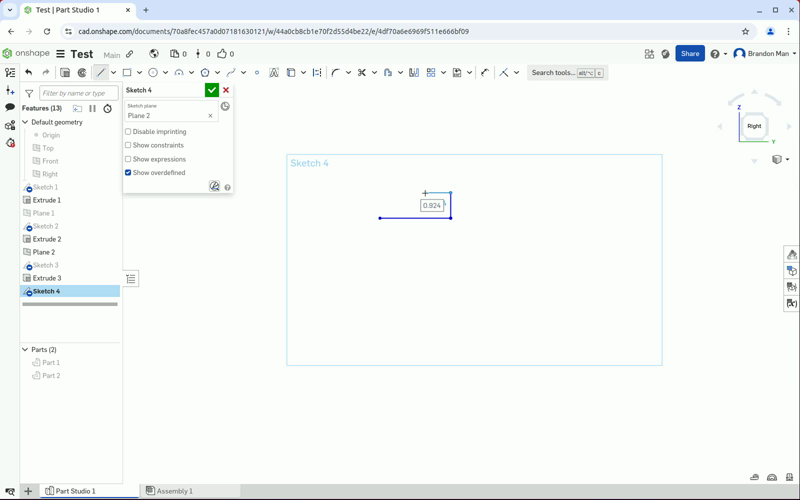
scroll(6)
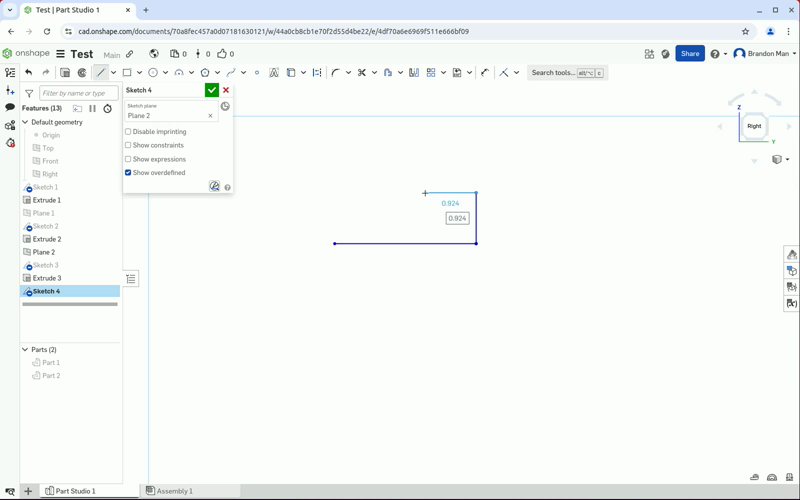
click(425, 192)
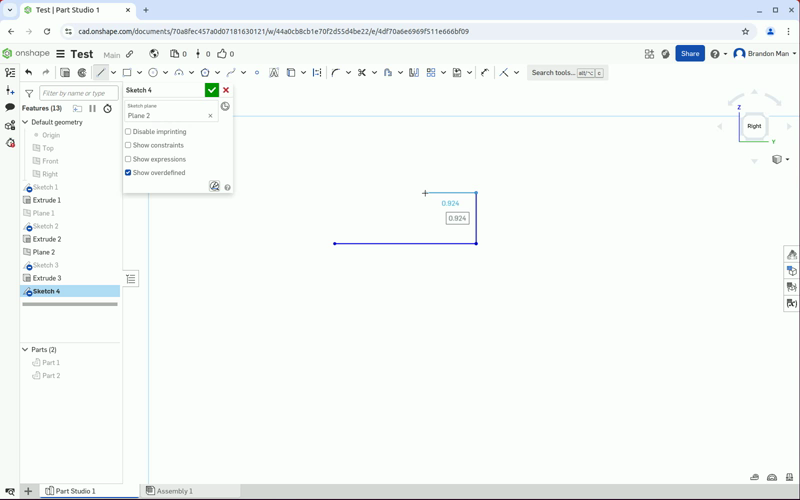
scroll(-6)
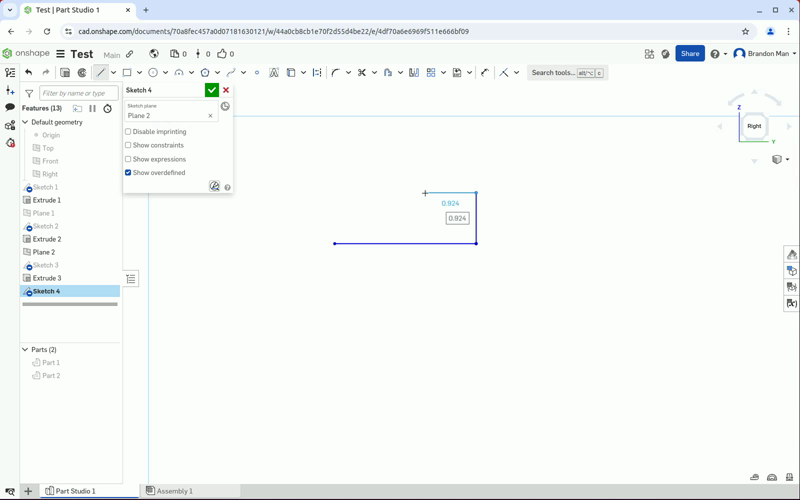
scroll(-6)
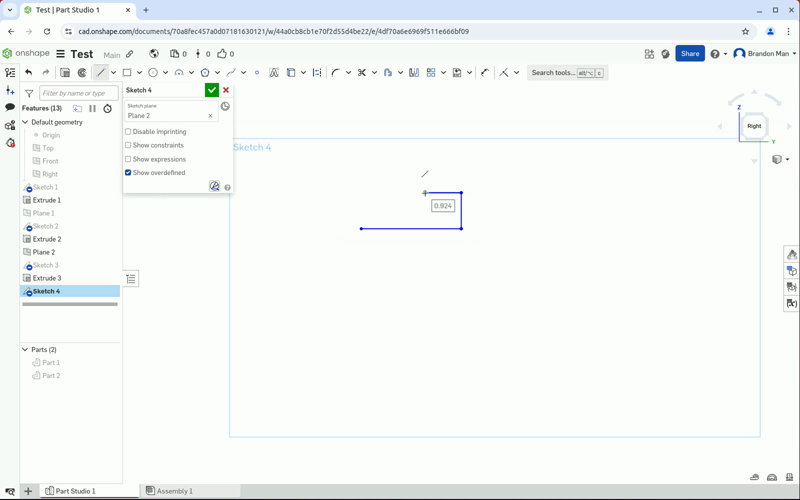
scroll(-6)
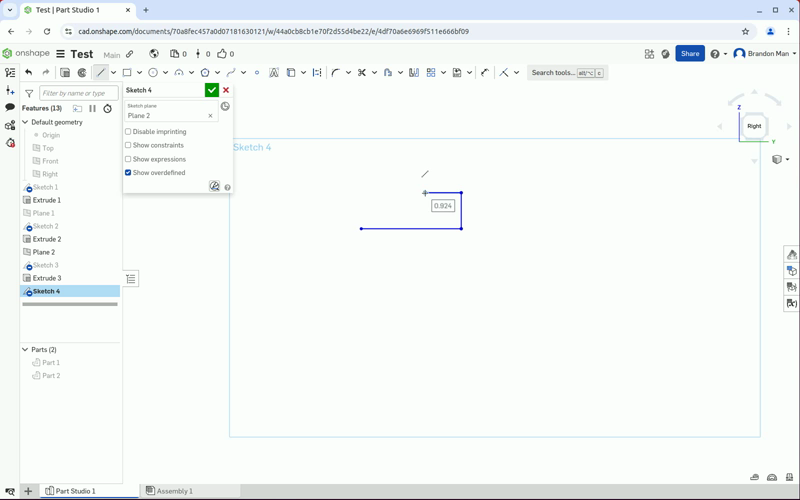
scroll(-6)
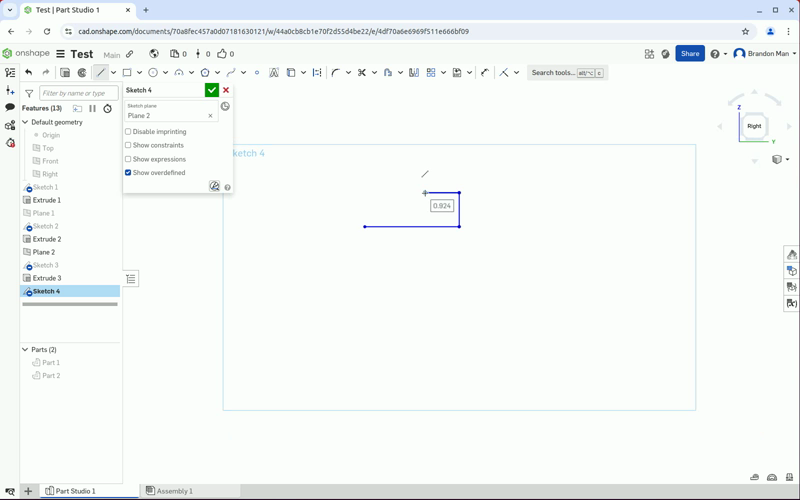
scroll(-6)
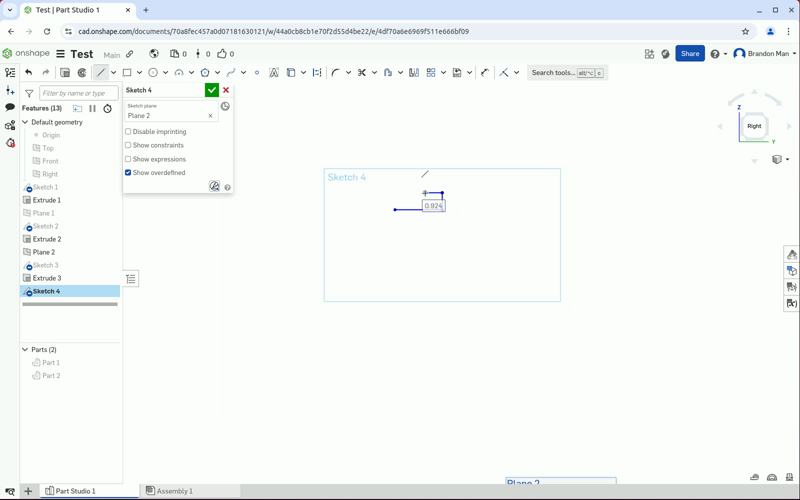
scroll(-6)
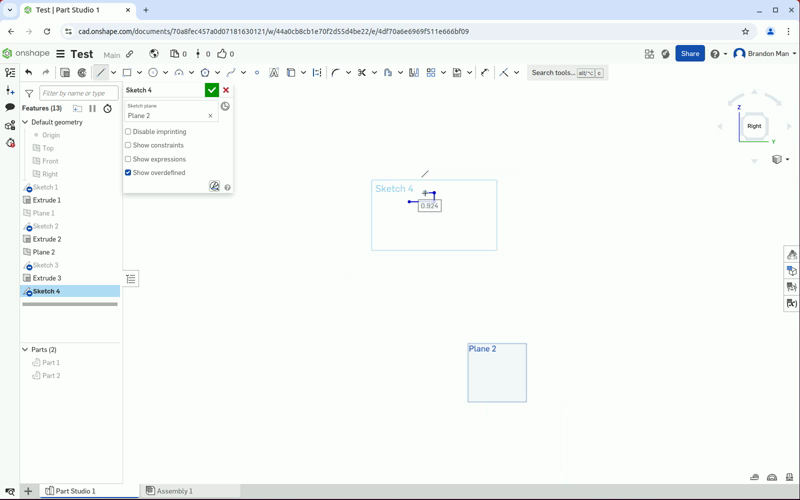
scroll(-6)
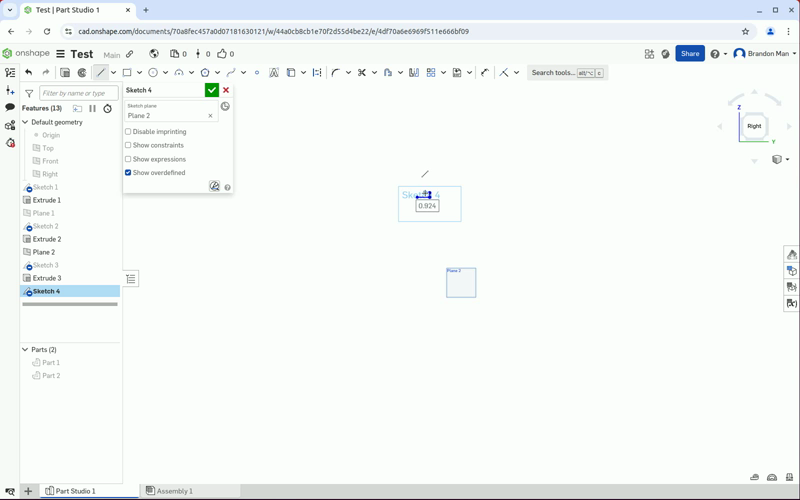
key_up(shift)
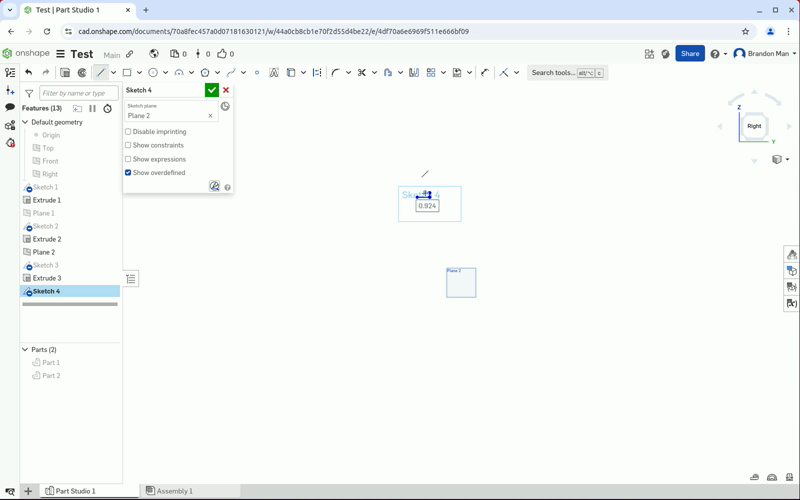
key_down(shift)
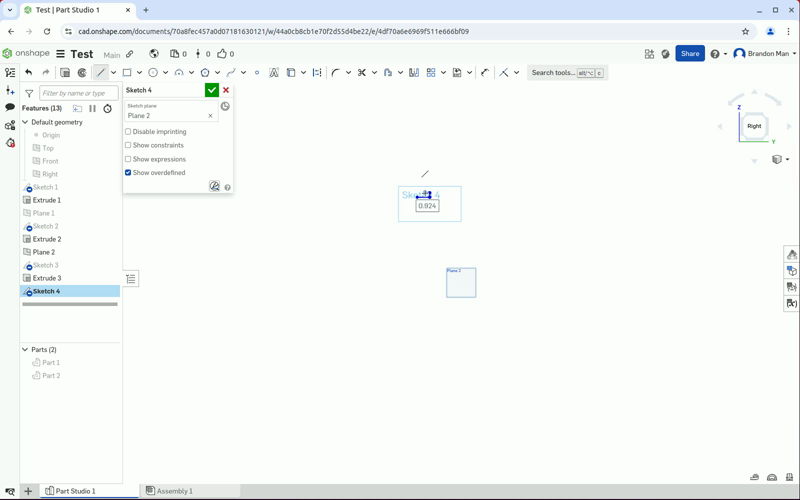
mouse_move(455, 192)
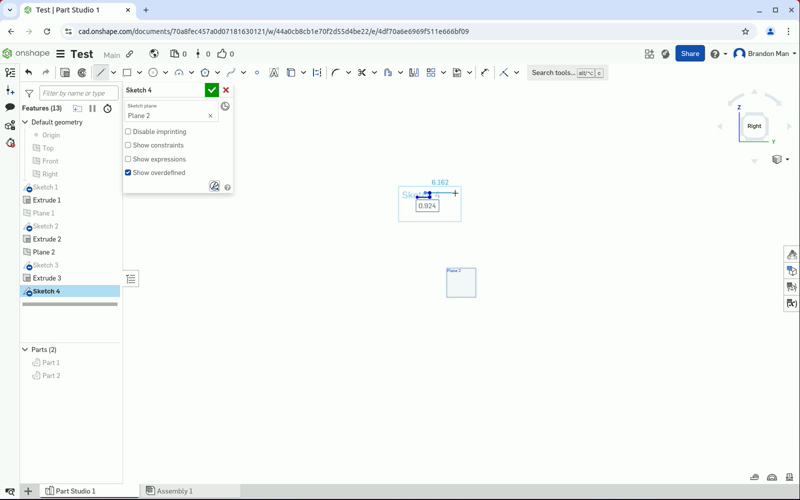
mouse_move(425, 182)
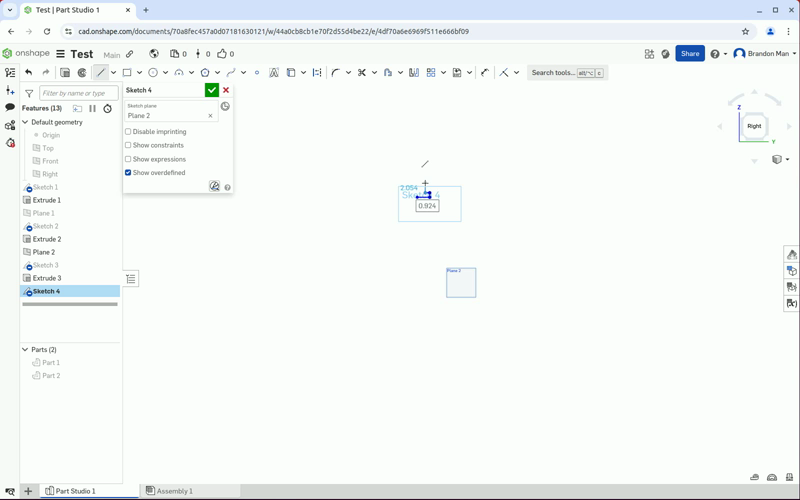
click(425, 182)
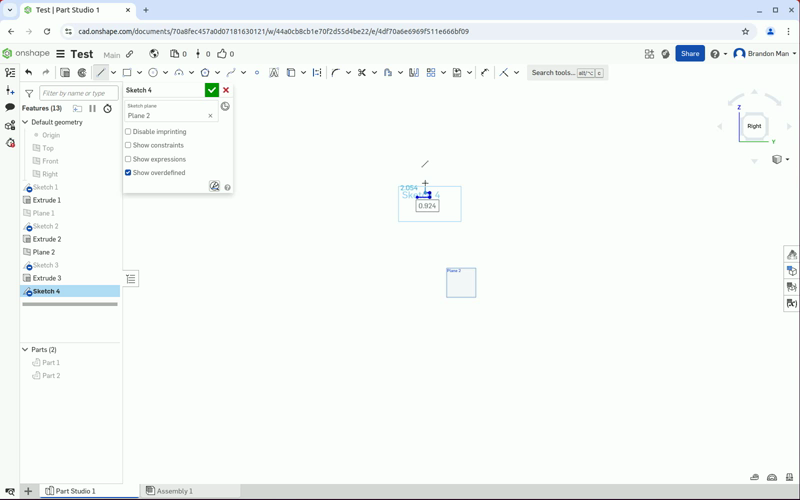
key_up(shift)
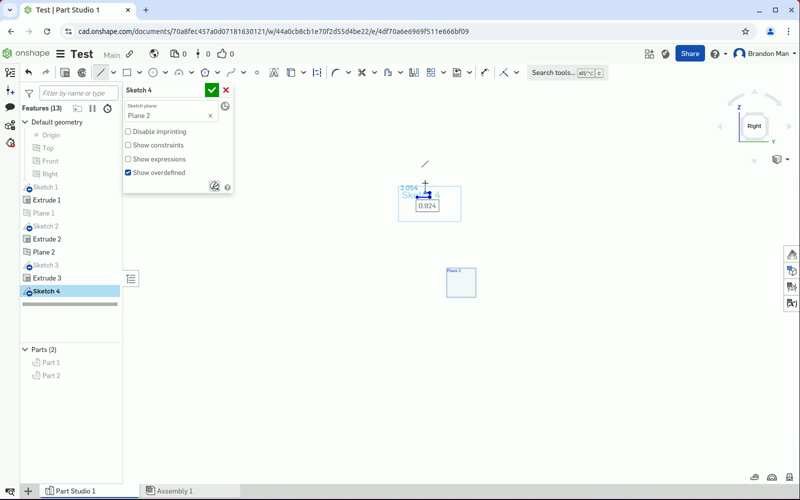
key_down(shift)
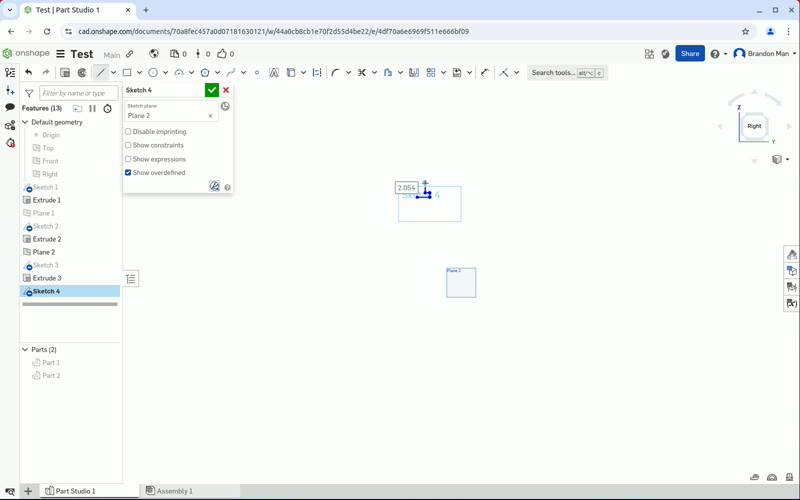
mouse_move(455, 182)
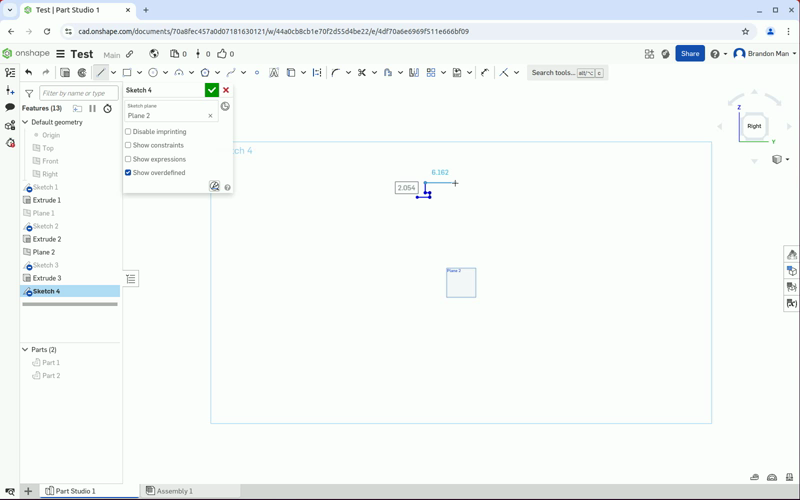
mouse_move(429, 182)
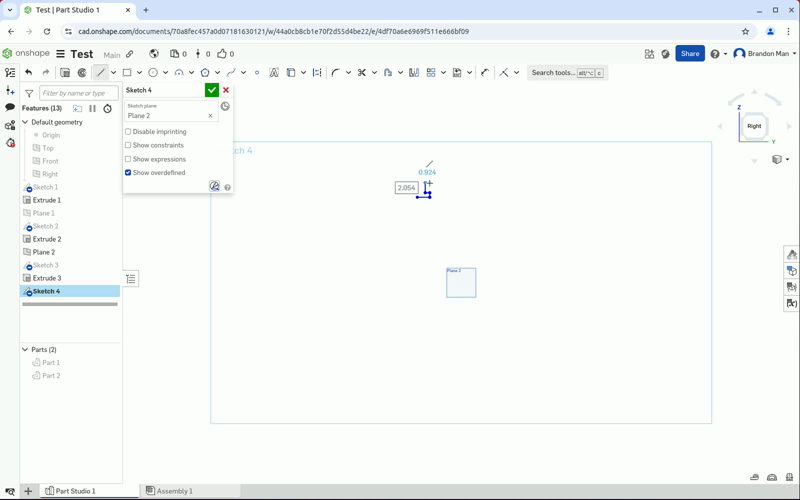
scroll(6)
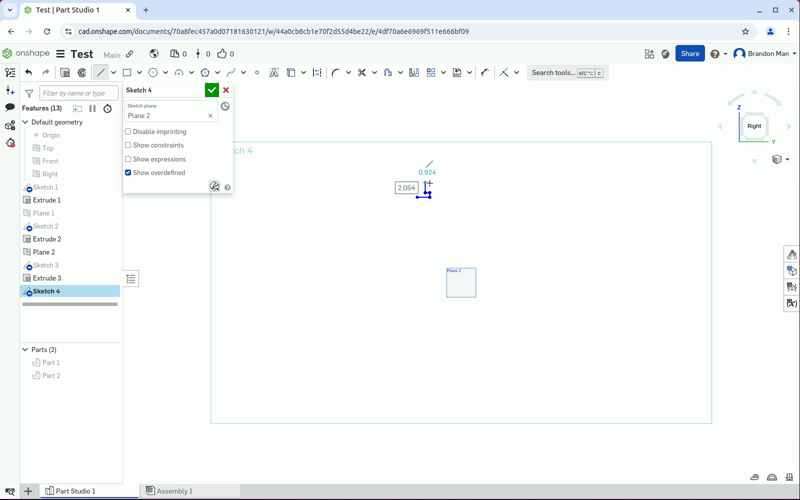
scroll(6)
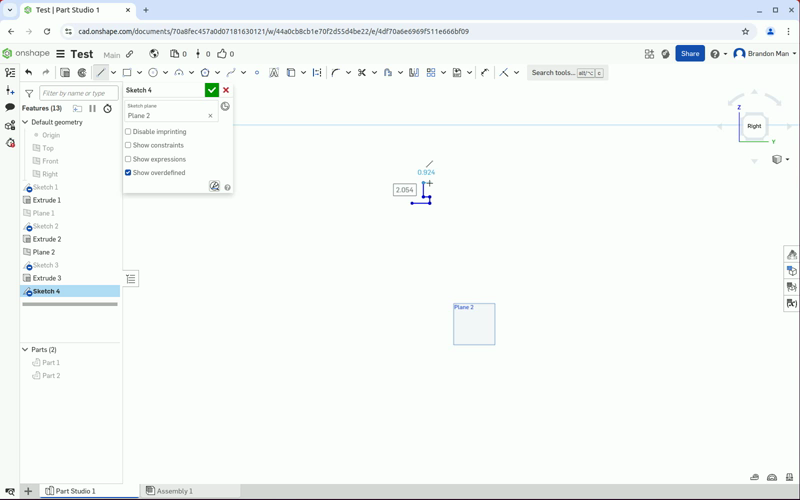
scroll(6)
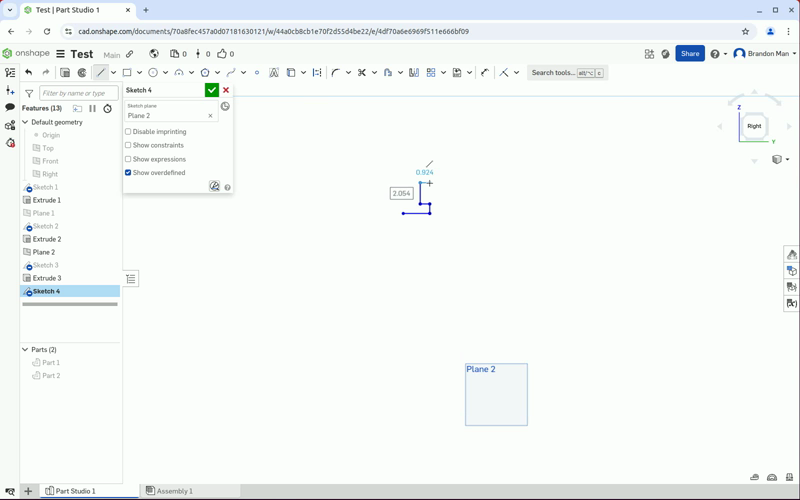
scroll(6)
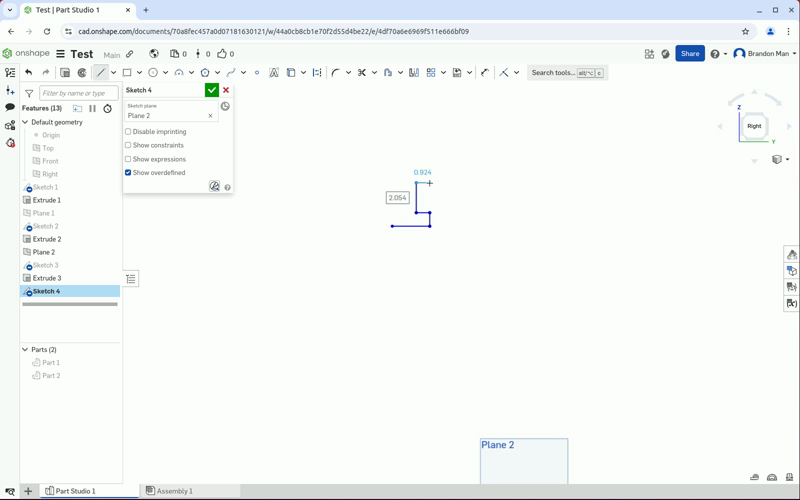
scroll(6)
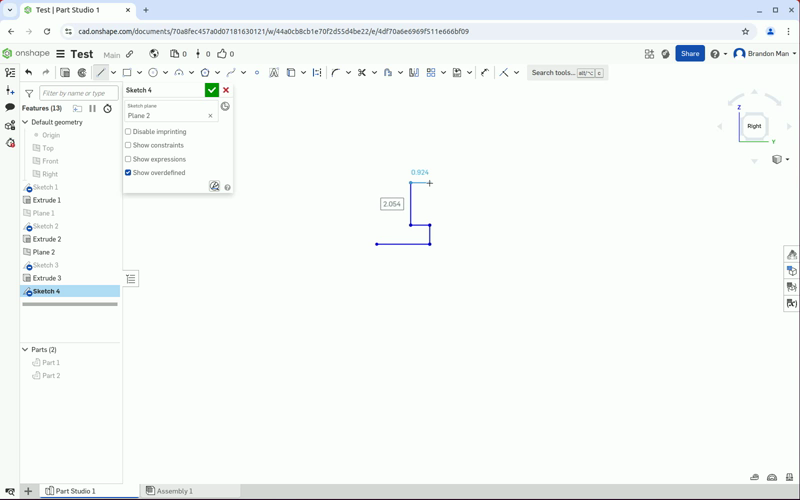
scroll(6)
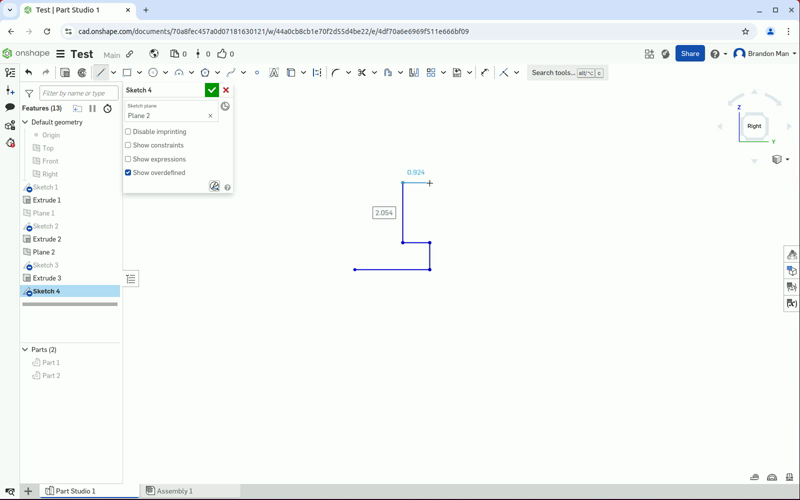
scroll(6)
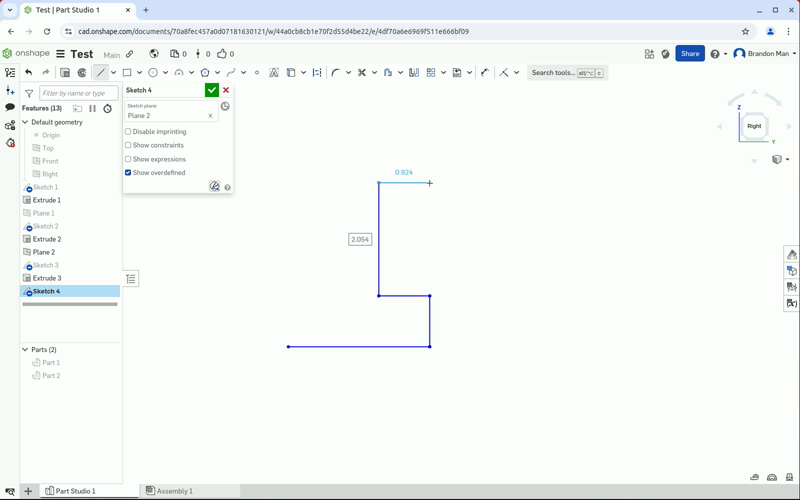
click(429, 182)
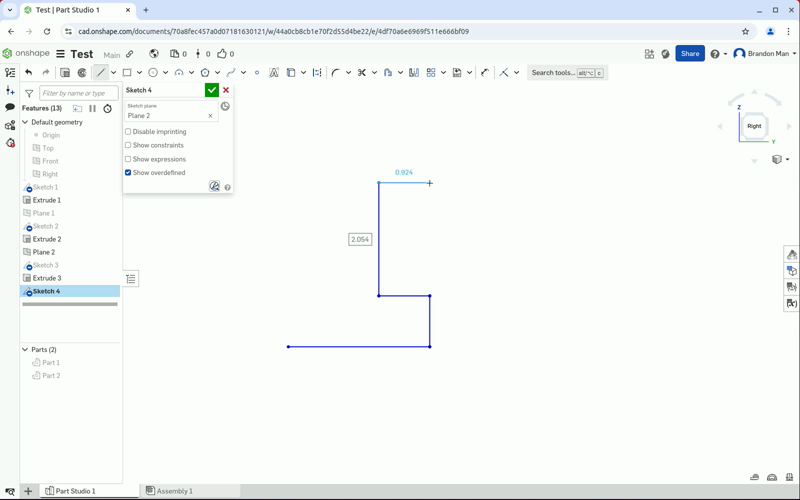
scroll(-6)
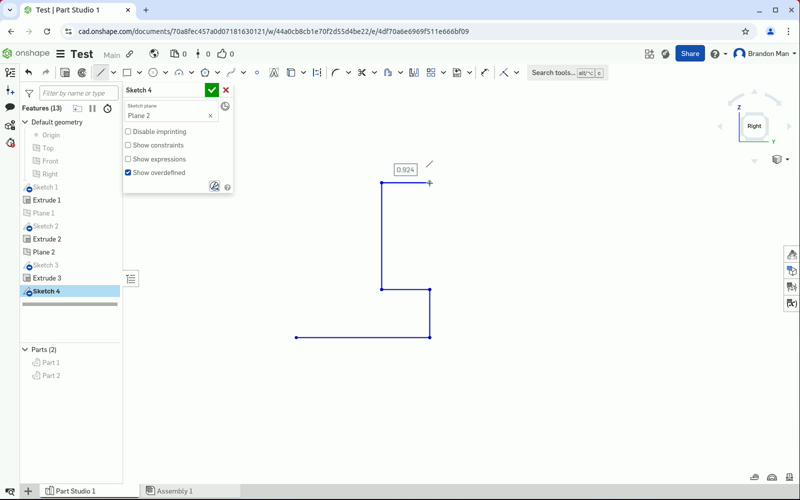
scroll(-6)
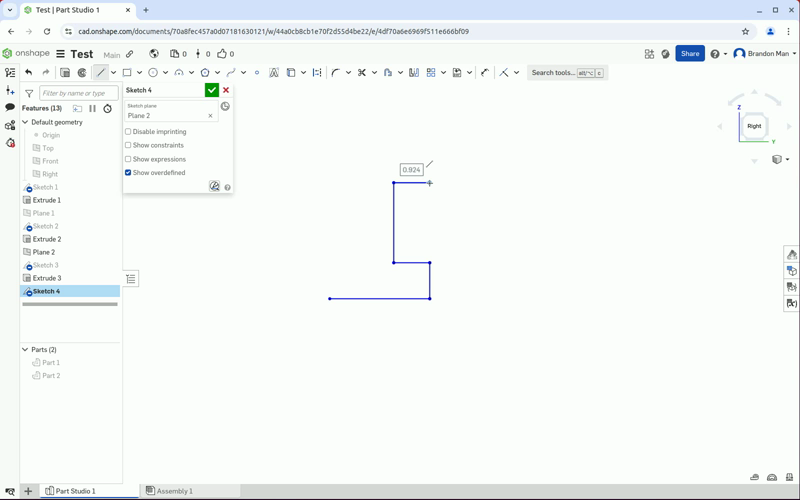
scroll(-6)
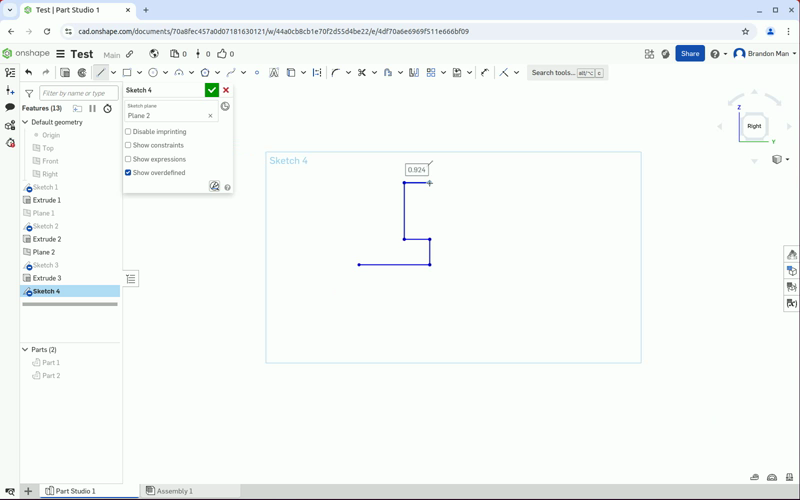
scroll(-6)
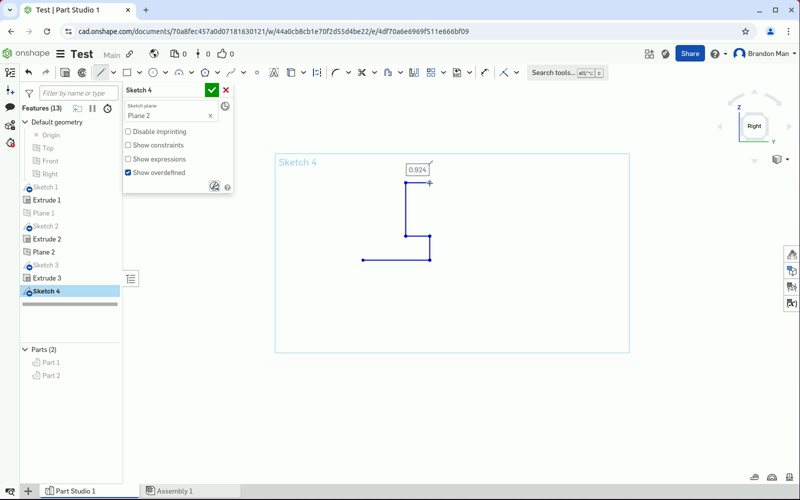
scroll(-6)
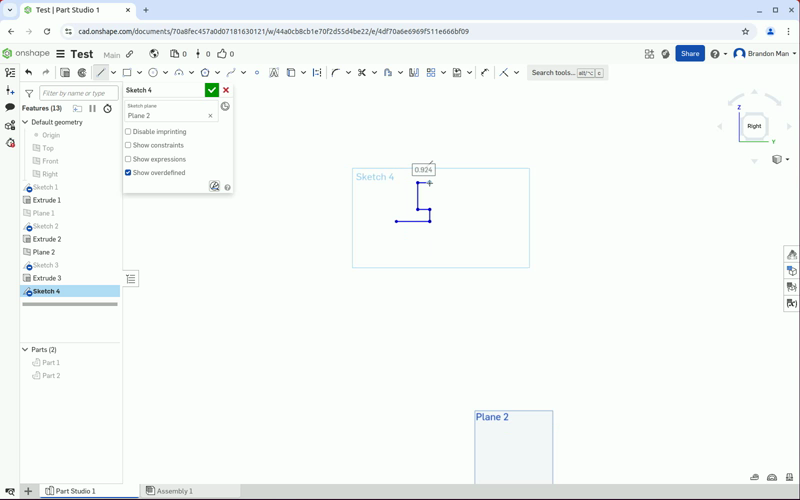
scroll(-6)
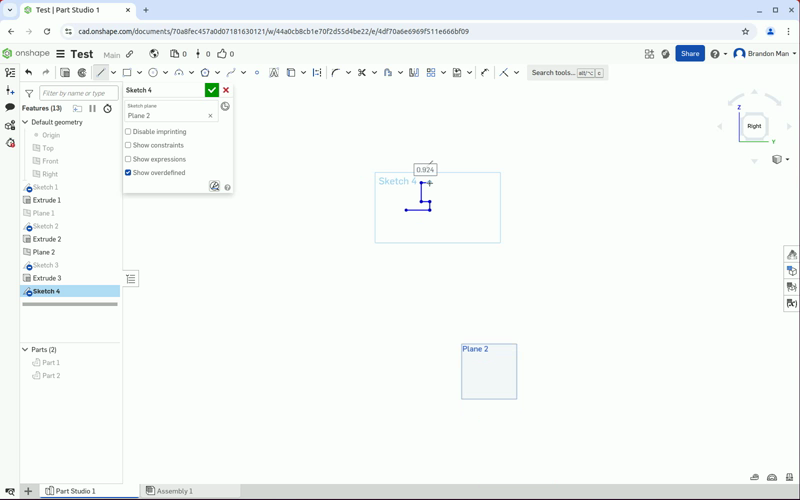
scroll(-6)
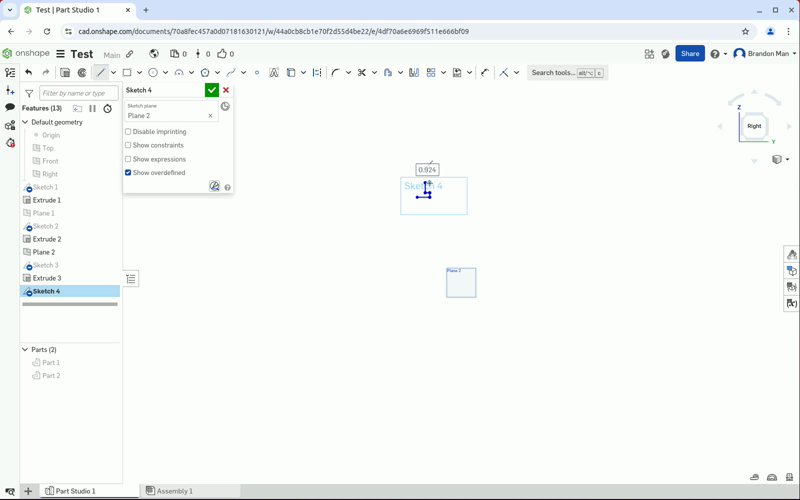
key_up(shift)
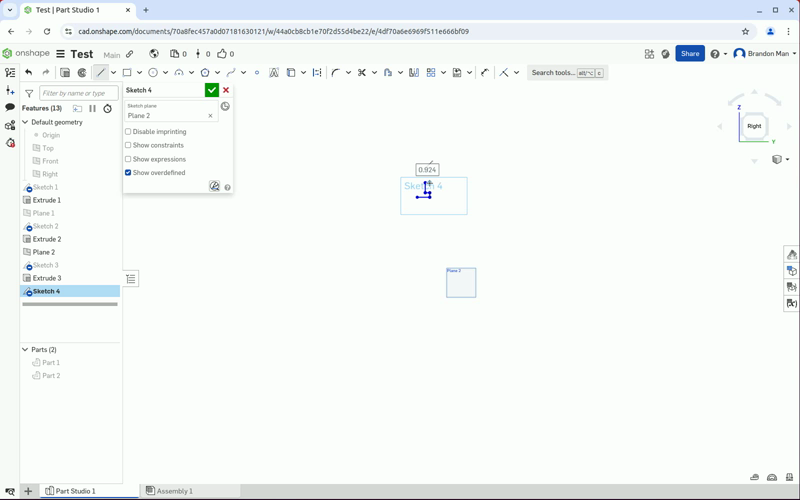
key_down(shift)
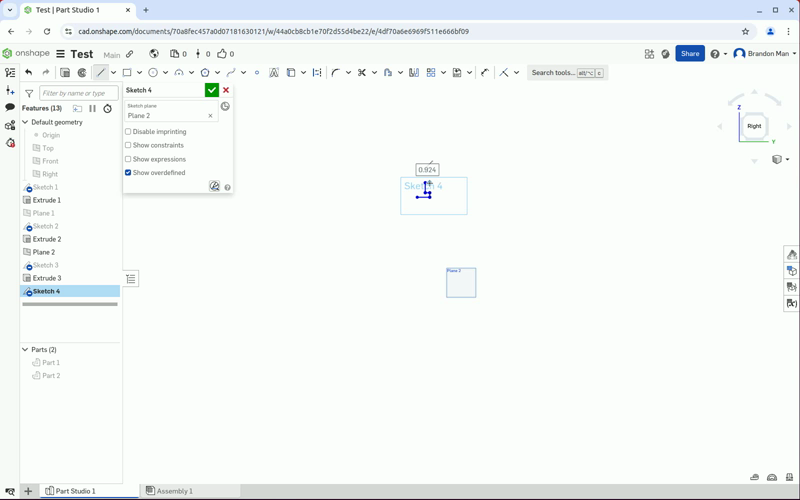
mouse_move(459, 182)
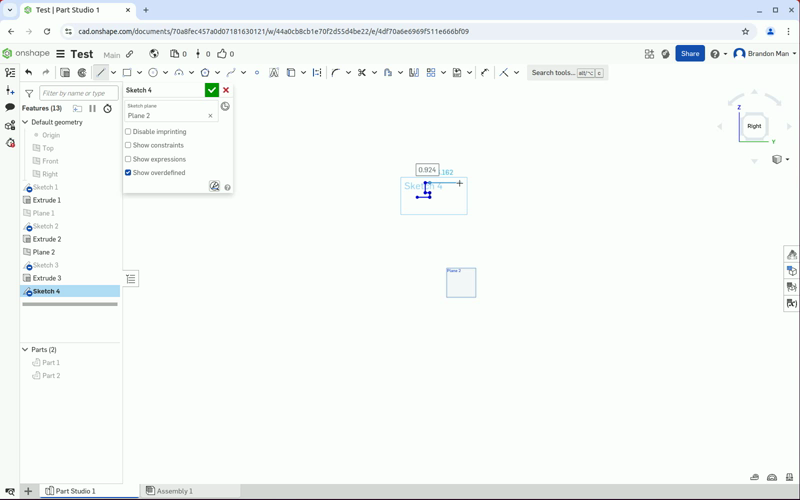
mouse_move(429, 177)
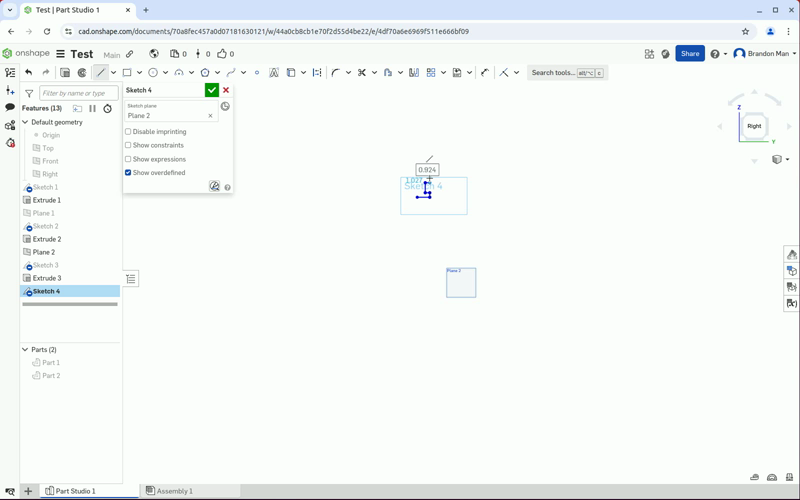
scroll(6)
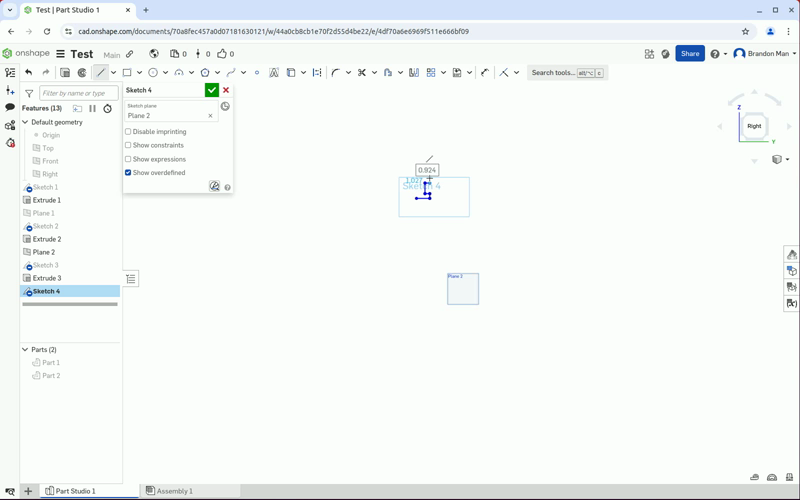
scroll(6)
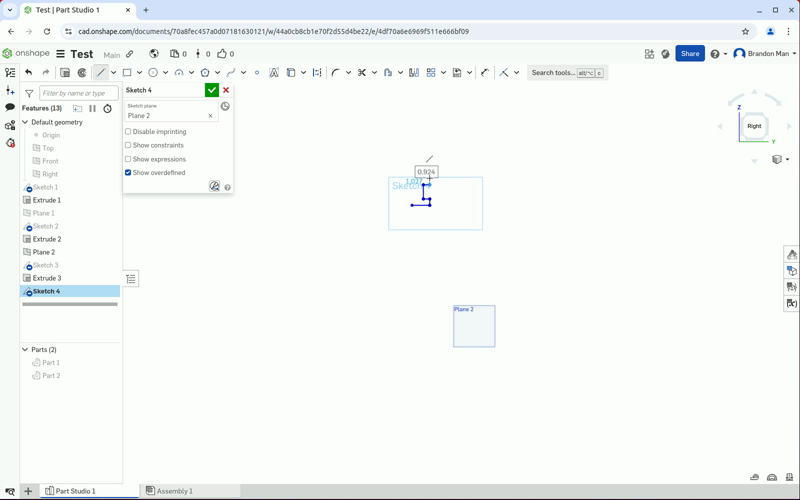
scroll(6)
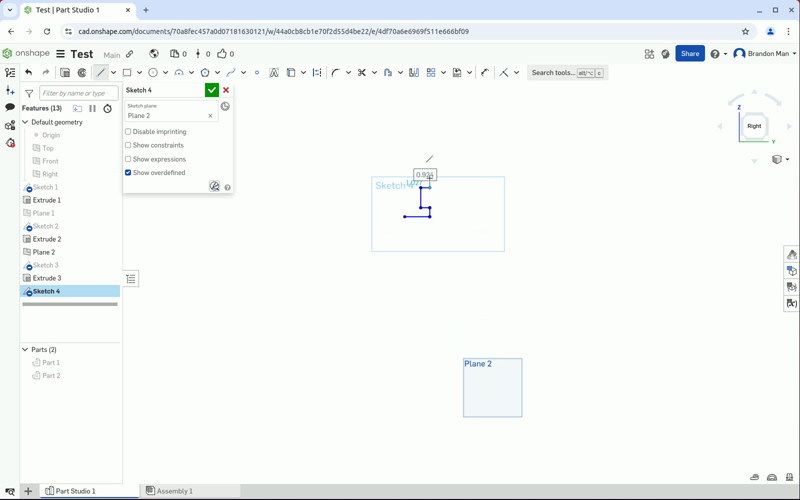
scroll(6)
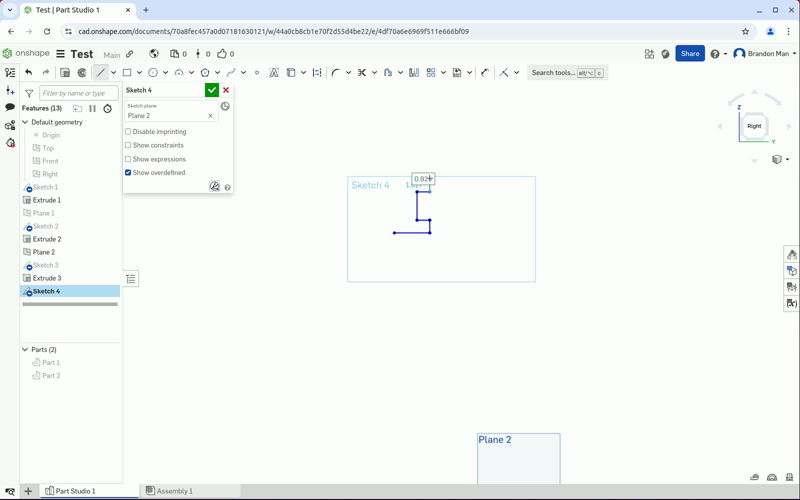
scroll(6)
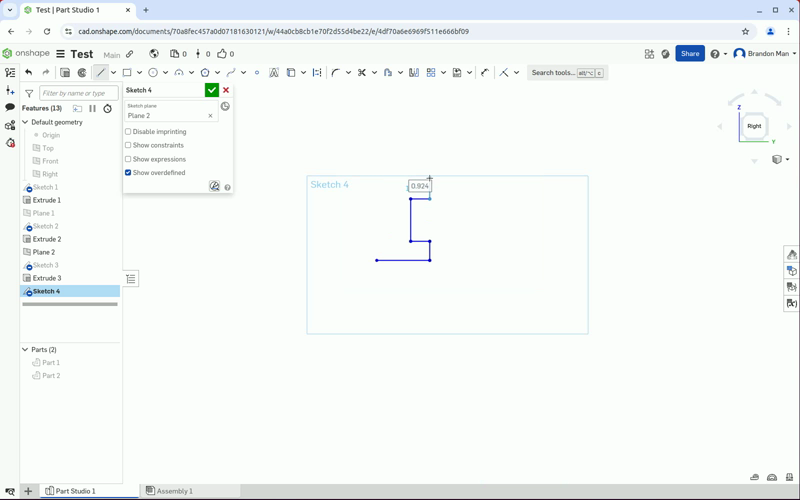
scroll(6)
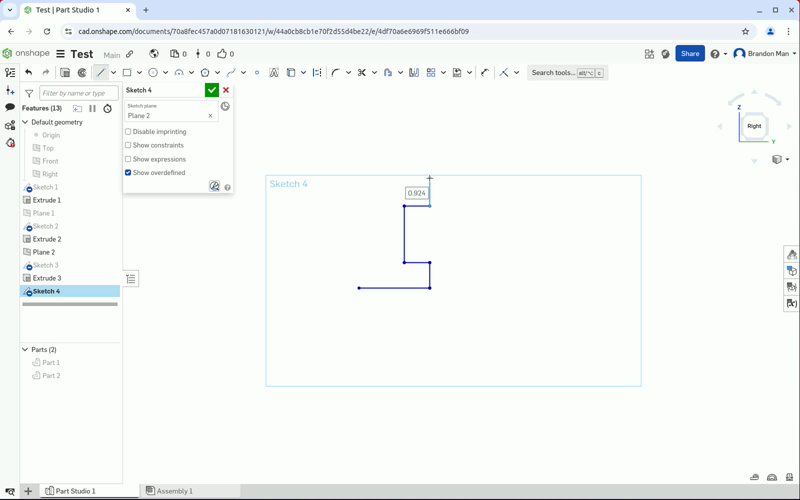
scroll(6)
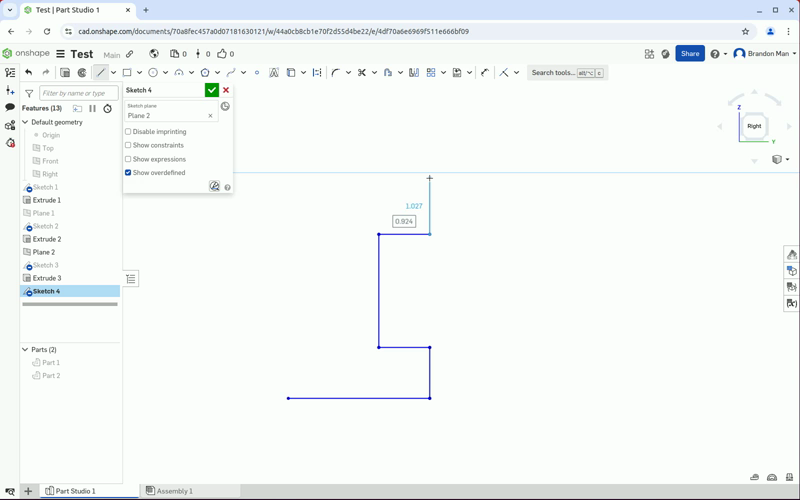
click(429, 177)
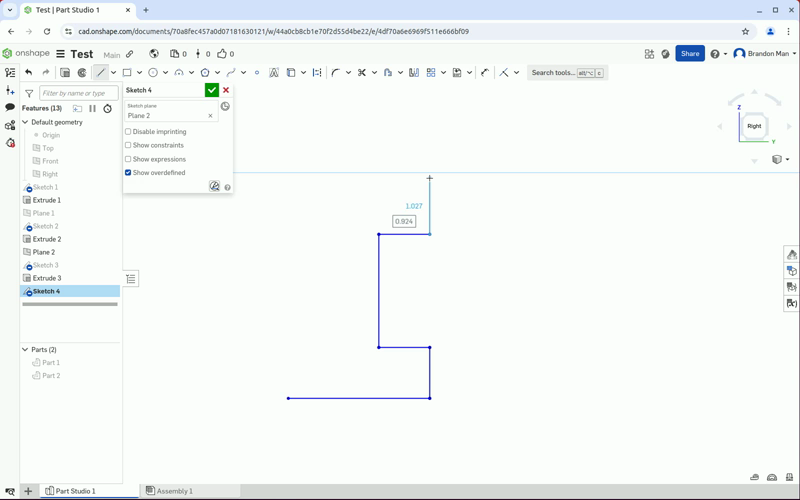
scroll(-6)
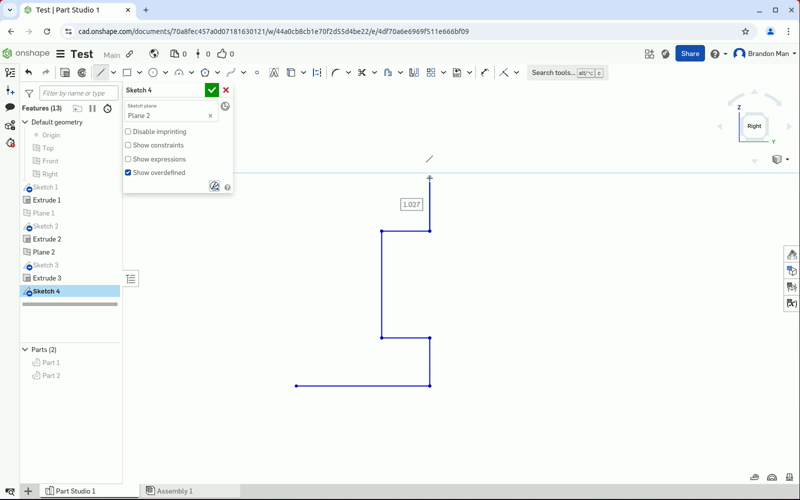
scroll(-6)
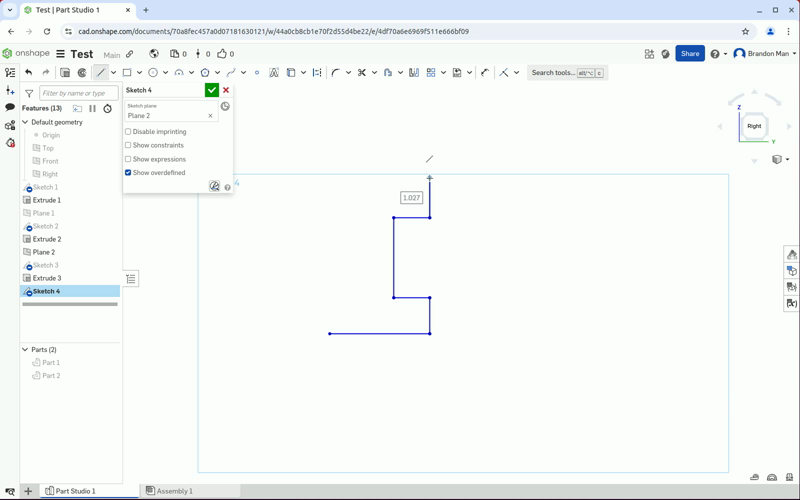
scroll(-6)
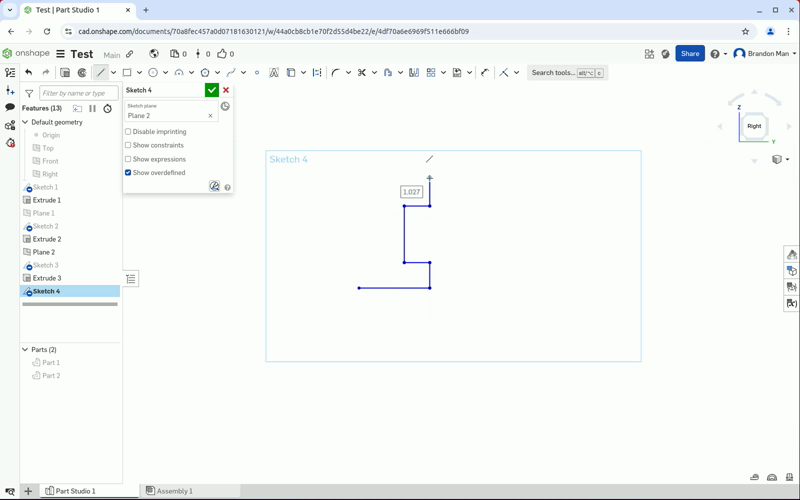
scroll(-6)
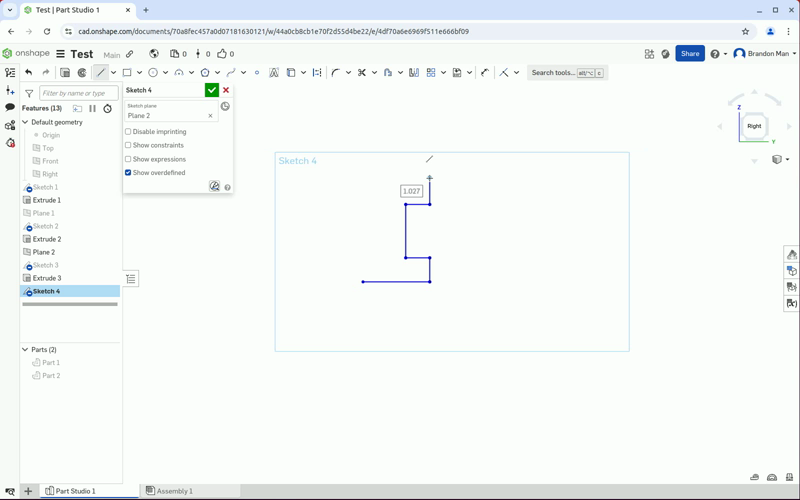
scroll(-6)
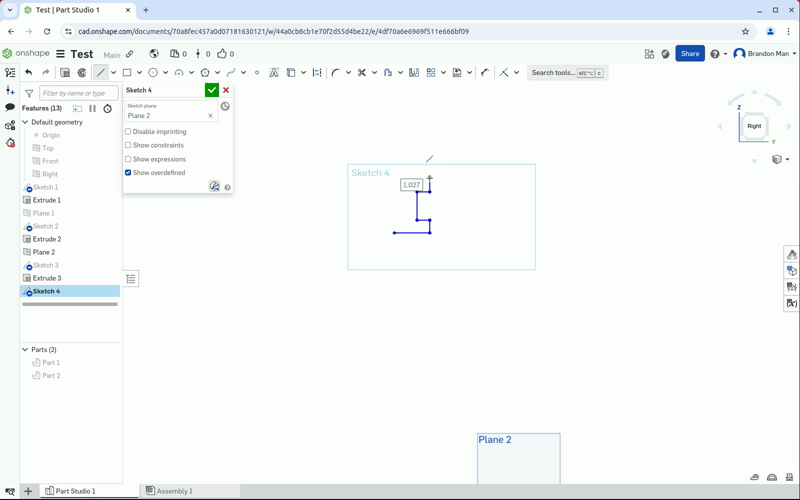
scroll(-6)
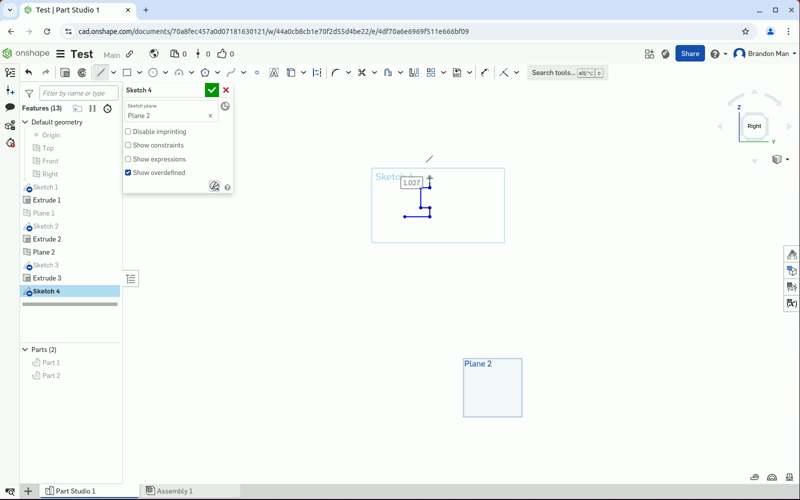
scroll(-6)
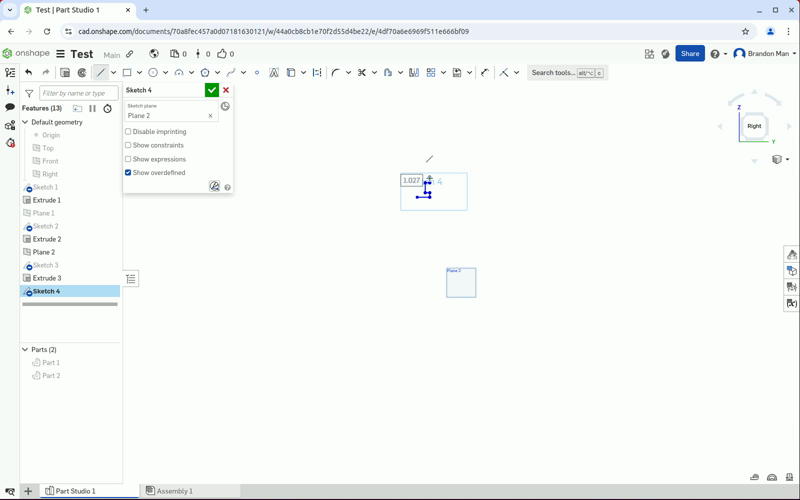
key_up(shift)
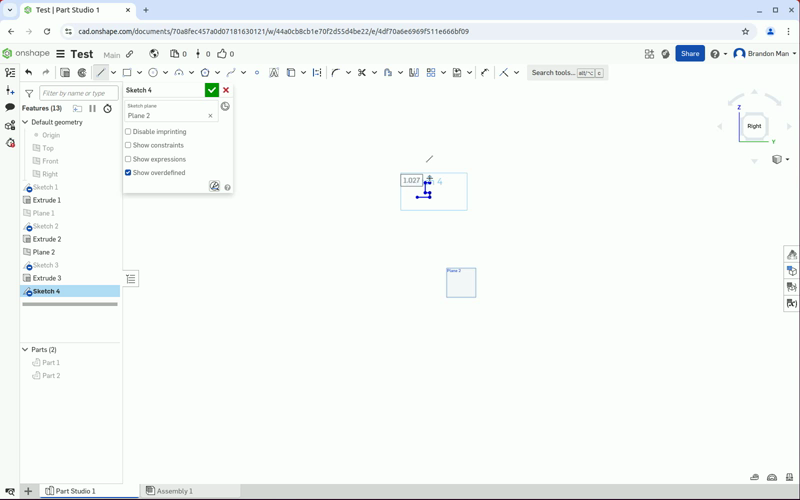
key_down(shift)
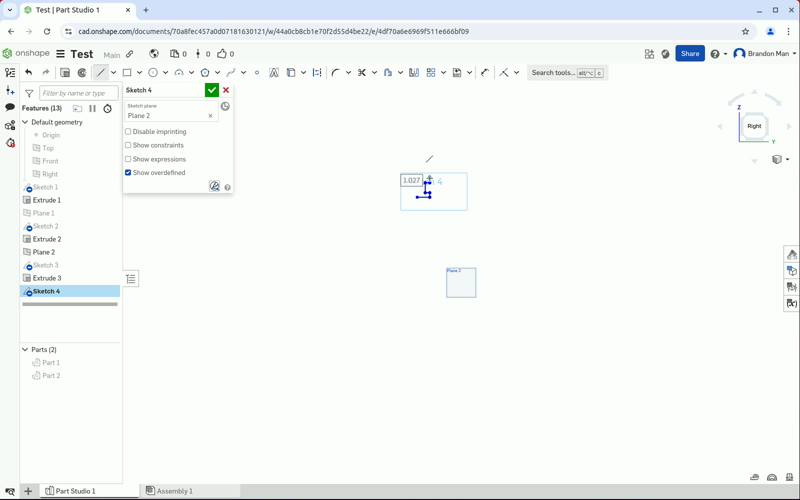
mouse_move(459, 177)
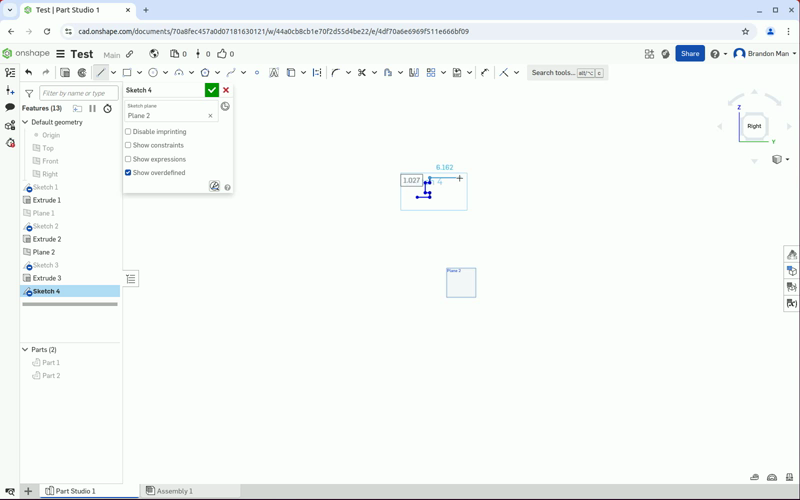
mouse_move(417, 177)
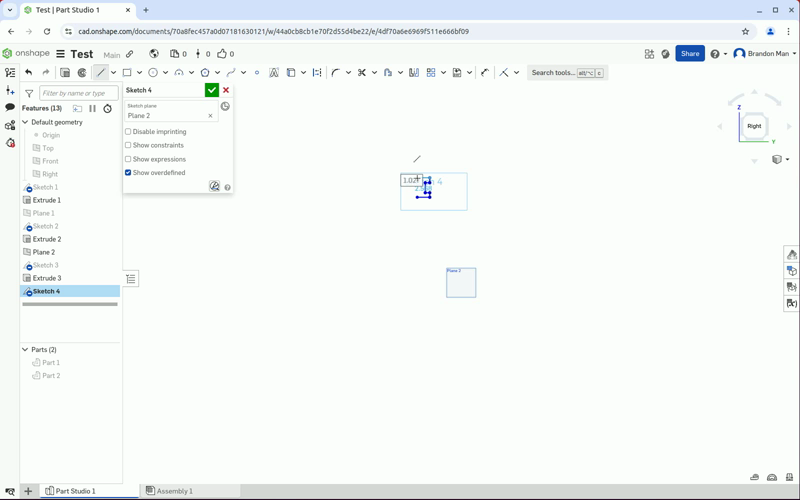
click(417, 177)
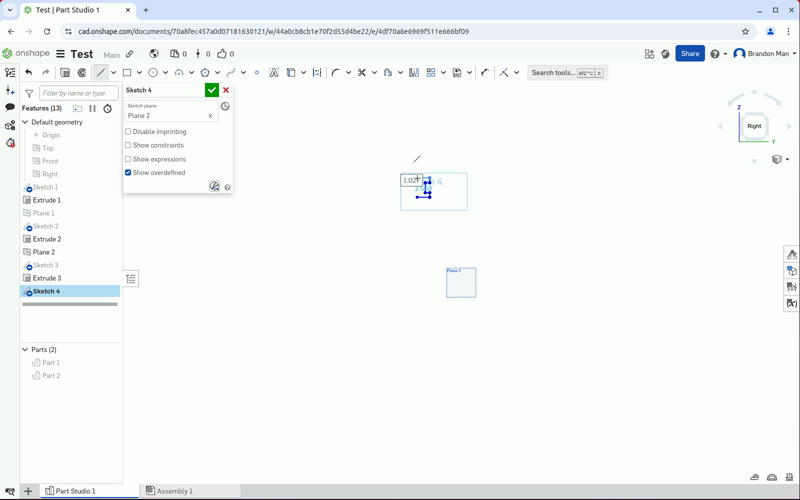
key_up(shift)
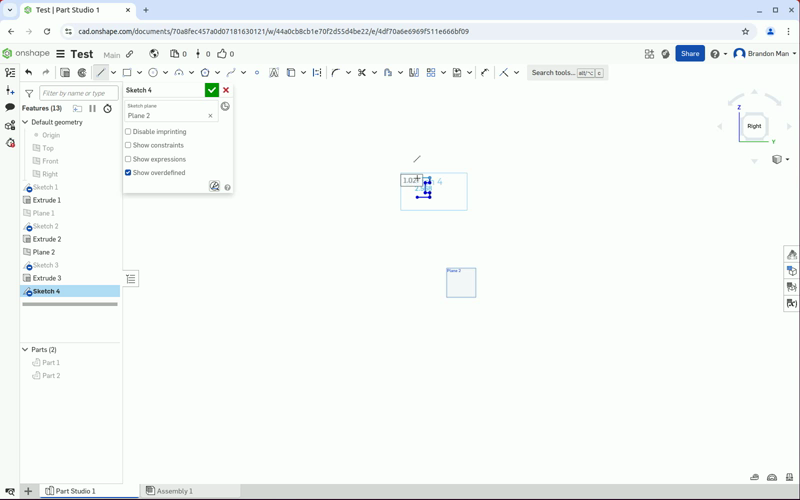
key_down(shift)
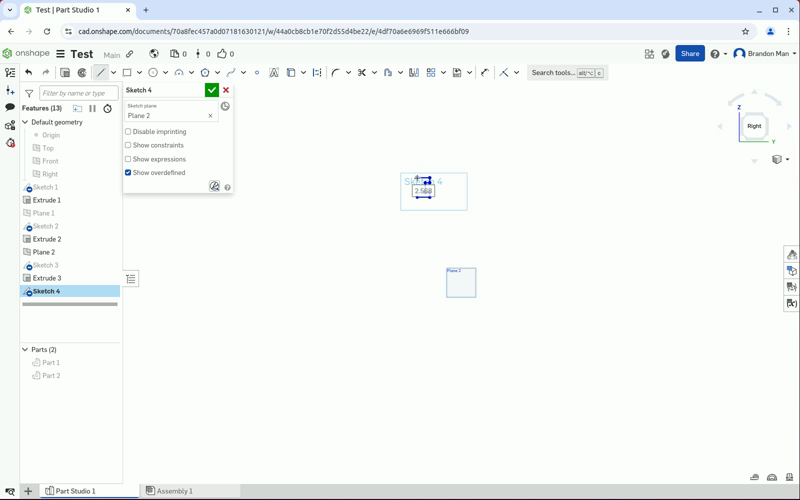
mouse_move(447, 177)
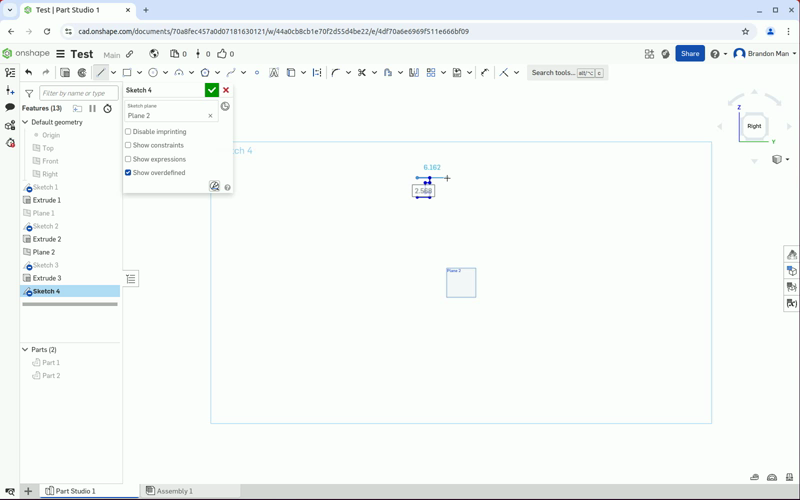
mouse_move(417, 182)
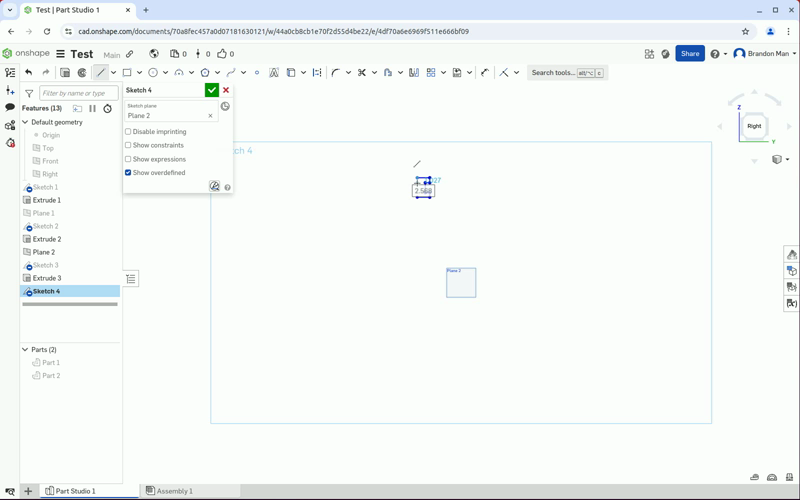
scroll(6)
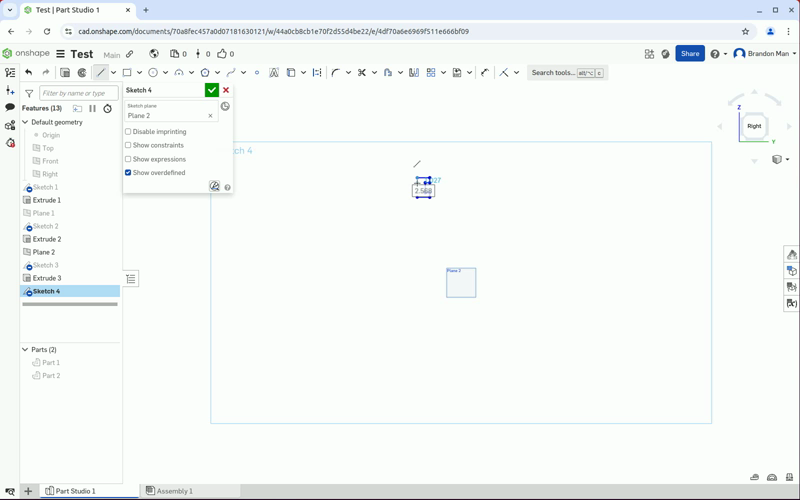
scroll(6)
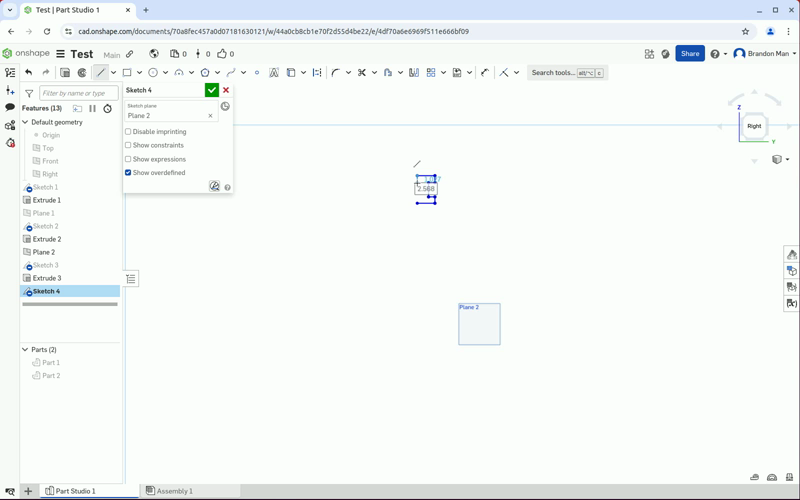
scroll(6)
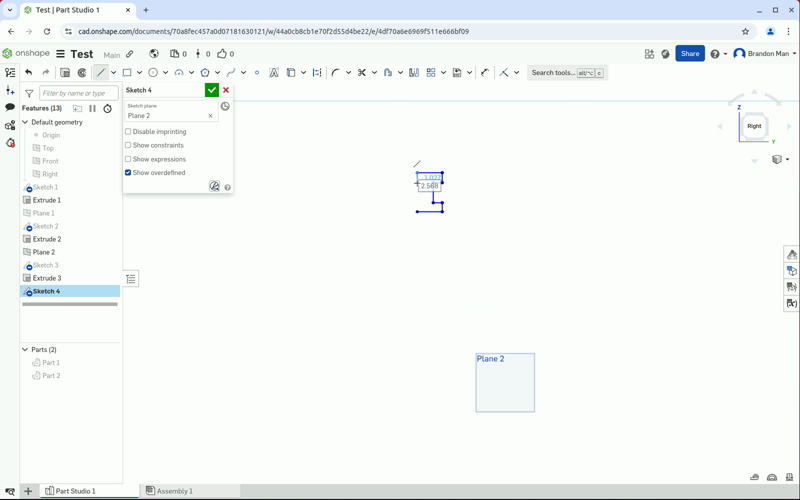
scroll(6)
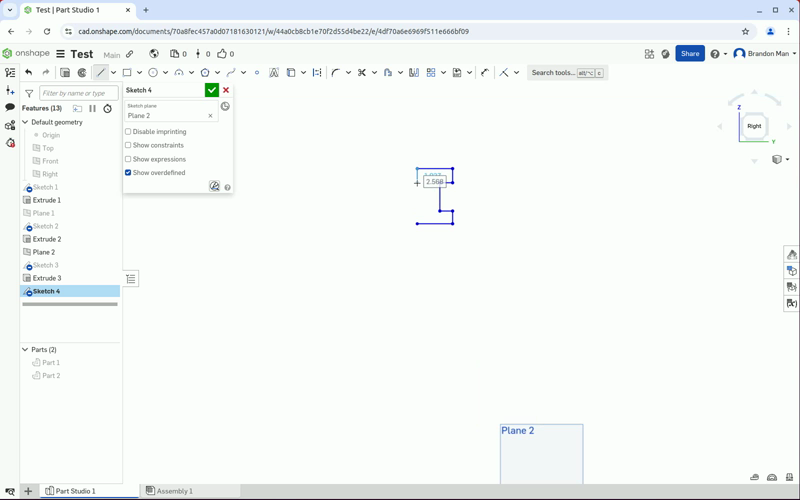
scroll(6)
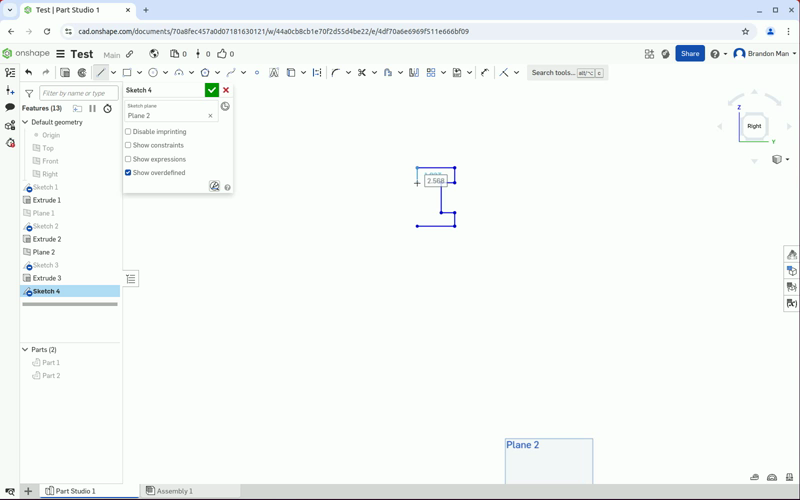
scroll(6)
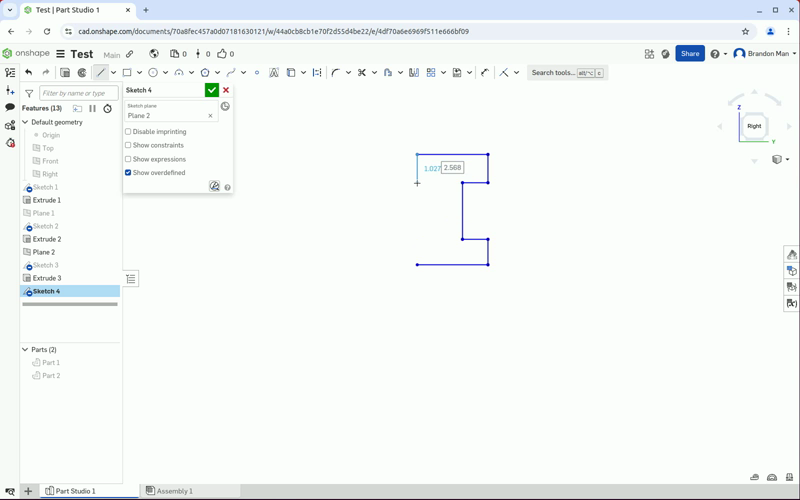
scroll(6)
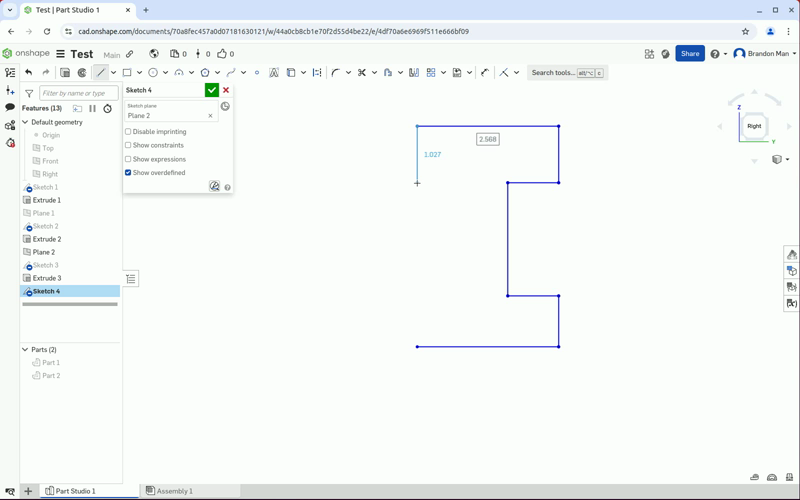
click(417, 182)
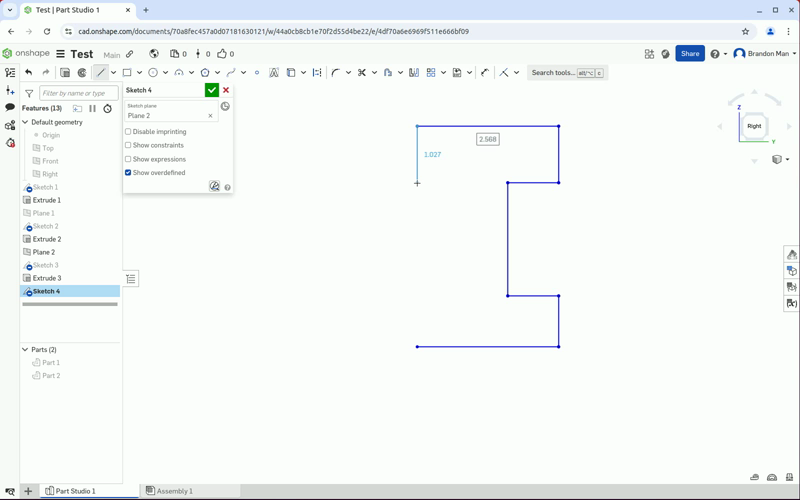
scroll(-6)
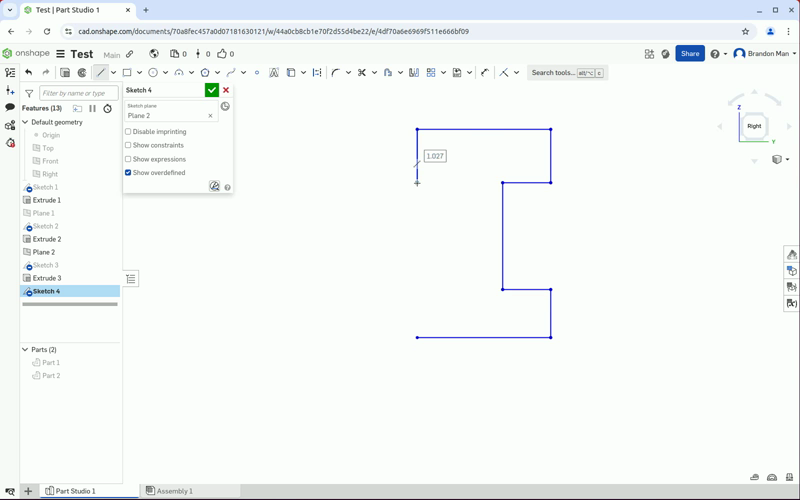
scroll(-6)
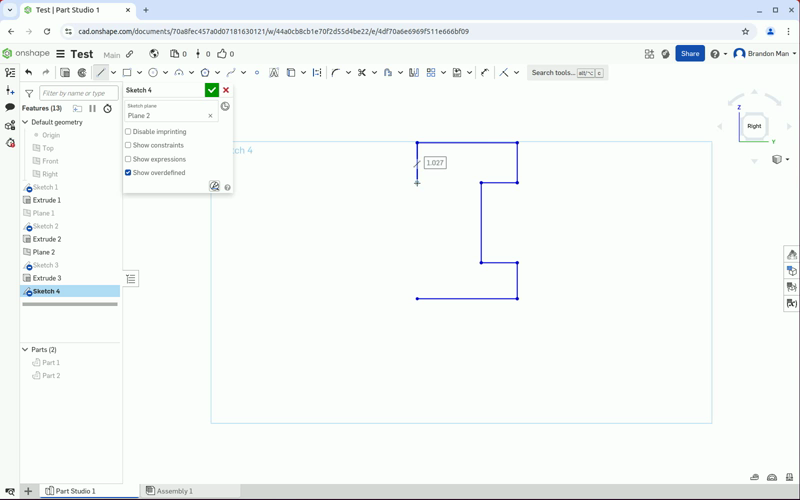
scroll(-6)
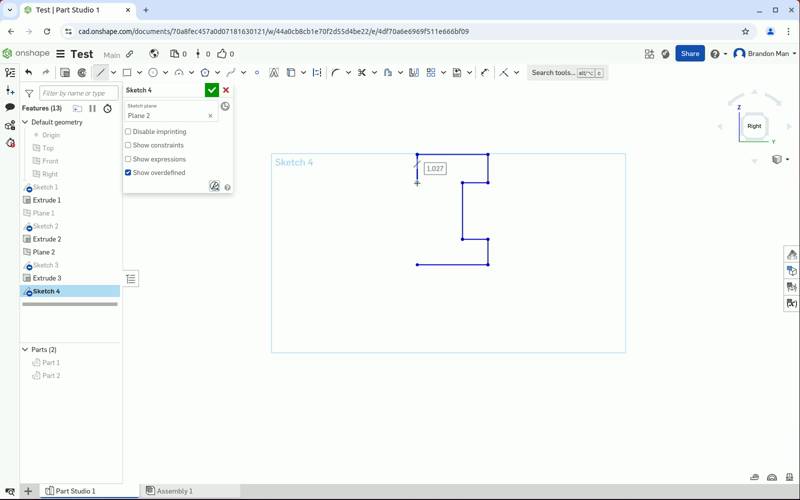
scroll(-6)
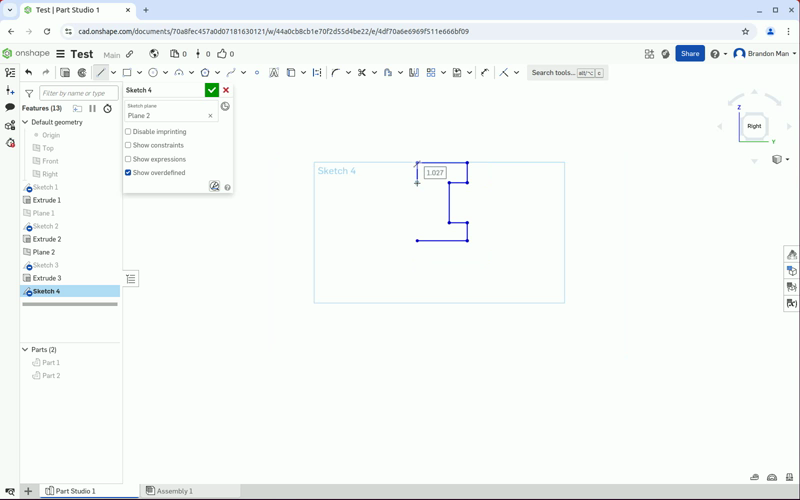
scroll(-6)
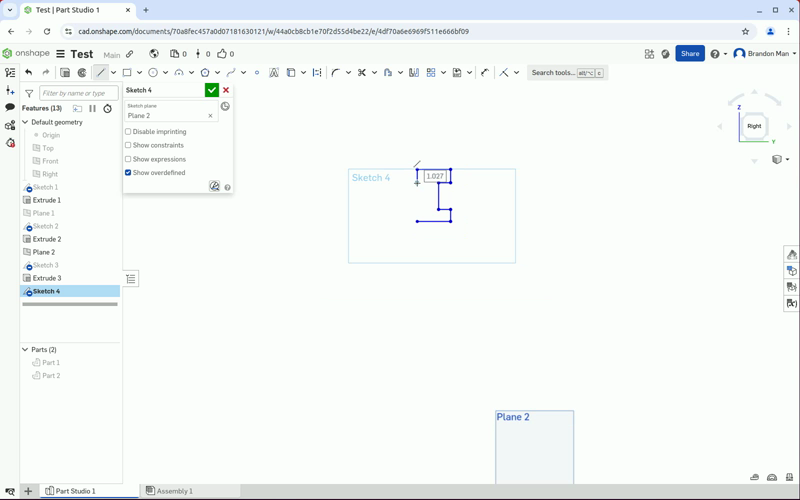
scroll(-6)
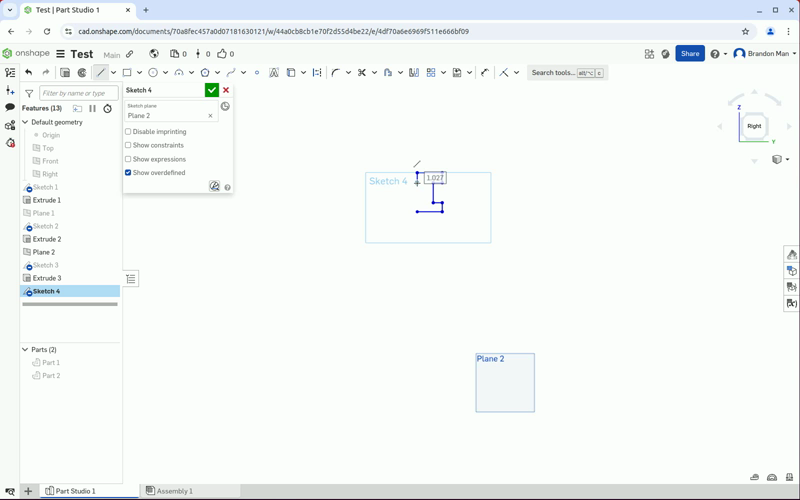
scroll(-6)
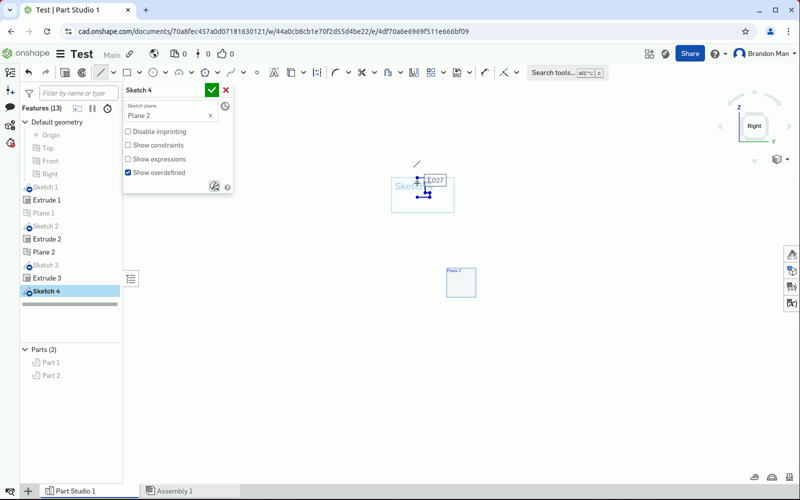
key_up(shift)
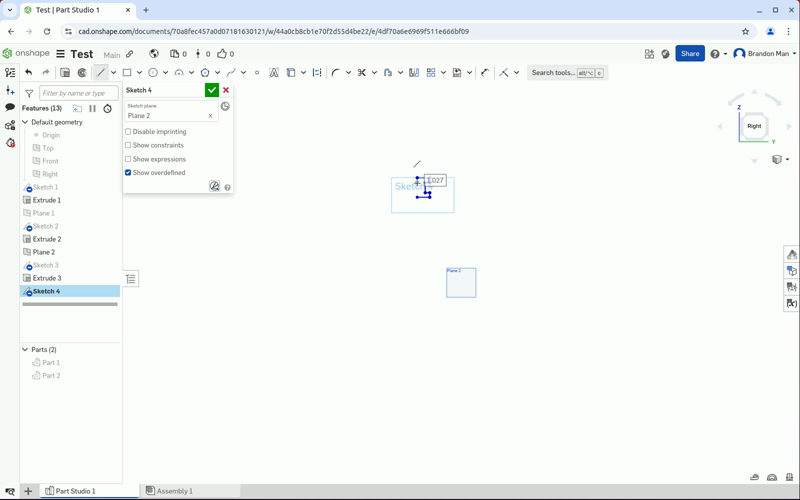
key_down(shift)
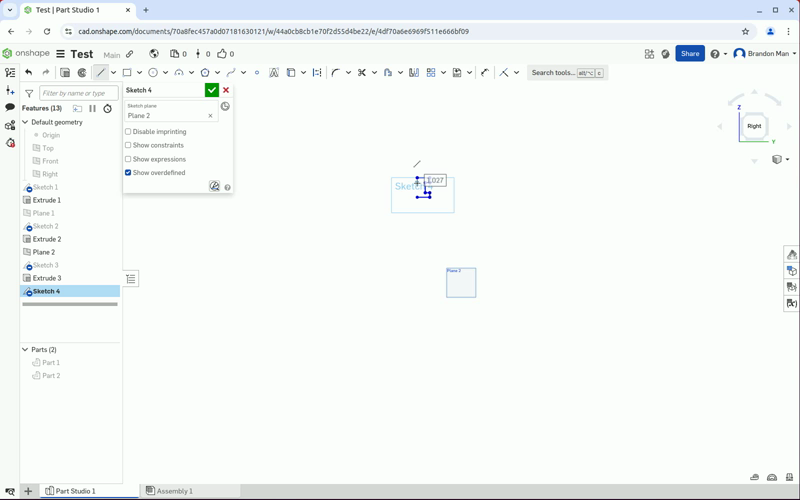
mouse_move(447, 182)
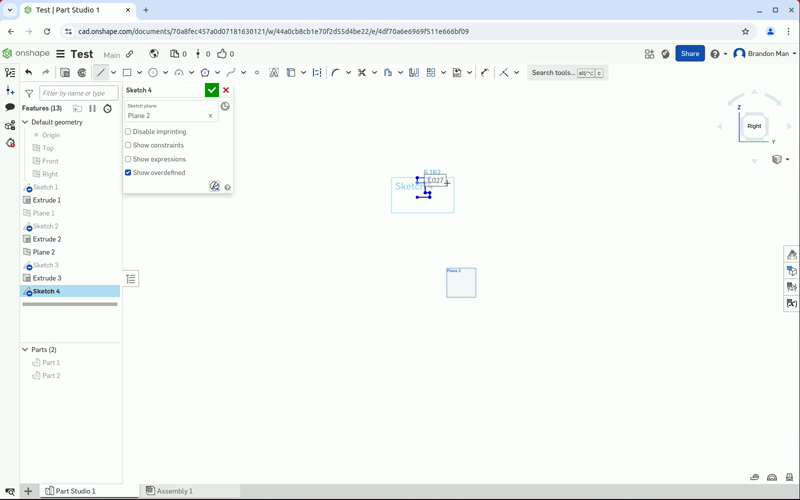
mouse_move(421, 182)
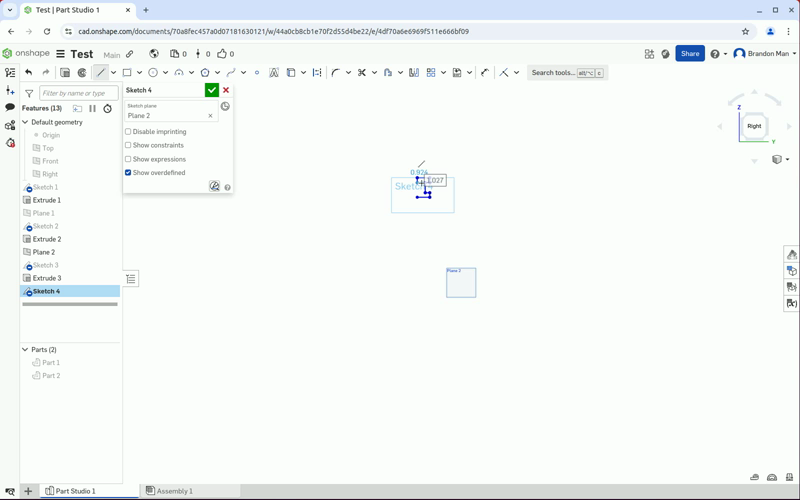
scroll(6)
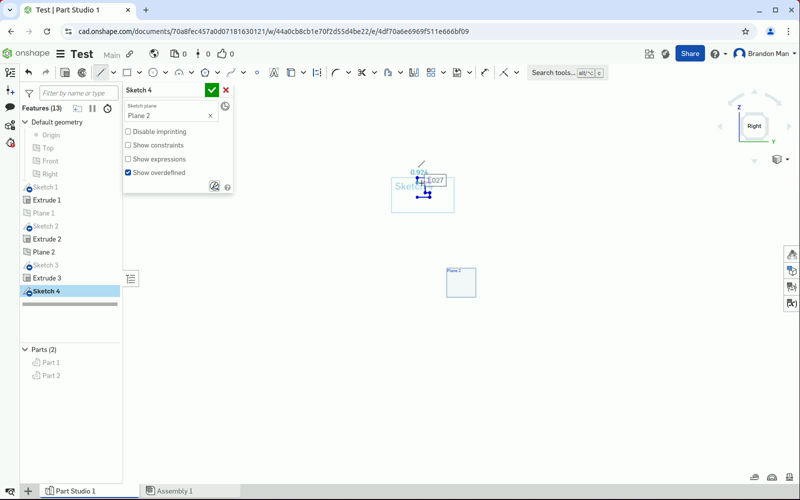
scroll(6)
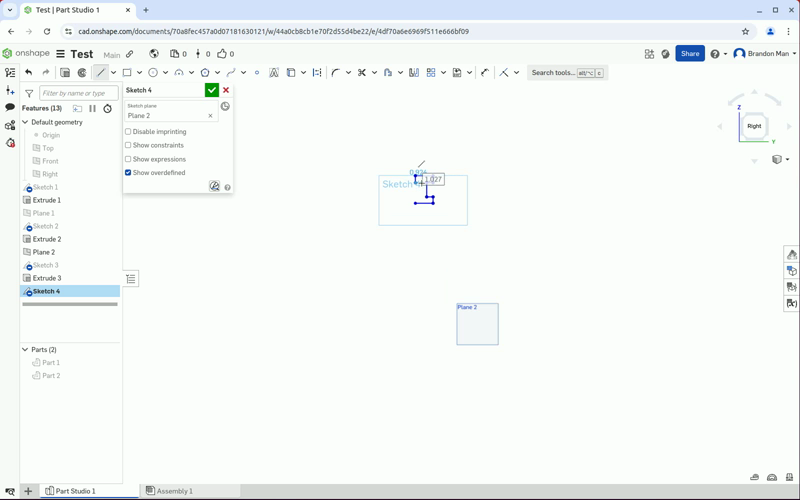
scroll(6)
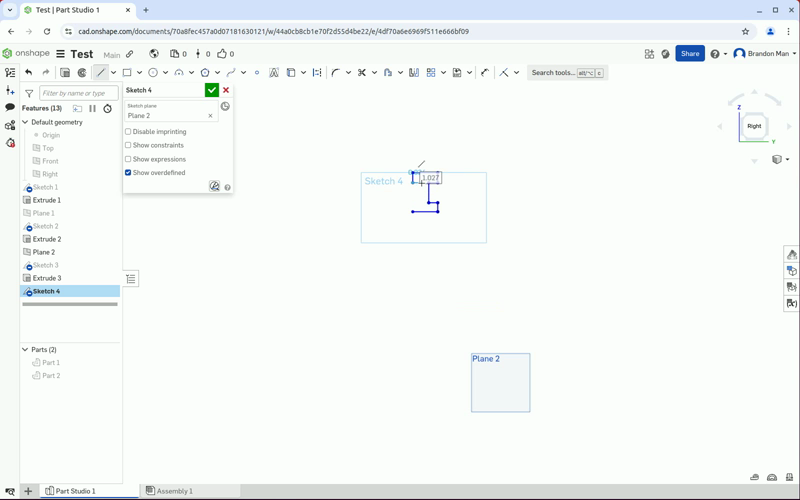
scroll(6)
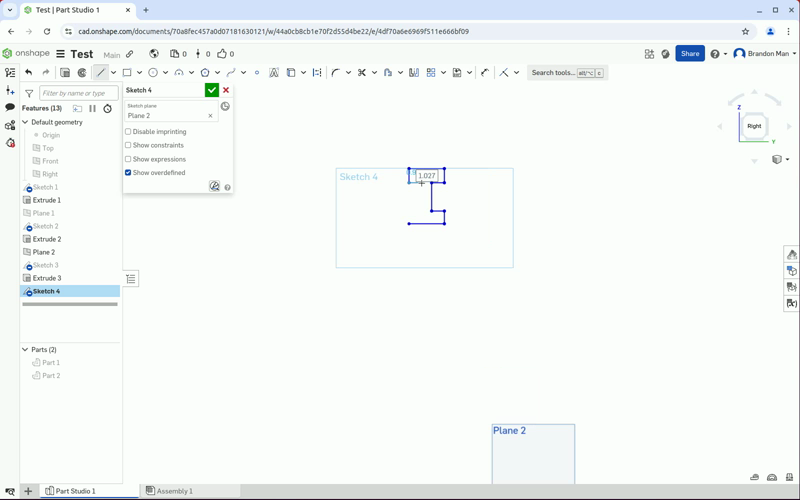
scroll(6)
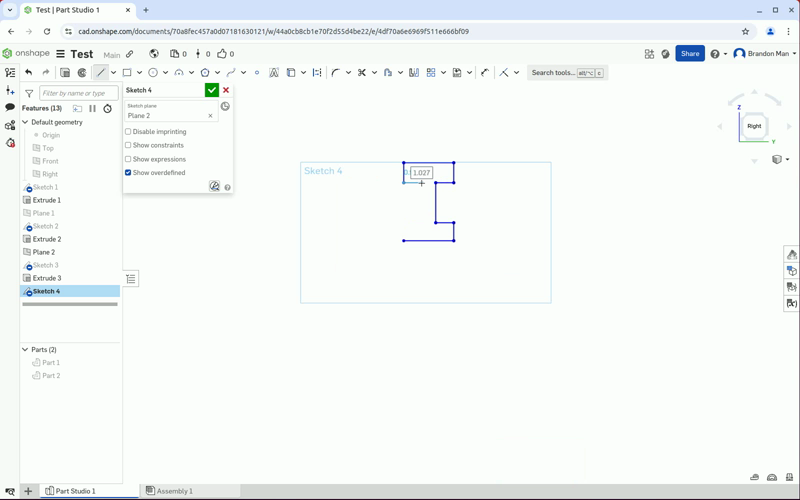
scroll(6)
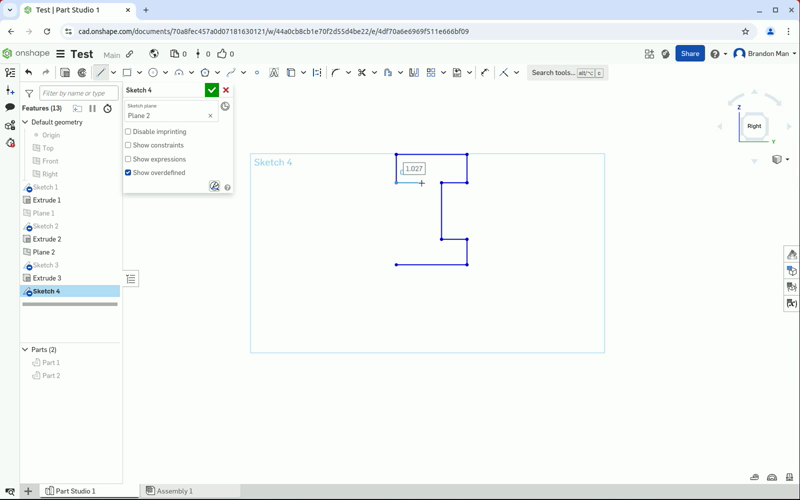
scroll(6)
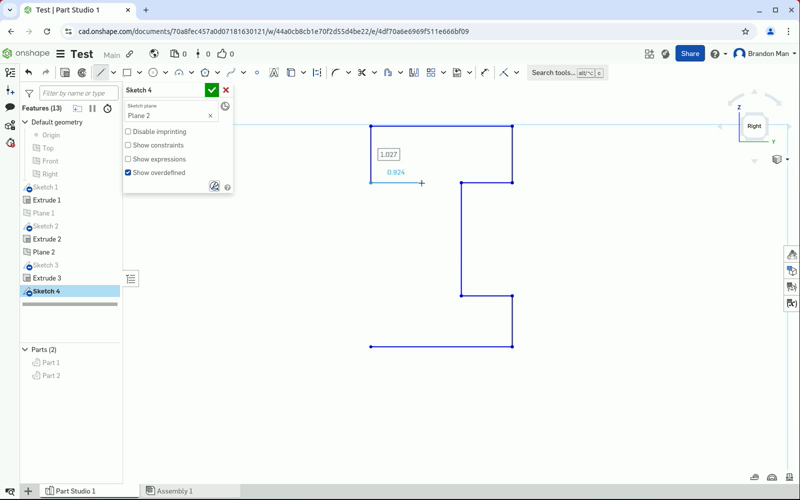
click(421, 182)
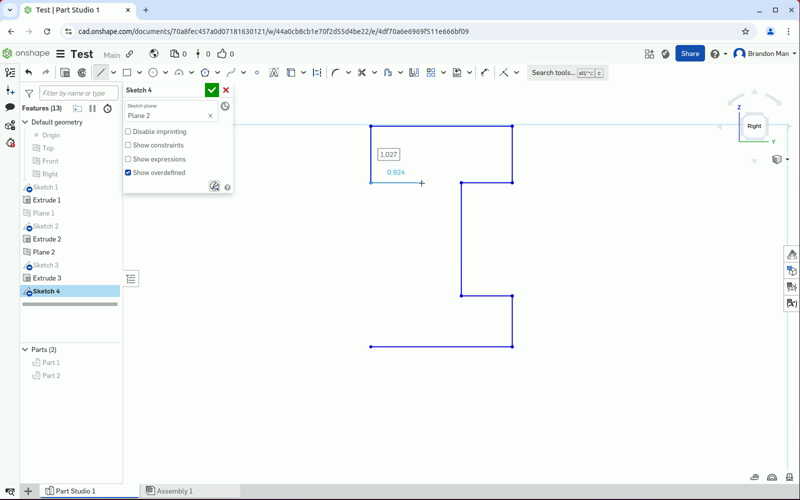
scroll(-6)
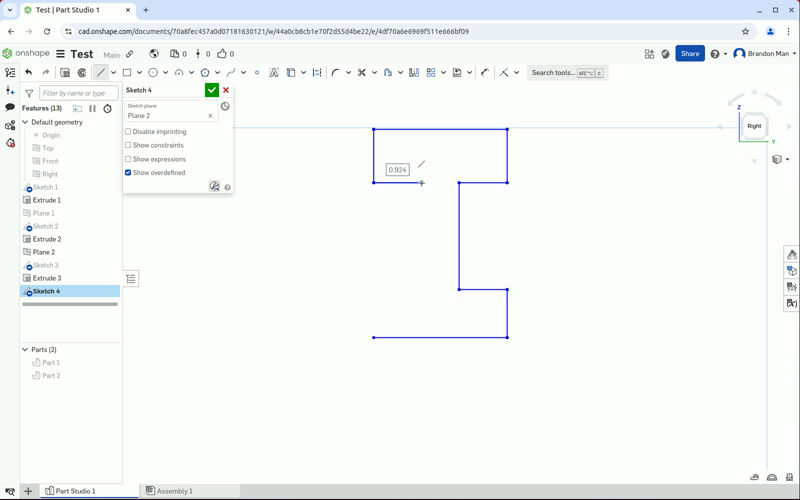
scroll(-6)
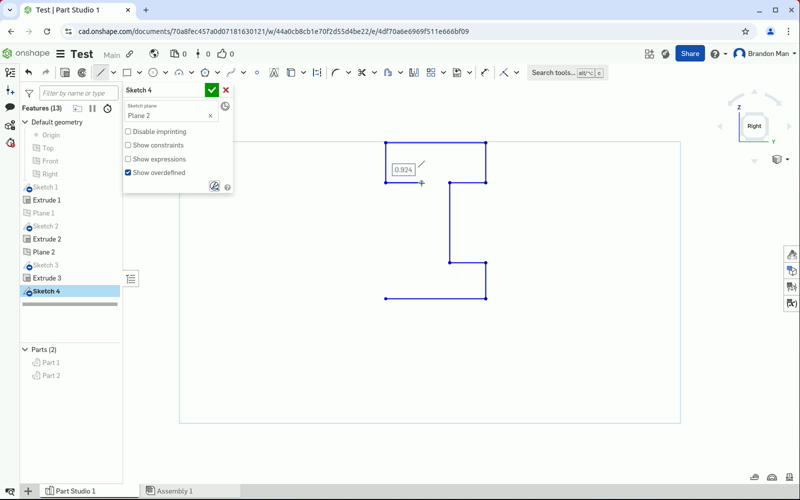
scroll(-6)
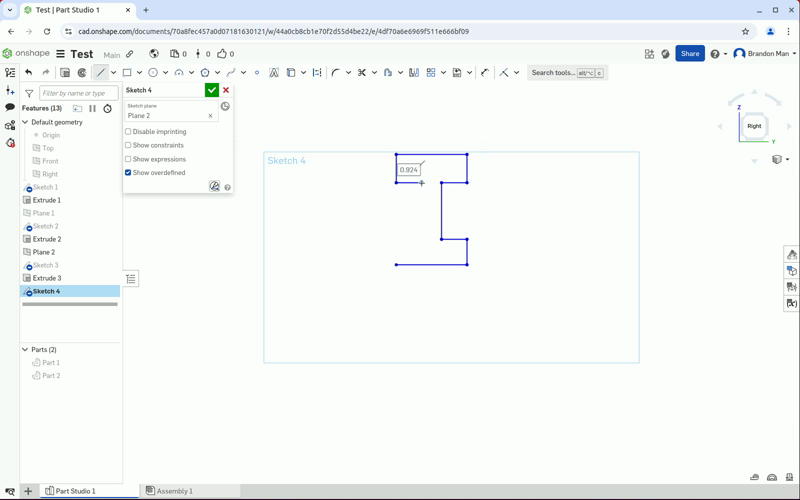
scroll(-6)
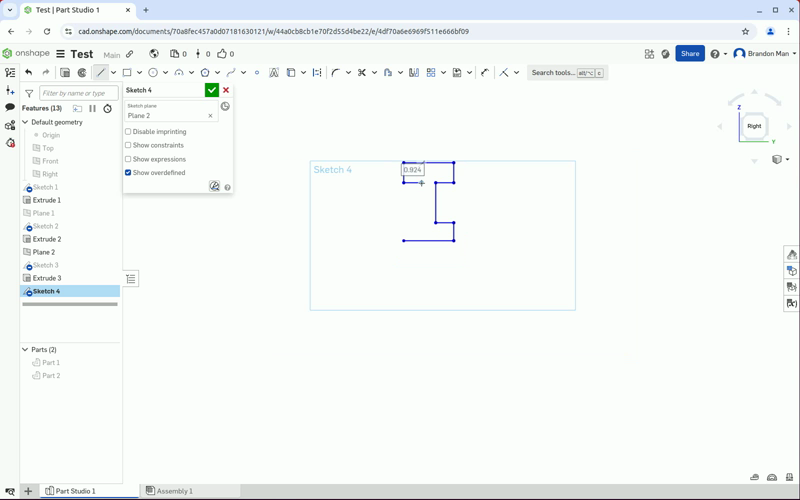
scroll(-6)
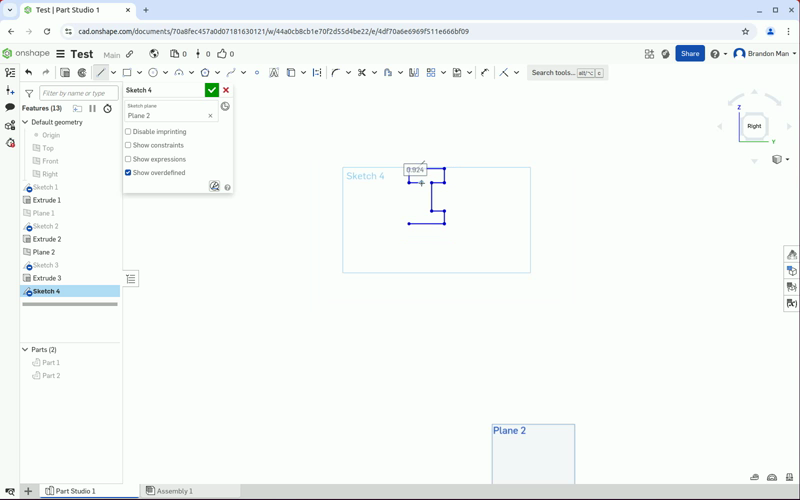
scroll(-6)
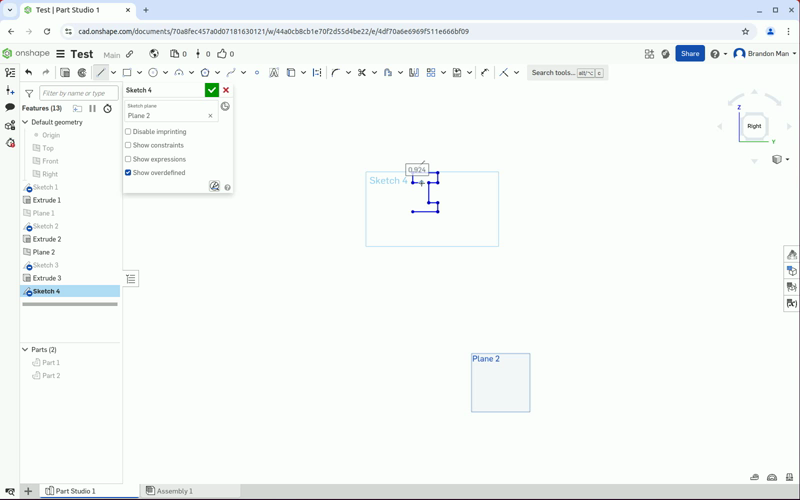
scroll(-6)
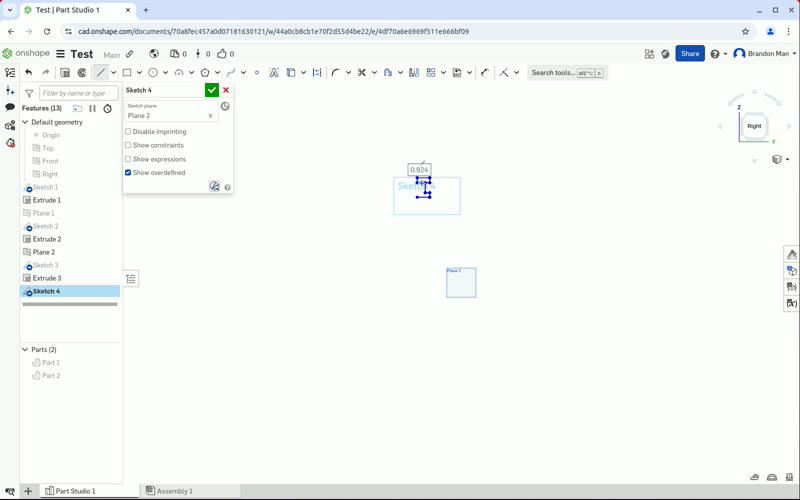
key_up(shift)
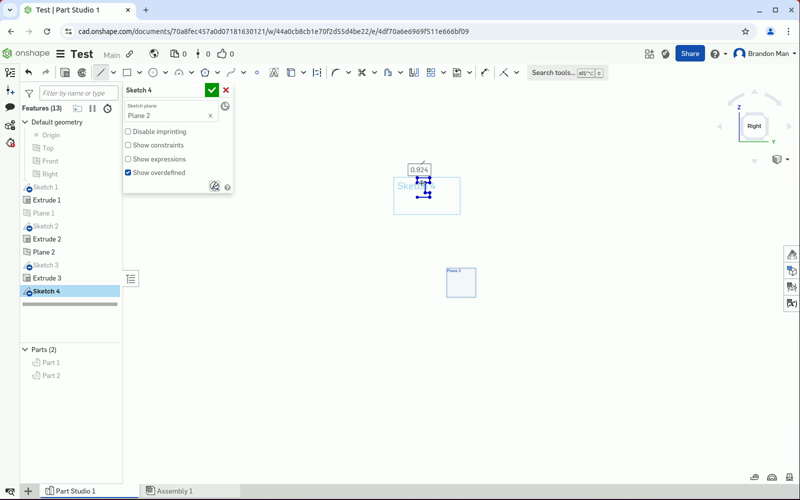
key_down(shift)
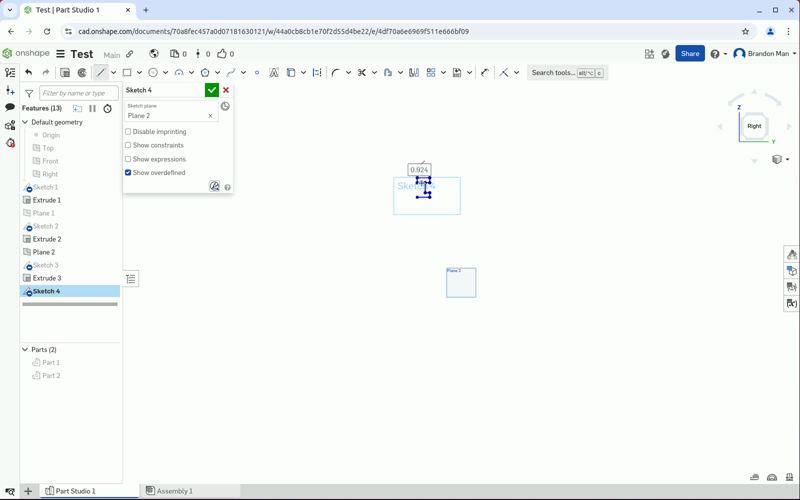
mouse_move(451, 182)
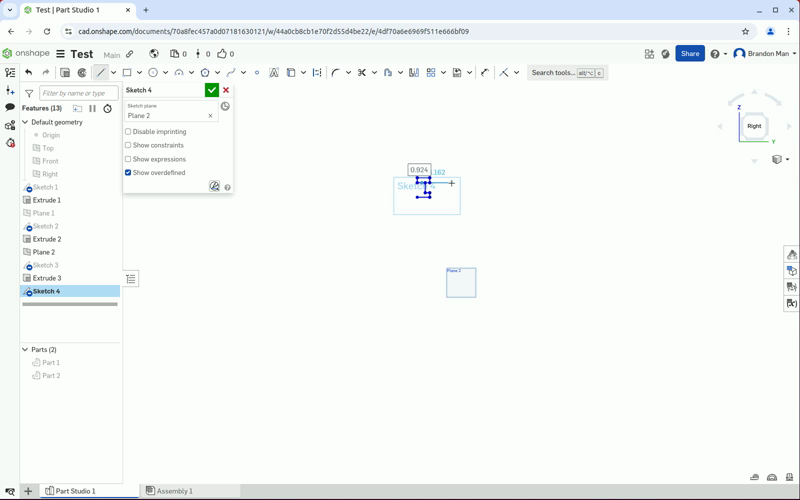
mouse_move(421, 192)
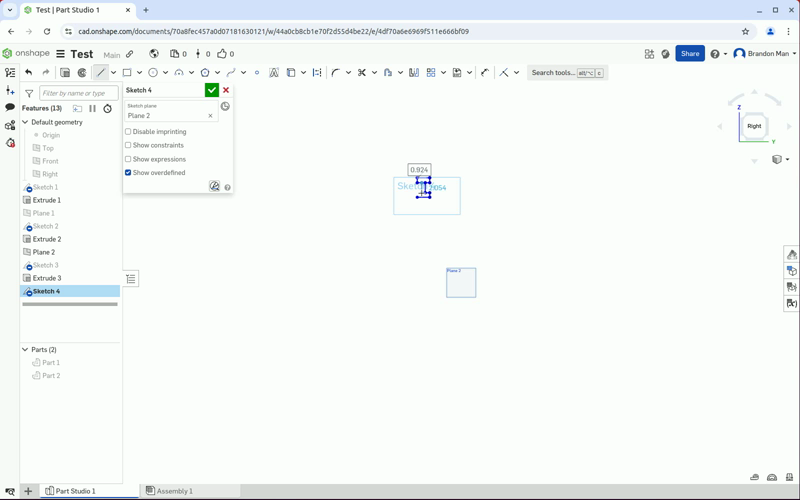
scroll(6)
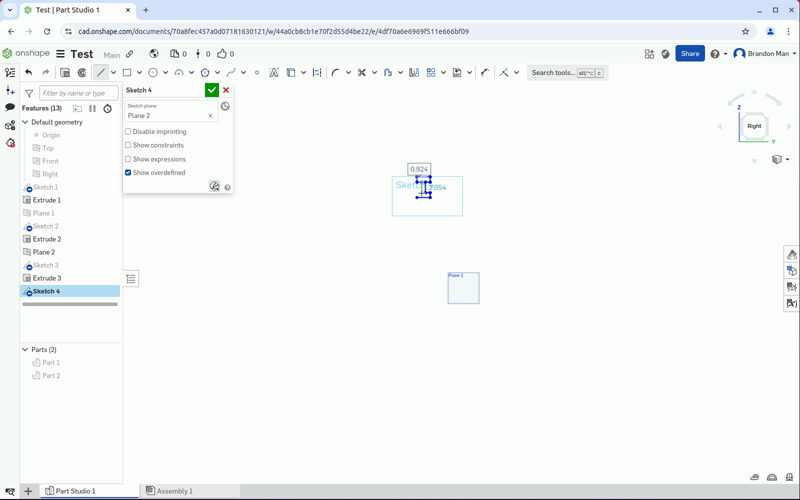
scroll(6)
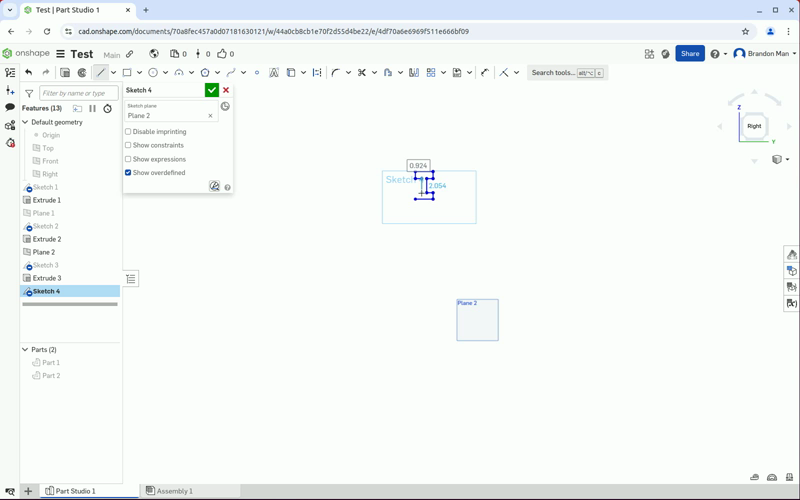
scroll(6)
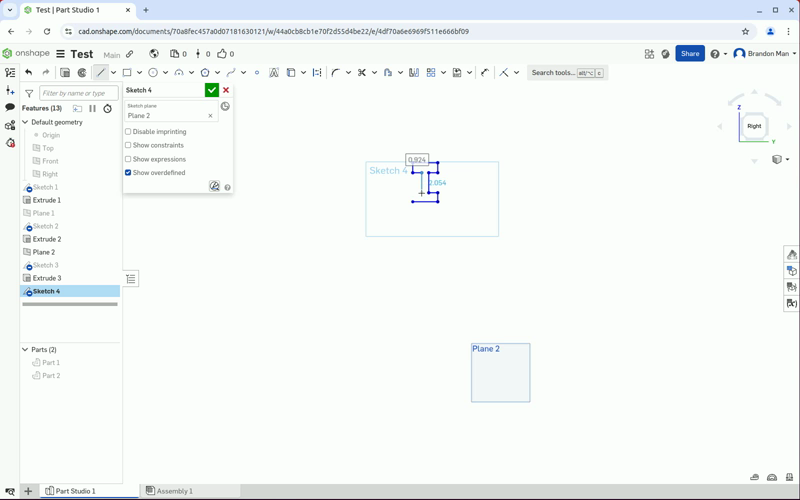
scroll(6)
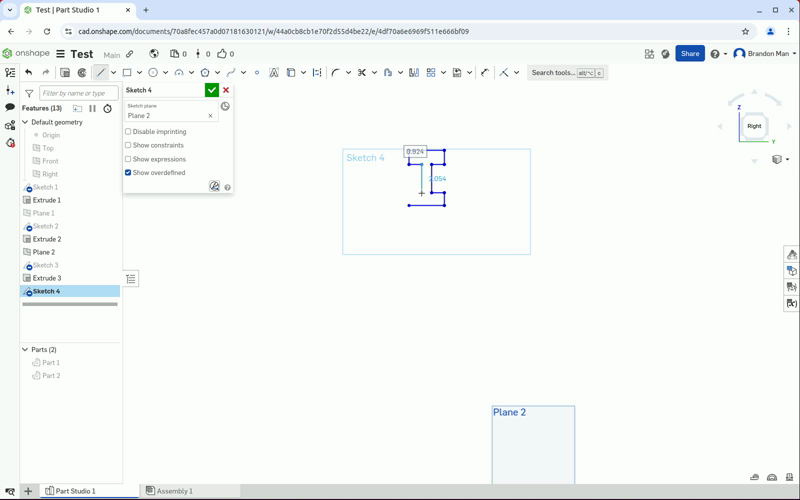
scroll(6)
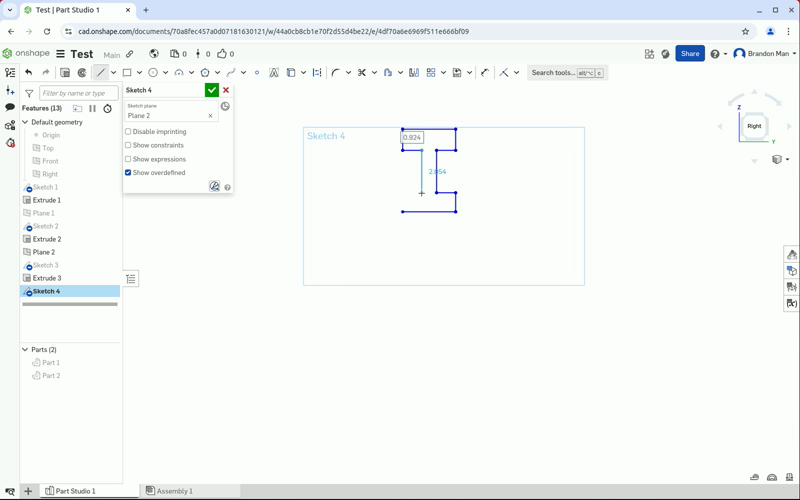
scroll(6)
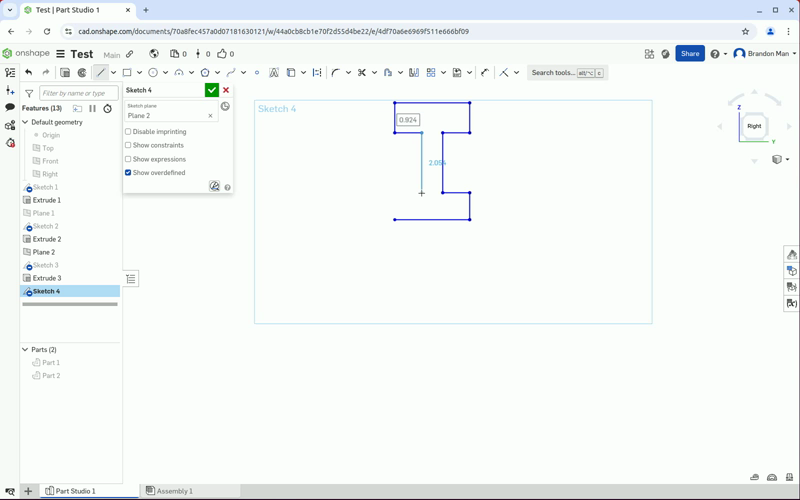
scroll(6)
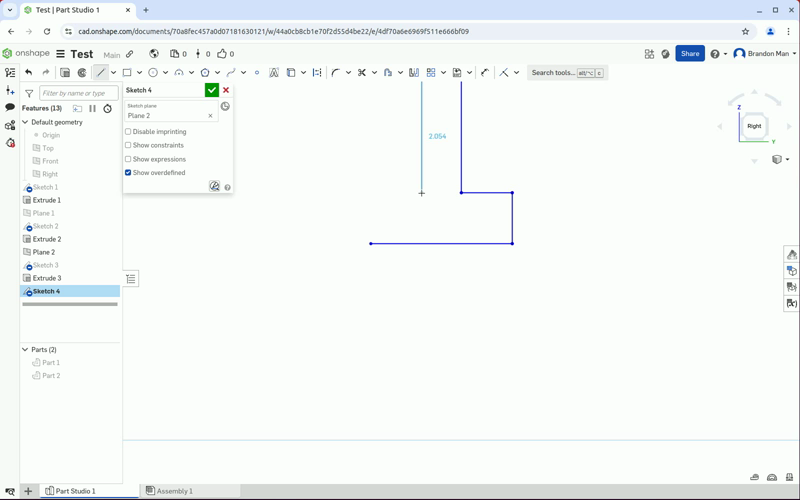
click(421, 192)
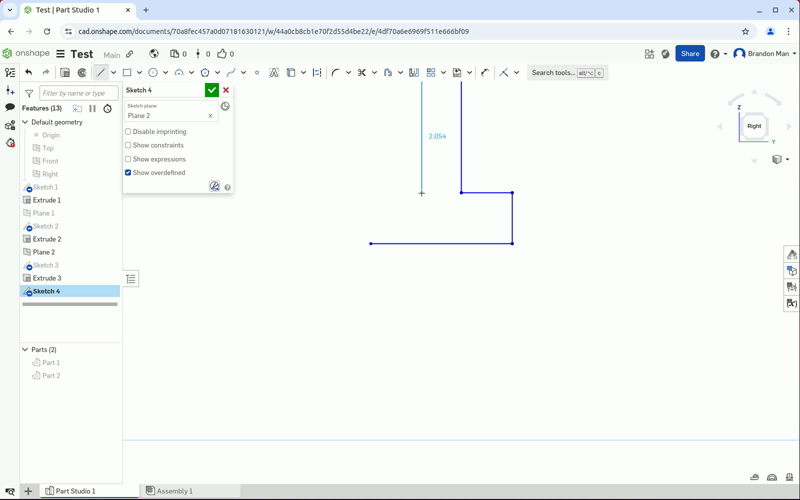
scroll(-6)
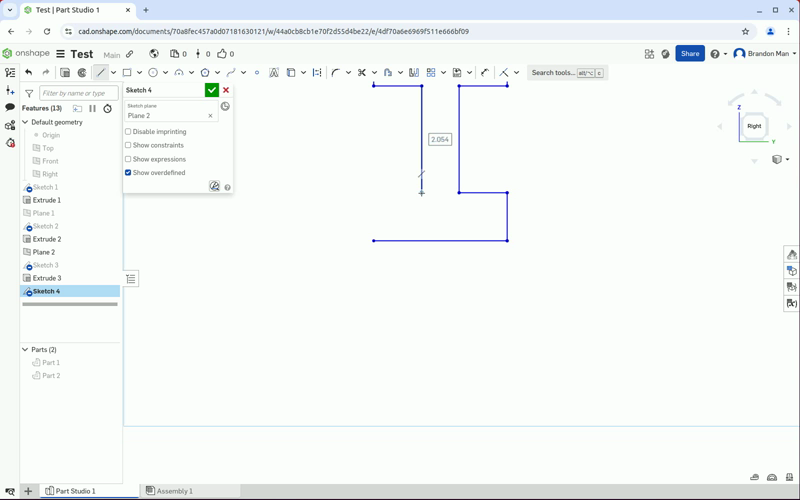
scroll(-6)
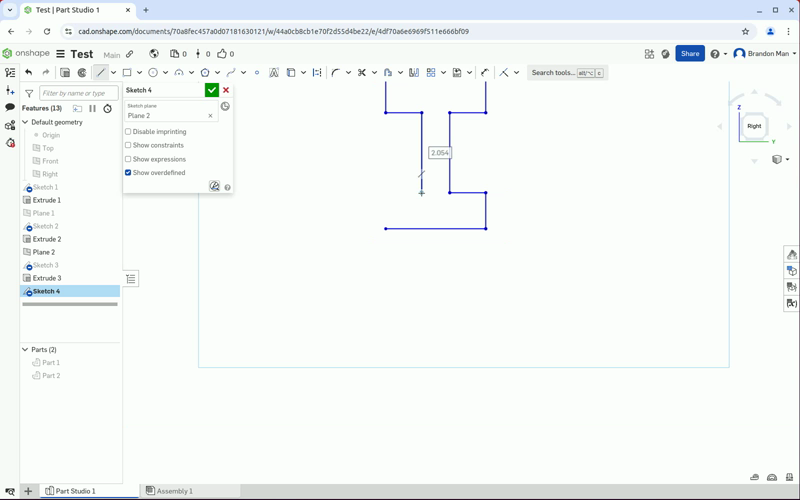
scroll(-6)
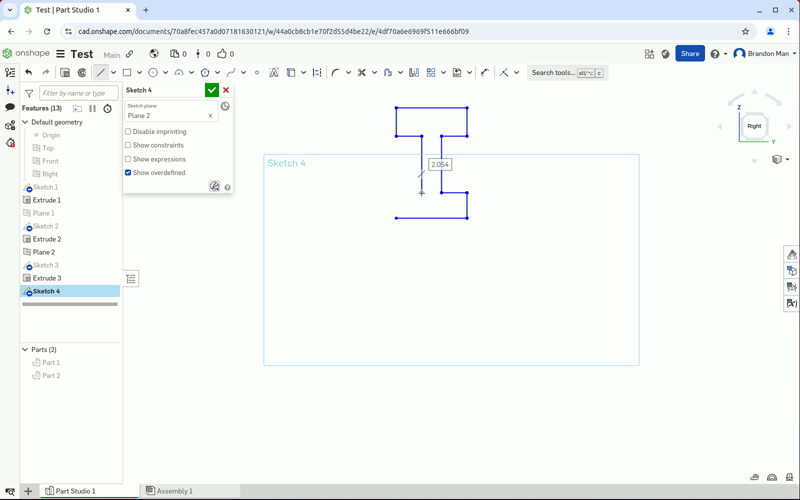
scroll(-6)
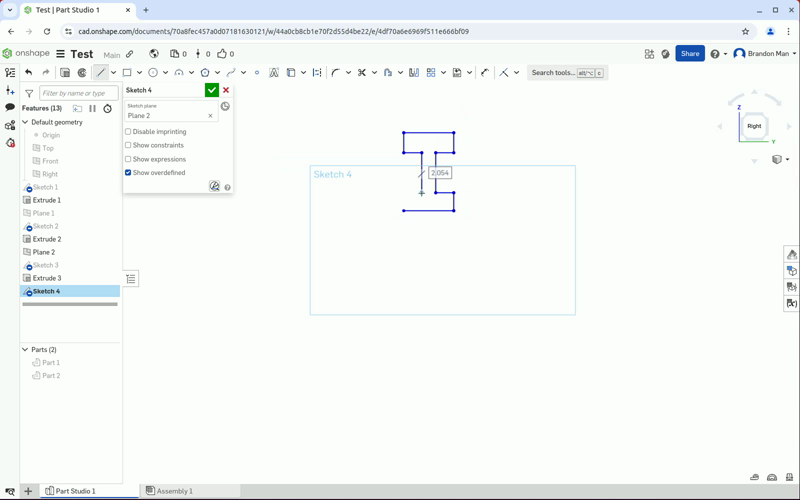
scroll(-6)
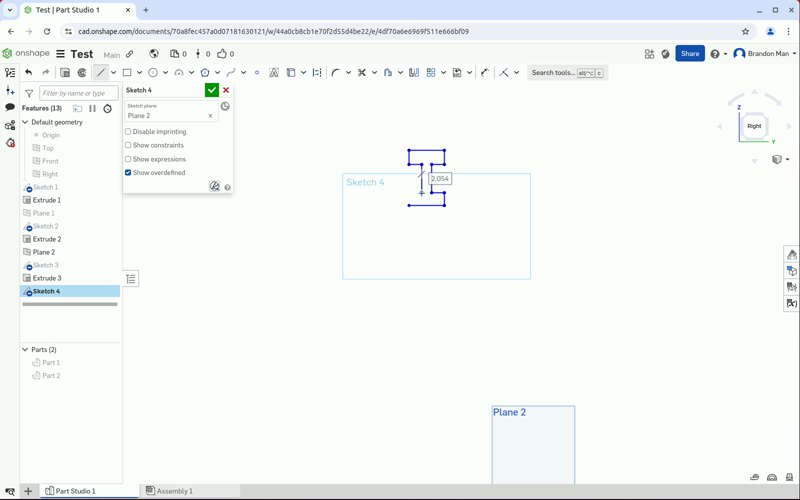
scroll(-6)
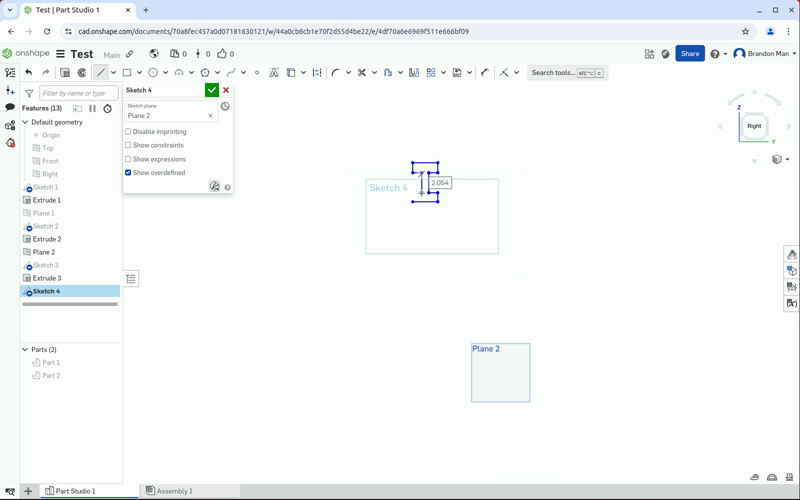
scroll(-6)
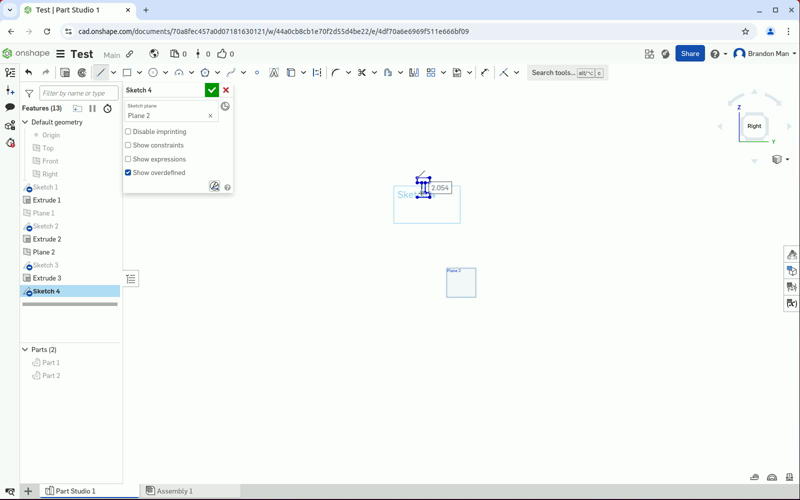
key_up(shift)
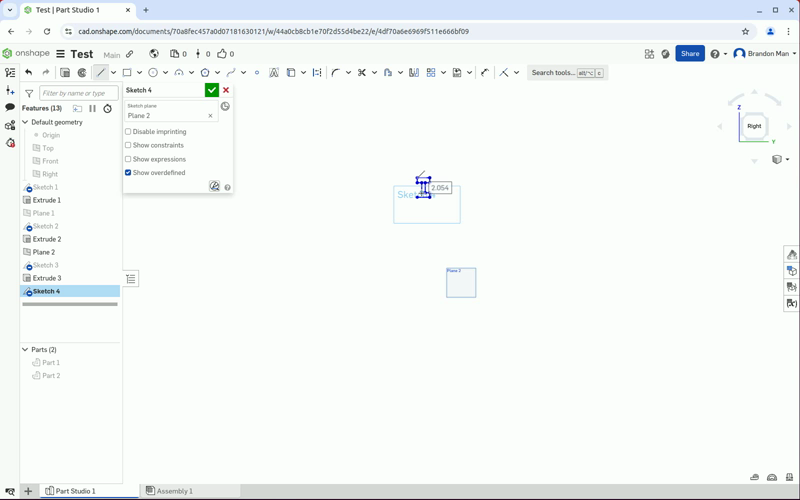
key_down(shift)
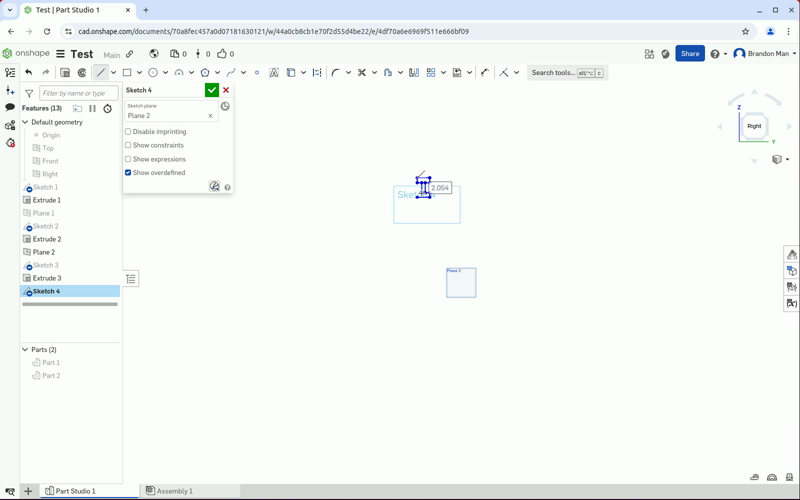
mouse_move(451, 192)
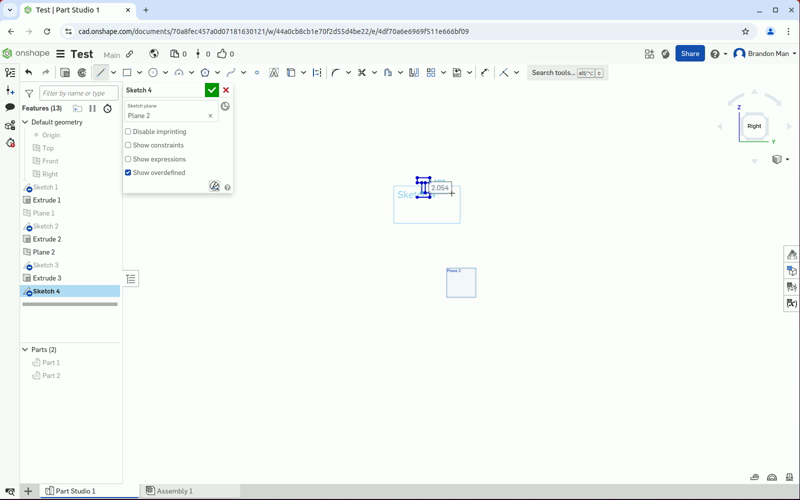
mouse_move(417, 192)
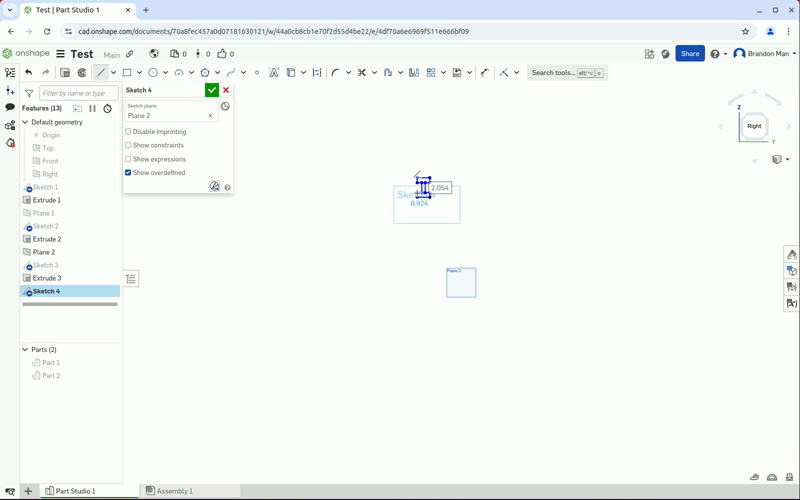
scroll(6)
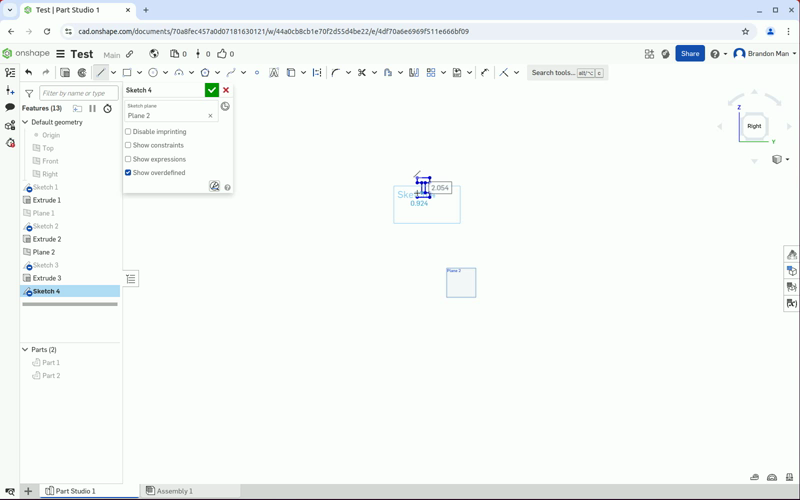
scroll(6)
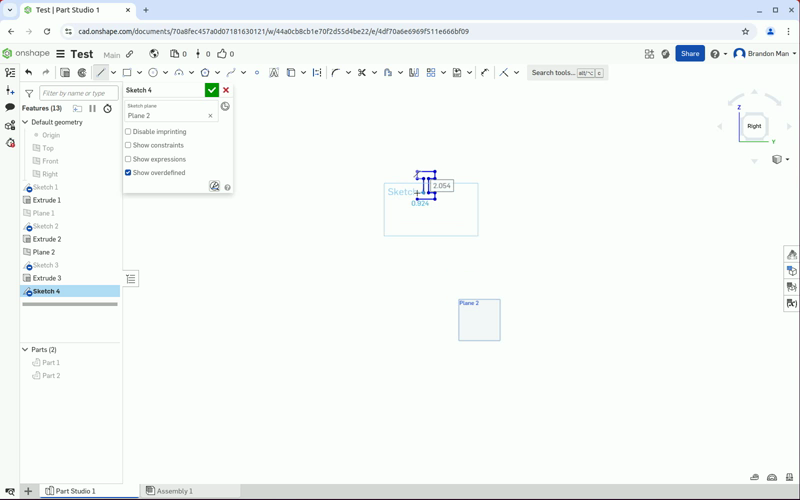
scroll(6)
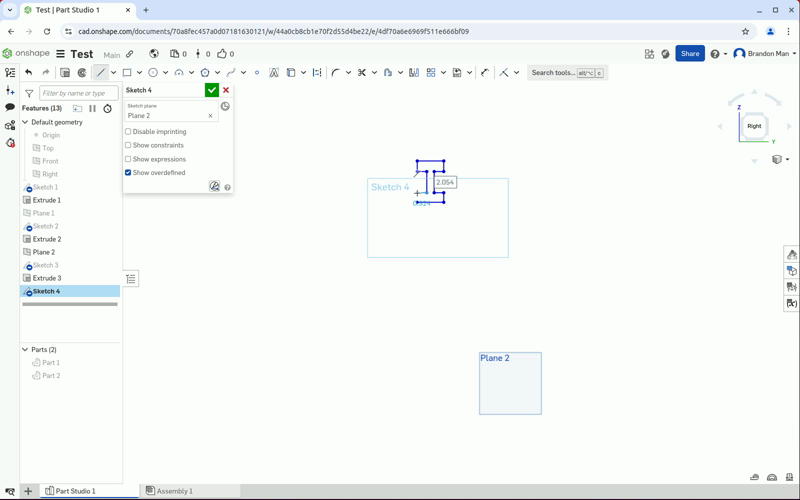
scroll(6)
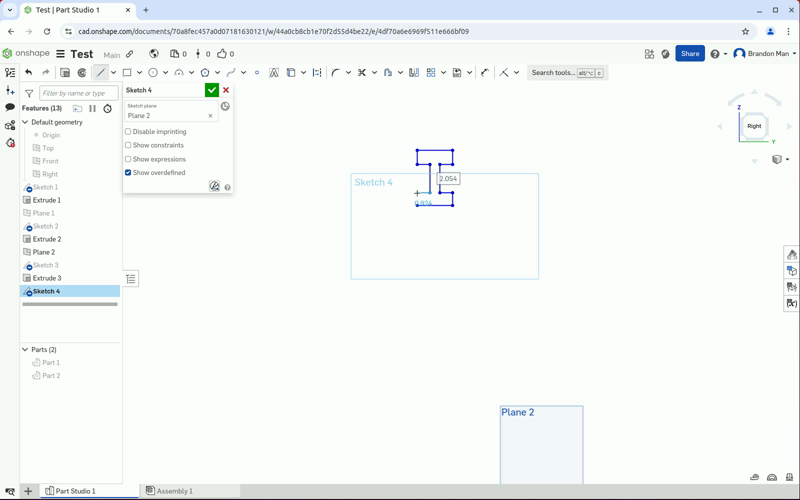
scroll(6)
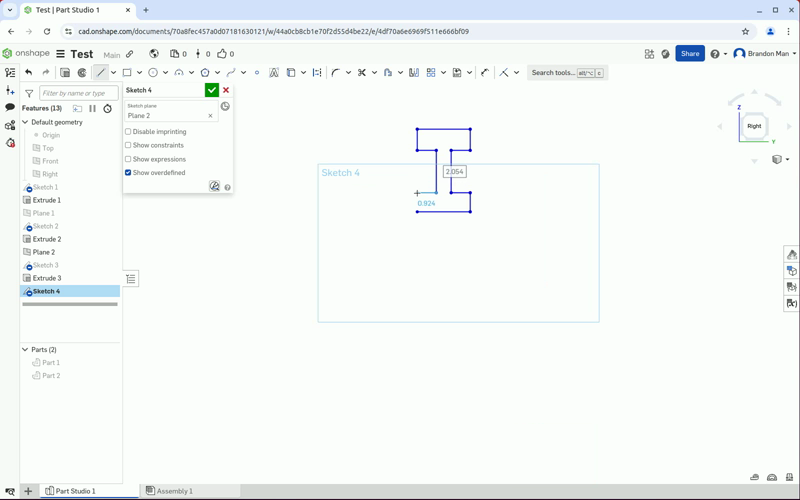
scroll(6)
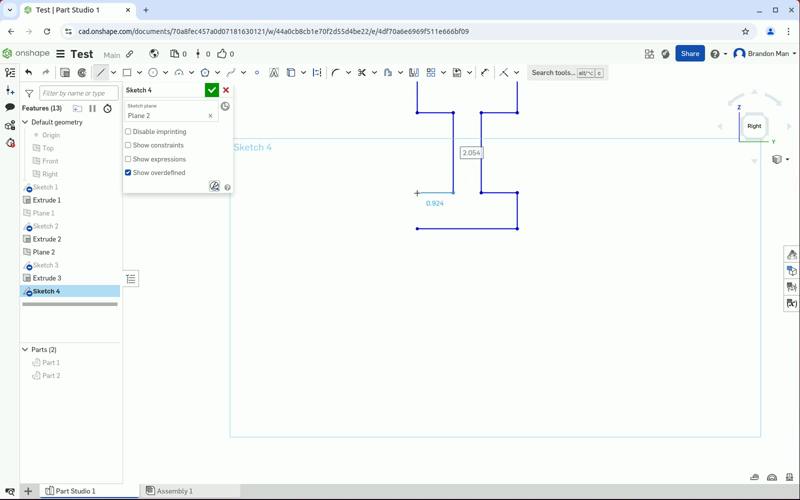
scroll(6)
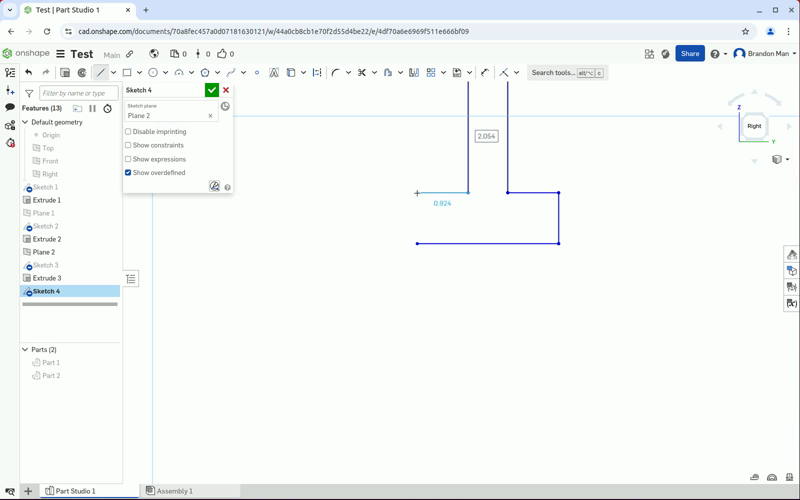
click(417, 192)
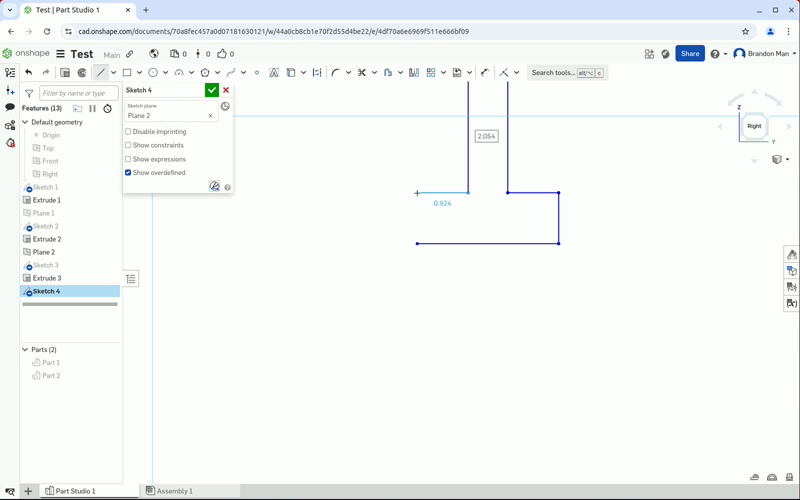
scroll(-6)
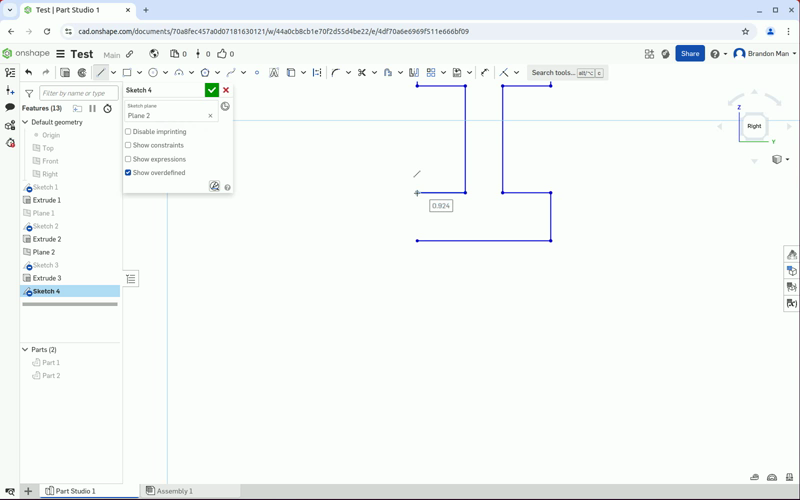
scroll(-6)
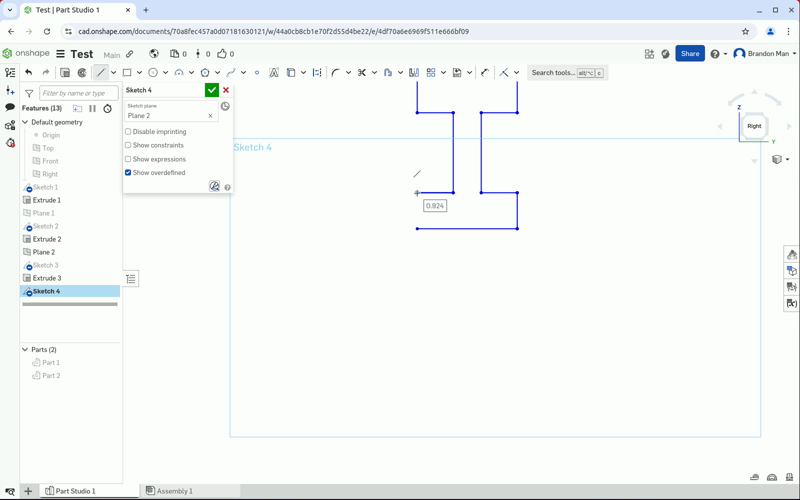
scroll(-6)
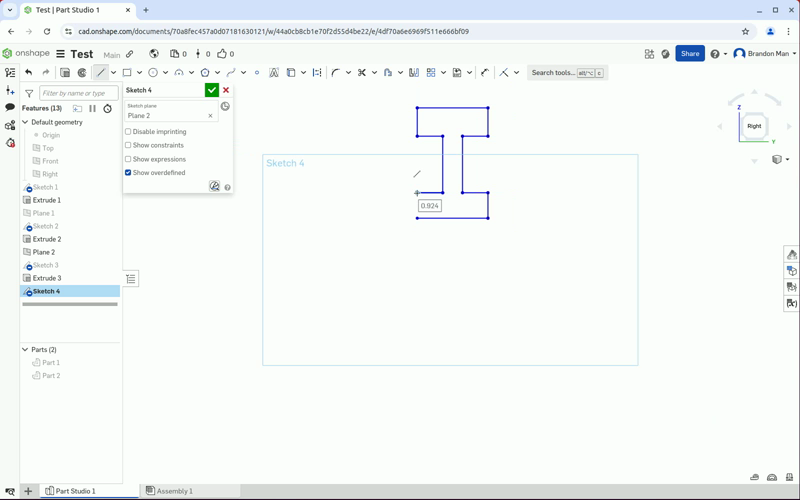
scroll(-6)
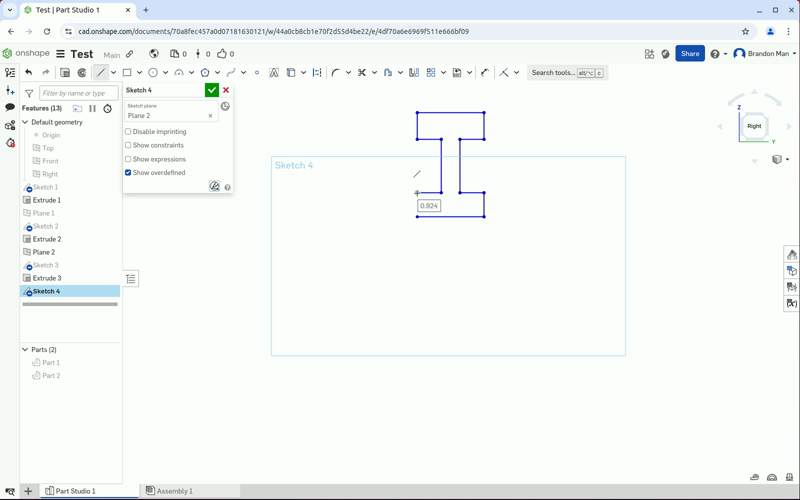
scroll(-6)
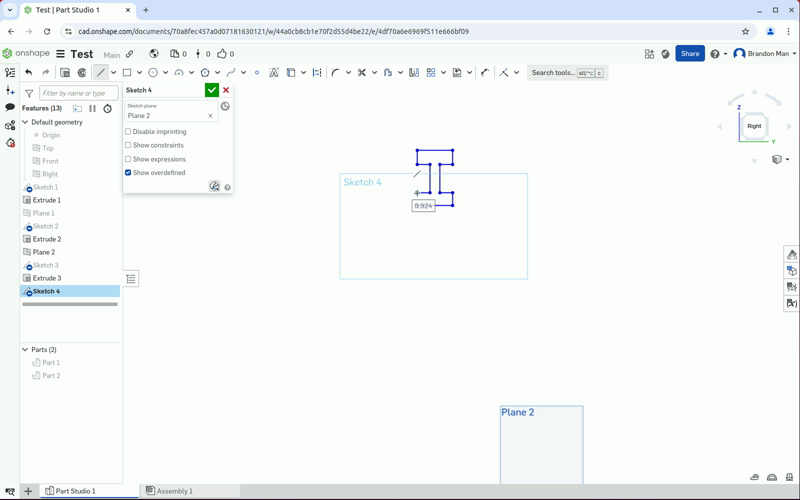
scroll(-6)
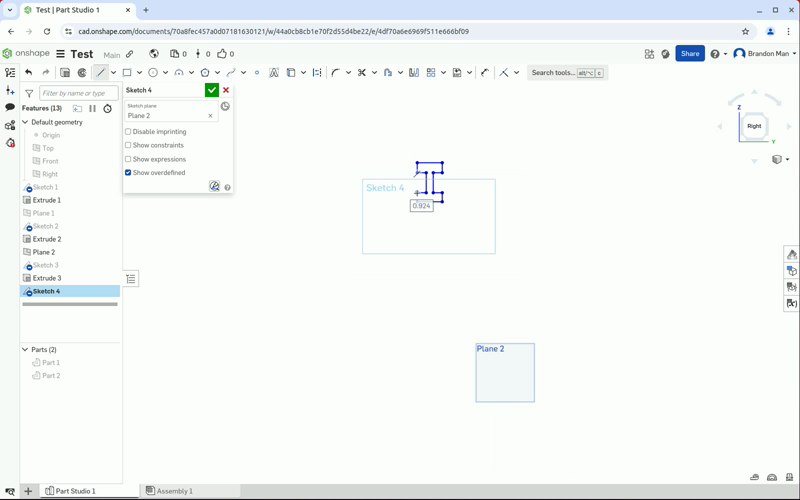
scroll(-6)
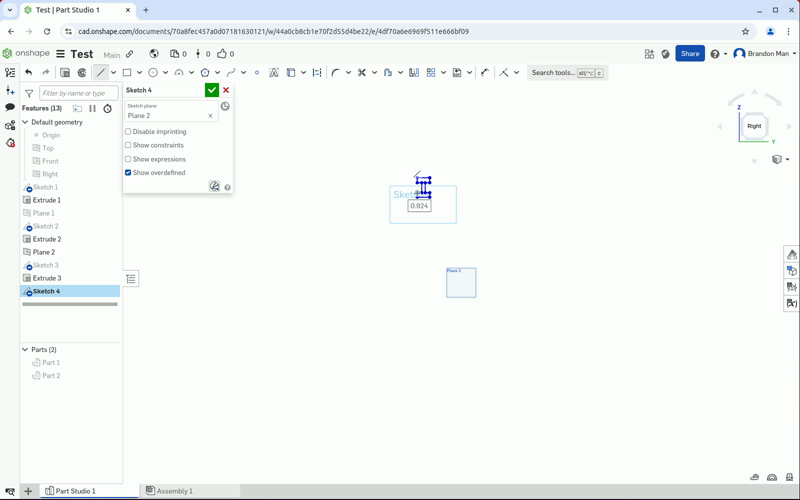
key_up(shift)
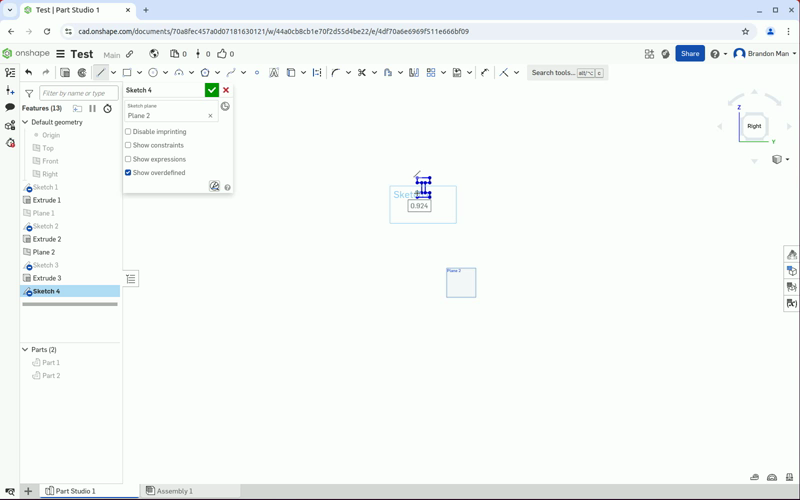
mouse_move(447, 192)
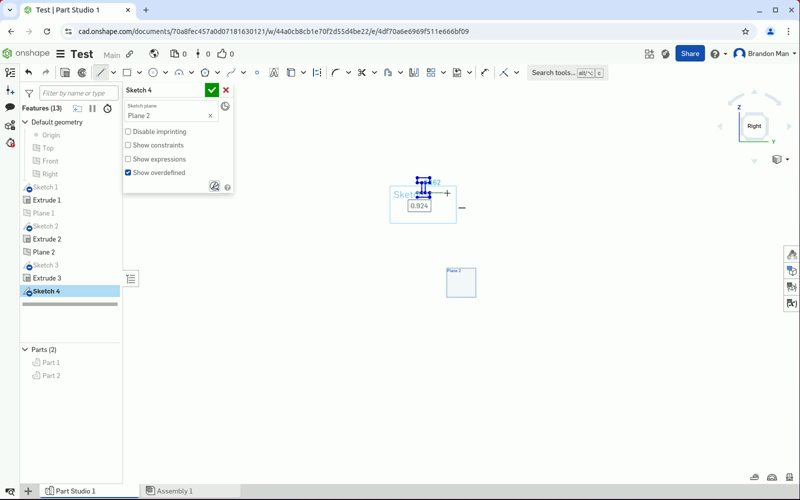
key_down(shift)
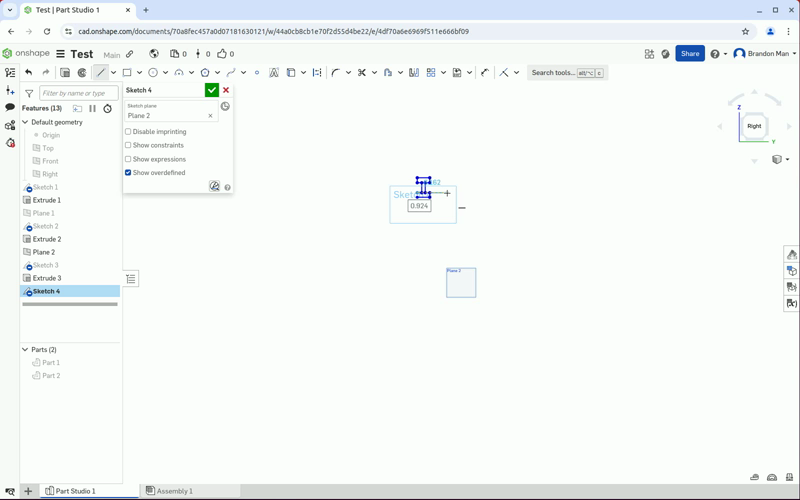
mouse_move(417, 197)
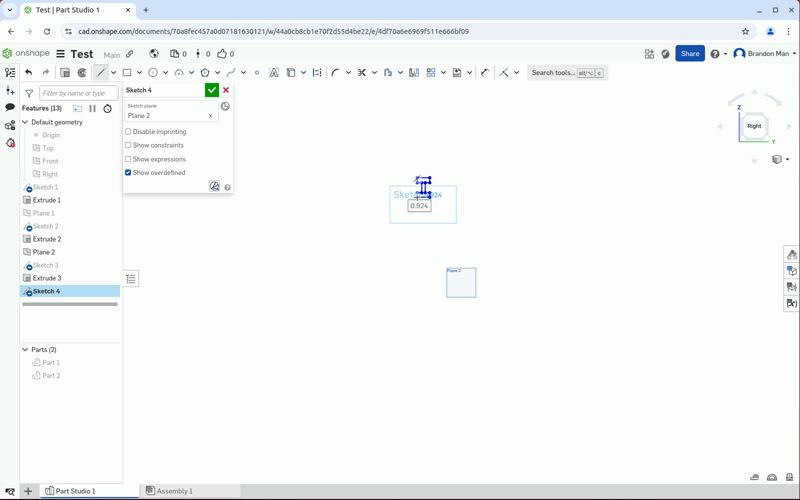
scroll(6)
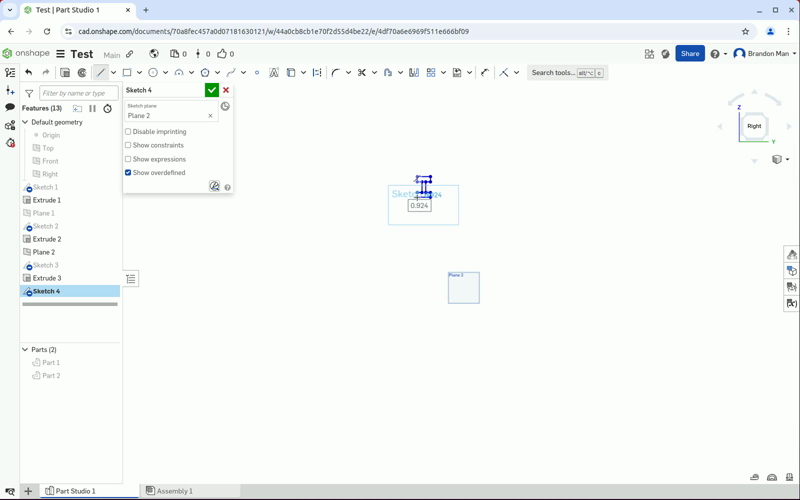
scroll(6)
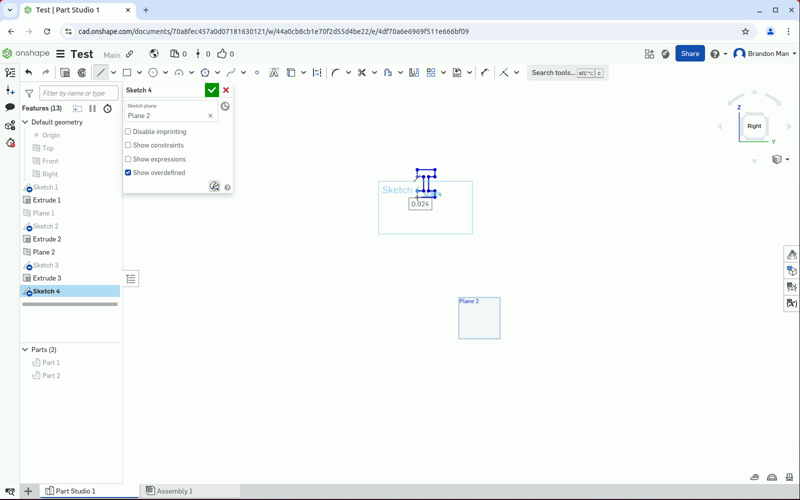
scroll(6)
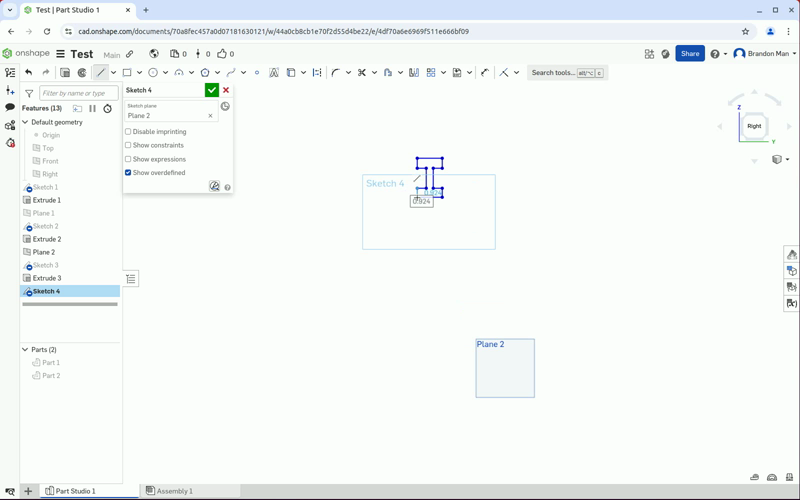
scroll(6)
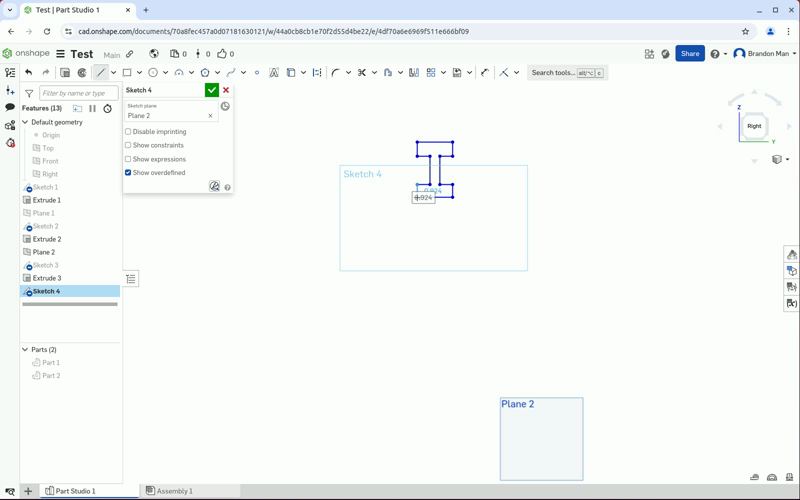
scroll(6)
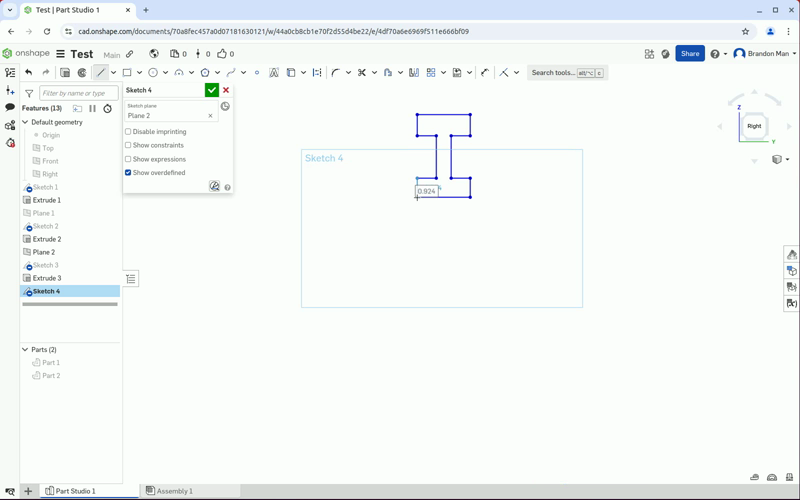
scroll(6)
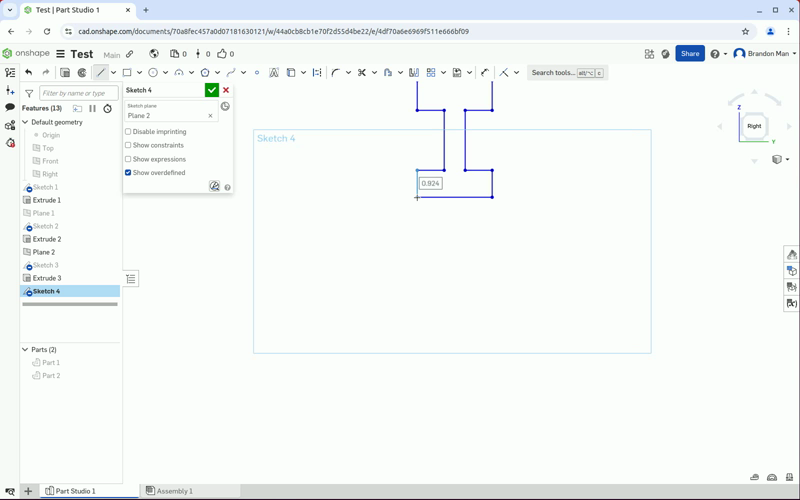
scroll(6)
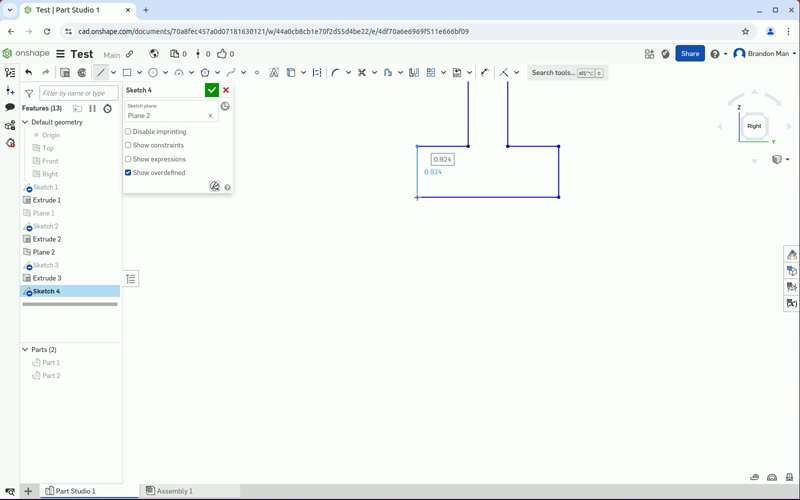
key_up(shift)
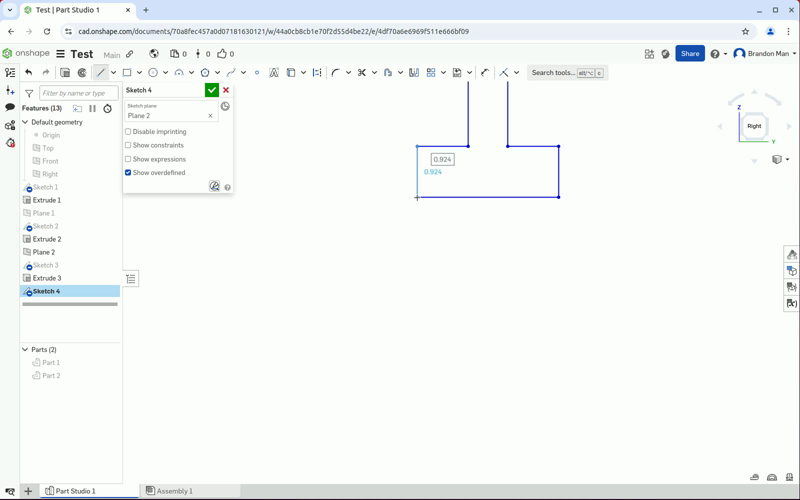
click(417, 197)
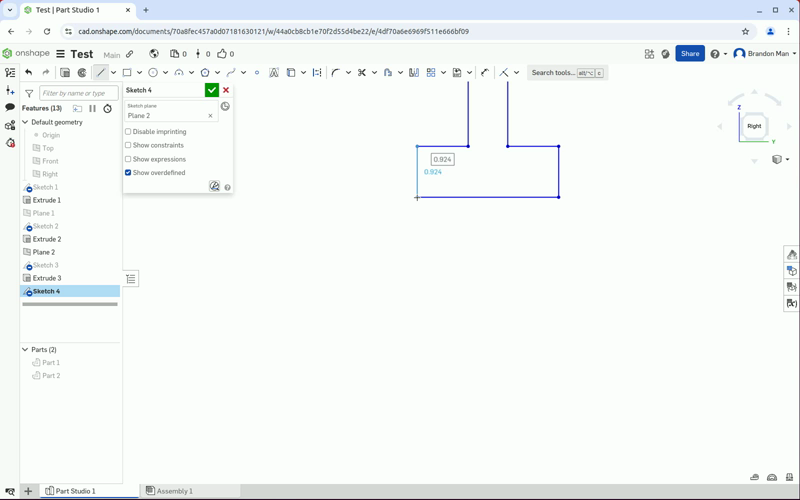
scroll(-6)
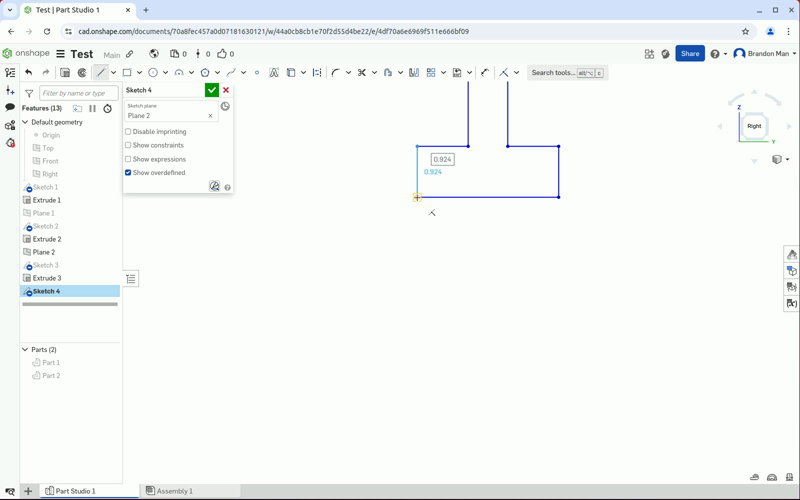
scroll(-6)
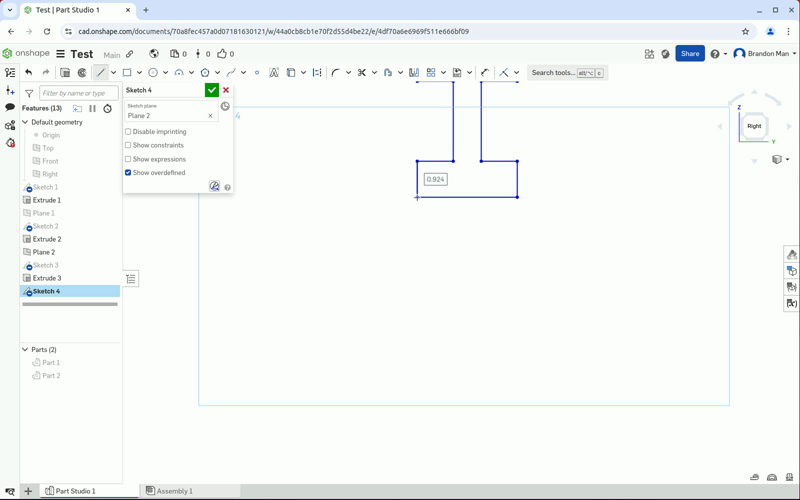
scroll(-6)
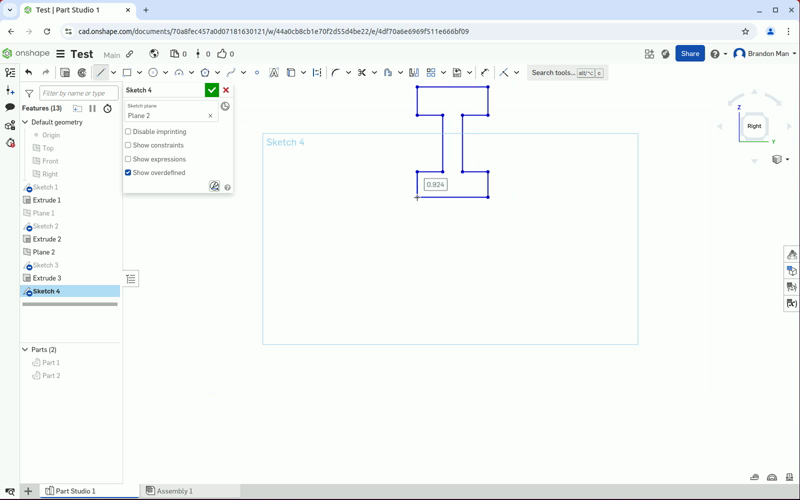
scroll(-6)
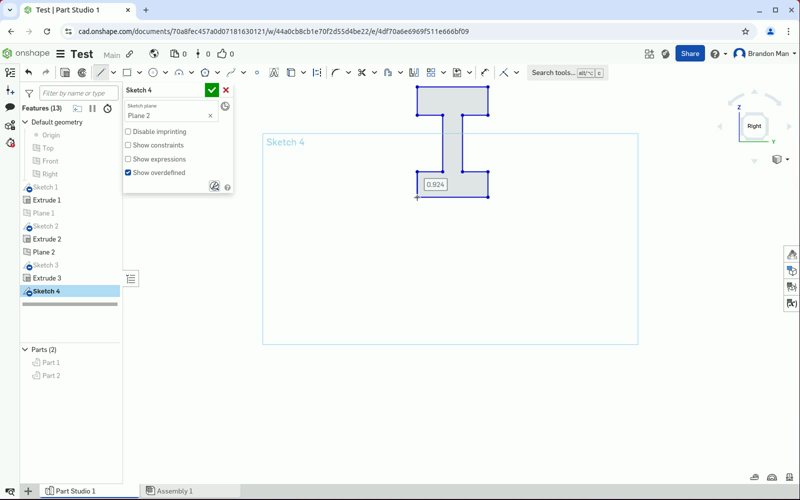
scroll(-6)
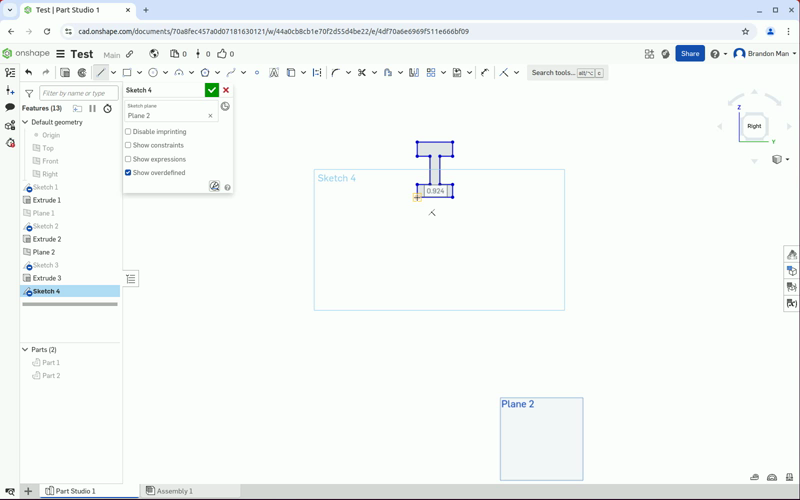
scroll(-6)
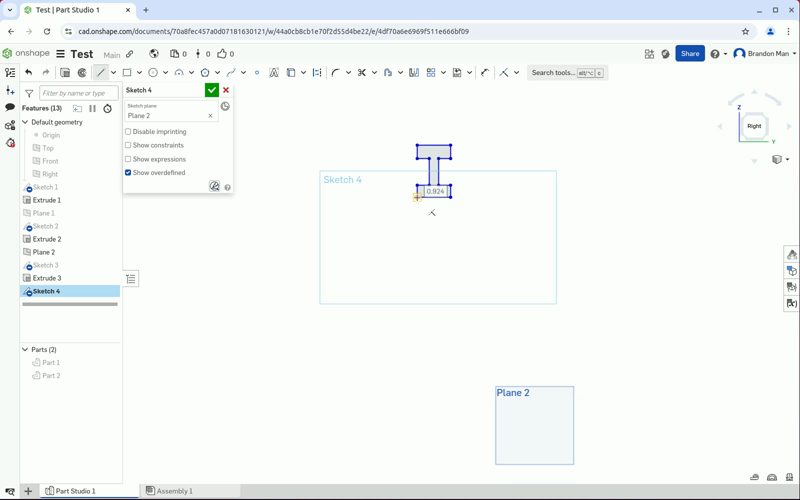
scroll(-6)
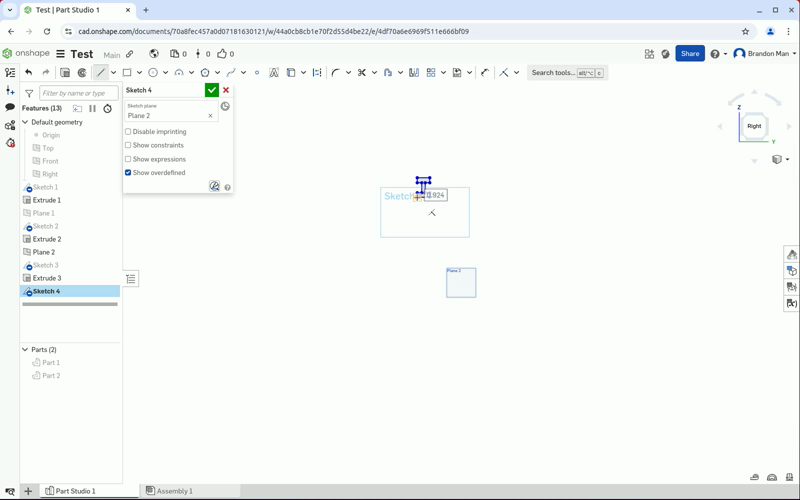
key(esc)
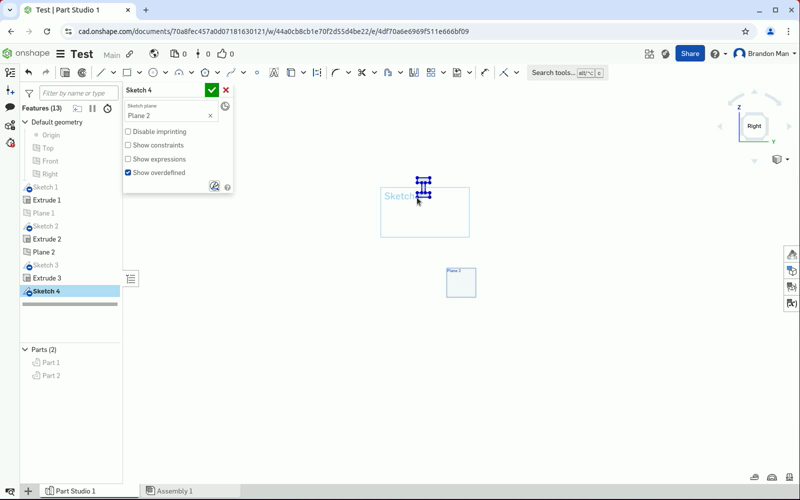
mouse_move(425, 181)
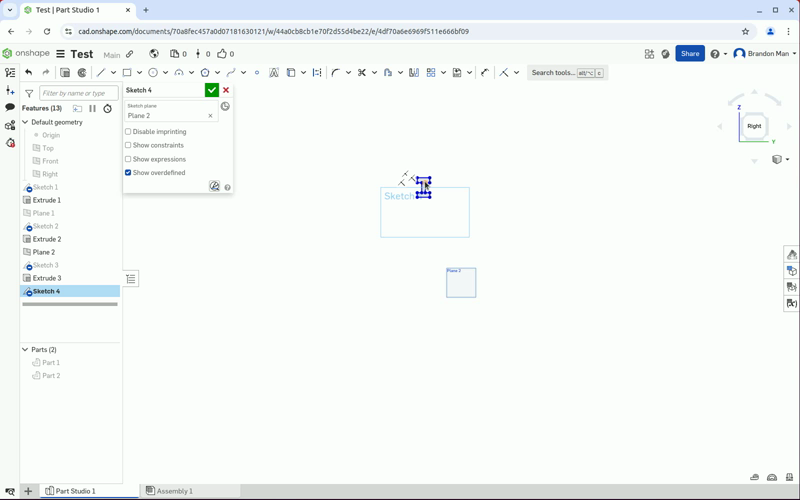
scroll(6)
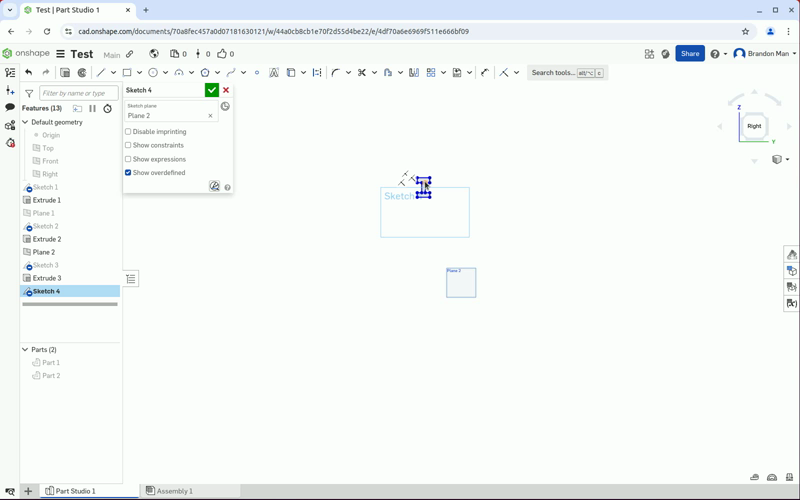
scroll(6)
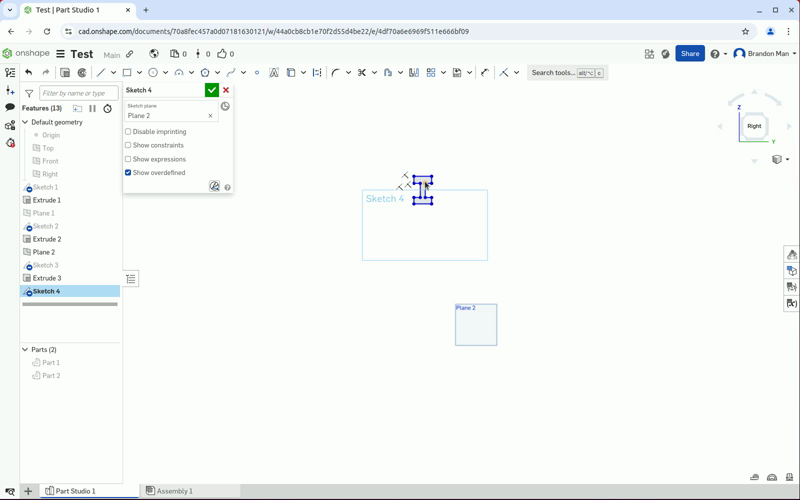
scroll(6)
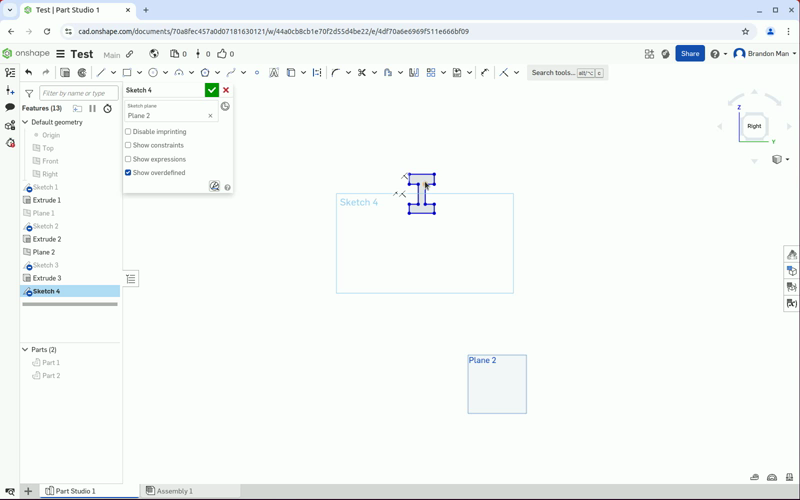
scroll(6)
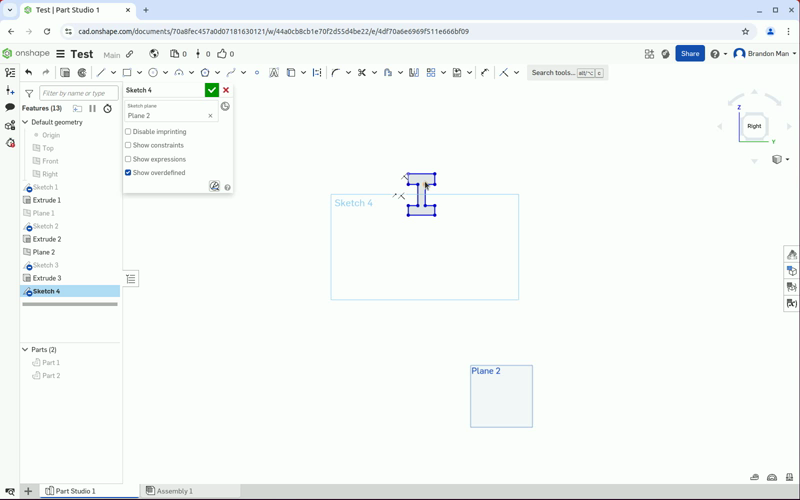
scroll(6)
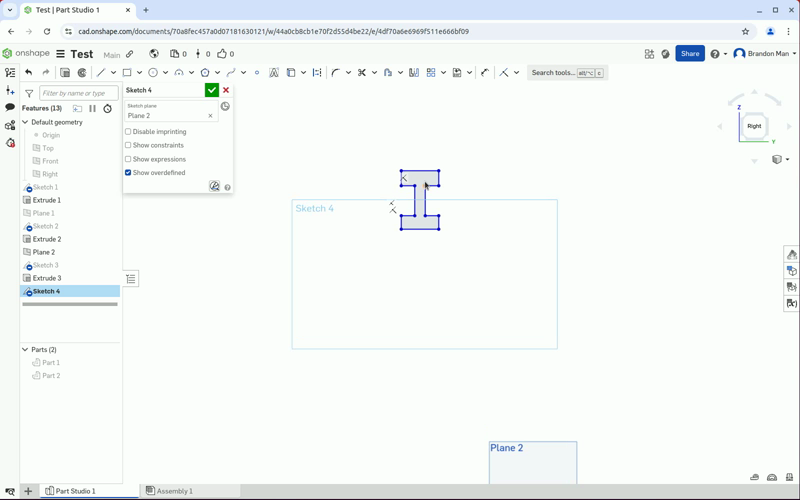
scroll(6)
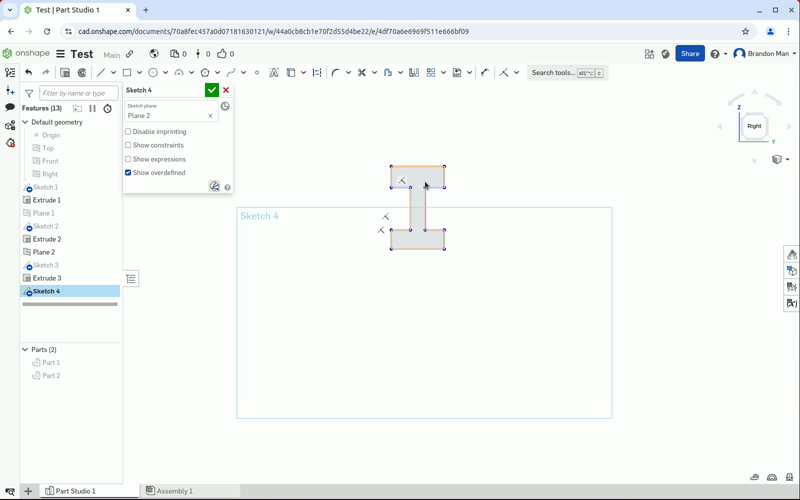
scroll(6)
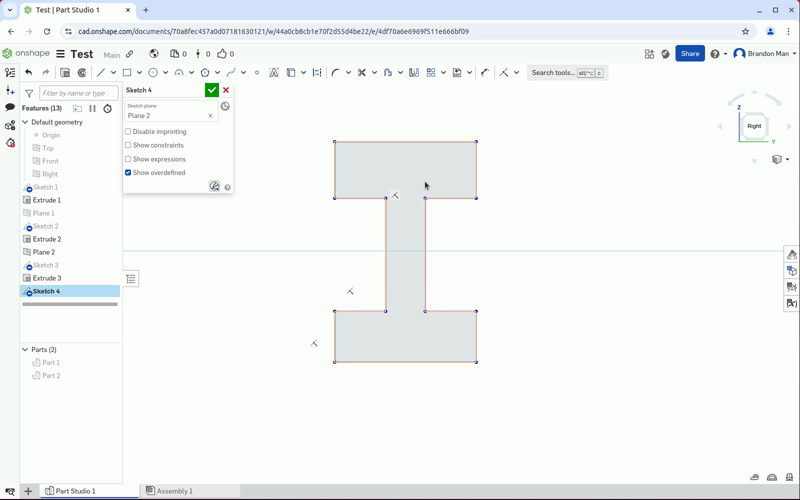
click(425, 181)
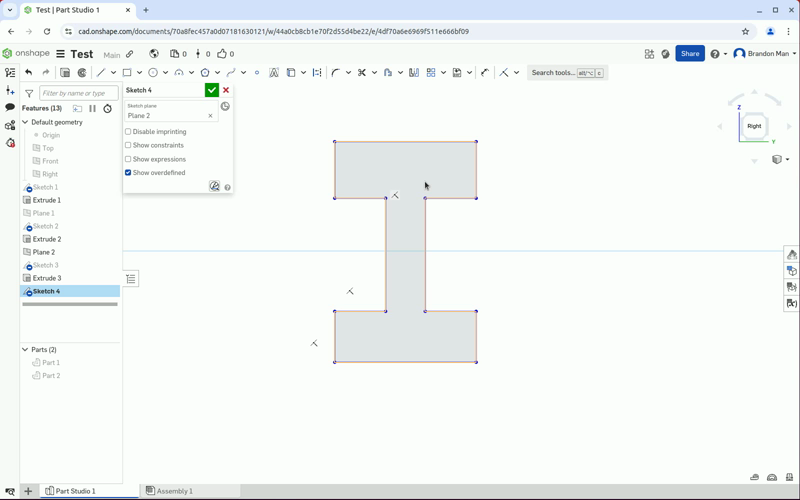
scroll(-6)
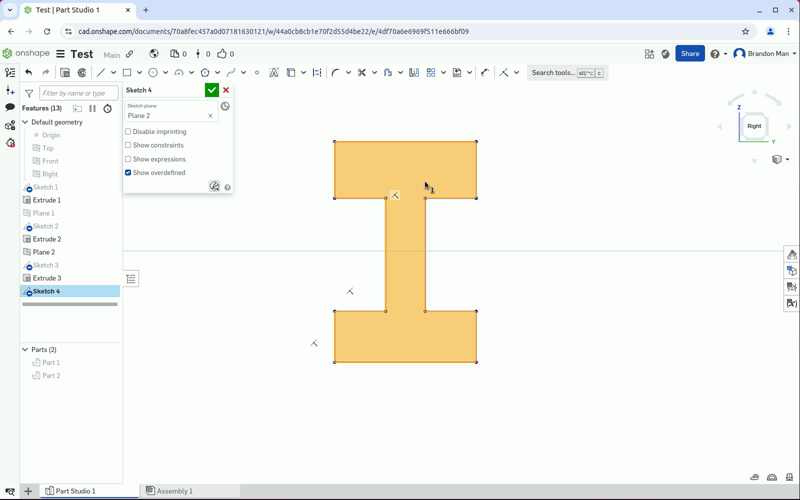
scroll(-6)
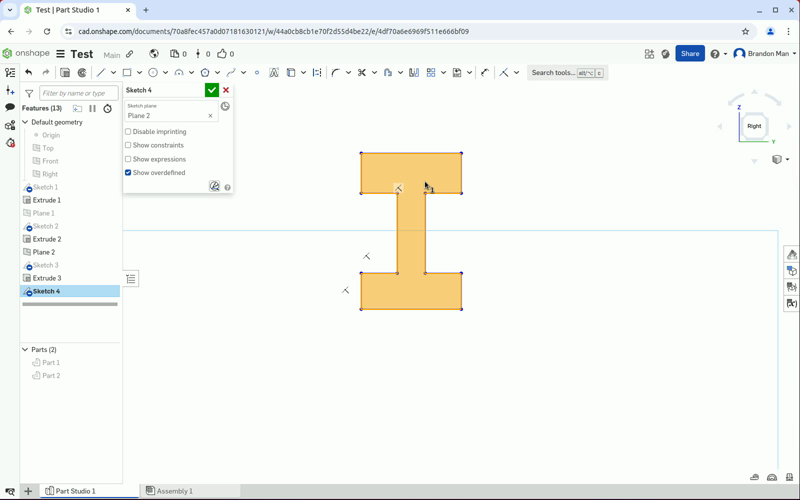
scroll(-6)
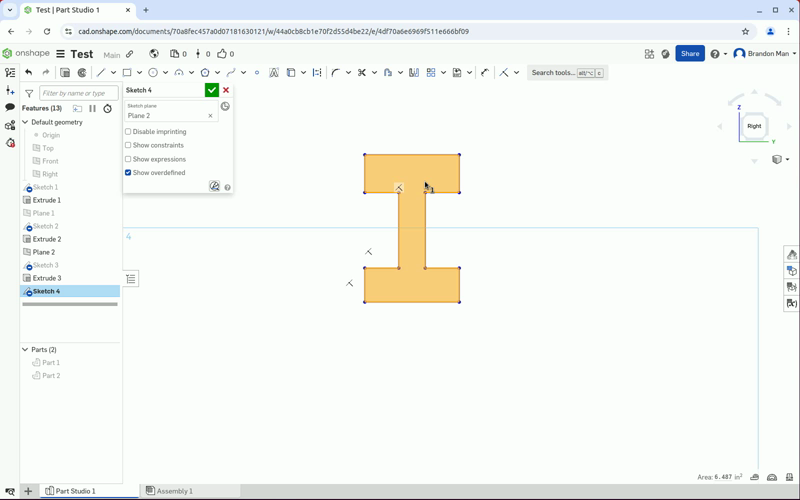
scroll(-6)
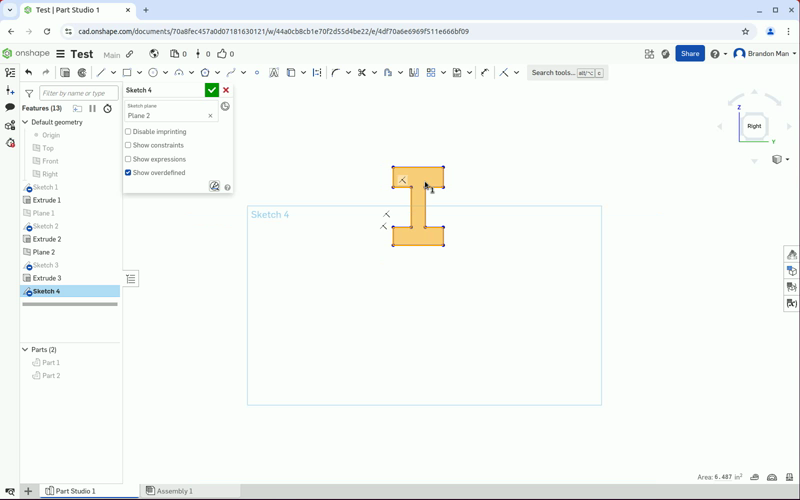
scroll(-6)
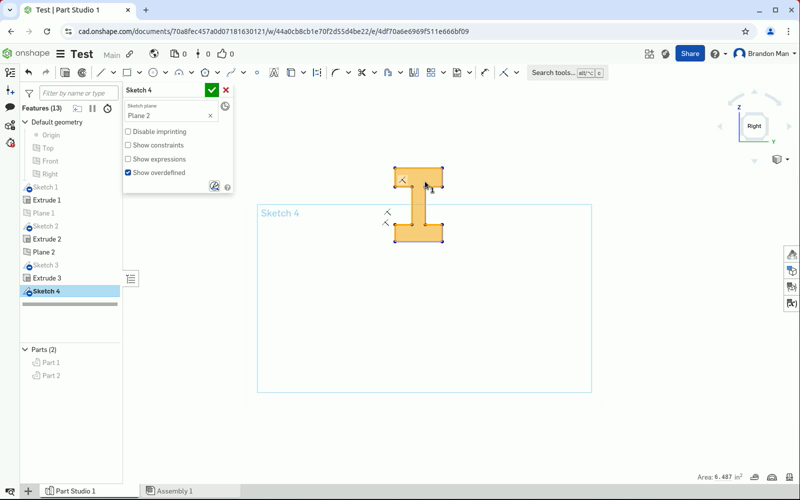
scroll(-6)
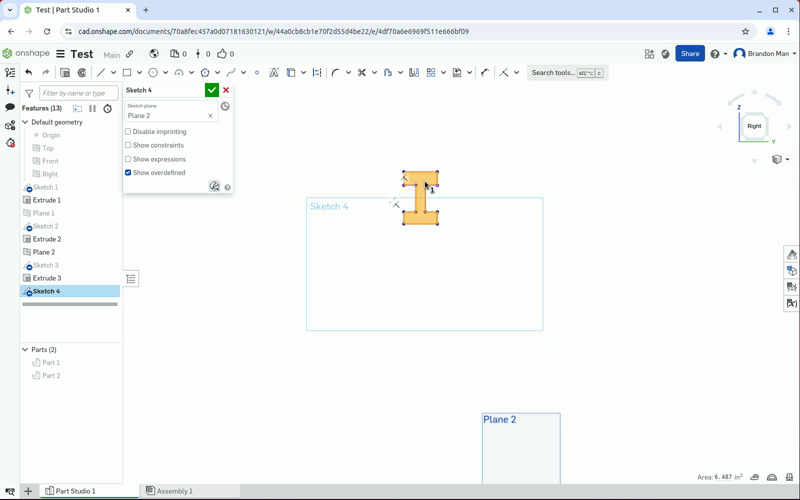
scroll(-6)
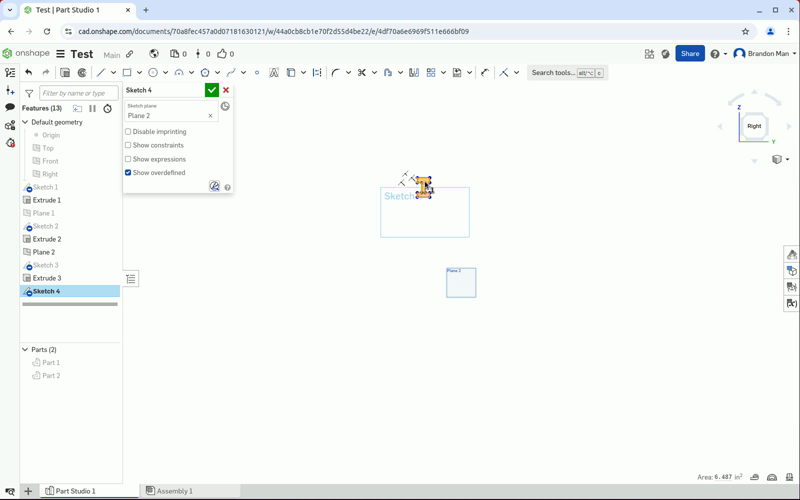
mouse_move(73, 352)
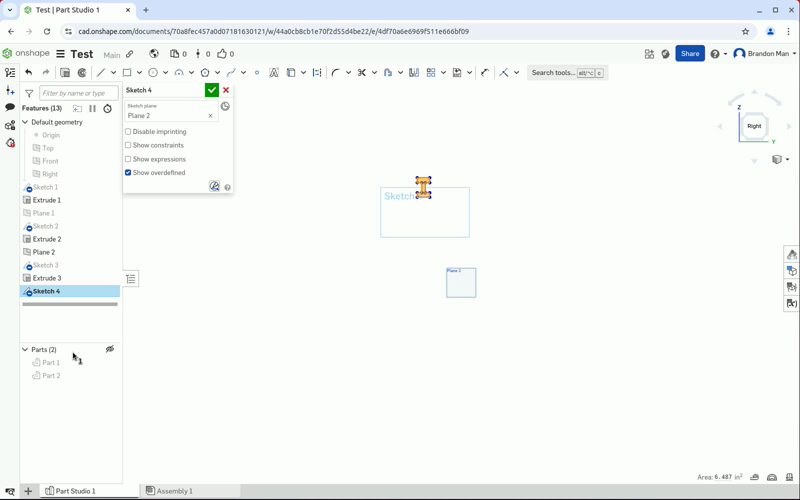
key(shift+y)
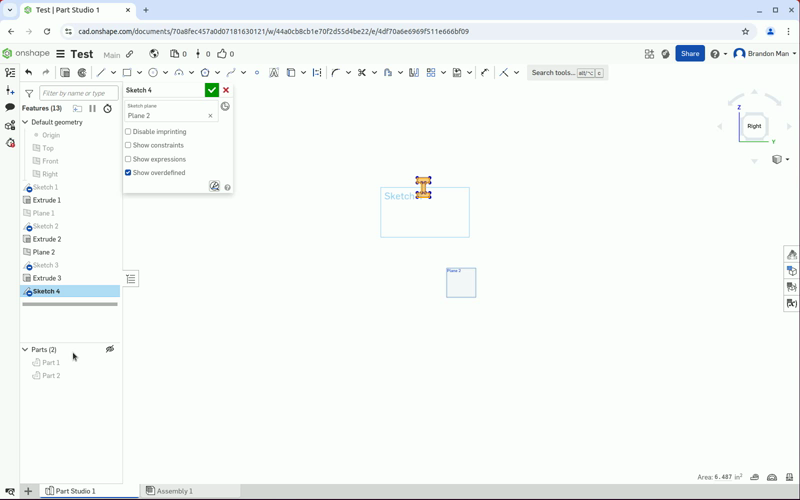
key(shift+e)
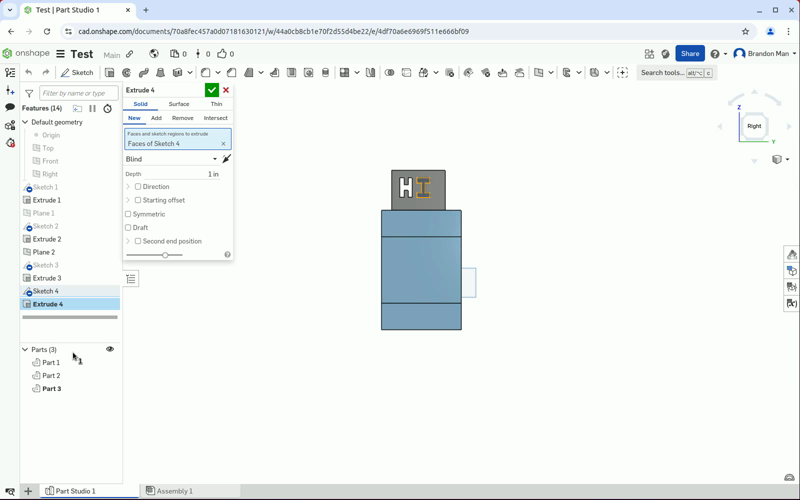
mouse_move(143, 106)
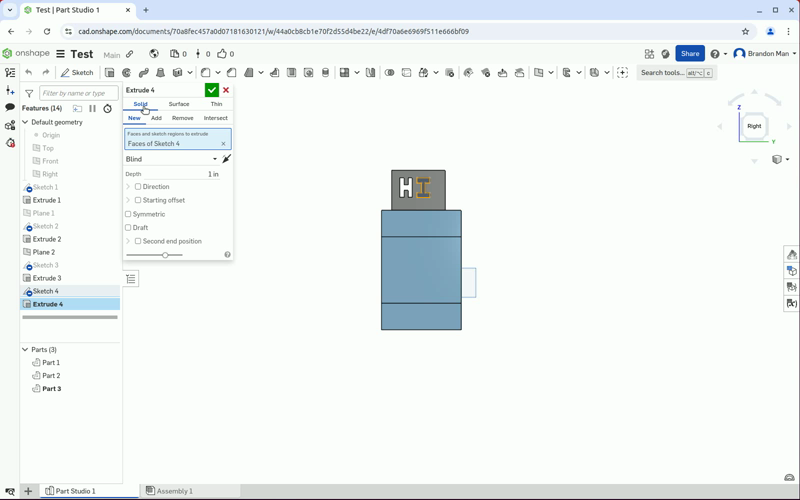
click(143, 106)
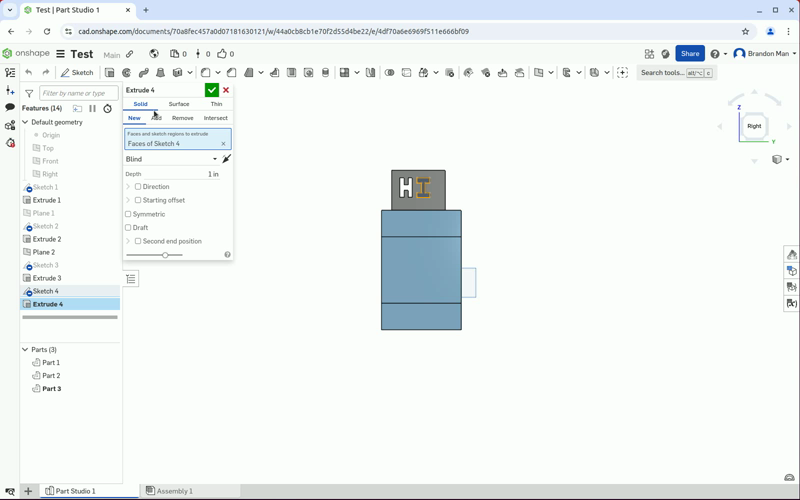
mouse_move(186, 120)
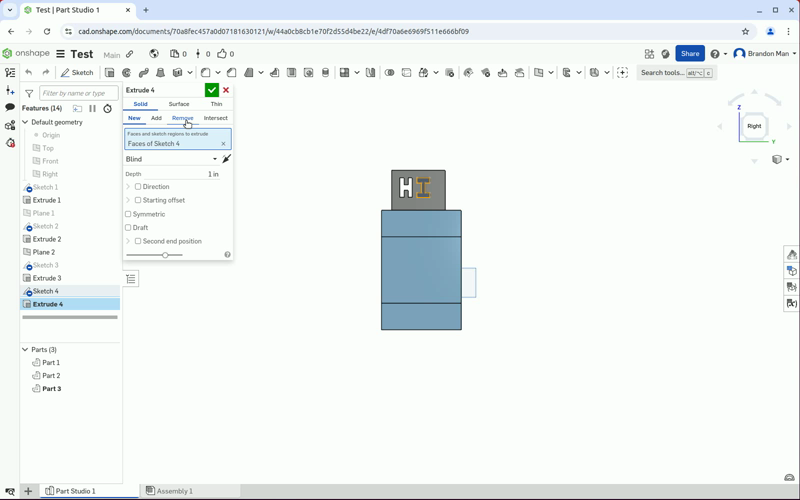
click(186, 120)
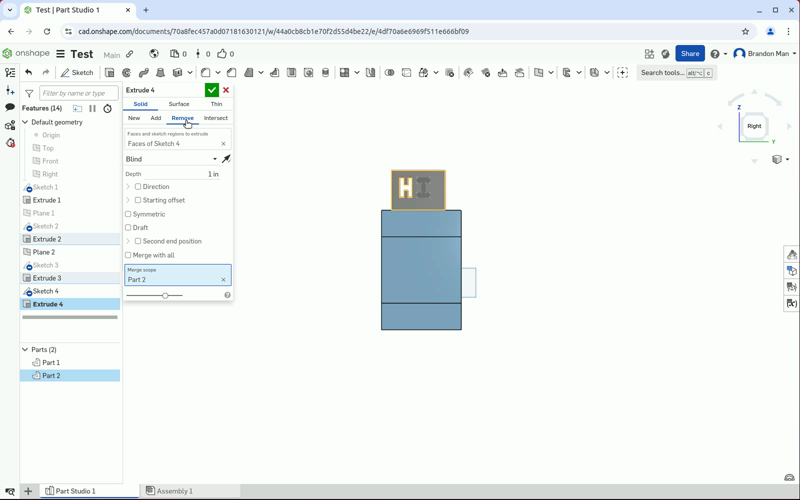
key(tab, 4)
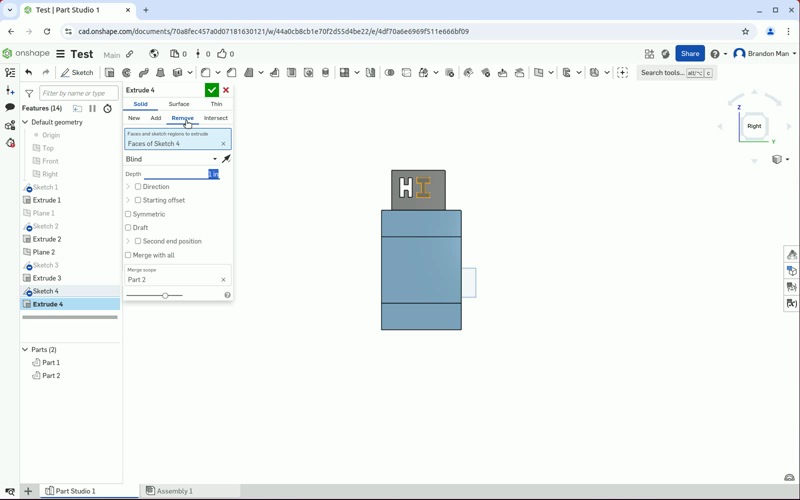
text(13.721)
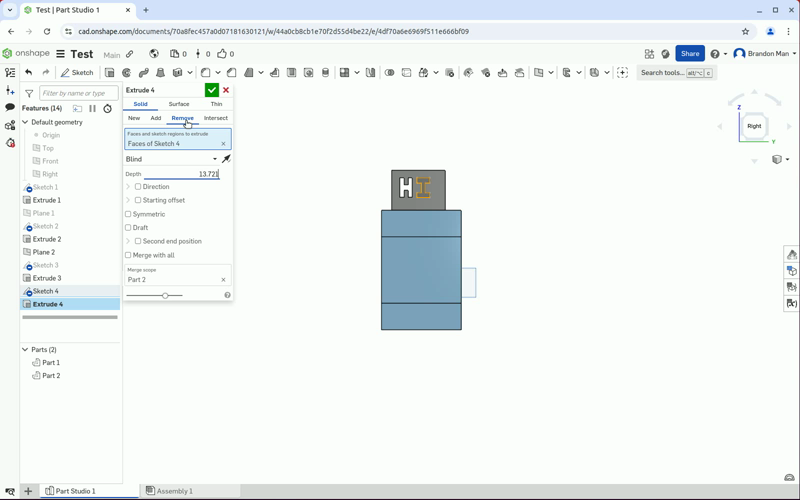
key(tab, 6)
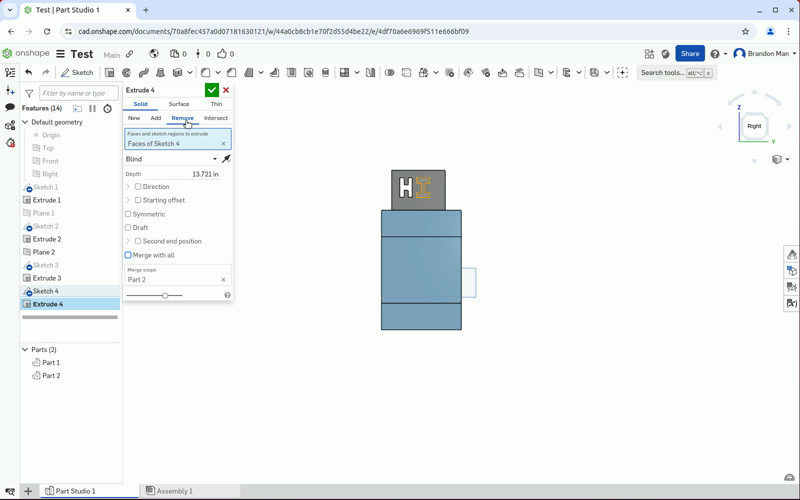
key(space)
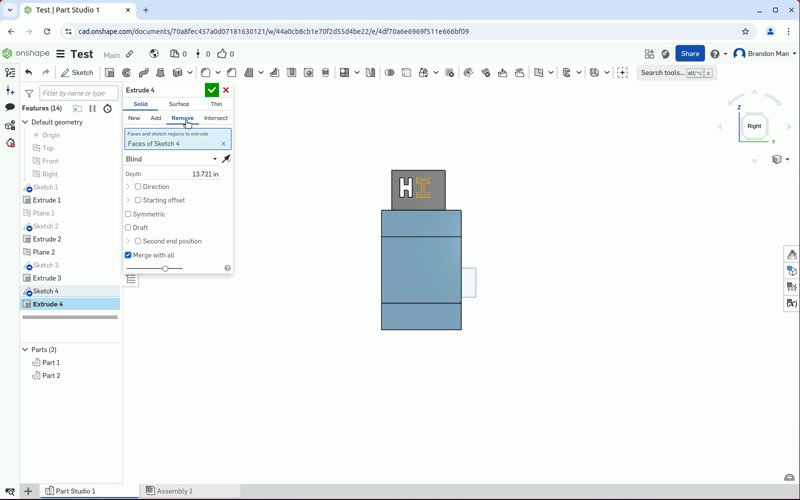
key(enter)
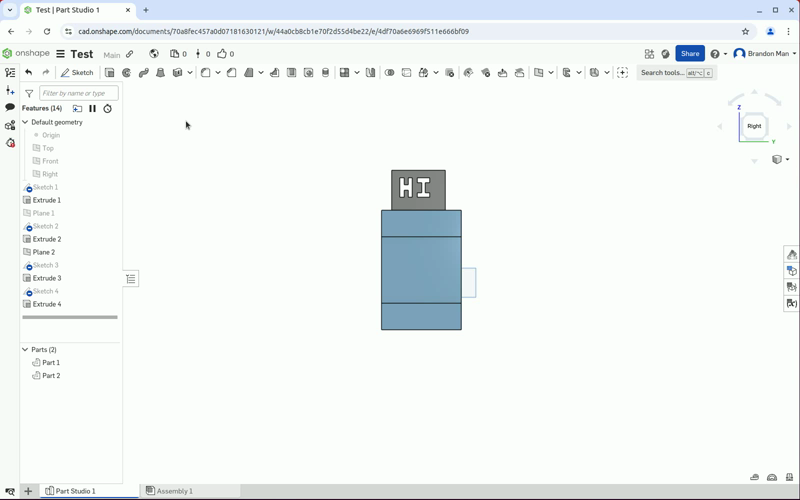
key(shift+h)
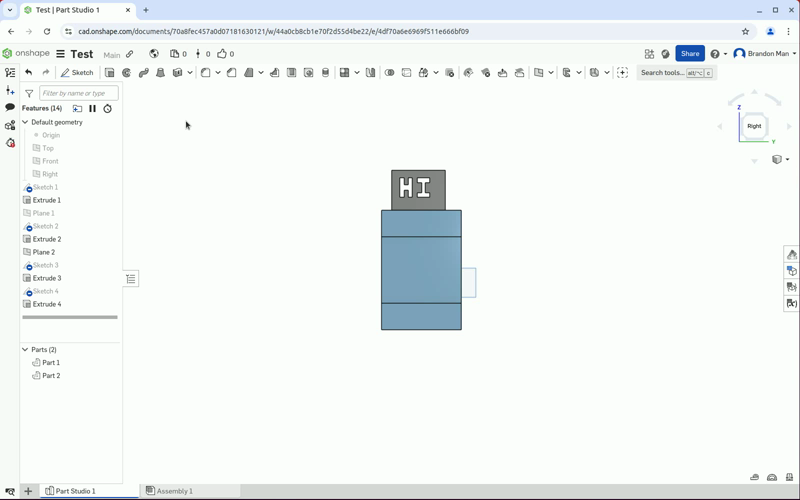
key(shift+h)
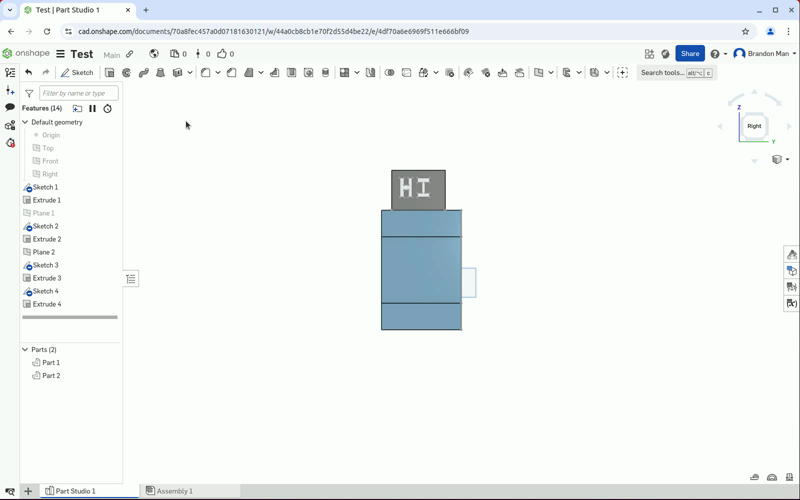
key(shift+7)
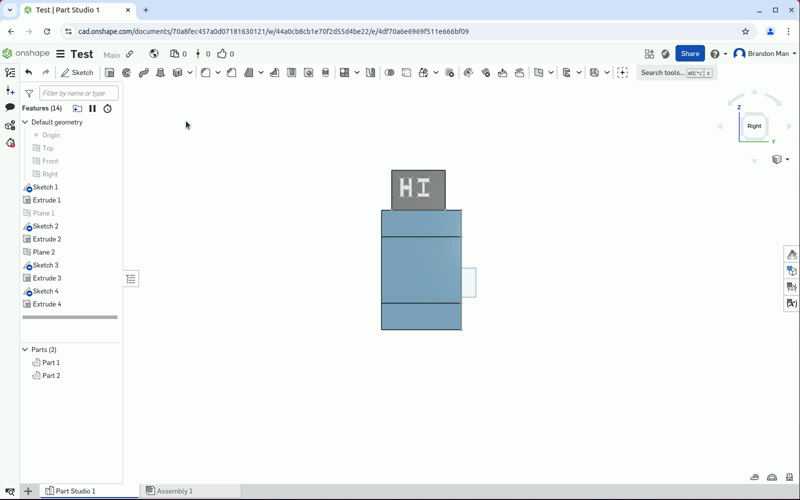
key(right, 2)
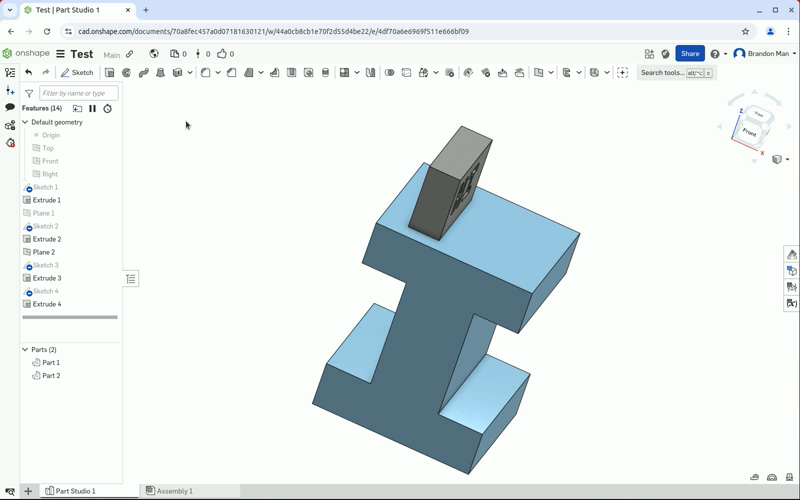
key(down, 2)
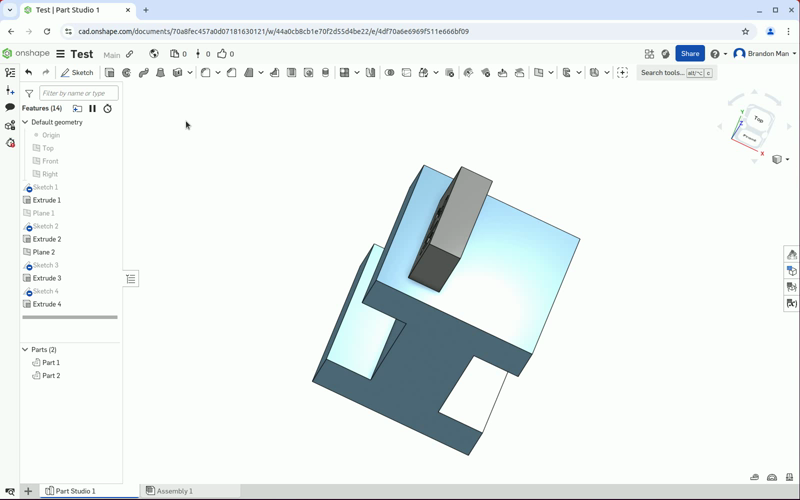
key(up, 2)
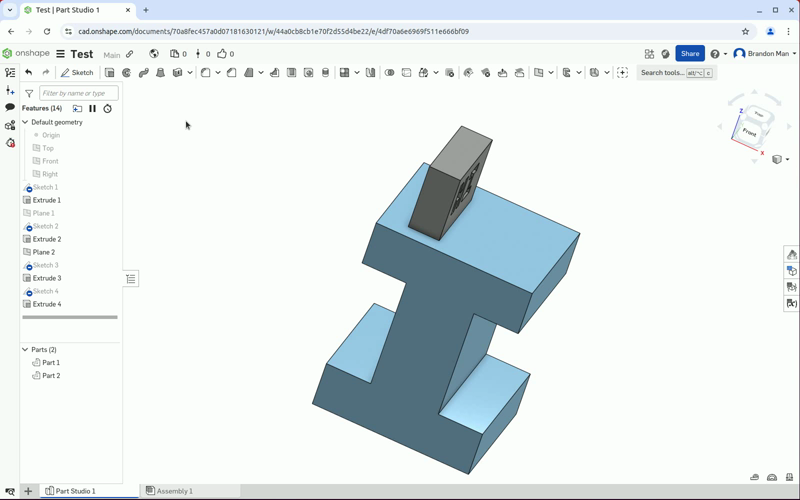
key(left, 2)
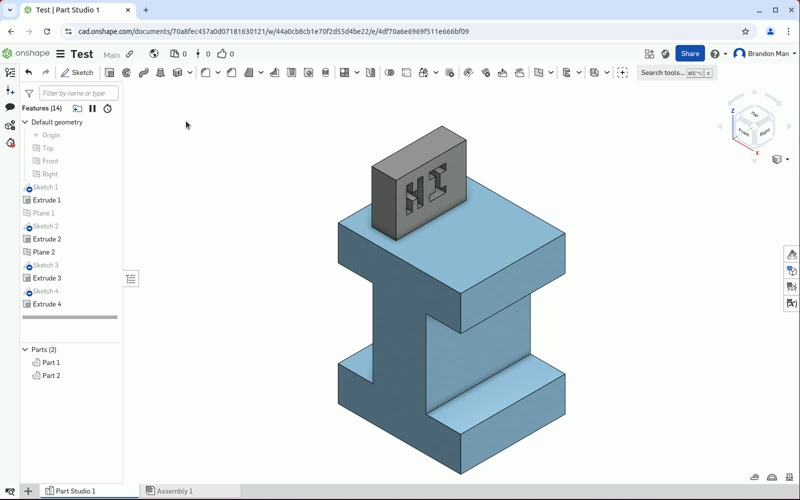
mouse_move(73, 189)
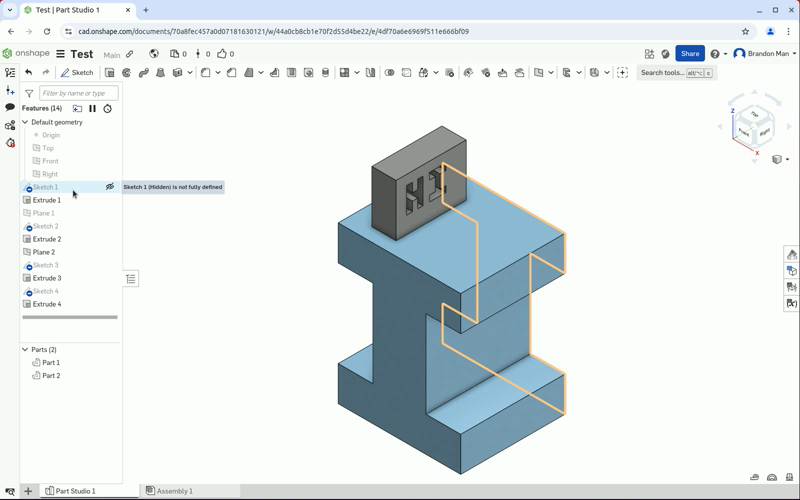
click(73, 189)